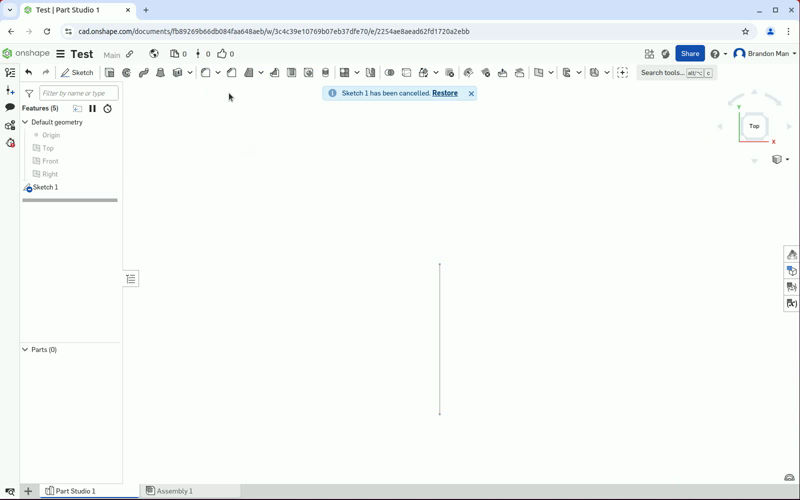
key(shift+h)
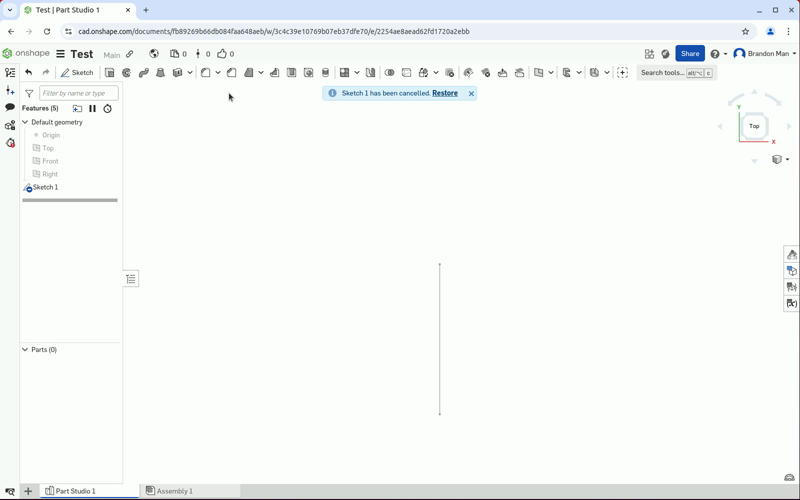
key(shift+s)
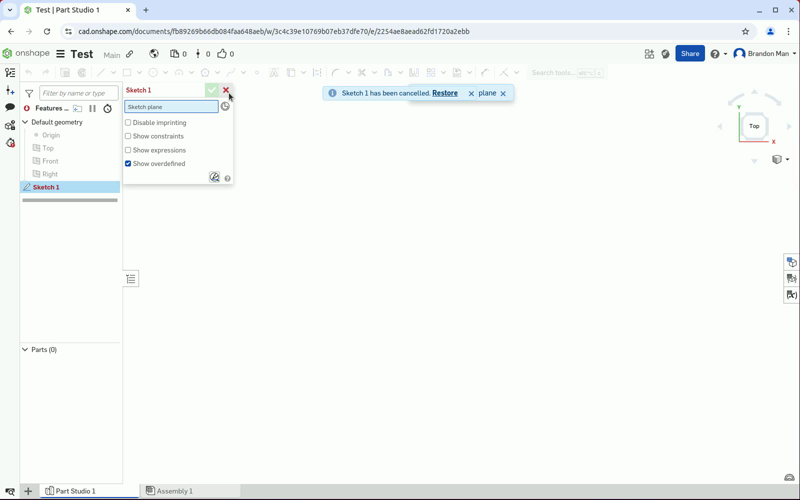
mouse_move(73, 150)
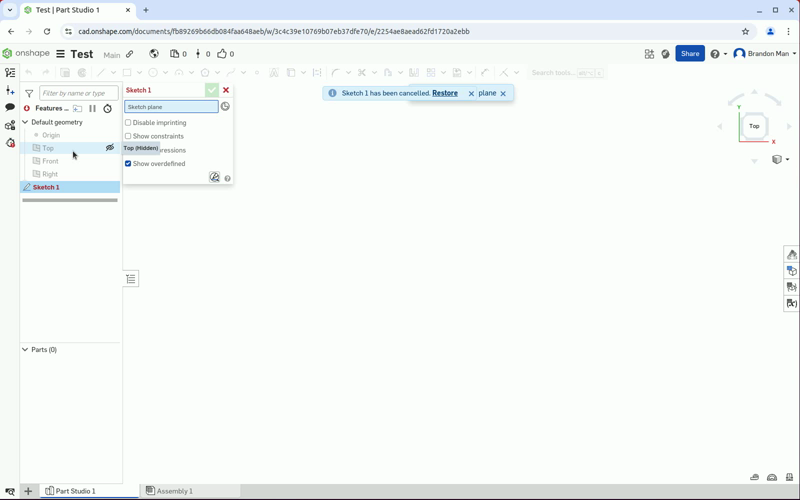
click(73, 150)
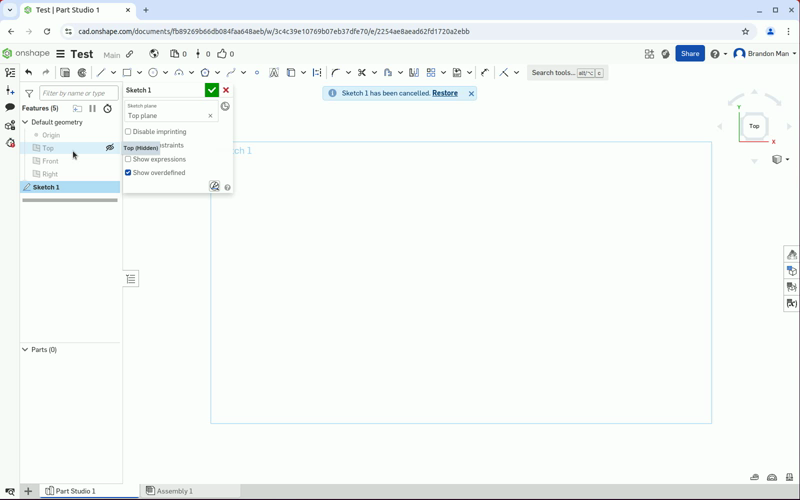
mouse_move(73, 352)
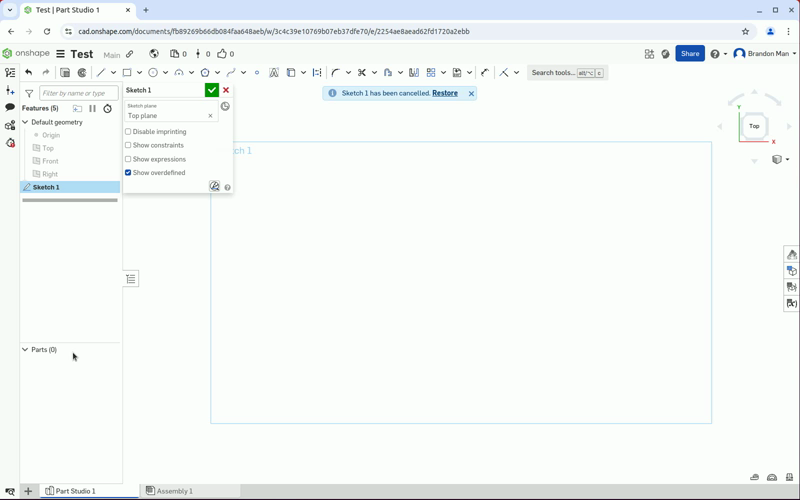
key(y)
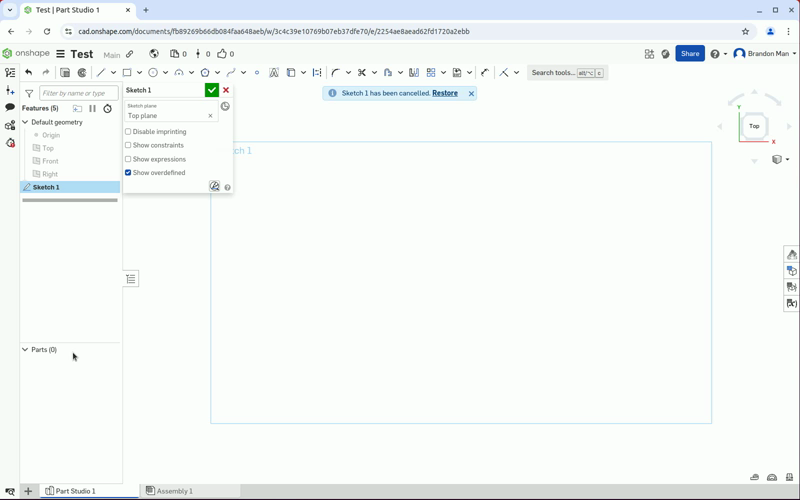
key(l)
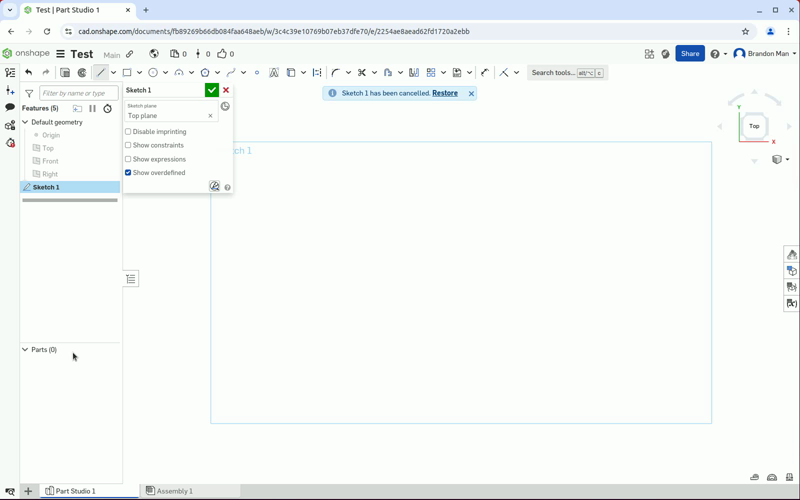
key_down(shift)
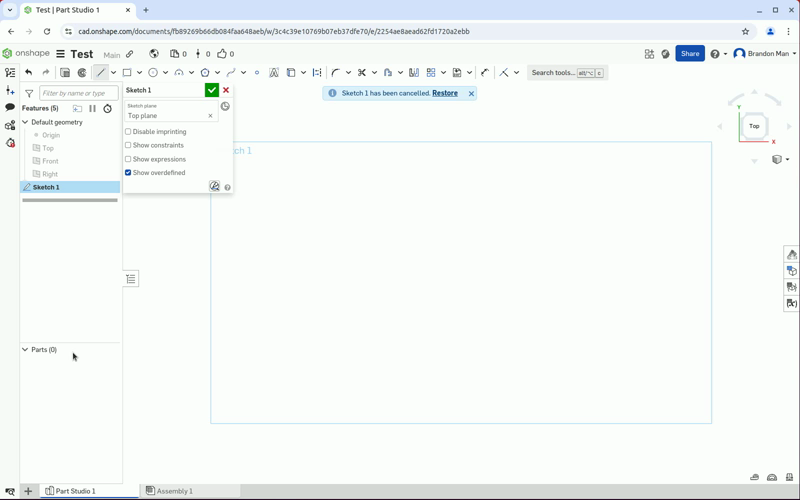
mouse_move(460, 267)
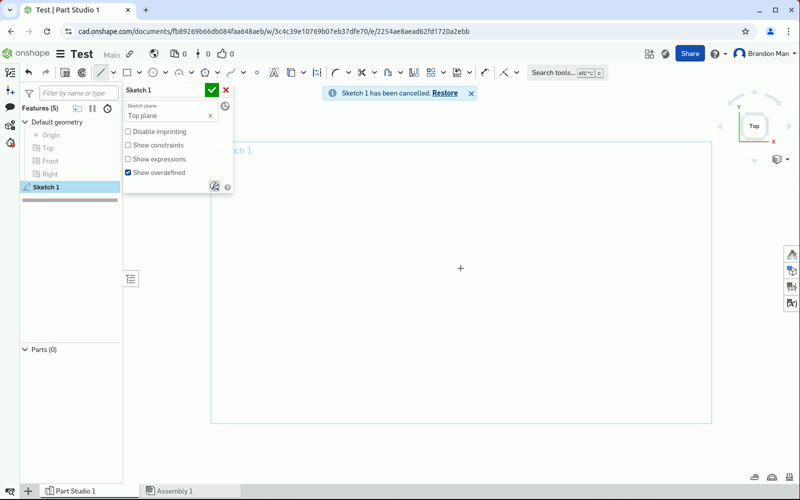
click(460, 267)
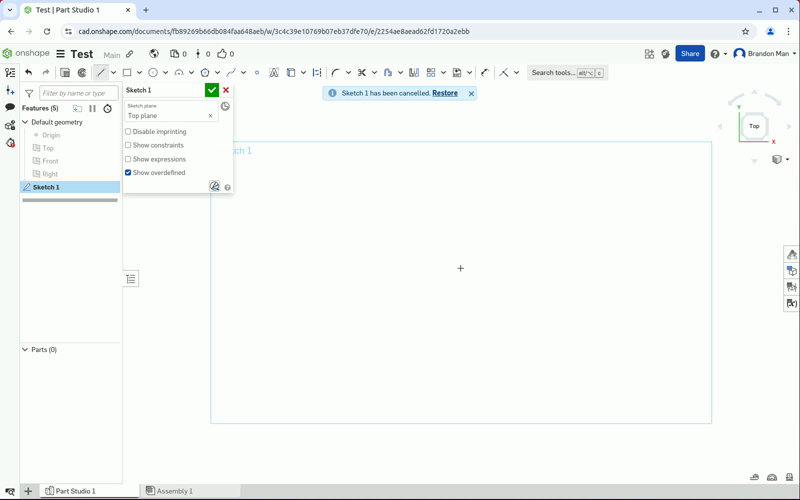
key_up(shift)
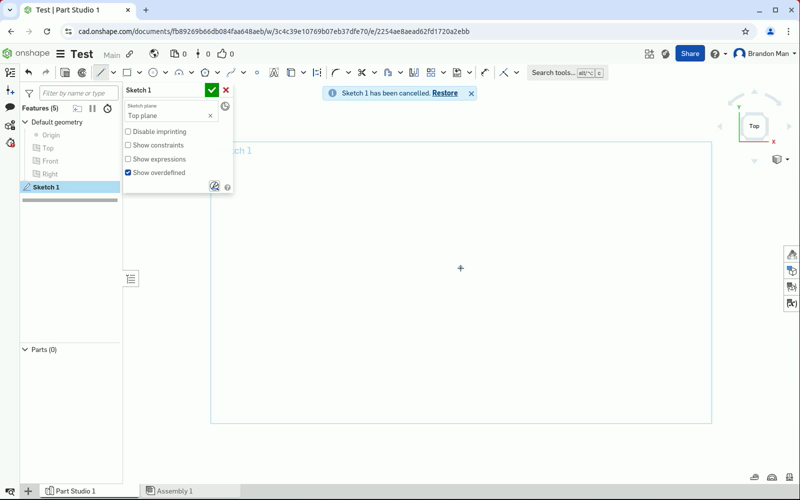
key_down(shift)
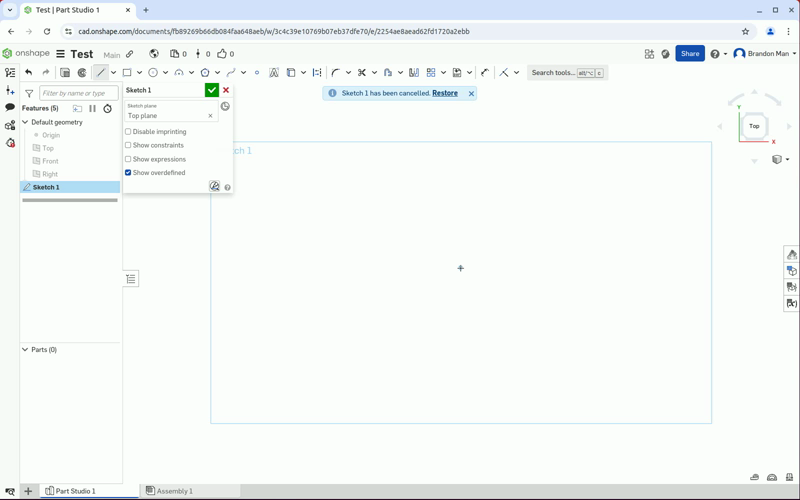
mouse_move(490, 267)
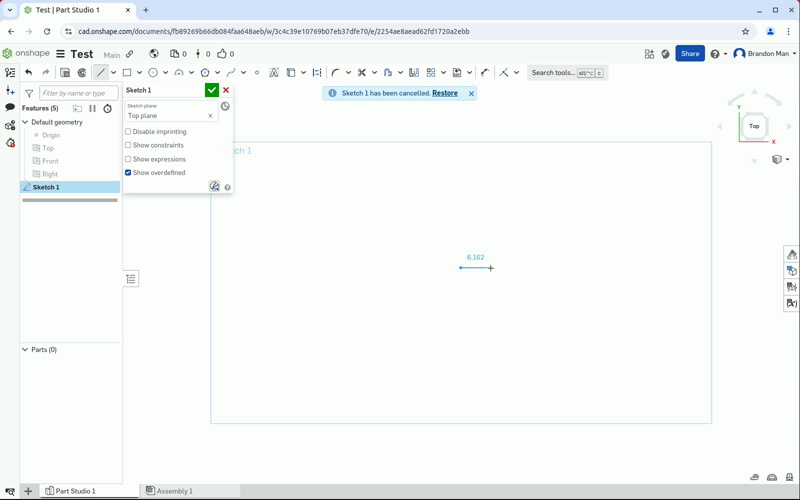
mouse_move(476, 267)
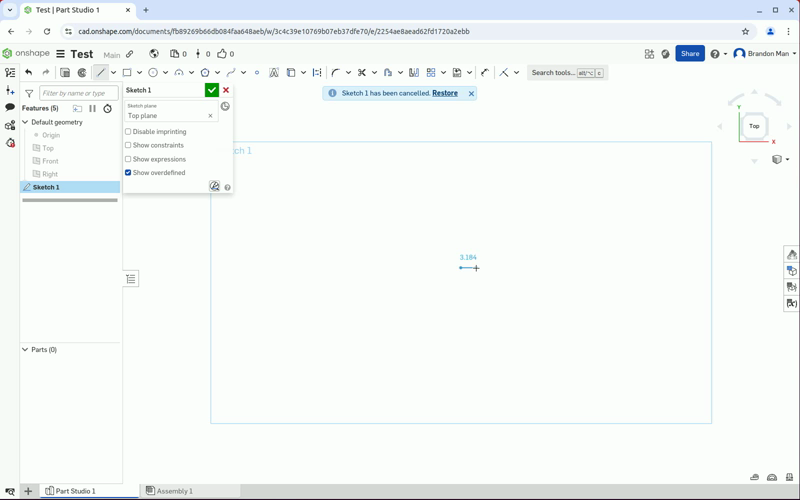
click(476, 267)
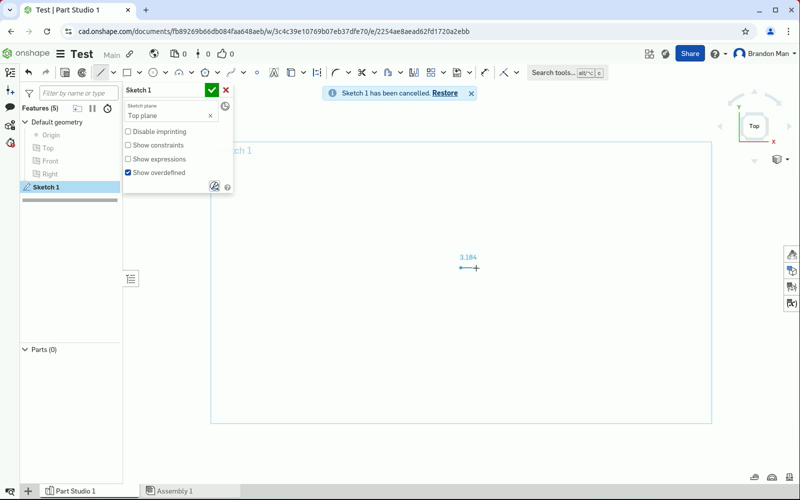
key_up(shift)
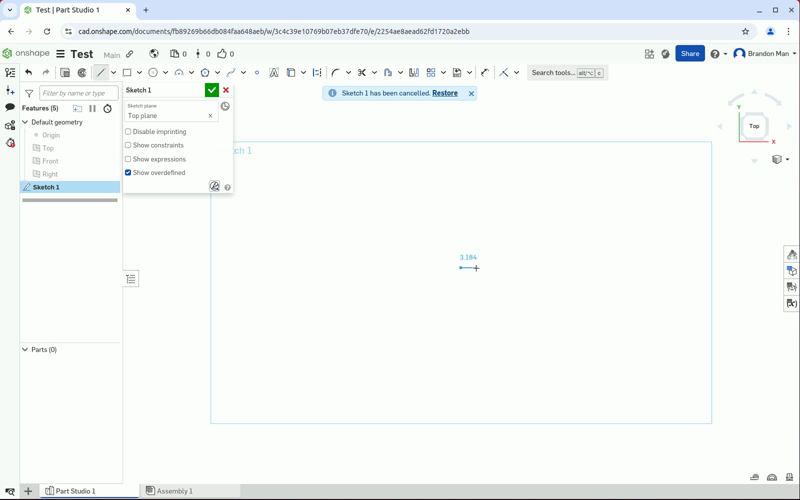
key_down(shift)
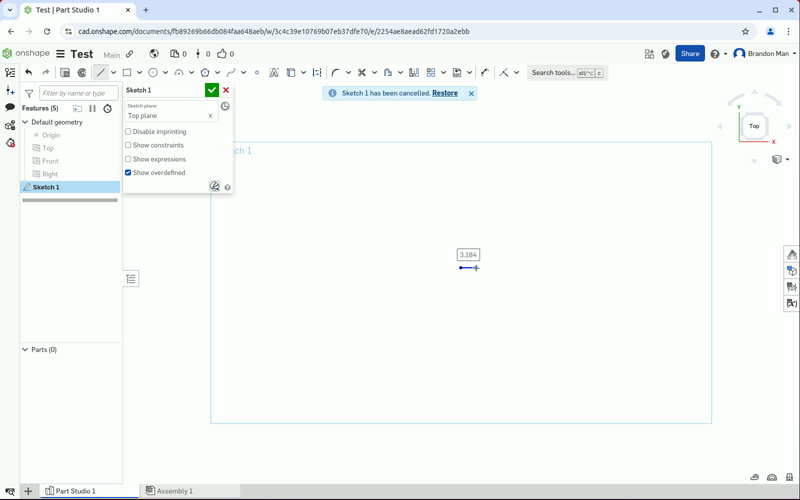
mouse_move(506, 267)
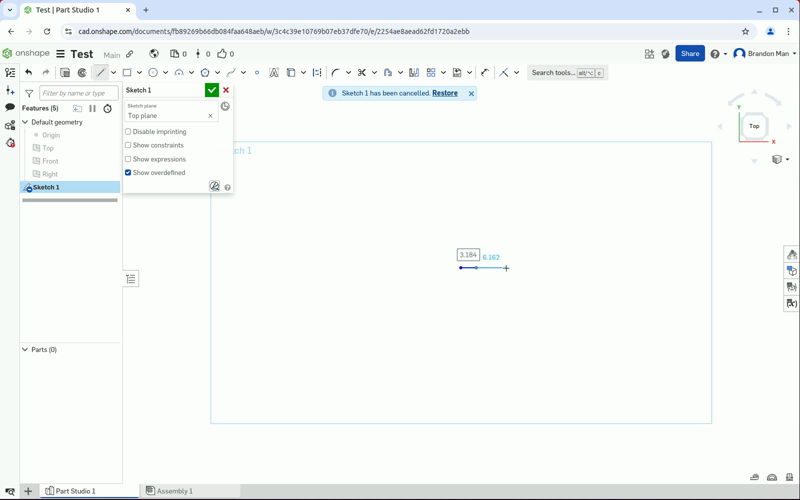
mouse_move(476, 282)
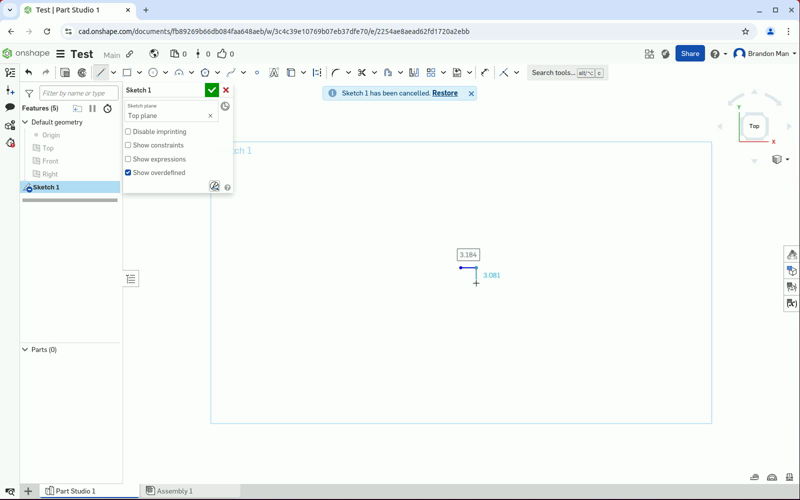
click(476, 282)
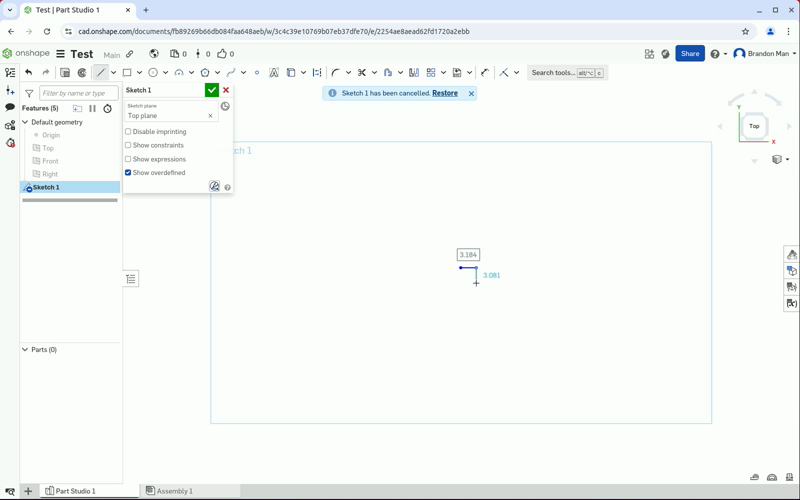
key_up(shift)
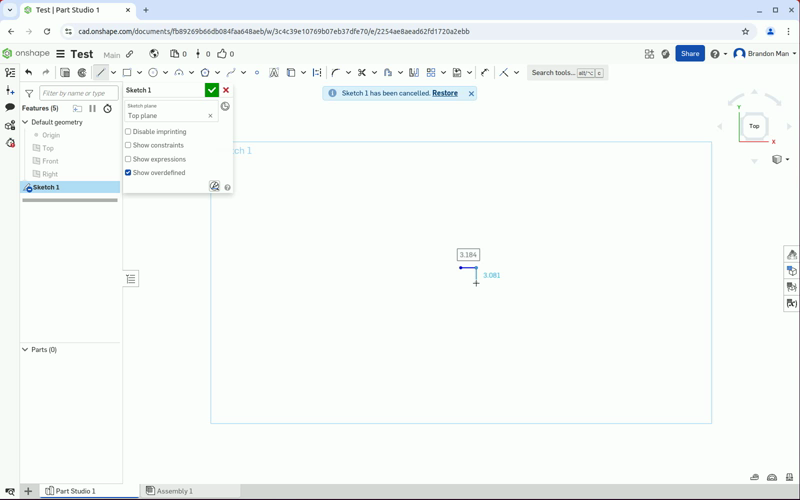
key_down(shift)
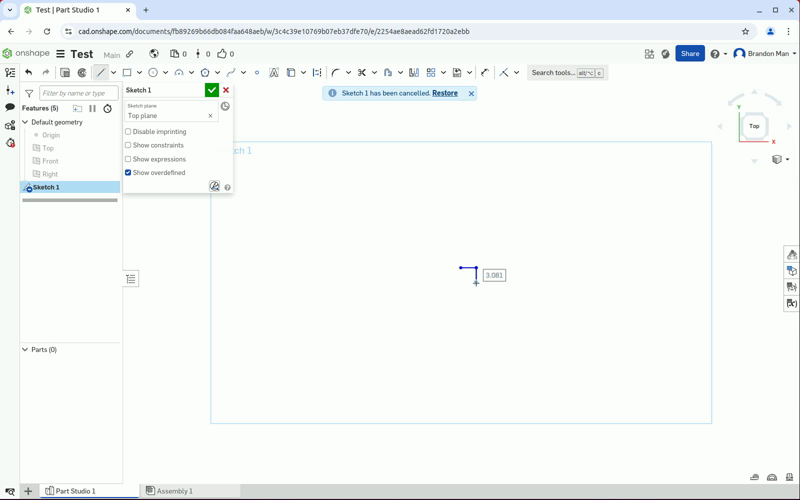
mouse_move(558, 282)
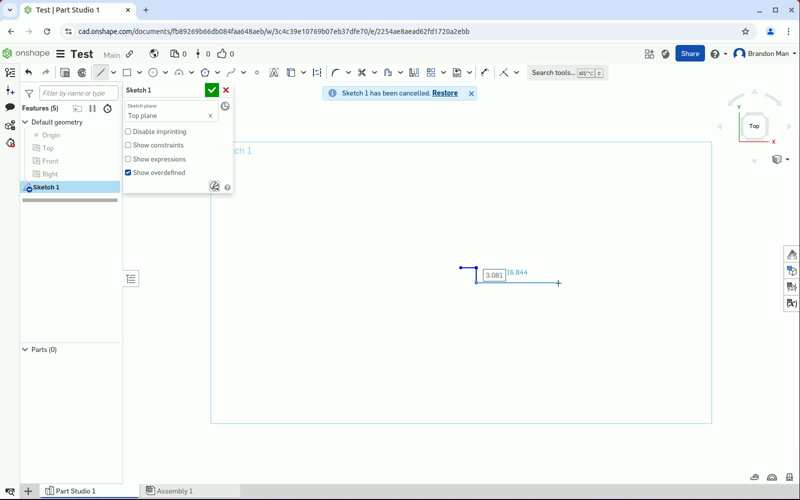
click(558, 282)
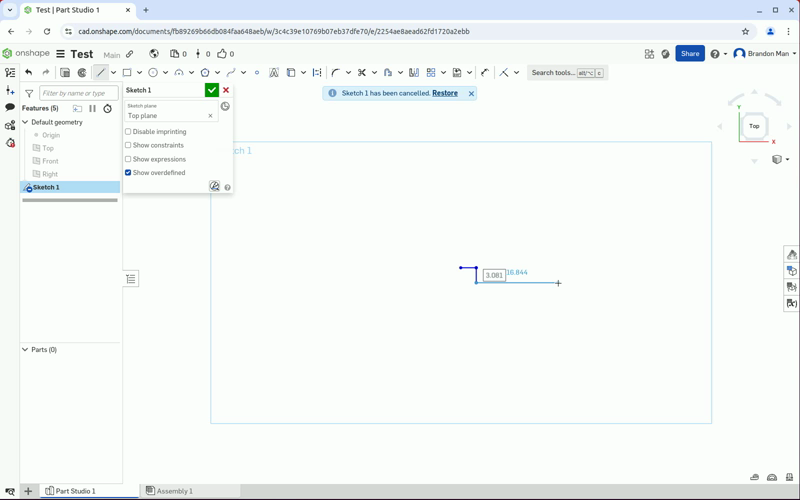
key_up(shift)
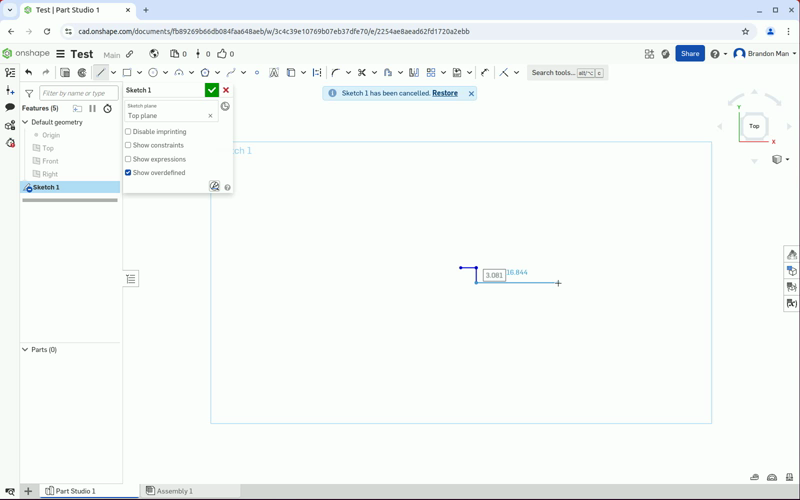
key_down(shift)
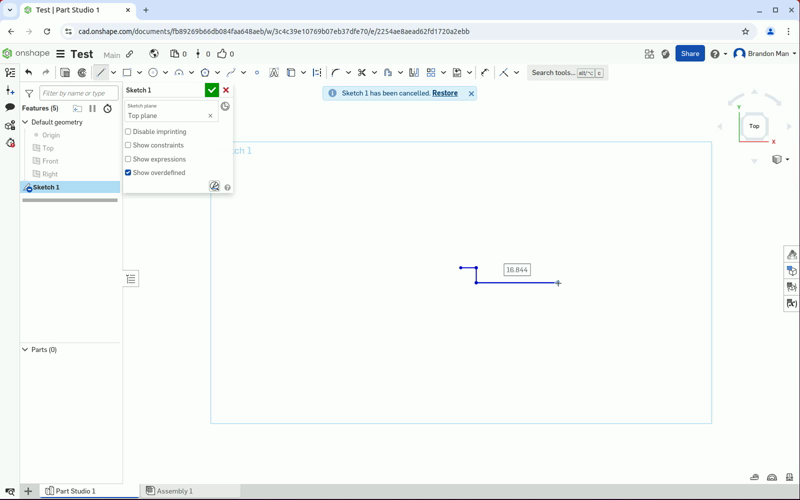
mouse_move(588, 282)
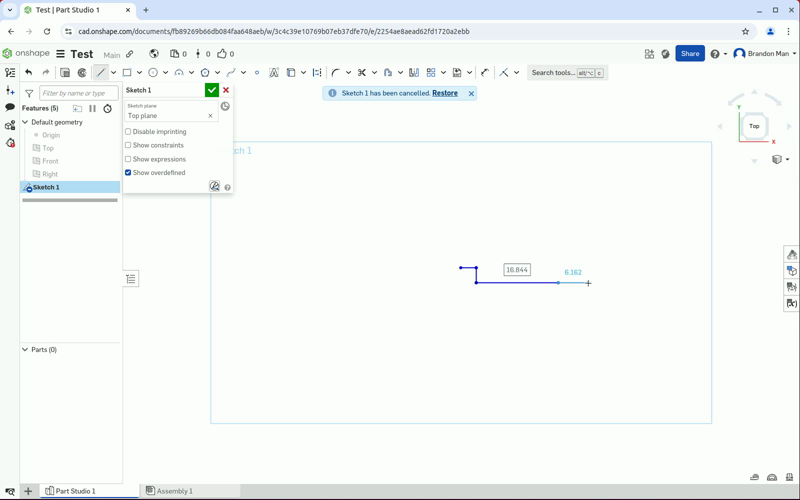
mouse_move(558, 267)
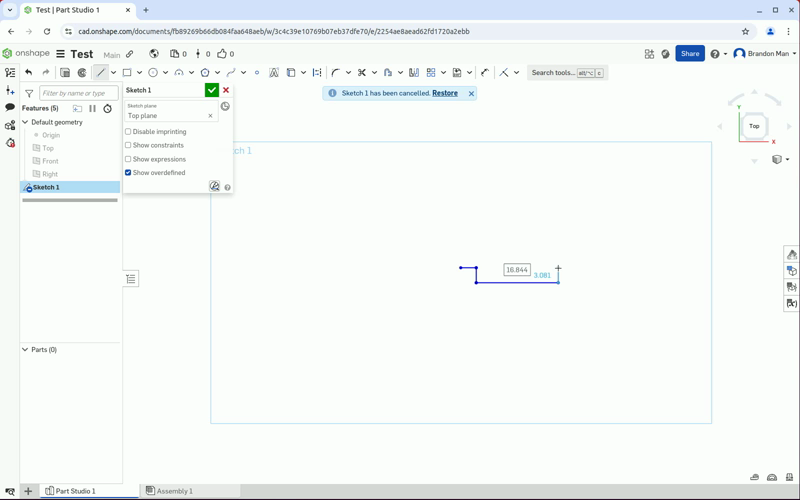
click(558, 267)
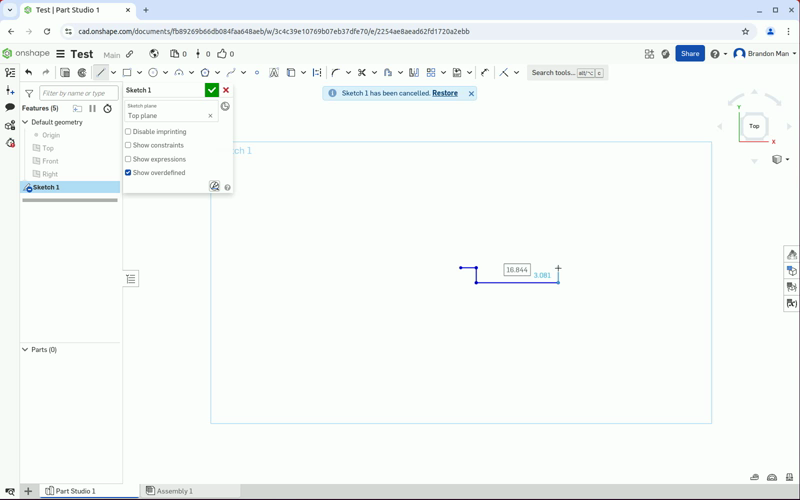
key_up(shift)
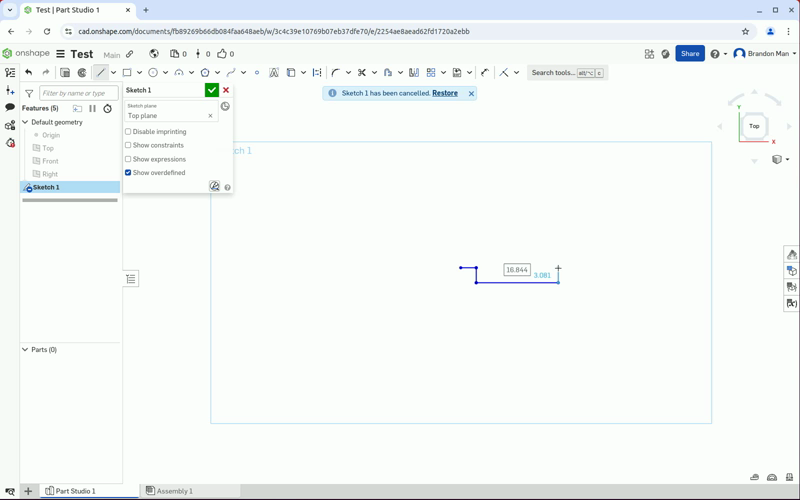
key_down(shift)
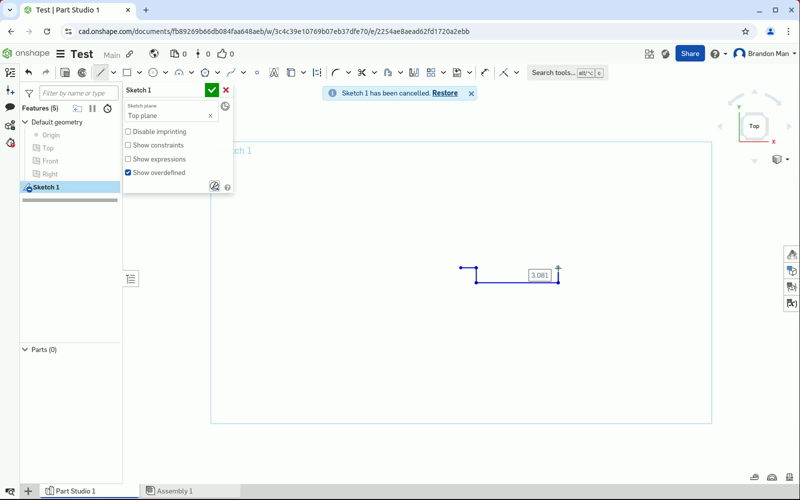
mouse_move(588, 267)
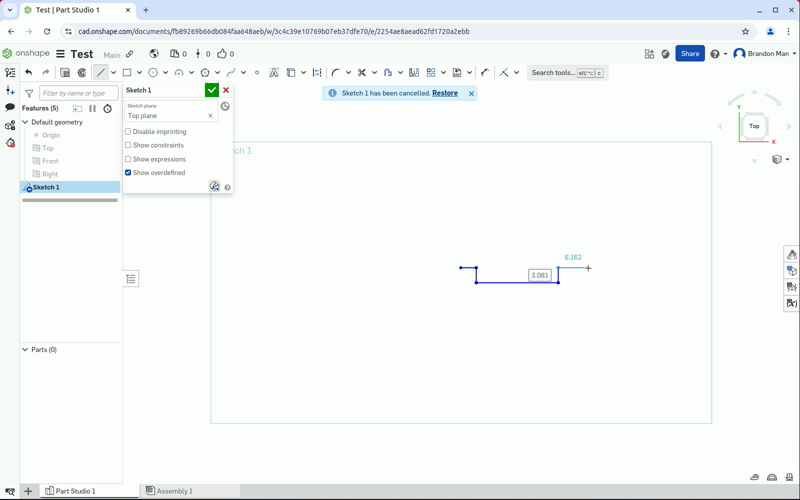
mouse_move(573, 267)
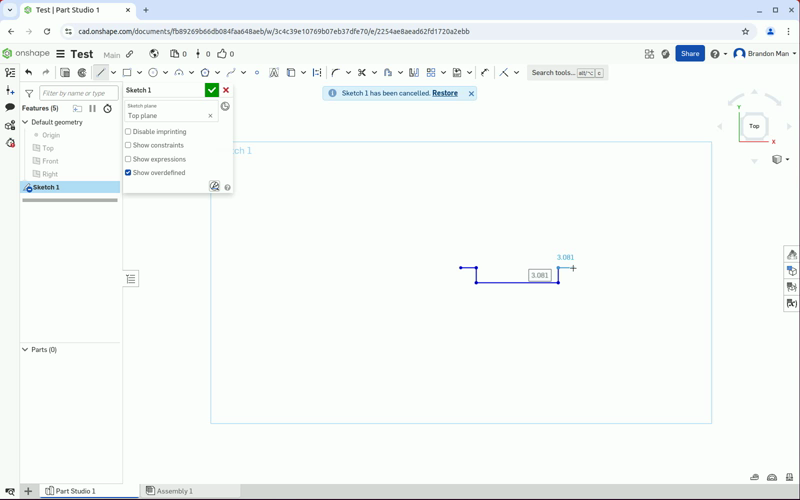
click(573, 267)
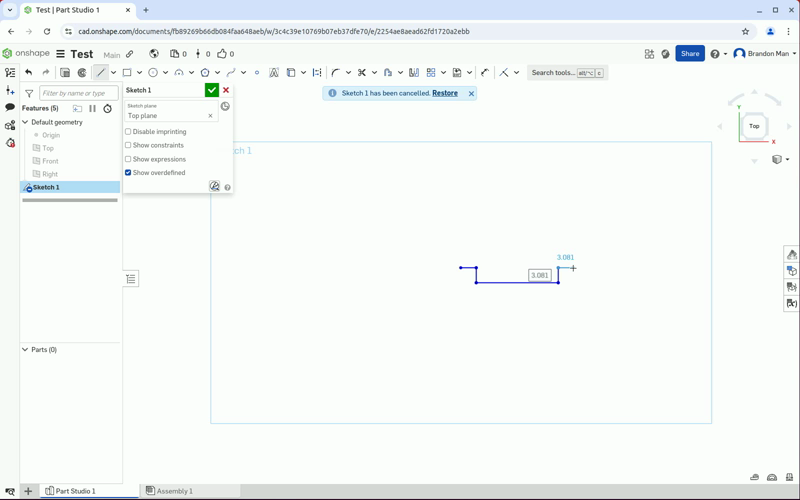
key_up(shift)
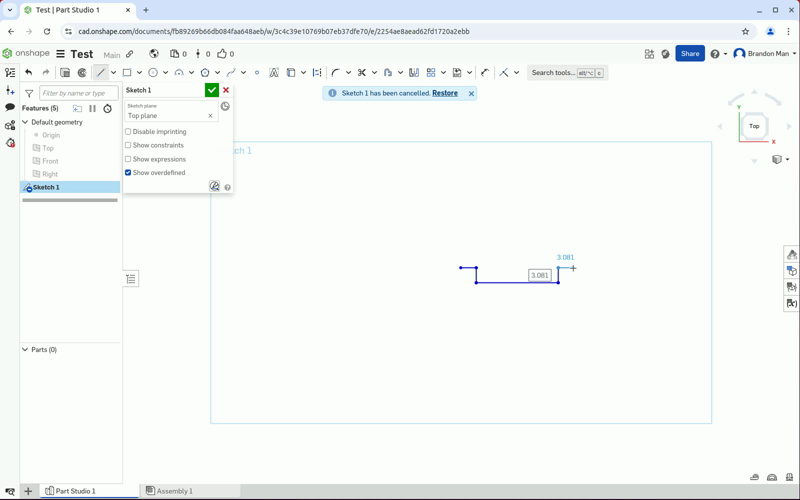
key_down(shift)
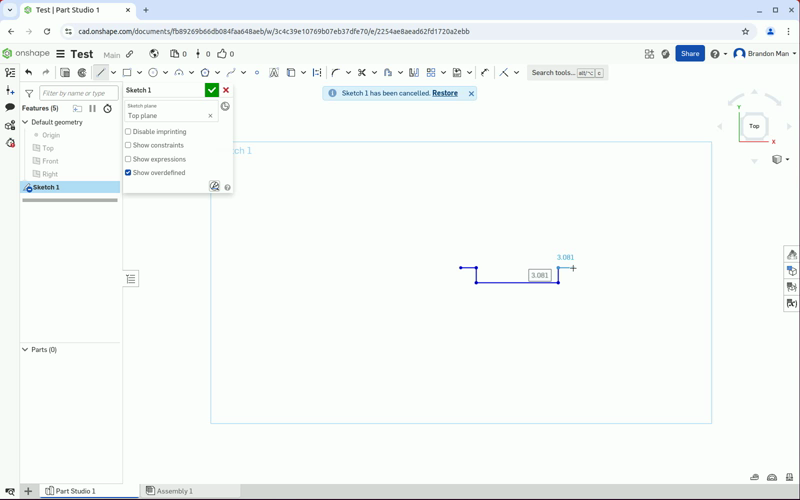
mouse_move(589, 267)
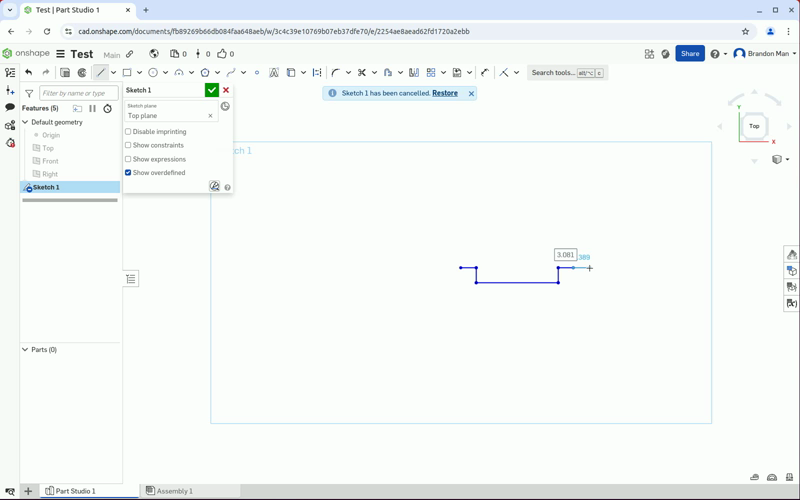
mouse_move(573, 216)
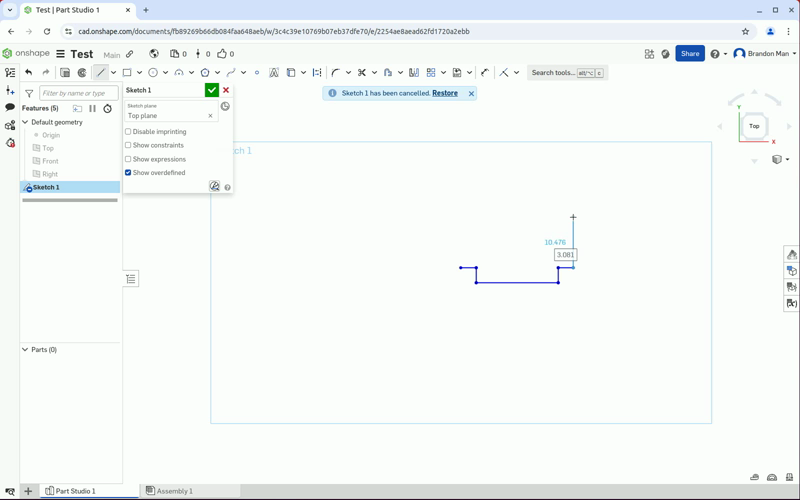
click(573, 216)
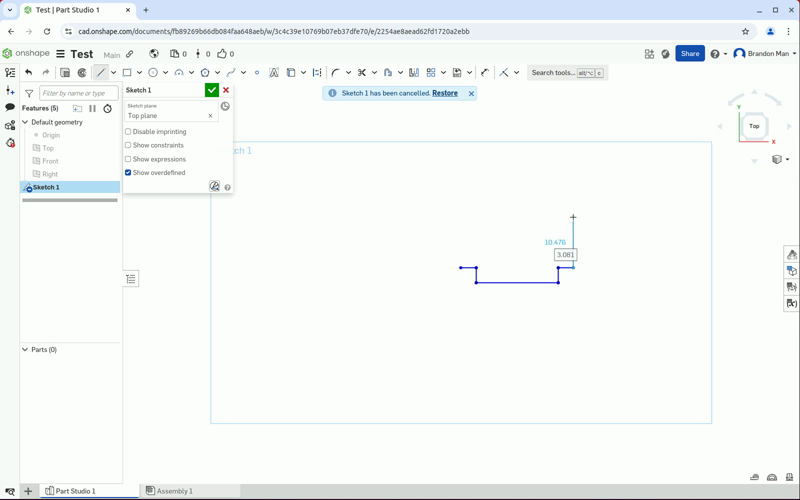
key_up(shift)
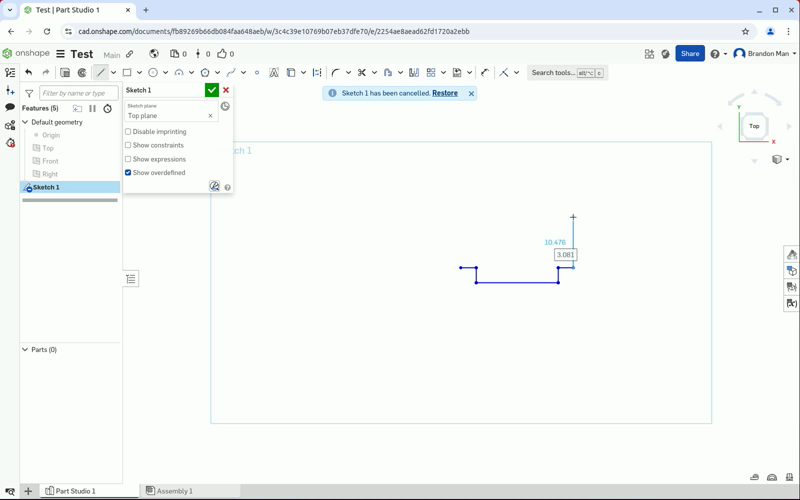
key_down(shift)
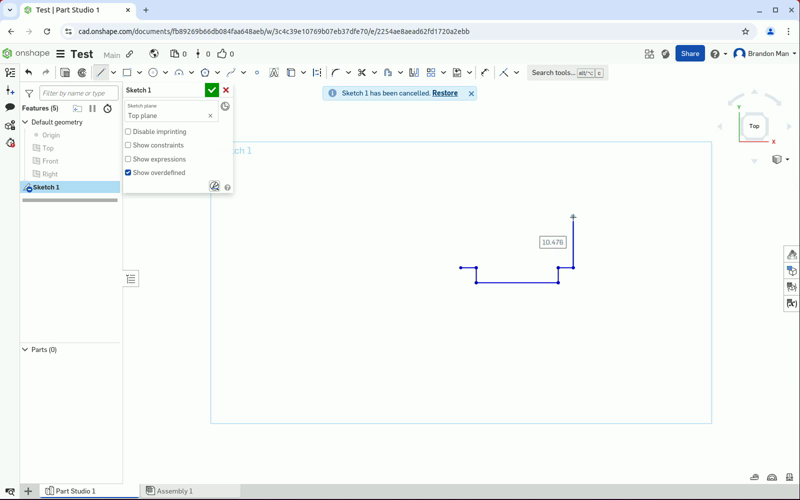
mouse_move(589, 216)
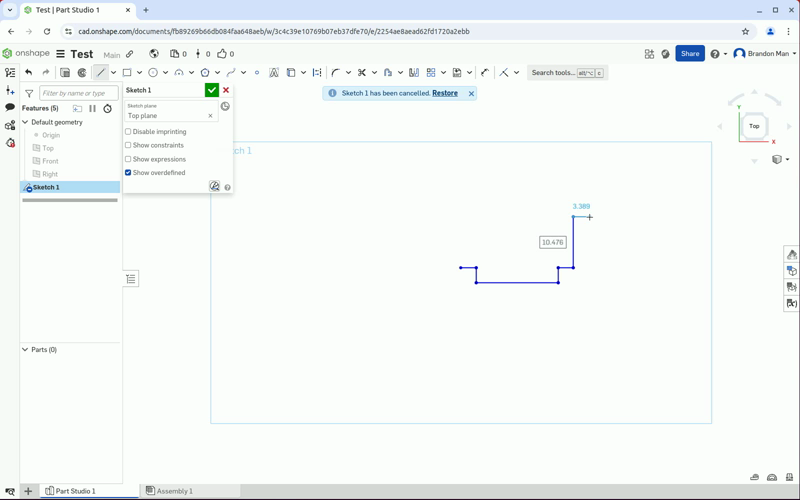
mouse_move(558, 216)
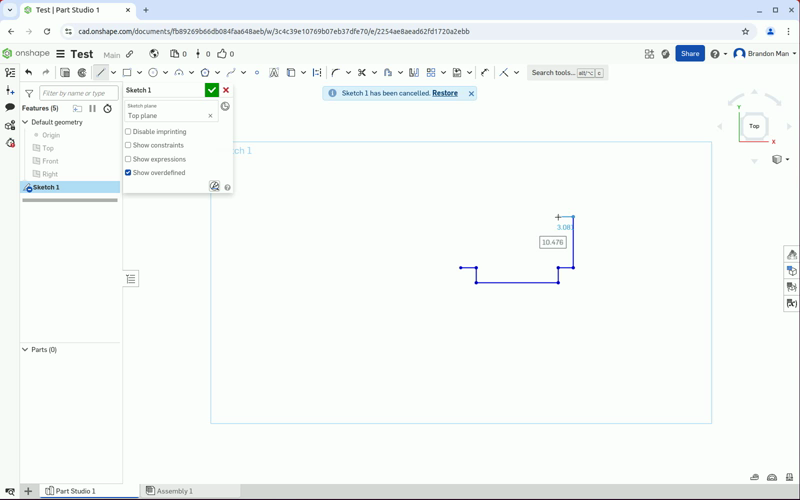
click(558, 216)
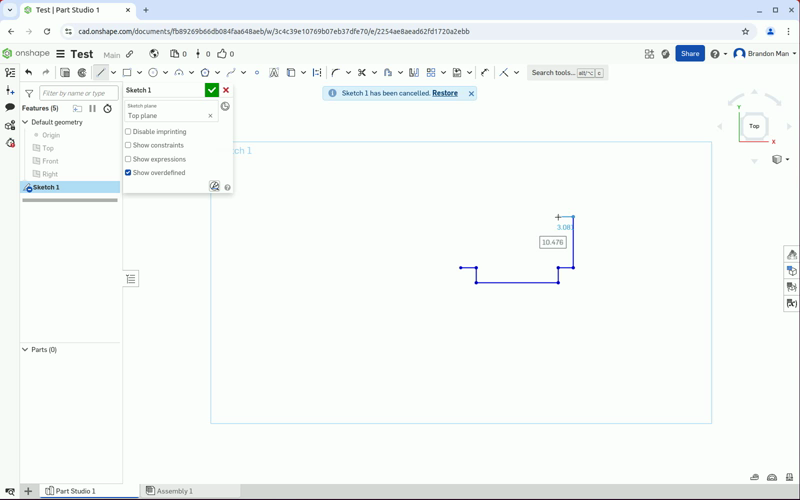
key_up(shift)
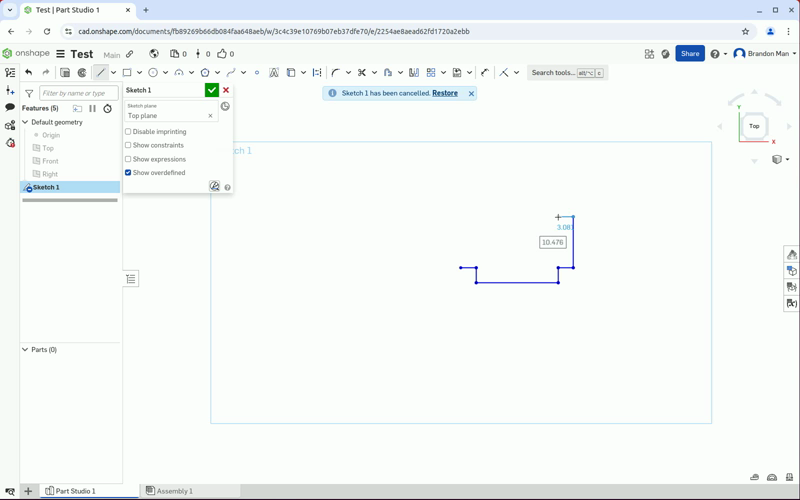
key_down(shift)
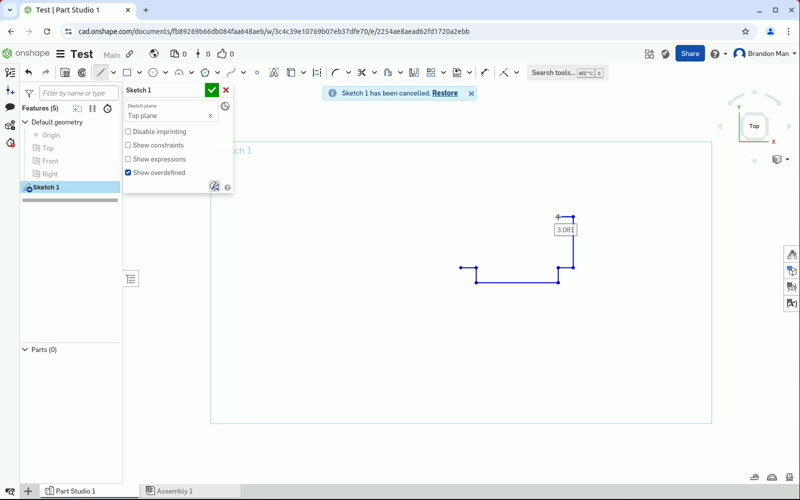
mouse_move(588, 216)
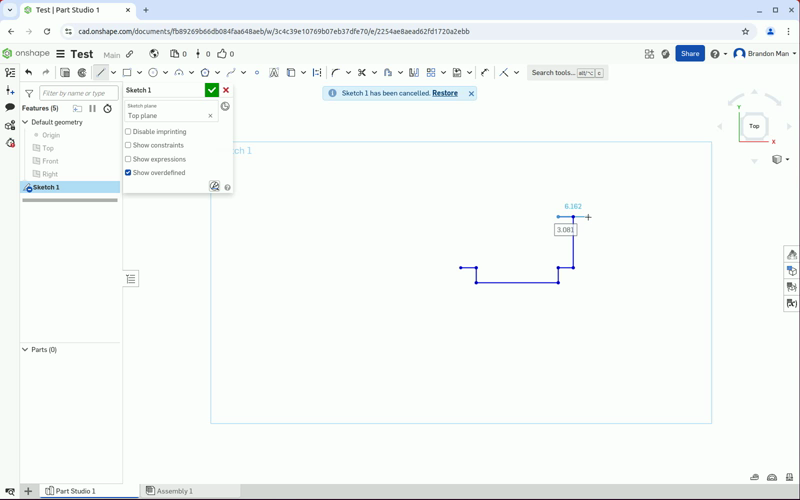
mouse_move(558, 210)
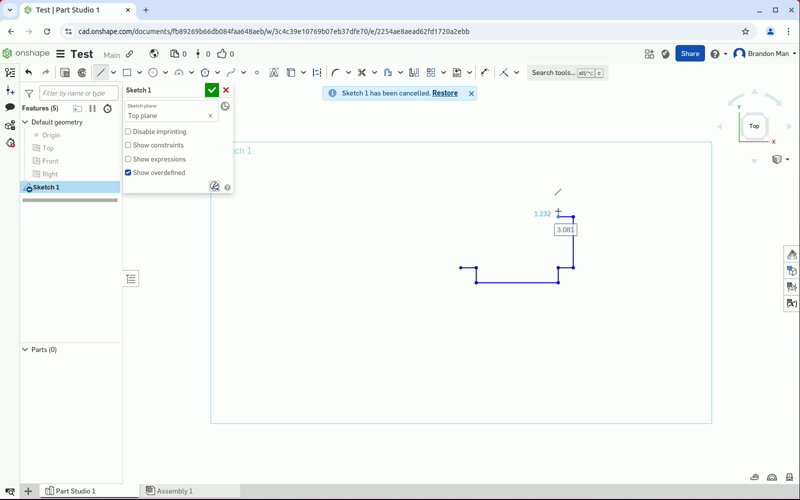
scroll(6)
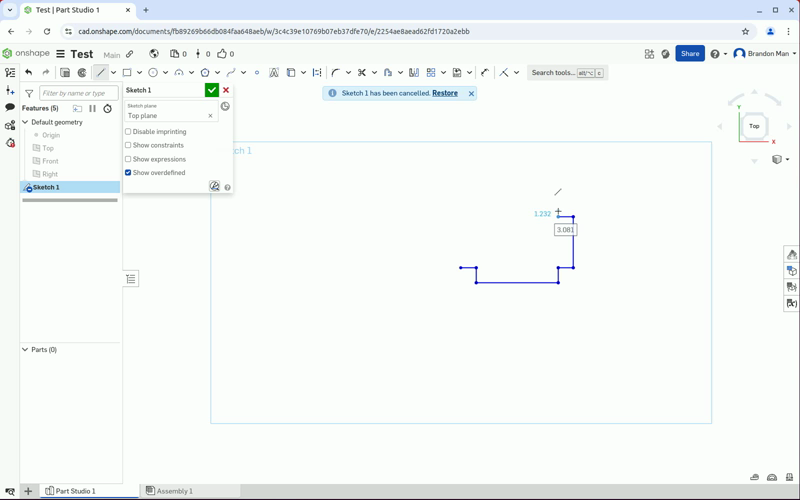
scroll(6)
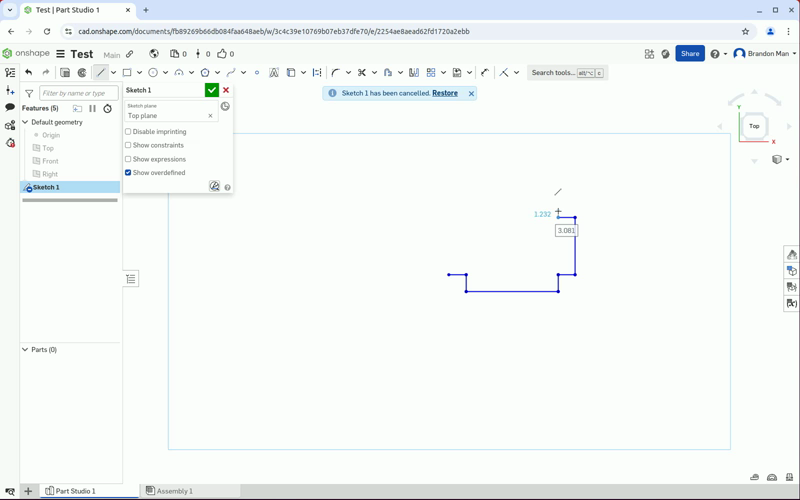
scroll(6)
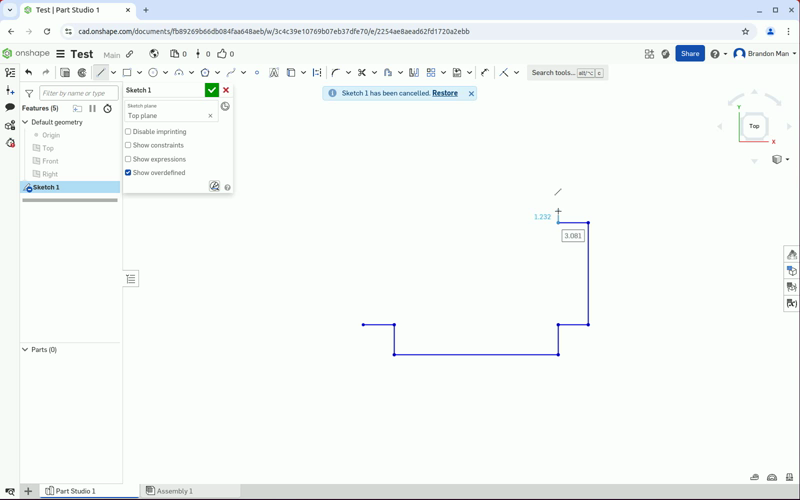
scroll(6)
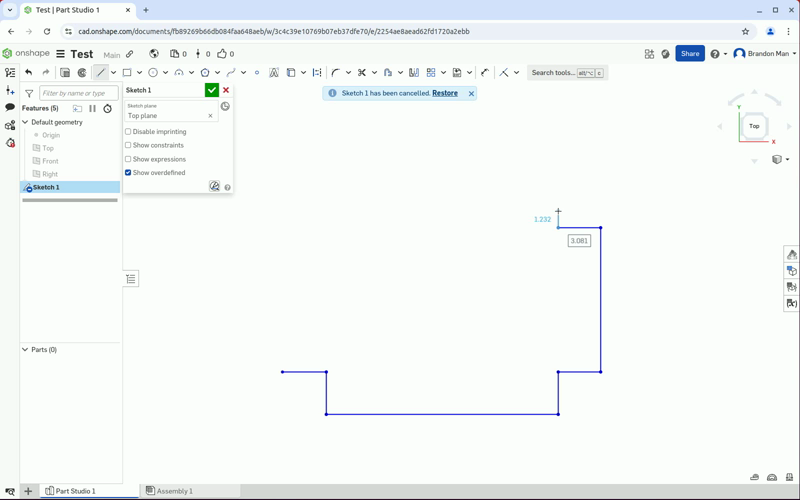
scroll(6)
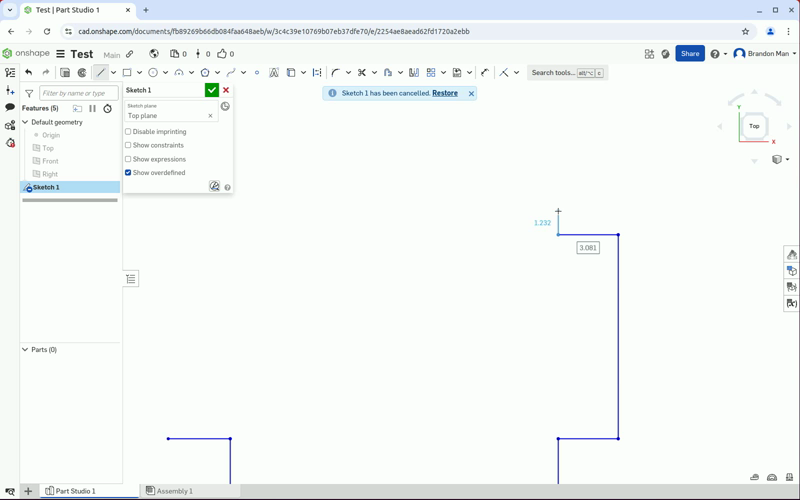
scroll(6)
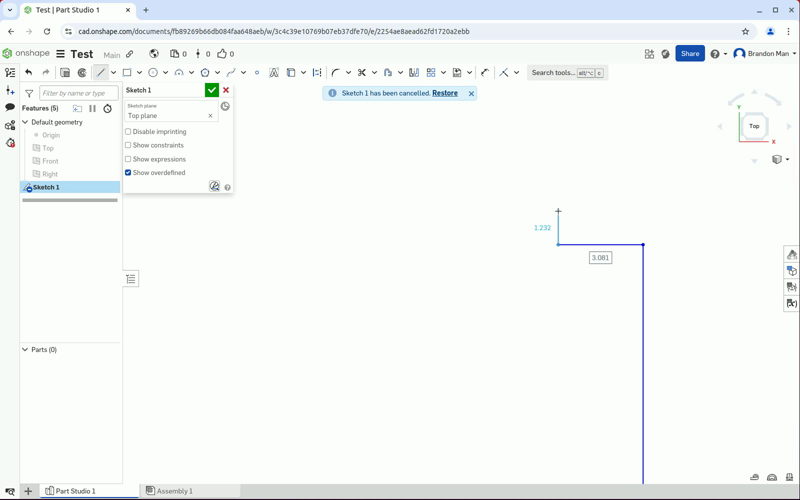
scroll(6)
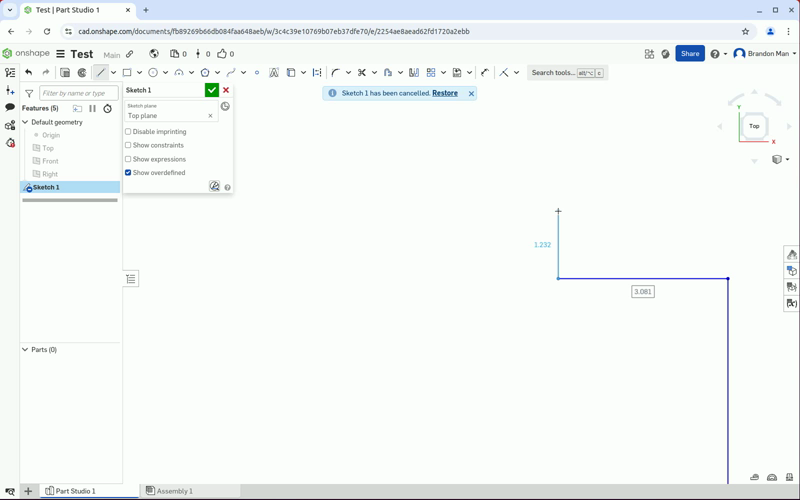
click(558, 210)
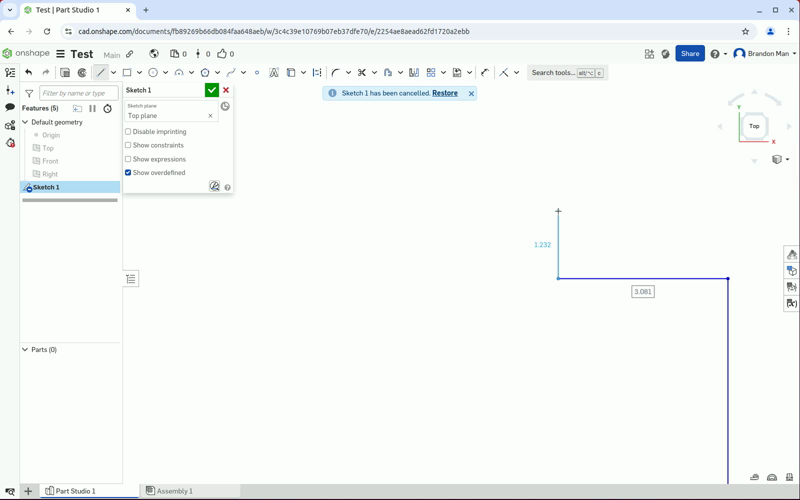
scroll(-6)
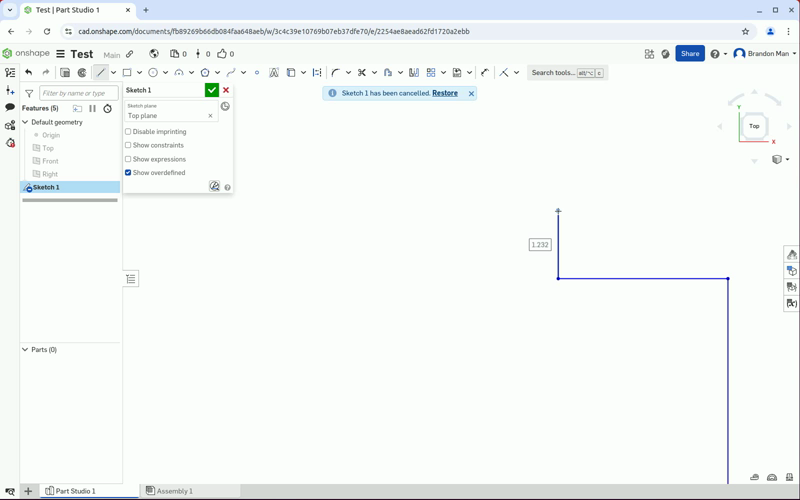
scroll(-6)
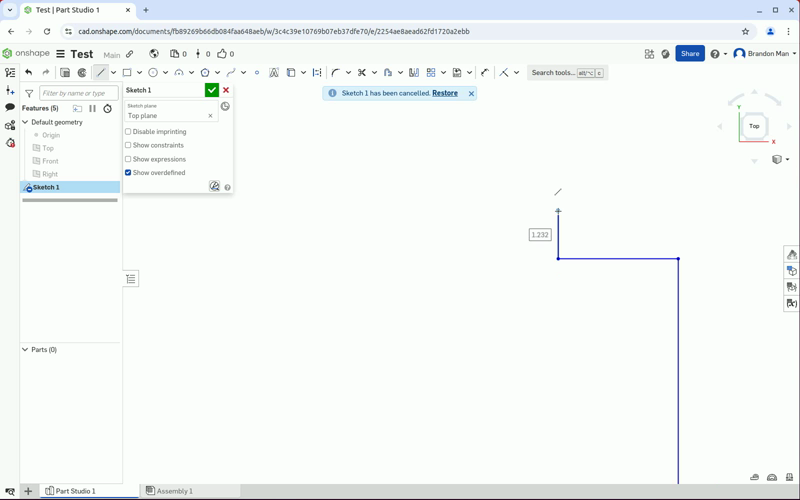
scroll(-6)
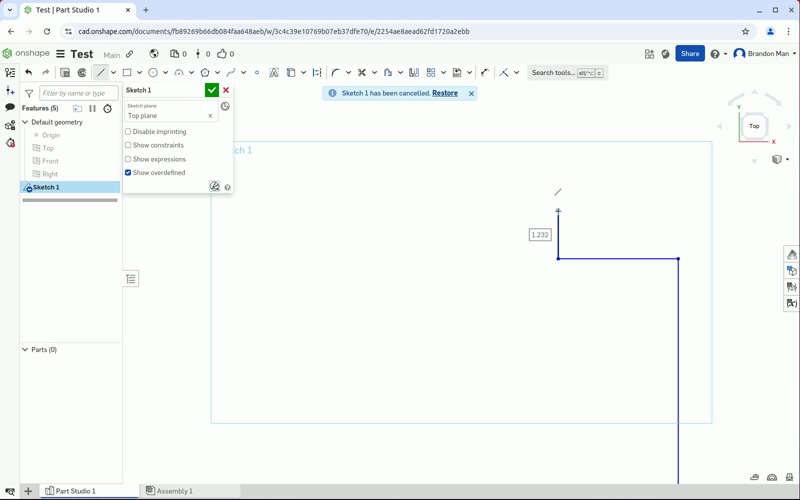
scroll(-6)
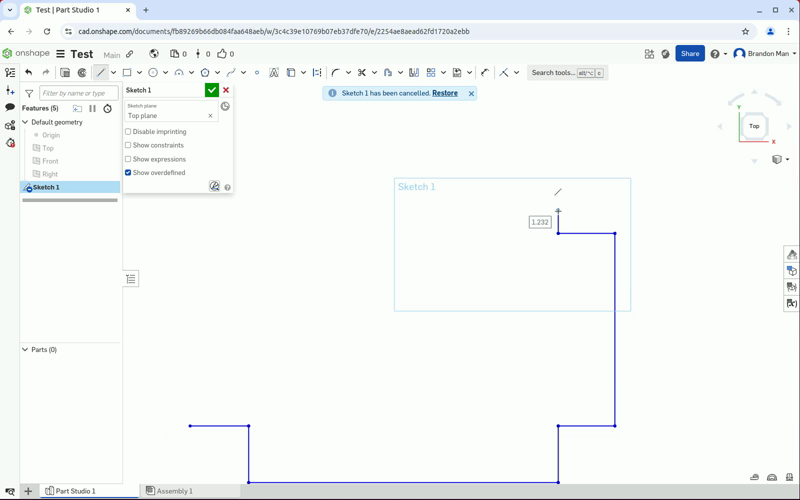
scroll(-6)
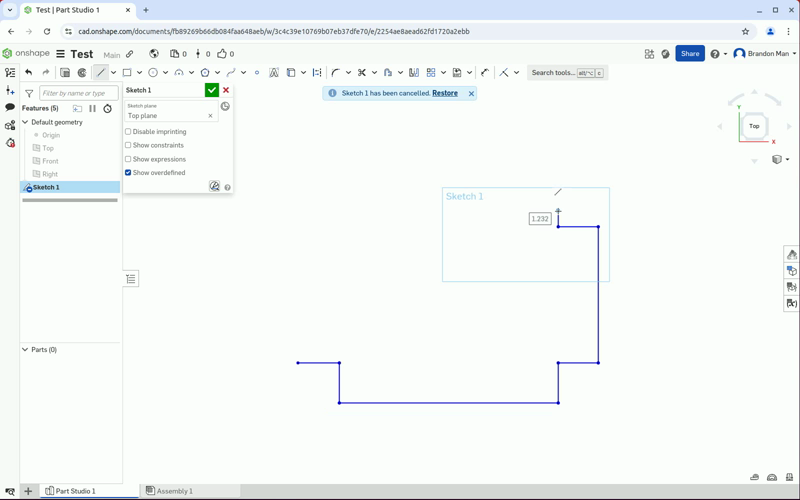
scroll(-6)
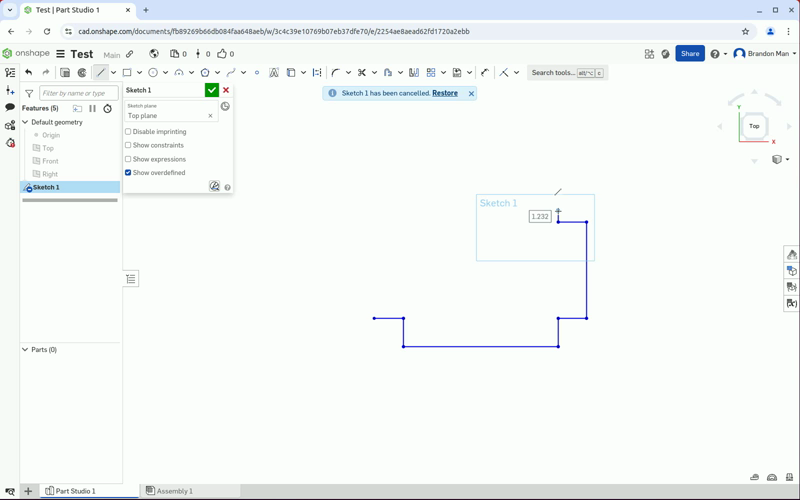
scroll(-6)
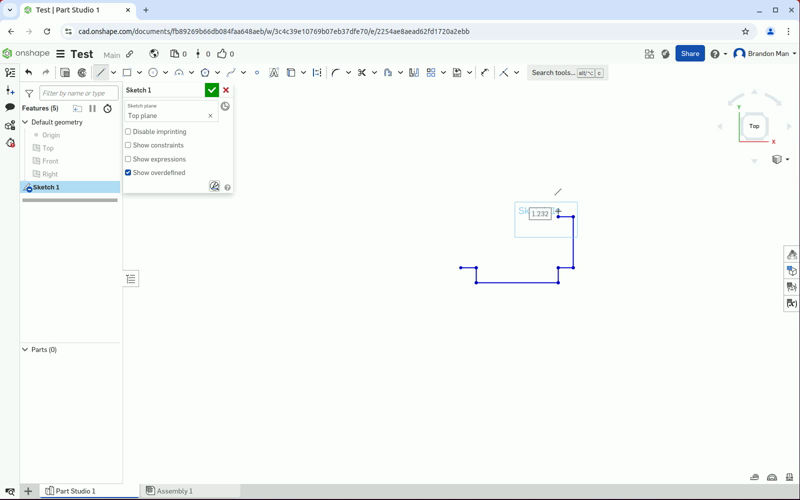
key_up(shift)
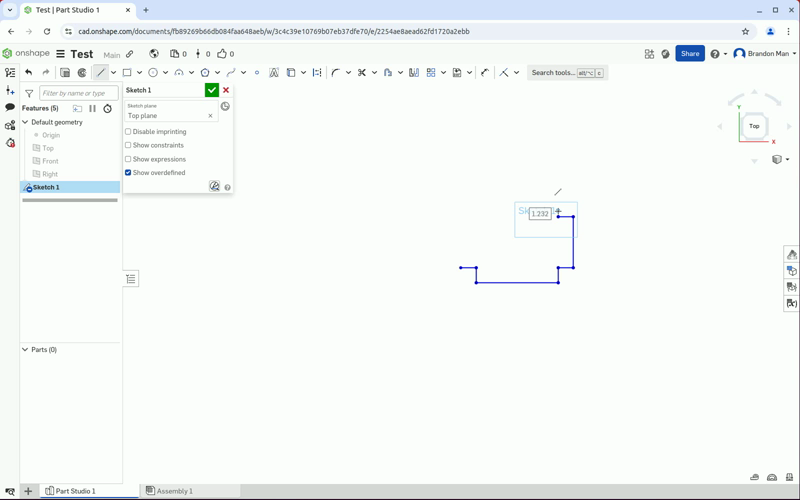
key_down(shift)
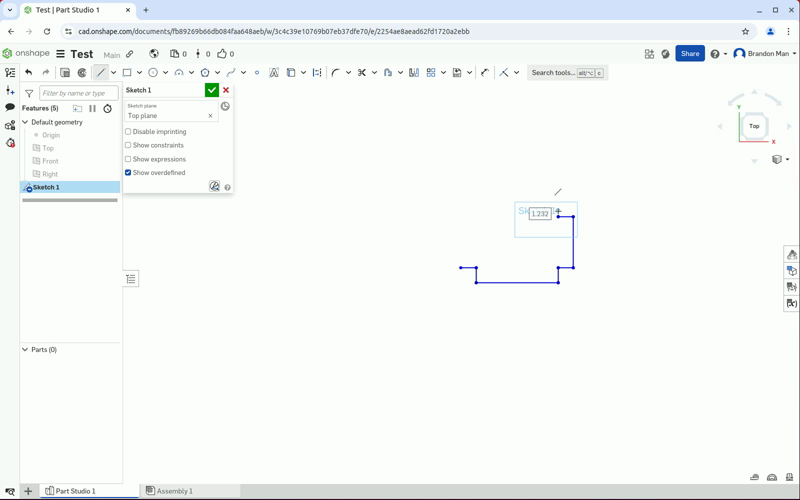
mouse_move(476, 210)
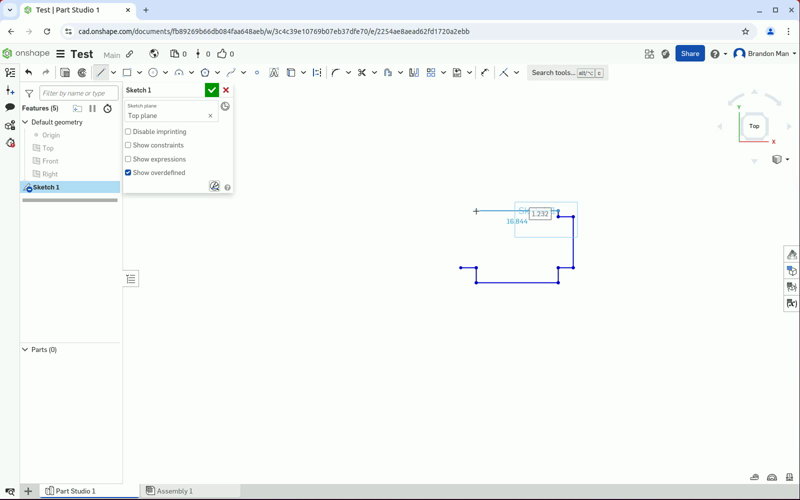
click(476, 210)
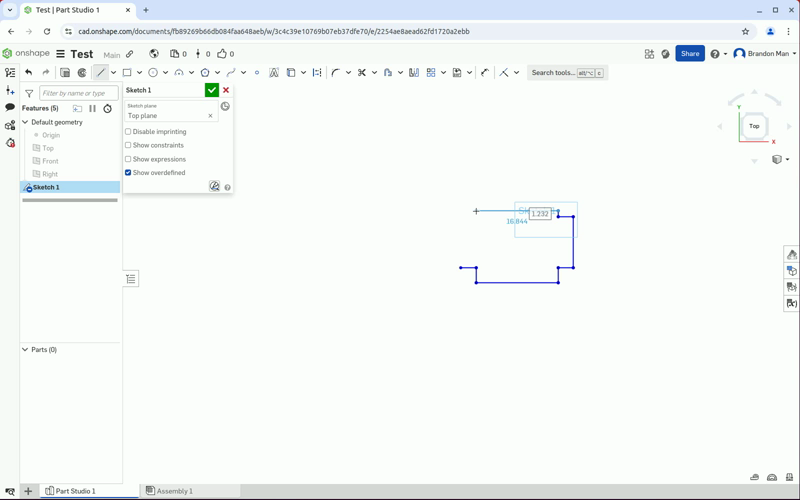
key_up(shift)
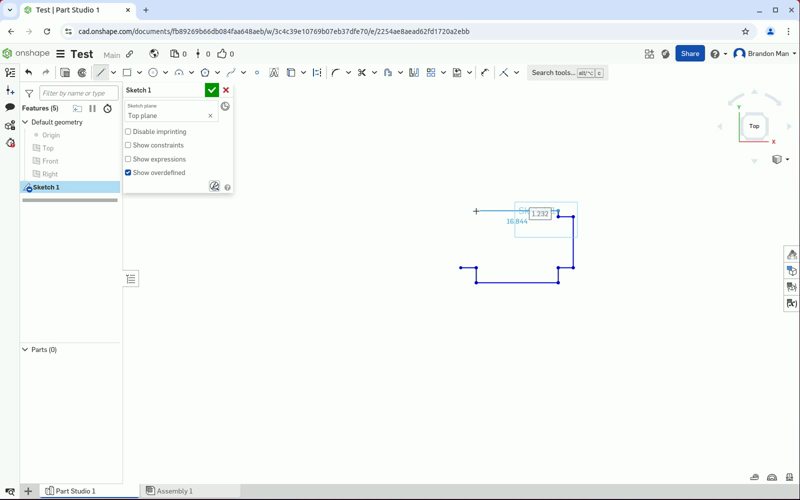
key_down(shift)
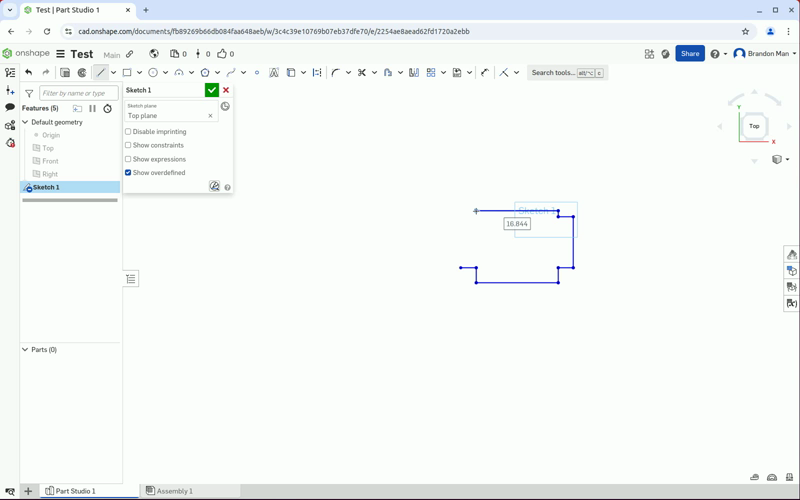
mouse_move(506, 210)
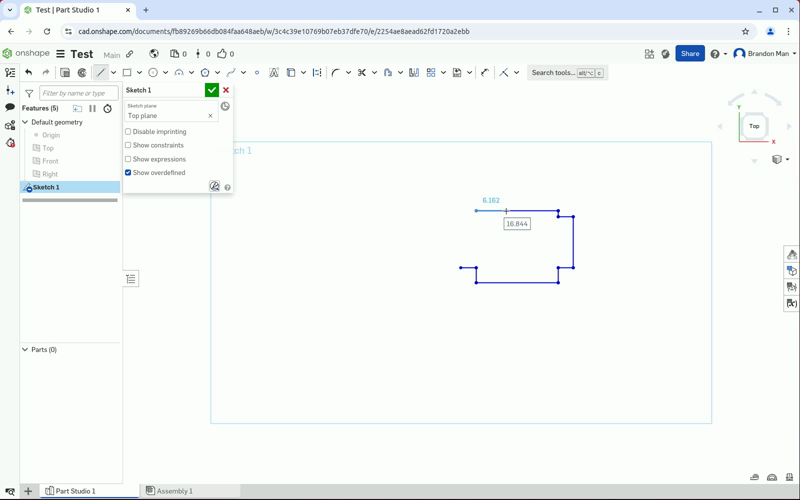
mouse_move(476, 216)
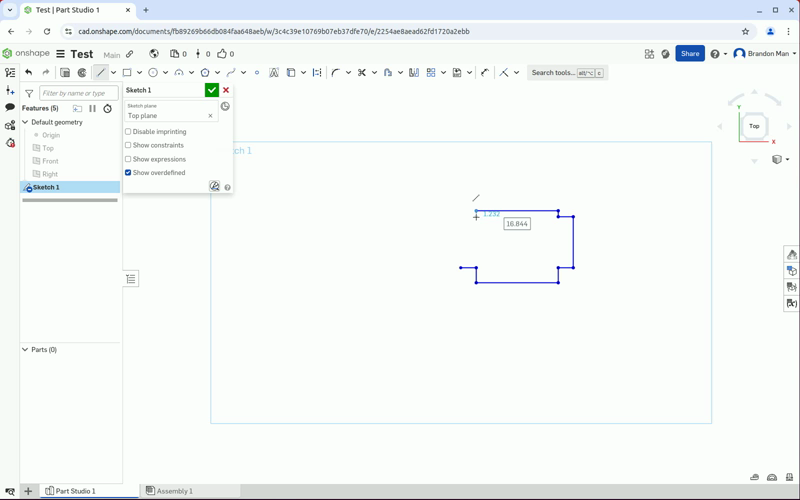
scroll(6)
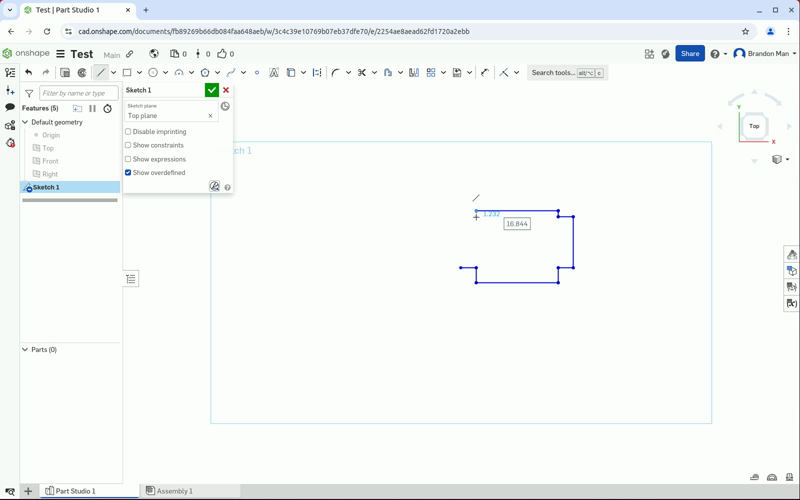
scroll(6)
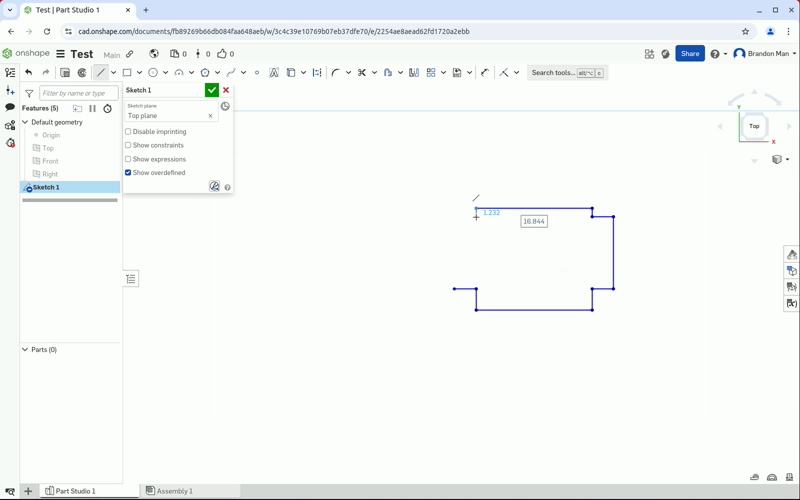
scroll(6)
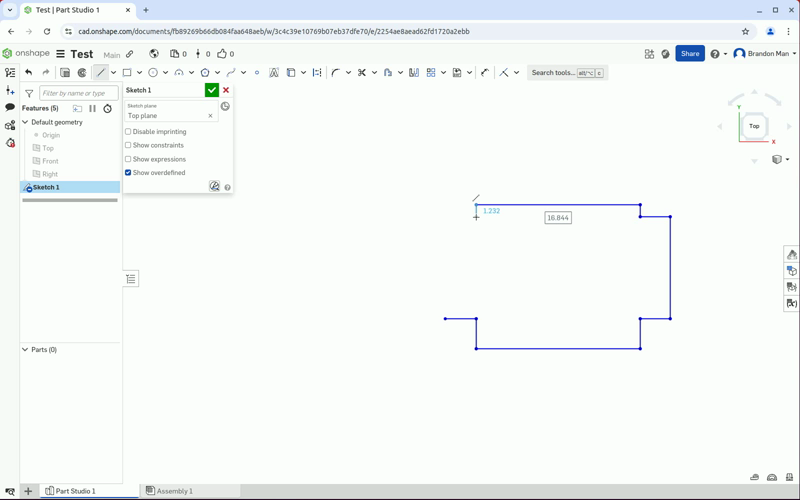
scroll(6)
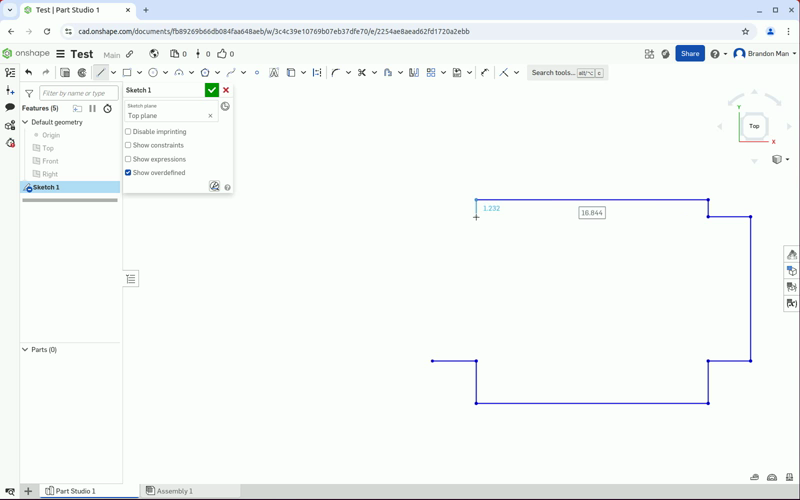
scroll(6)
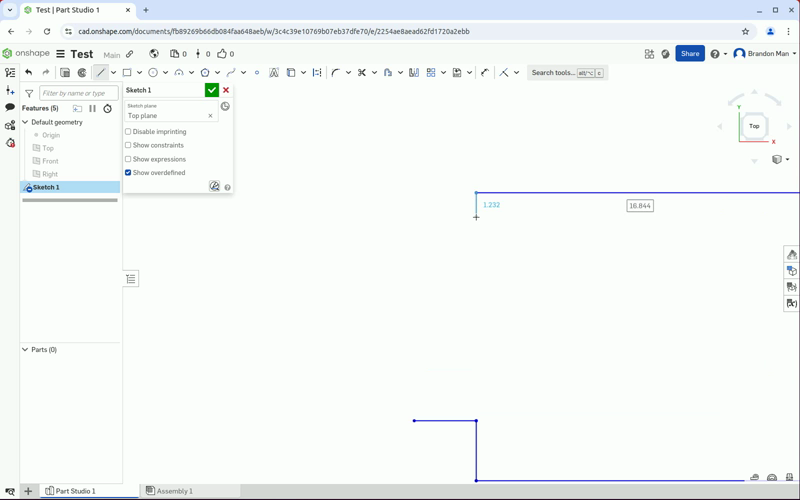
scroll(6)
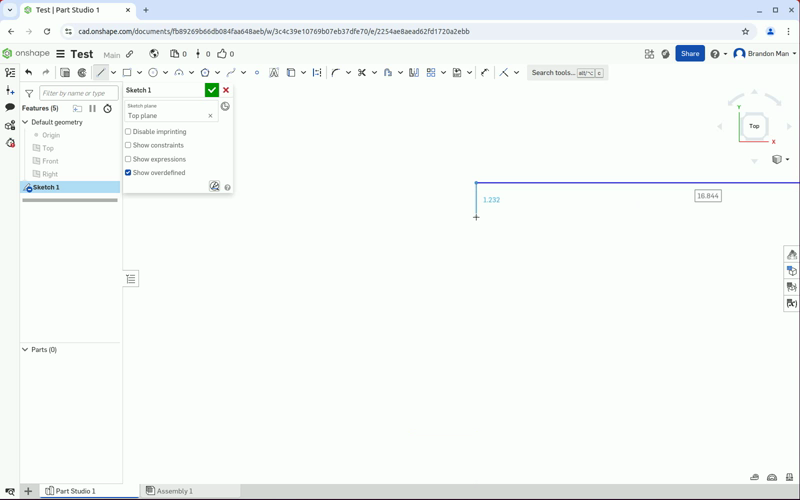
scroll(6)
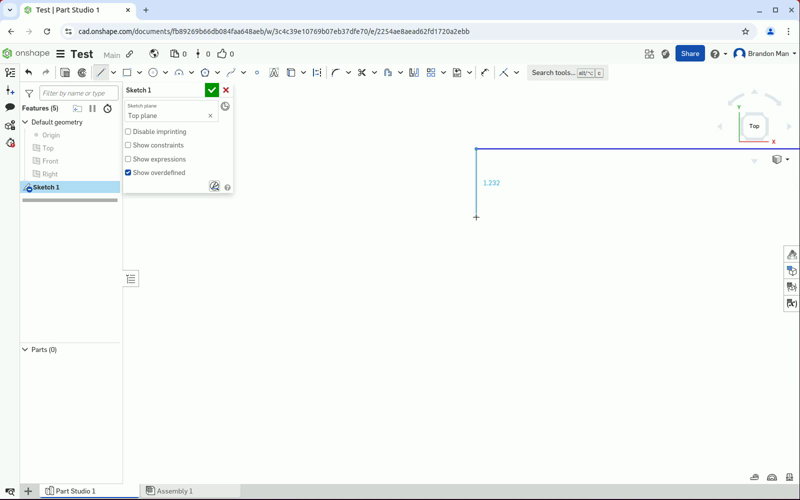
click(476, 216)
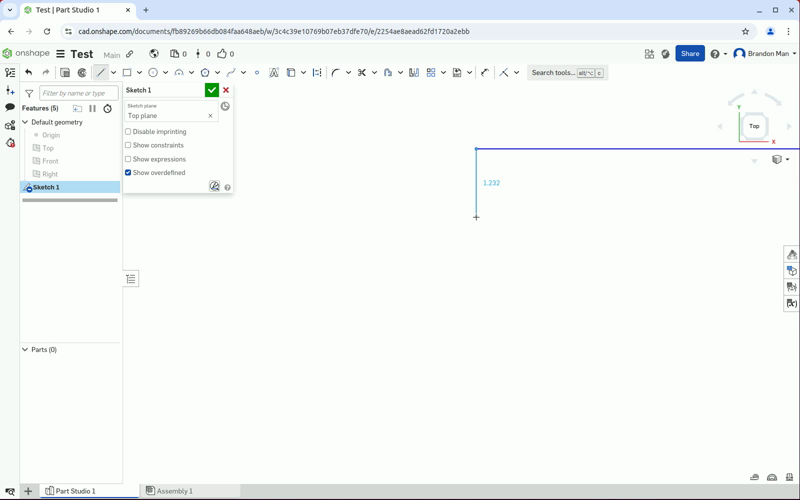
scroll(-6)
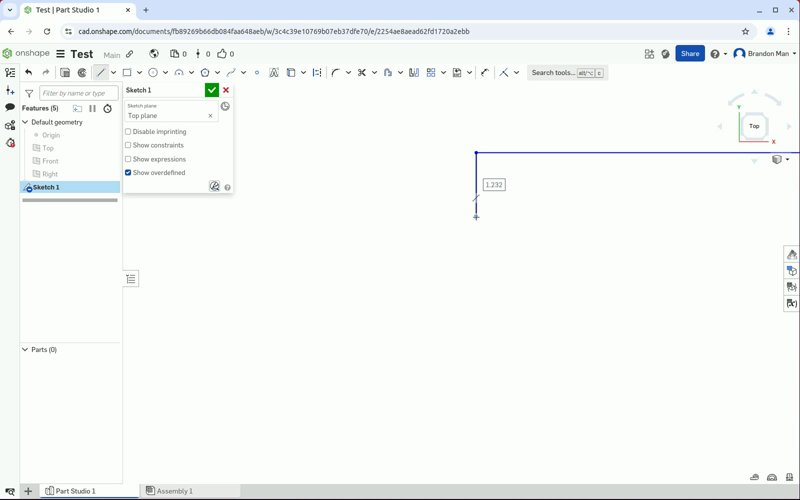
scroll(-6)
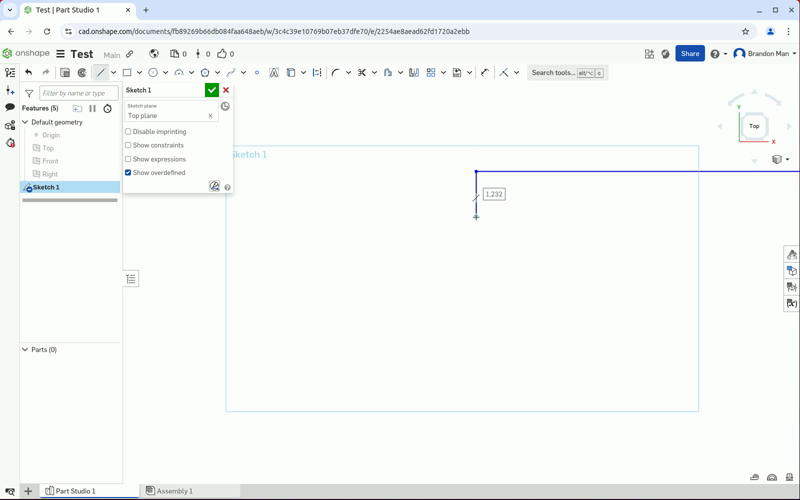
scroll(-6)
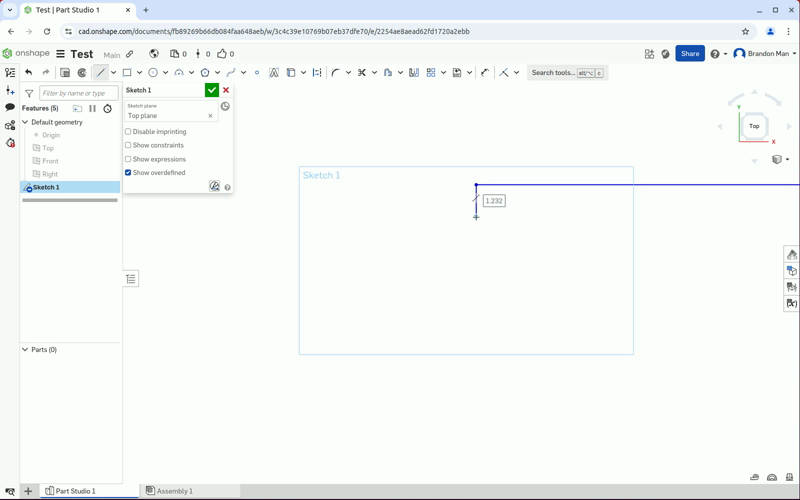
scroll(-6)
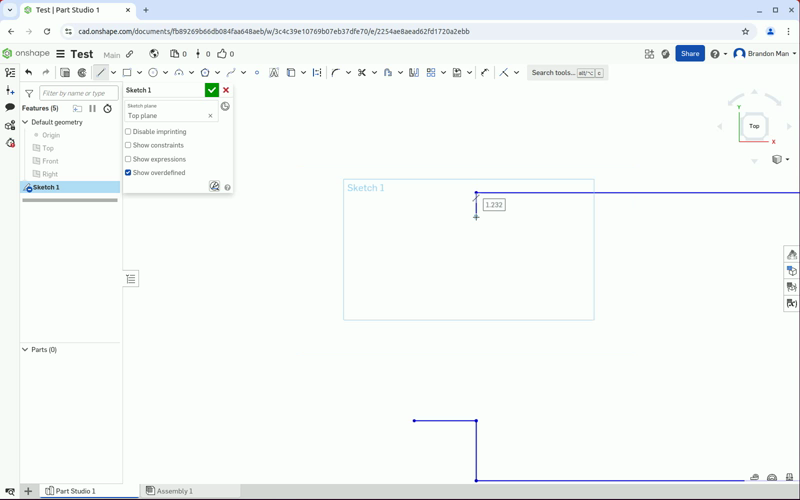
scroll(-6)
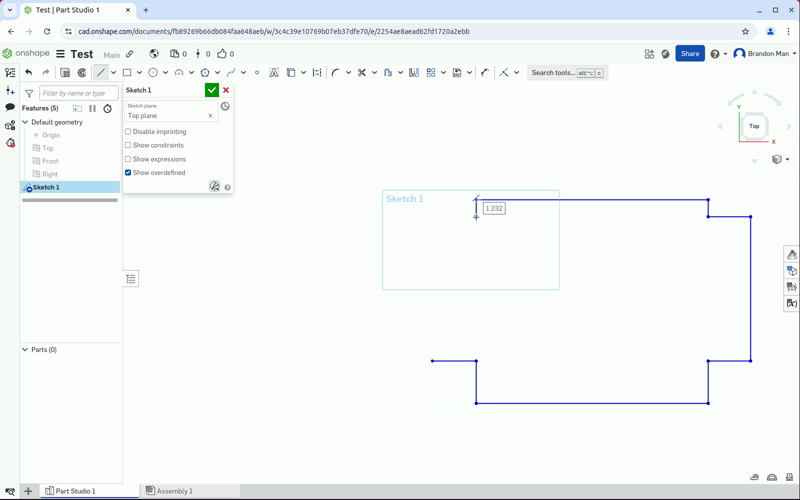
scroll(-6)
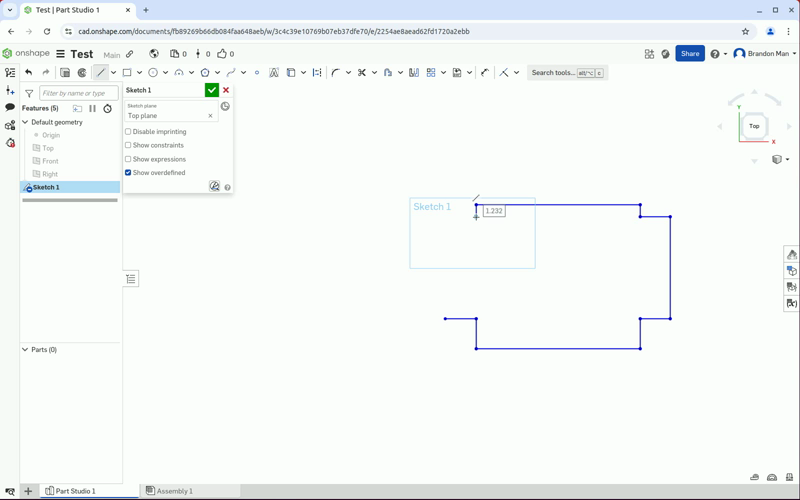
scroll(-6)
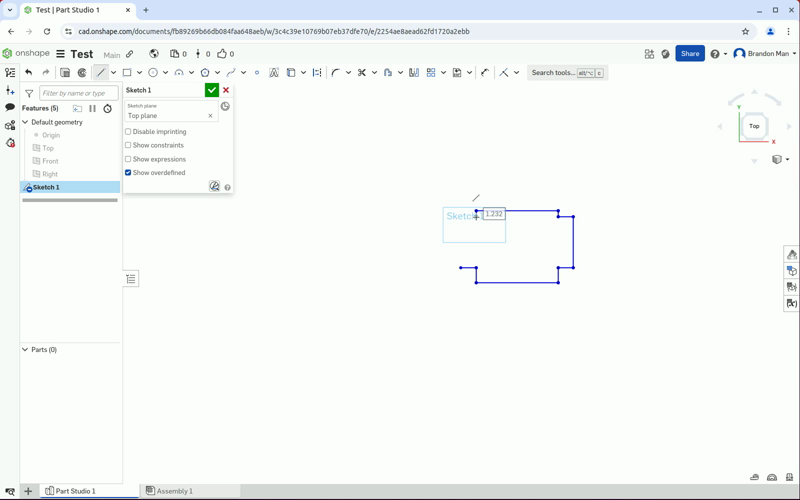
key_up(shift)
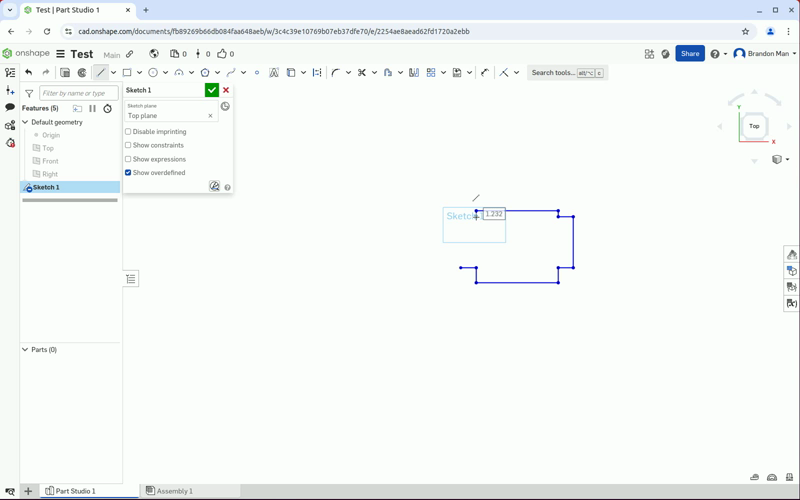
key_down(shift)
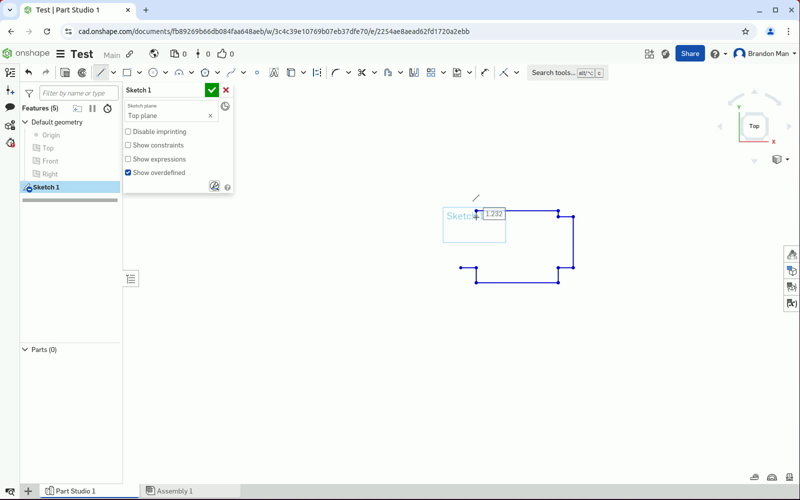
mouse_move(506, 216)
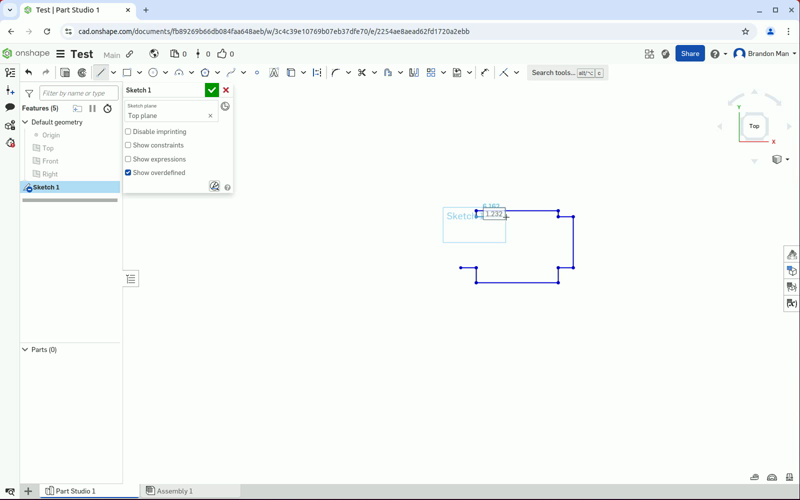
mouse_move(460, 216)
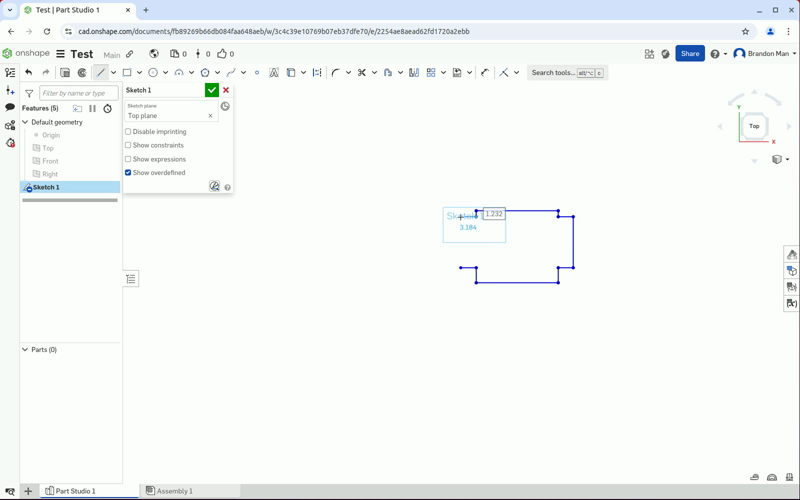
click(460, 216)
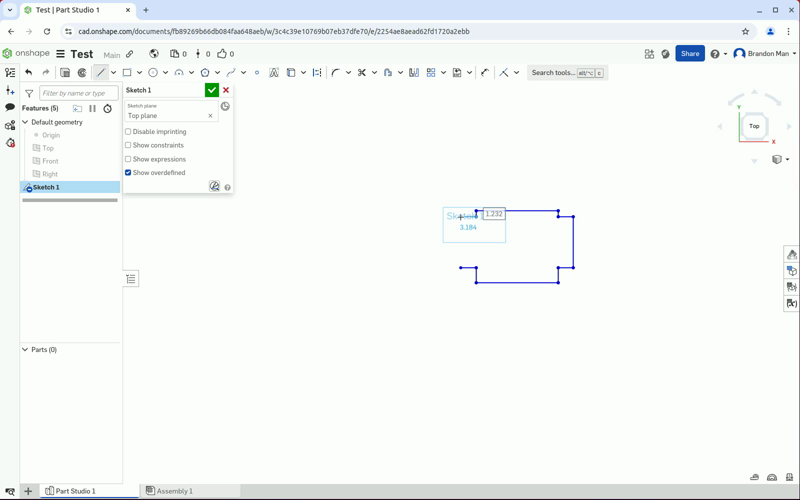
key_up(shift)
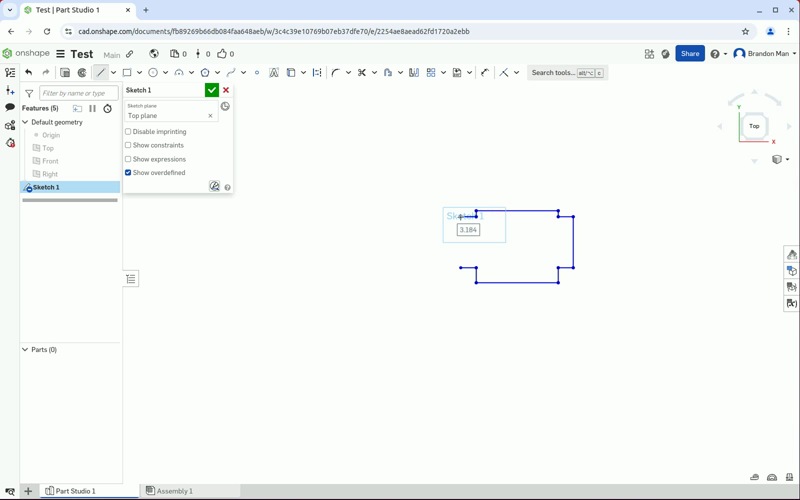
mouse_move(490, 216)
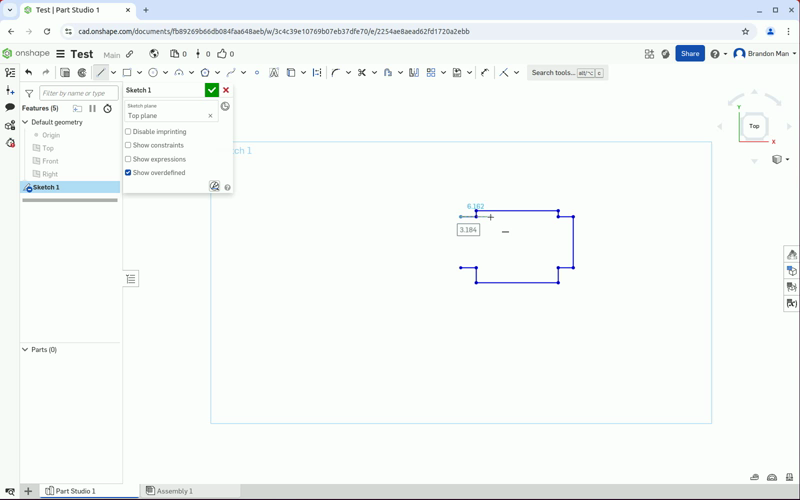
key_down(shift)
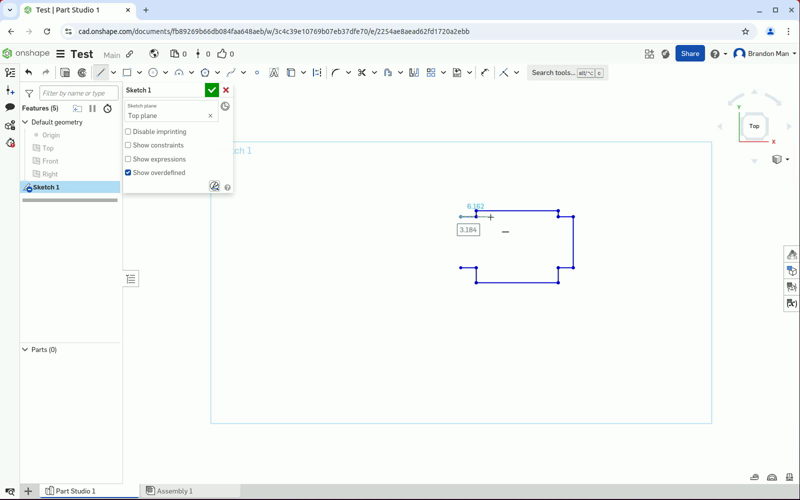
mouse_move(460, 267)
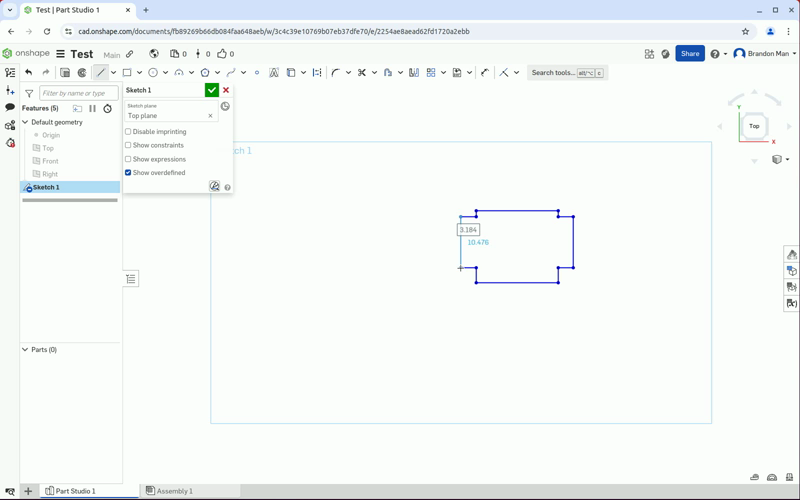
key_up(shift)
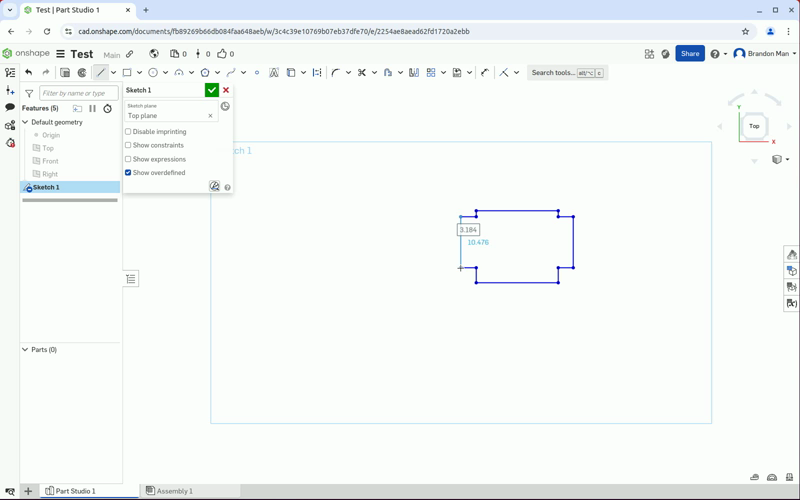
click(460, 267)
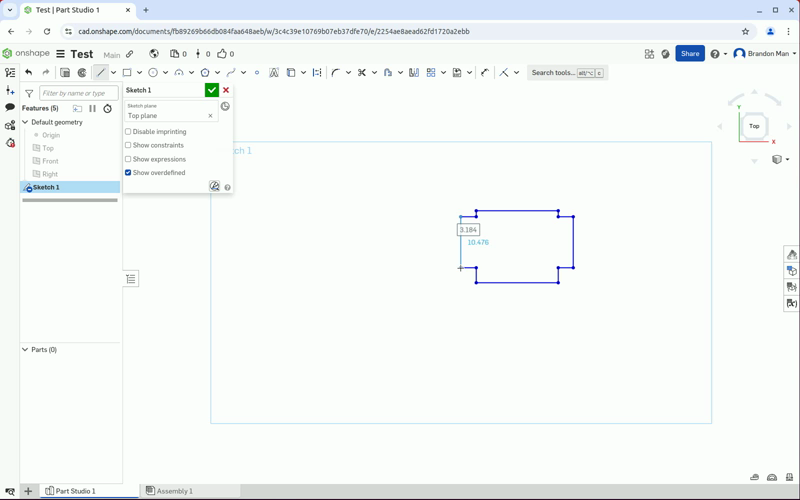
key(esc)
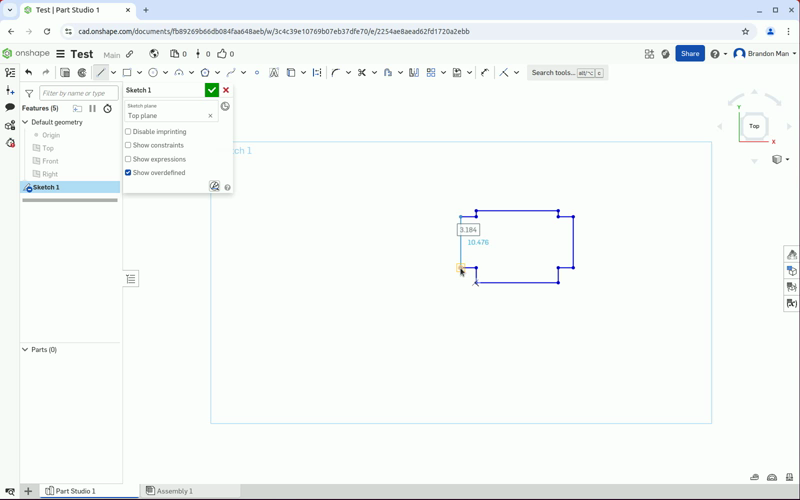
mouse_move(492, 250)
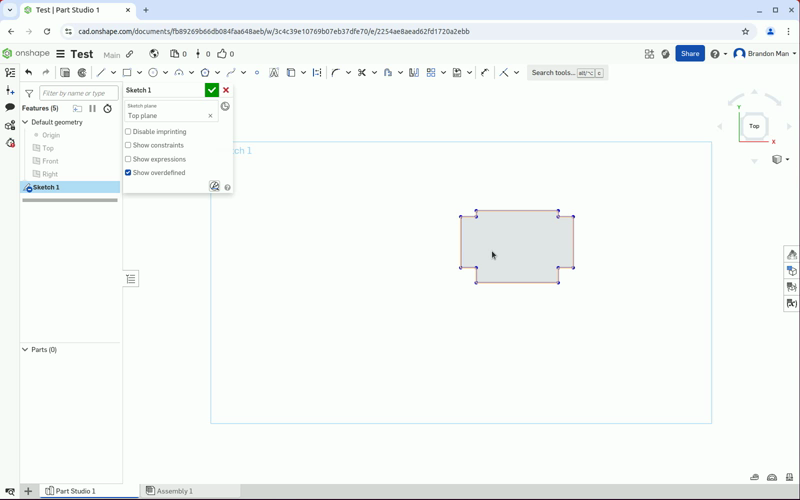
click(492, 250)
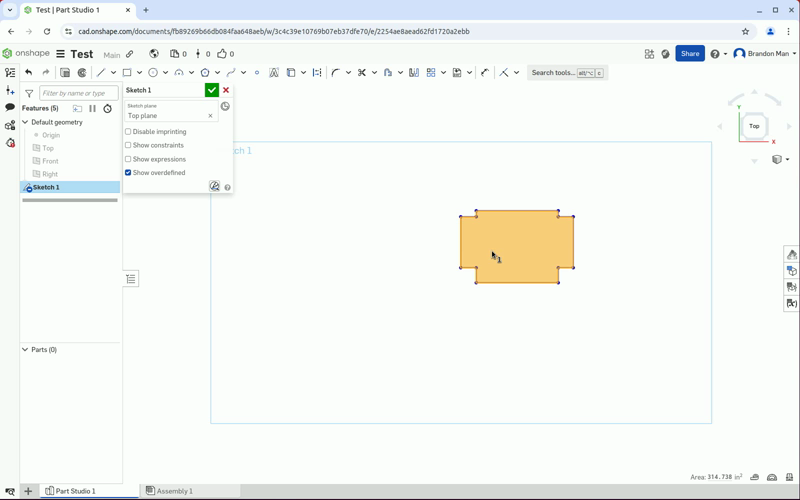
mouse_move(73, 352)
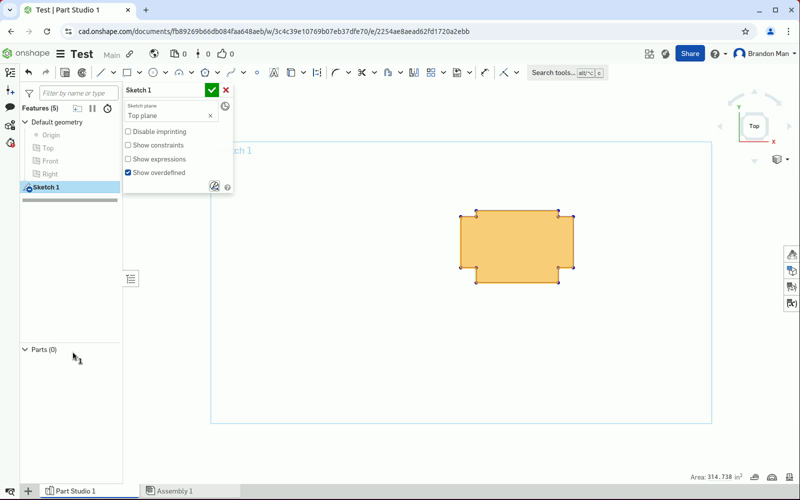
key(shift+y)
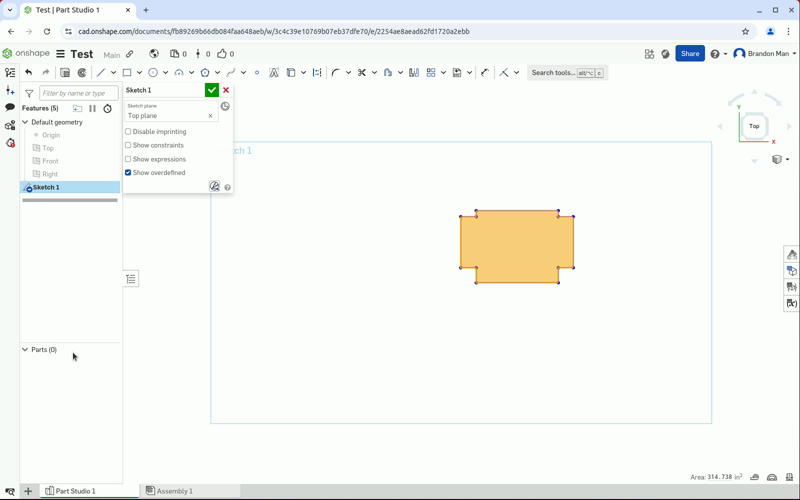
key(shift+e)
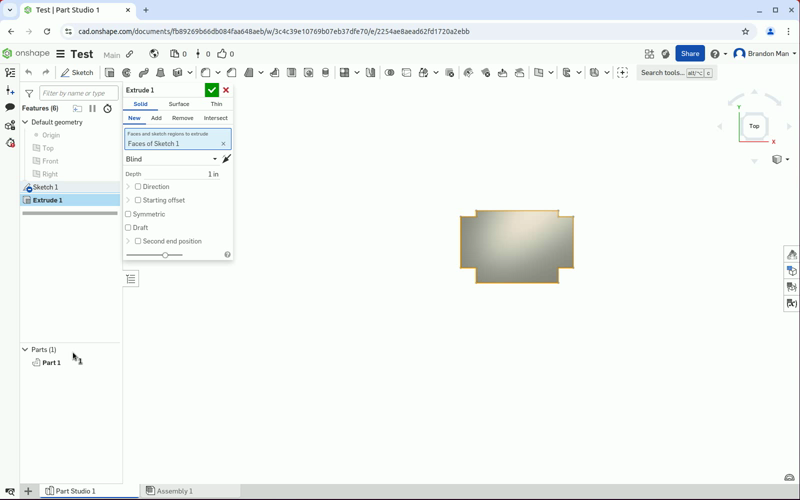
mouse_move(143, 106)
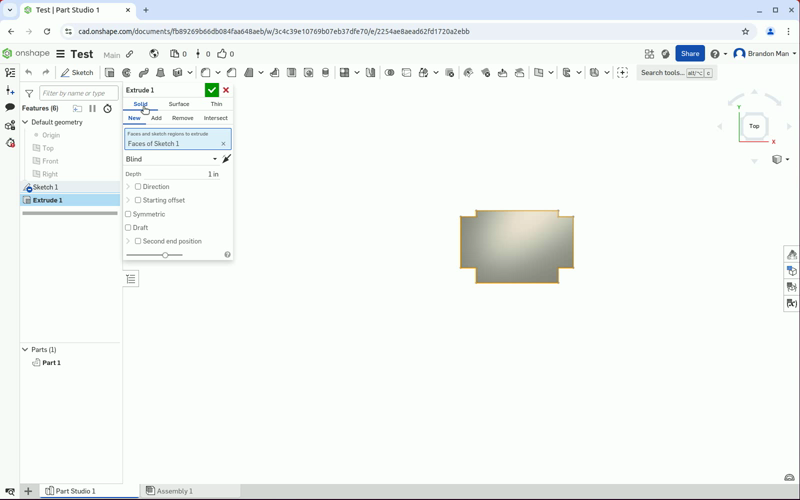
click(143, 106)
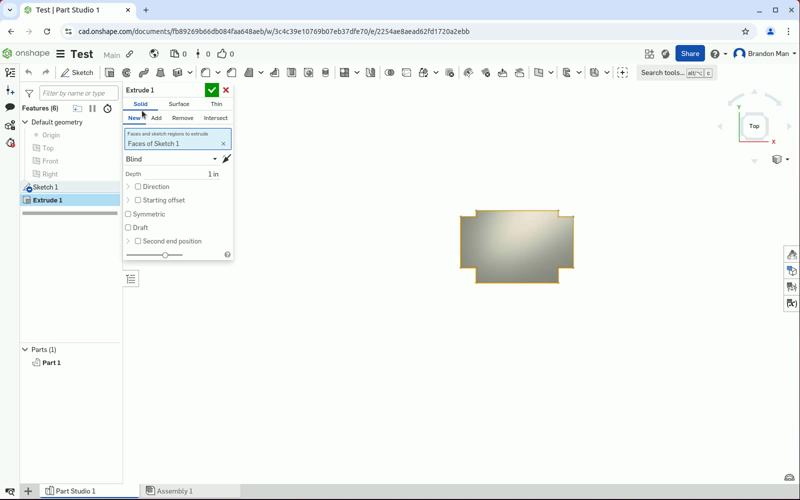
mouse_move(137, 120)
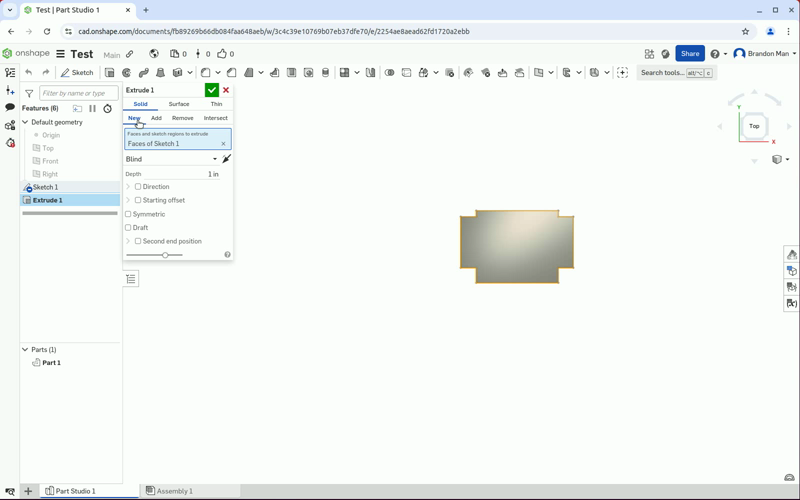
click(137, 120)
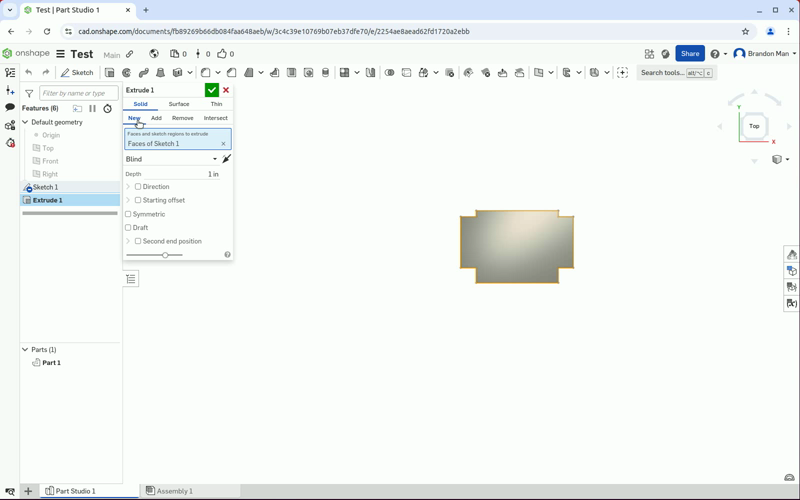
key(tab, 4)
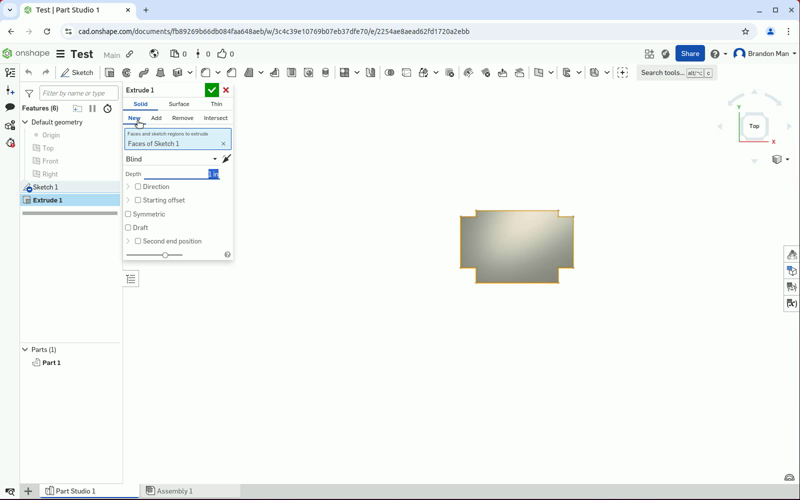
text(1.204)
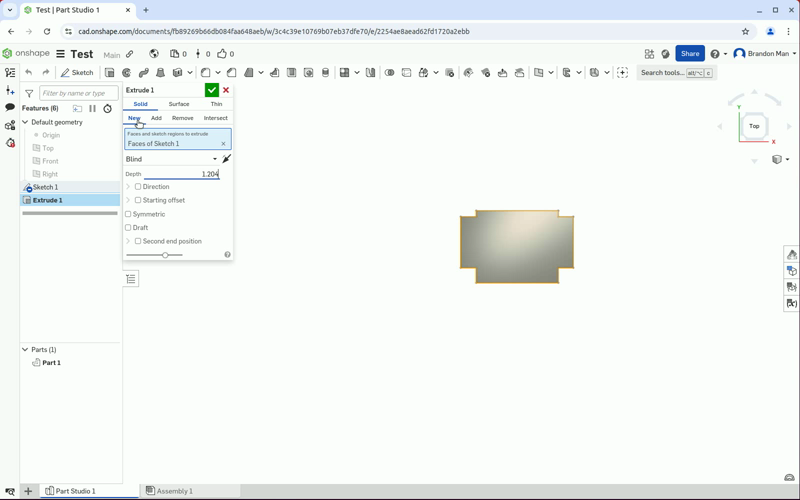
key(enter)
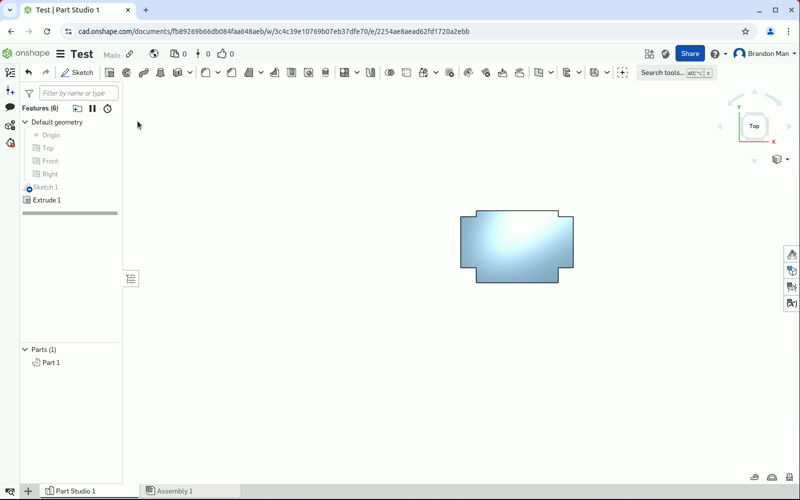
key(shift+h)
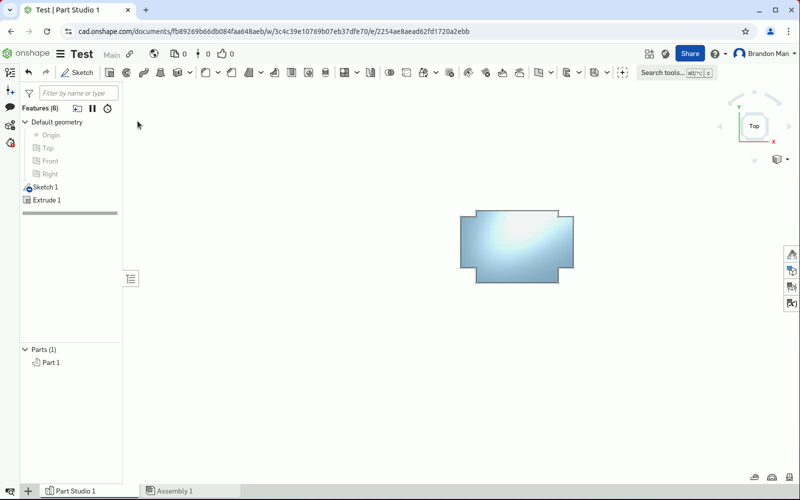
key(shift+h)
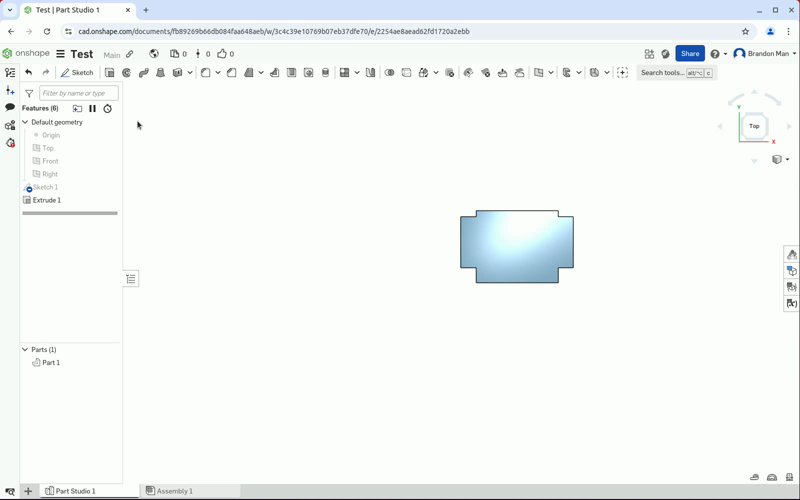
mouse_move(73, 189)
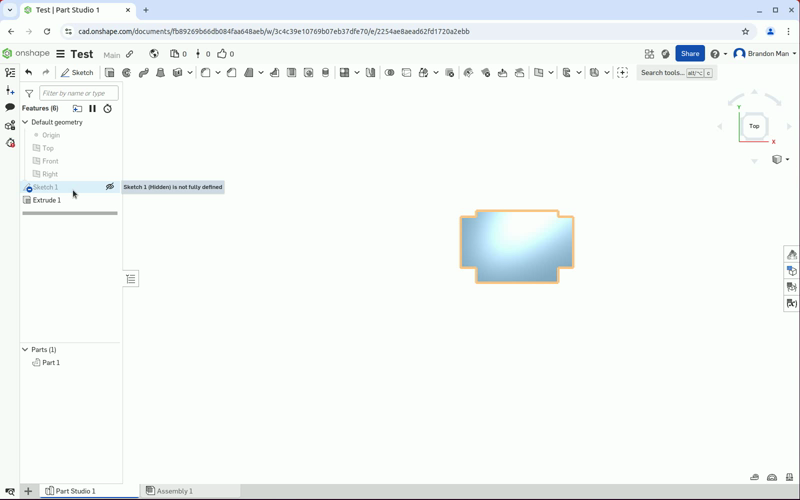
click(73, 189)
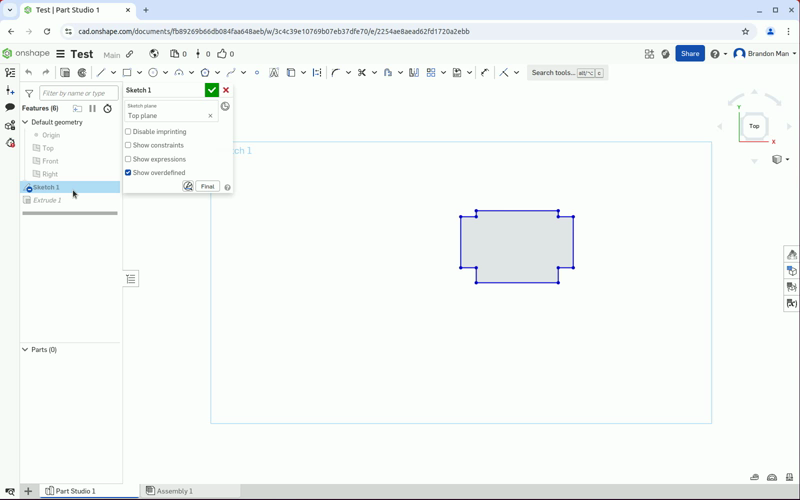
mouse_move(229, 92)
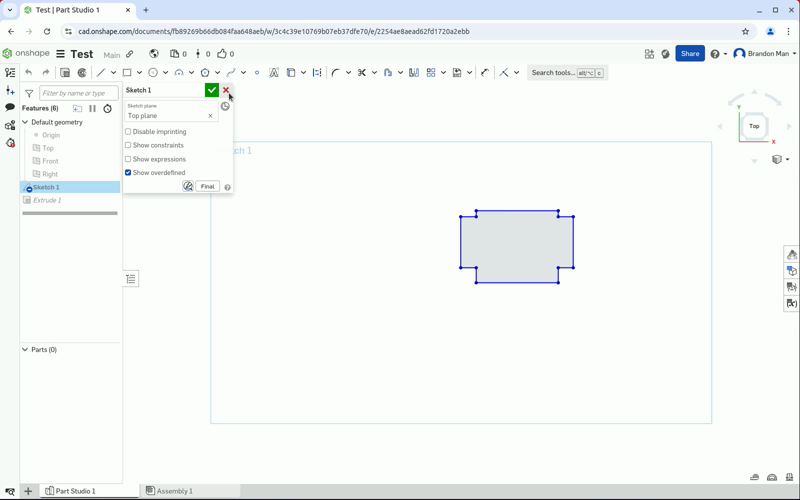
click(229, 92)
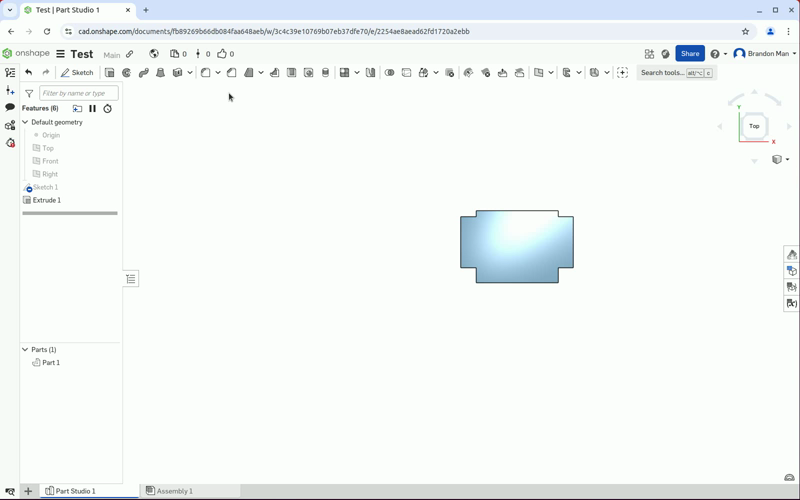
mouse_move(541, 75)
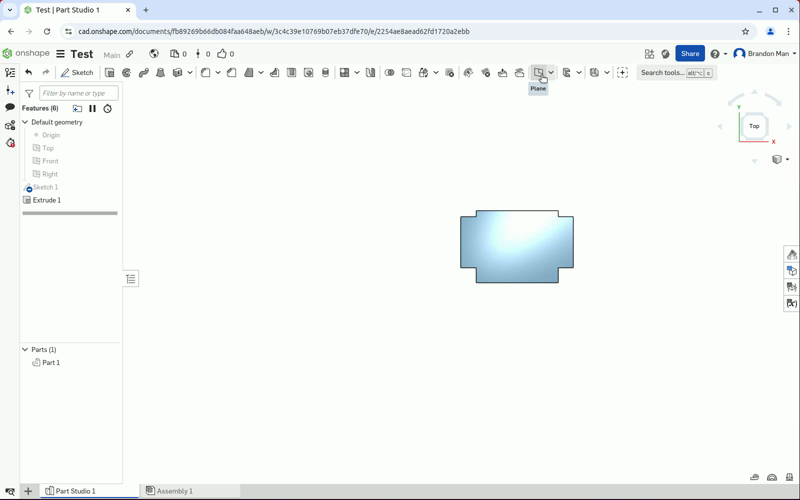
click(541, 75)
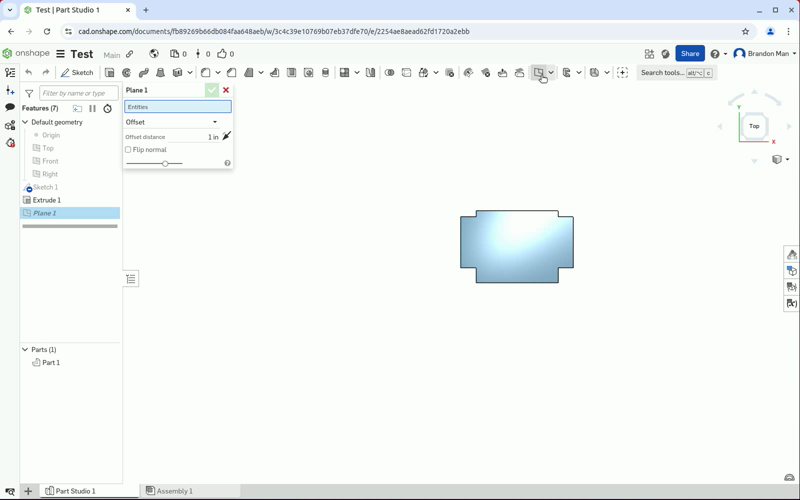
mouse_move(73, 150)
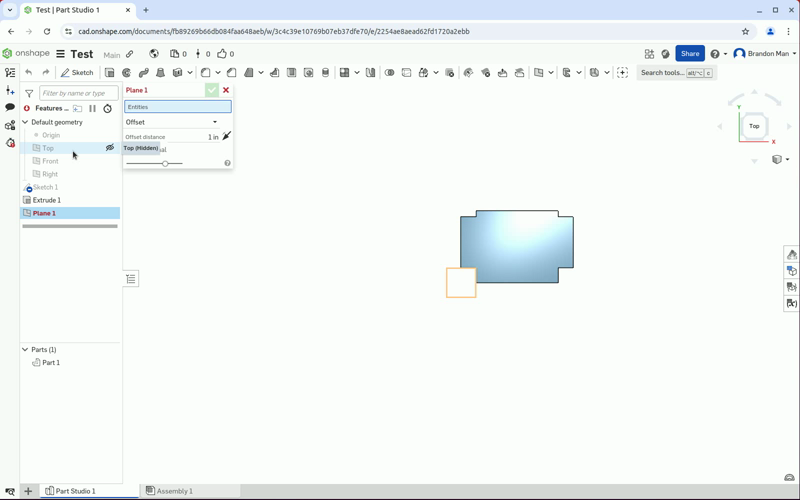
click(73, 150)
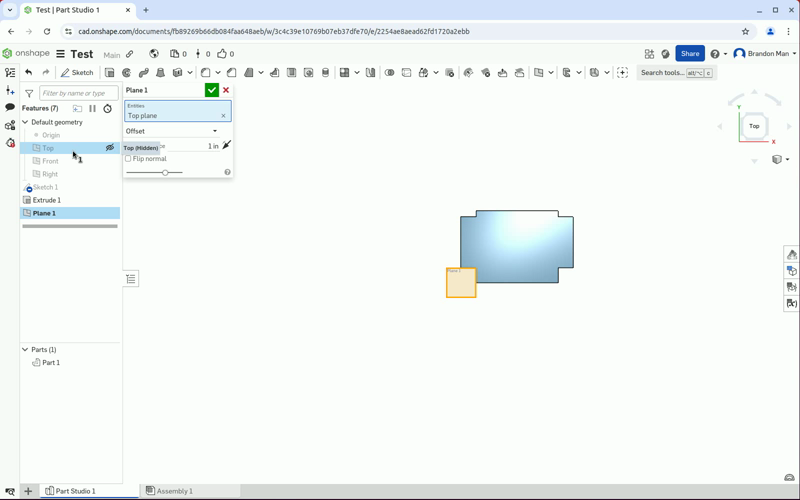
key(tab, 2)
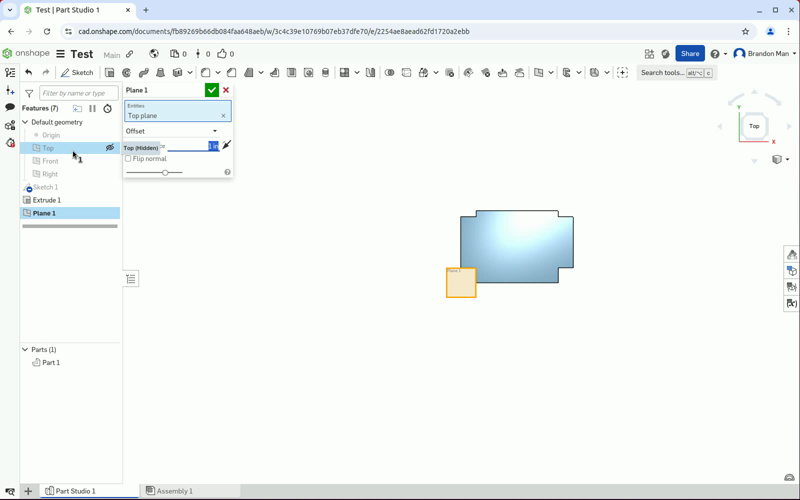
text(1.202)
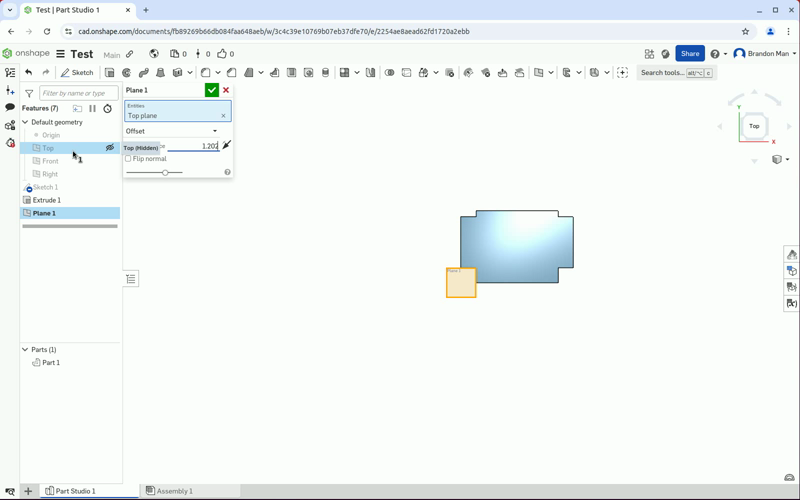
key(enter, 2)
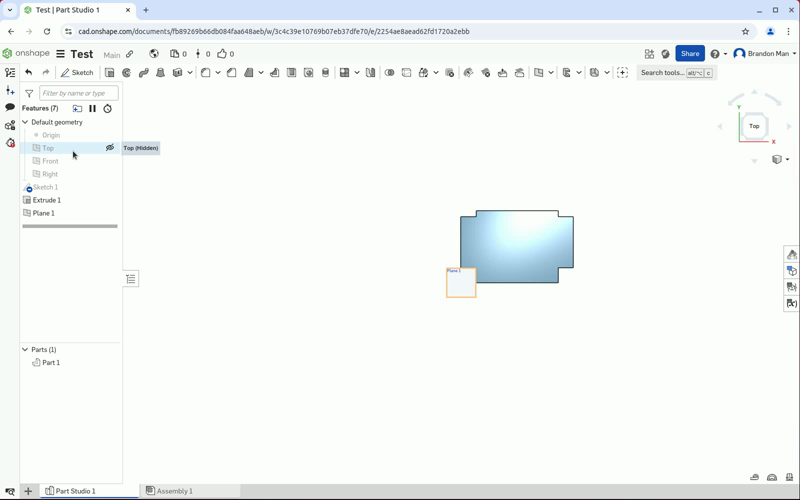
key(shift+s)
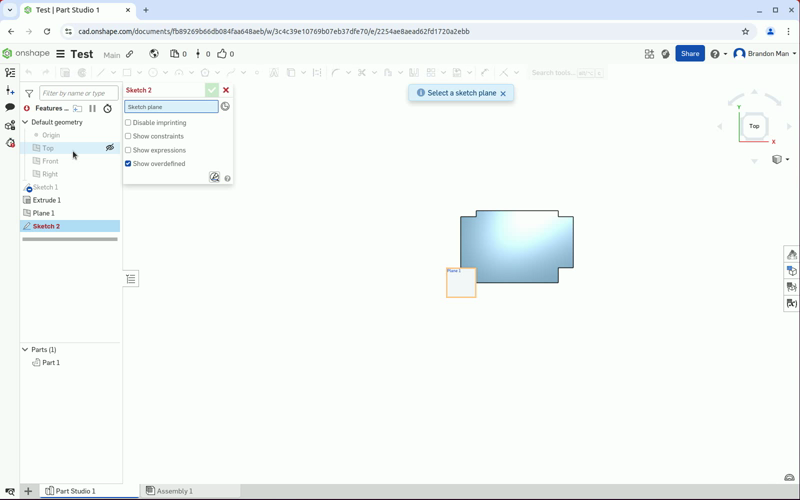
mouse_move(73, 215)
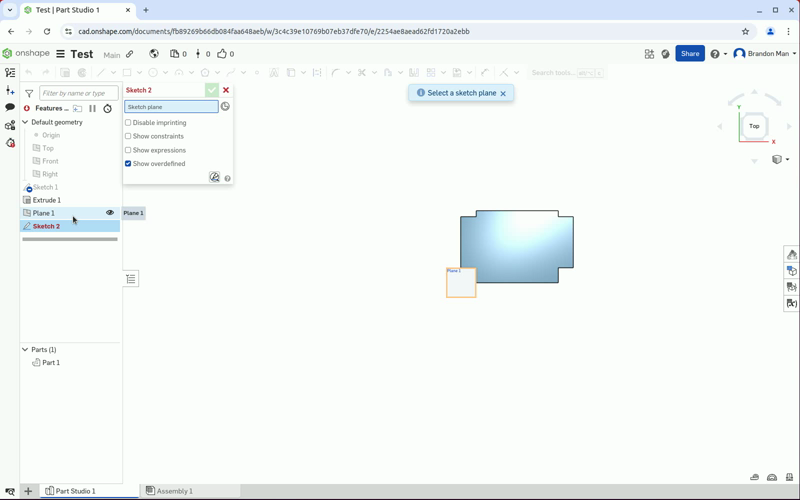
click(73, 215)
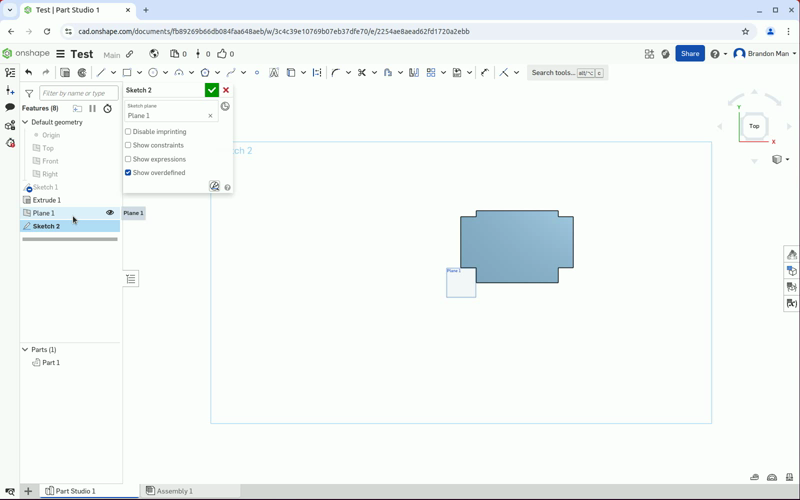
mouse_move(73, 352)
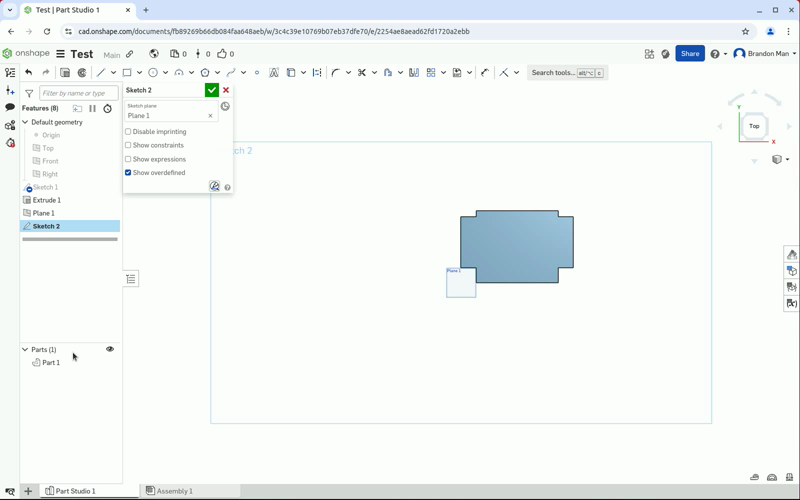
key(y)
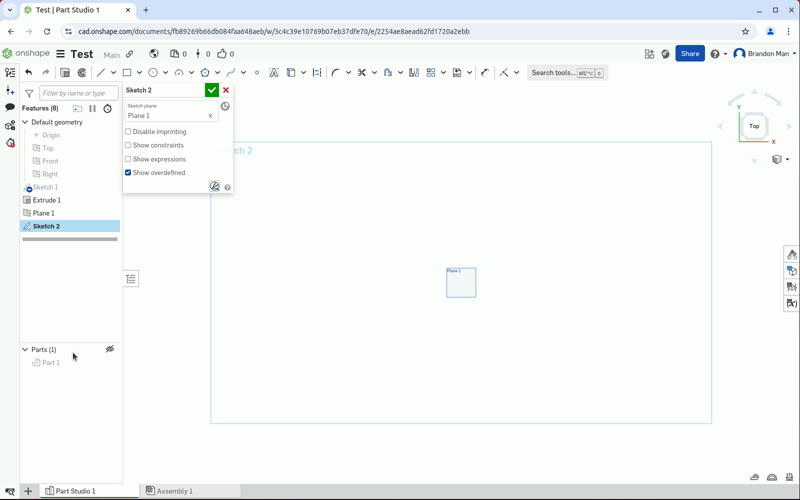
key(l)
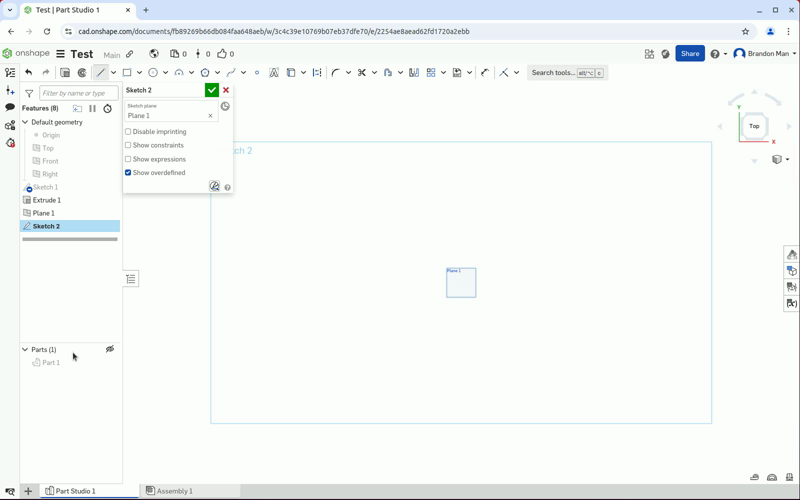
key_down(shift)
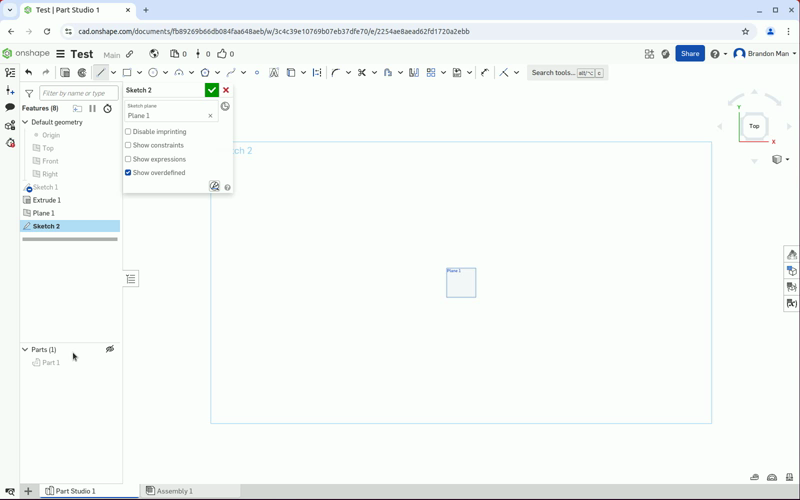
mouse_move(476, 282)
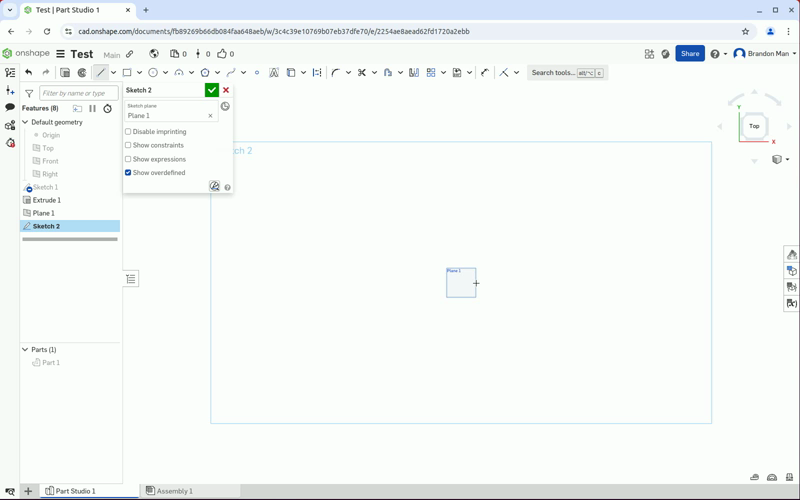
click(476, 282)
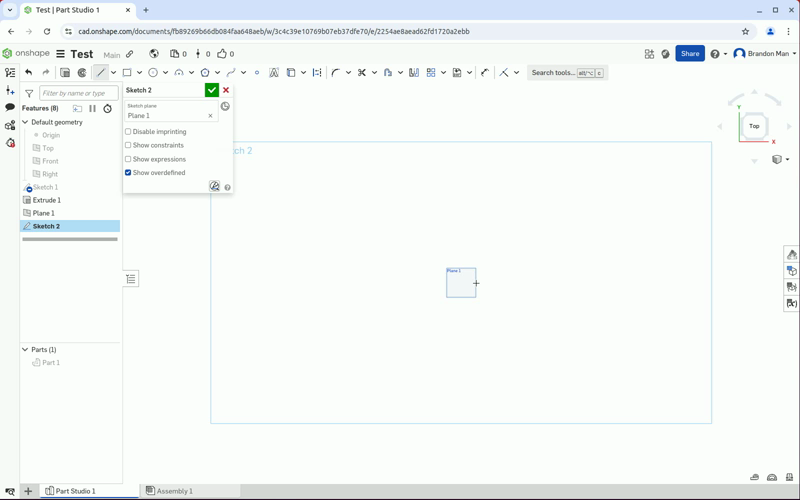
key_up(shift)
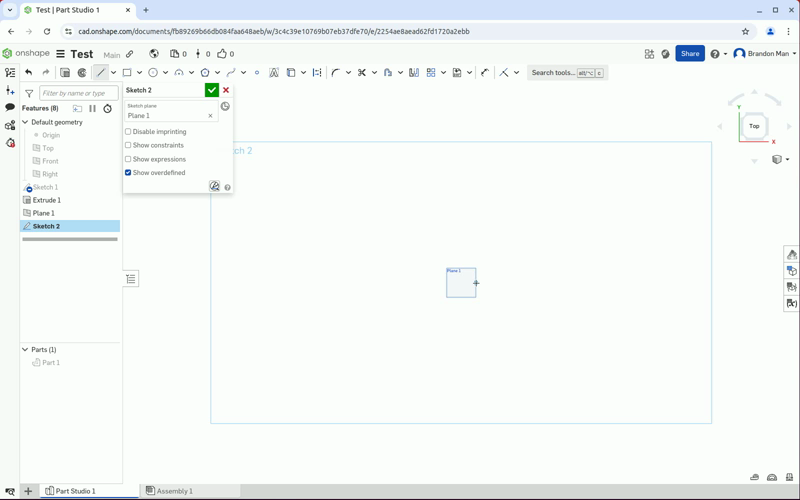
key_down(shift)
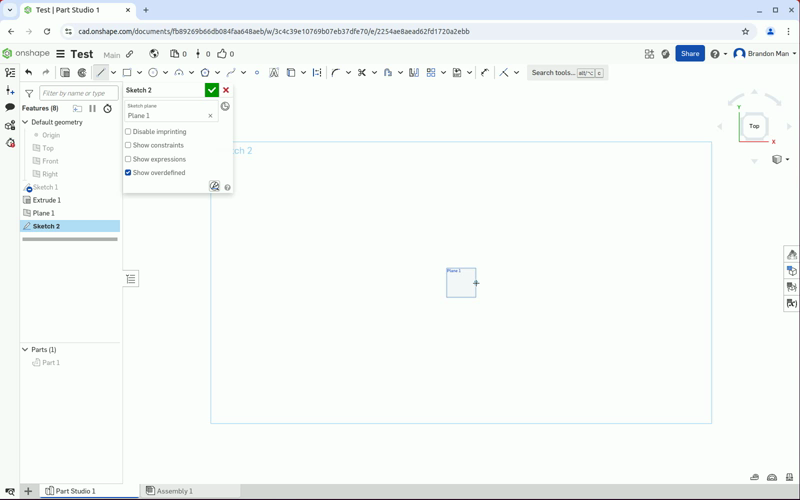
mouse_move(558, 282)
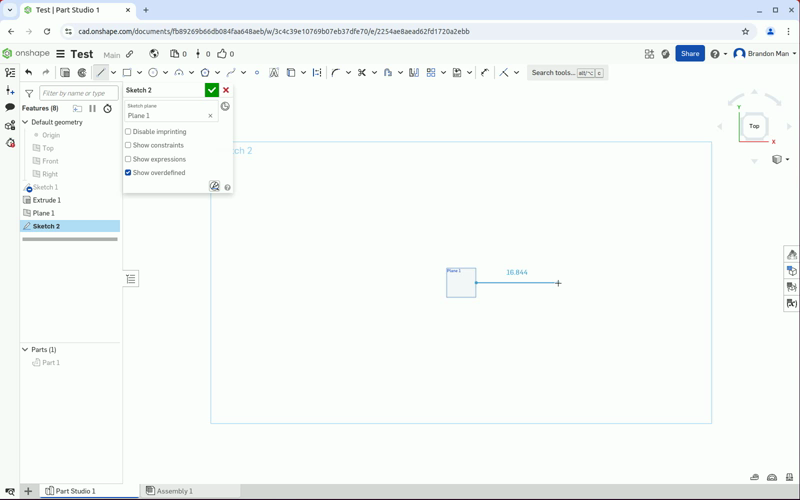
click(558, 282)
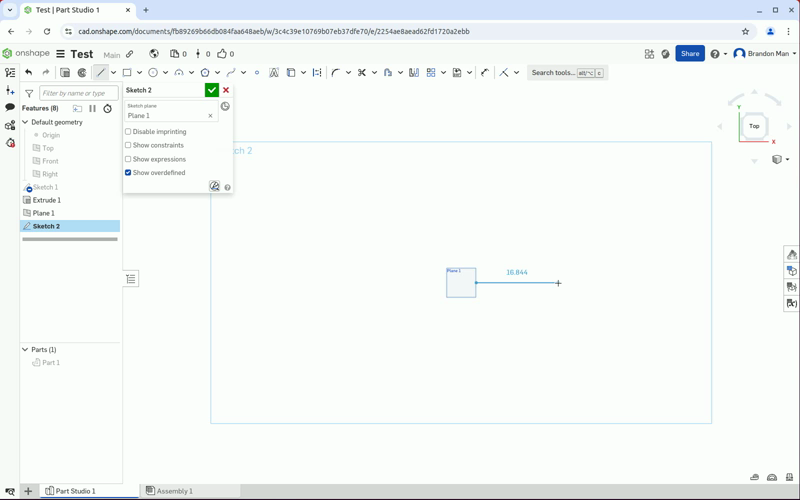
key_up(shift)
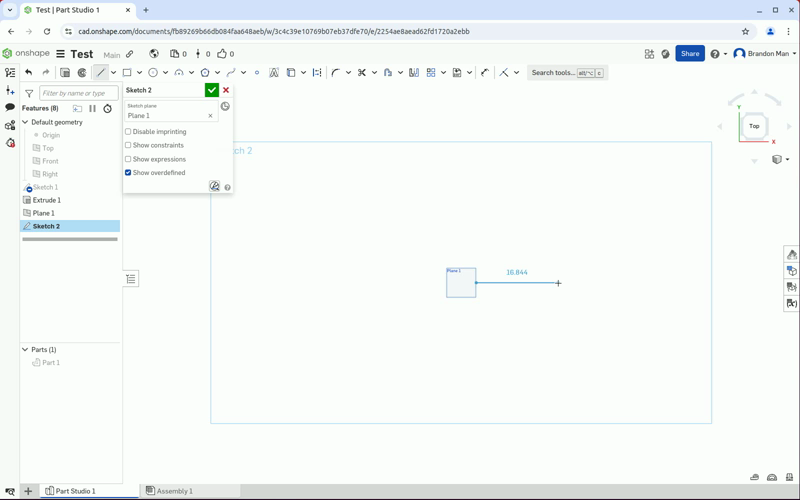
key_down(shift)
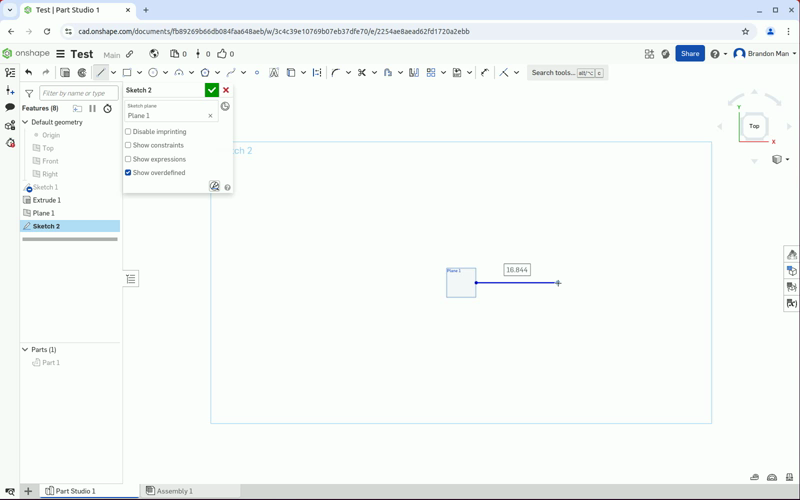
mouse_move(588, 282)
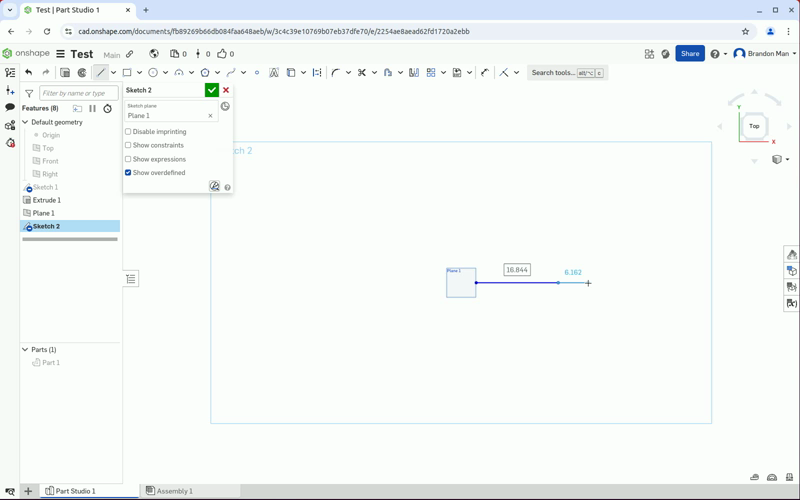
mouse_move(558, 276)
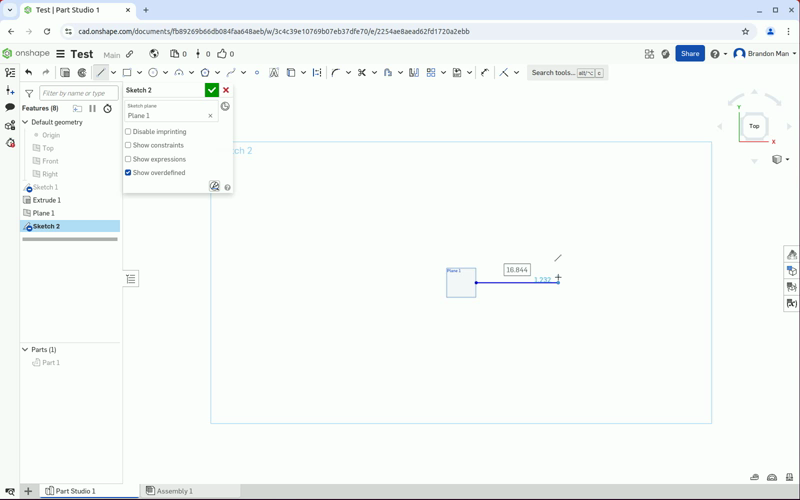
scroll(6)
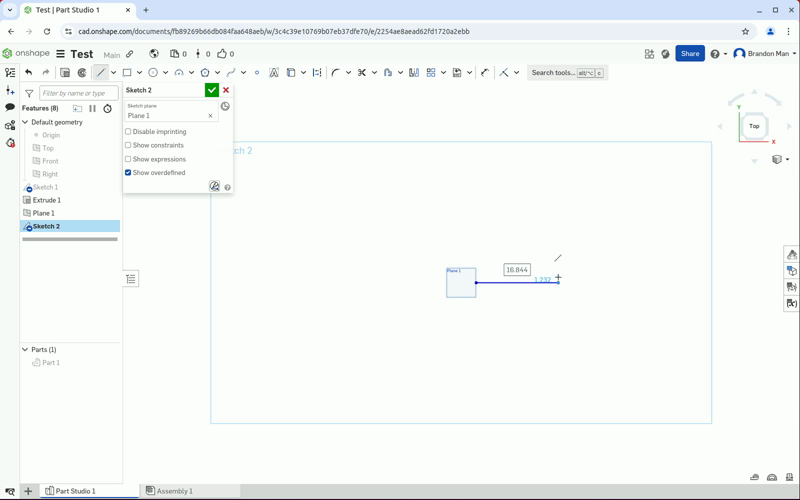
scroll(6)
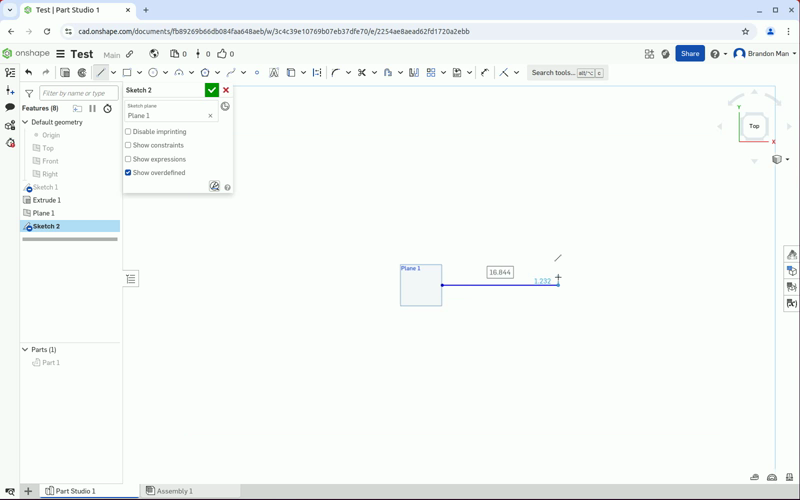
scroll(6)
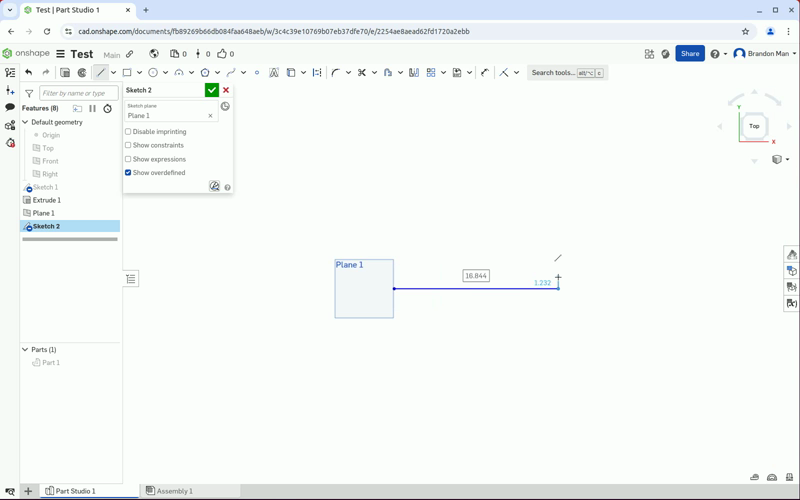
scroll(6)
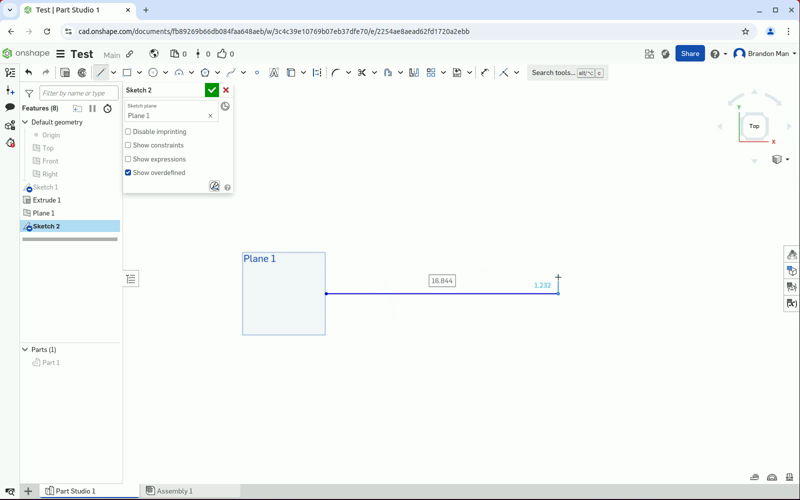
scroll(6)
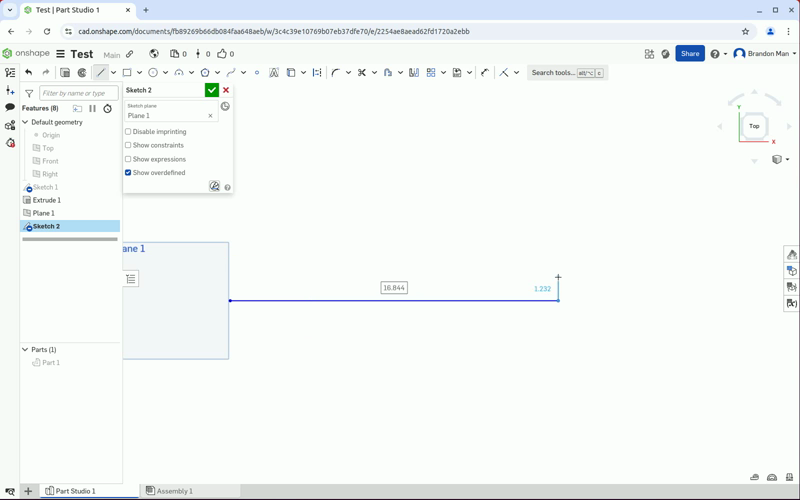
scroll(6)
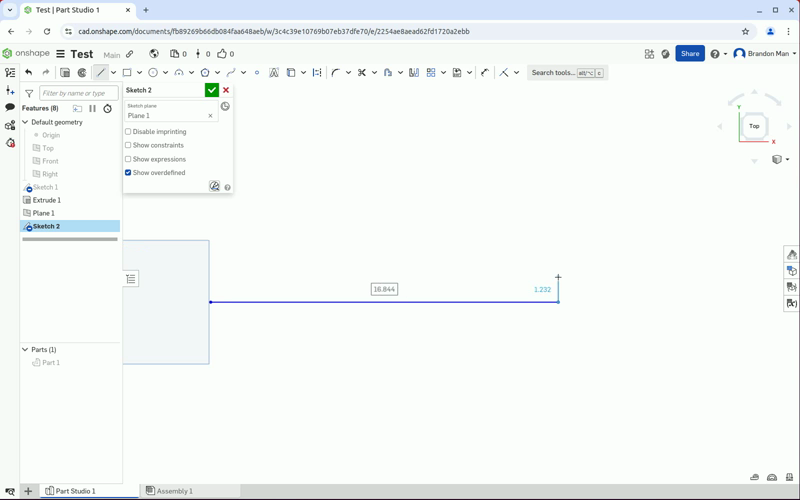
scroll(6)
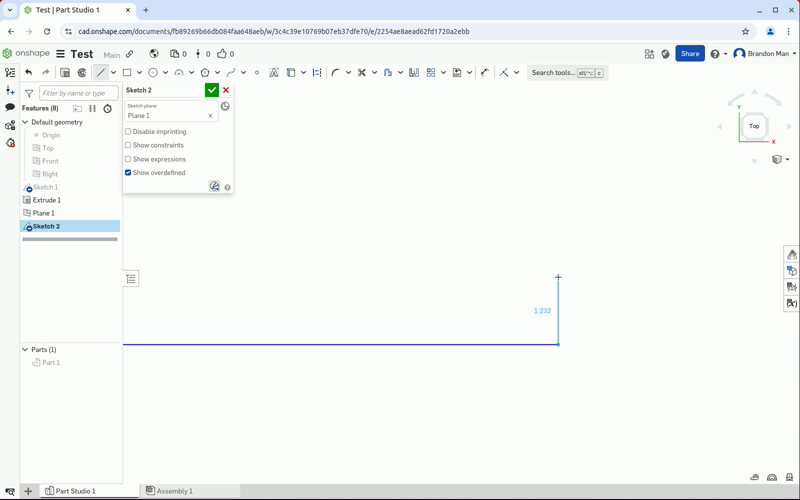
click(558, 276)
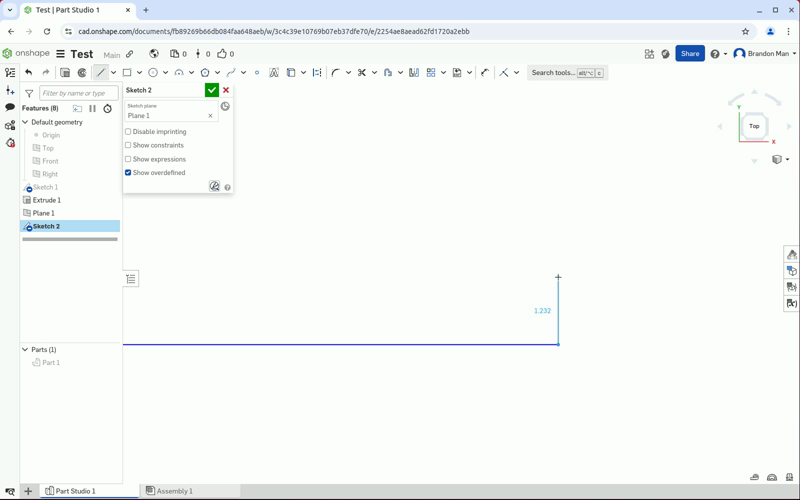
scroll(-6)
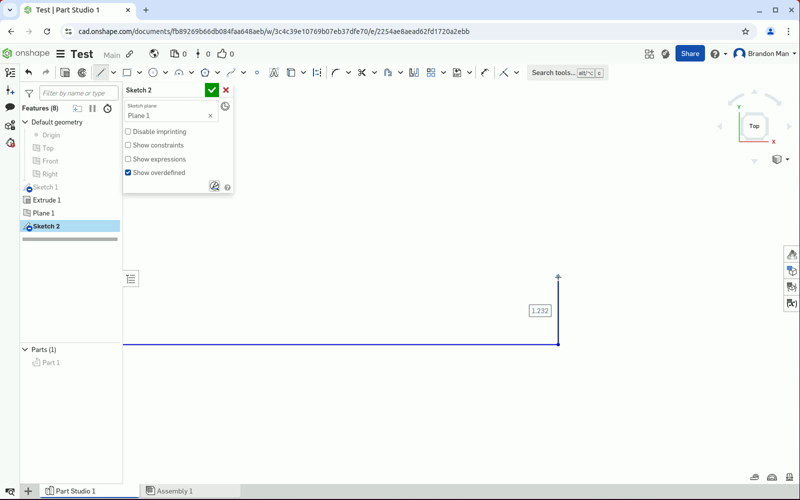
scroll(-6)
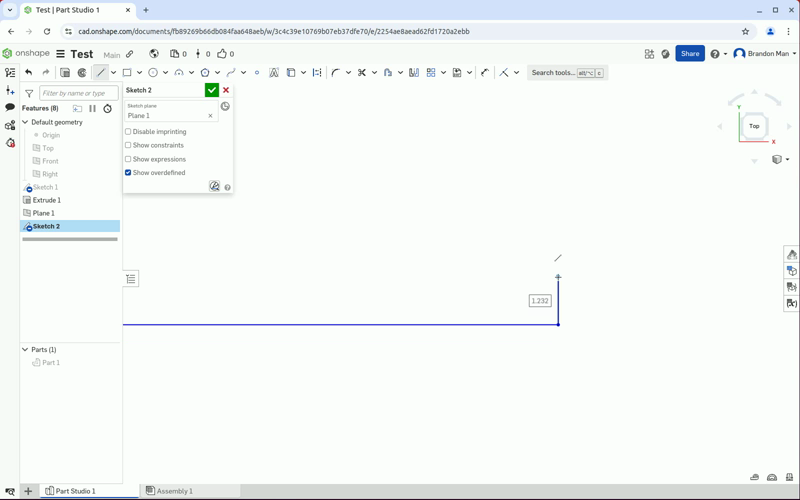
scroll(-6)
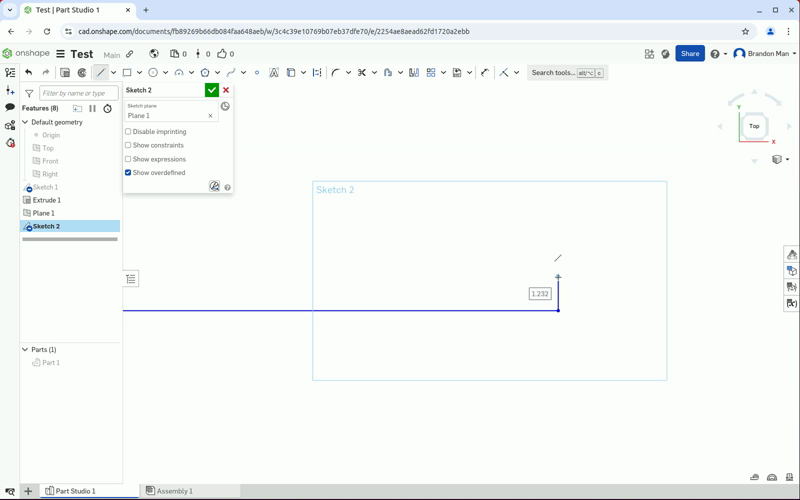
scroll(-6)
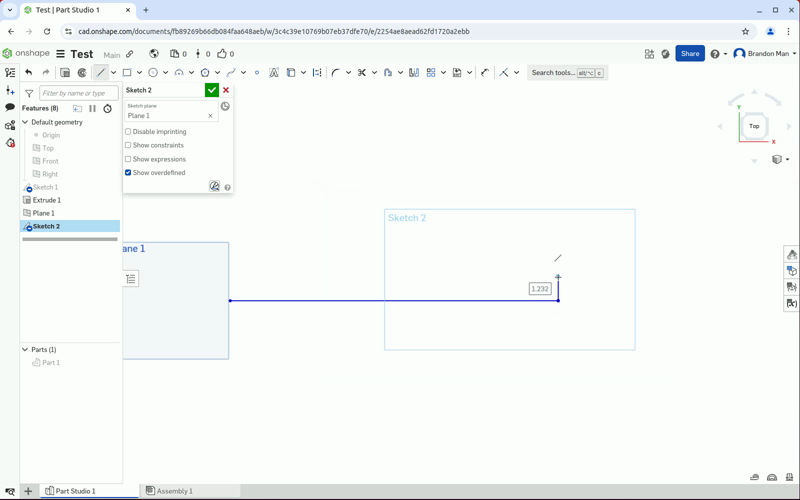
scroll(-6)
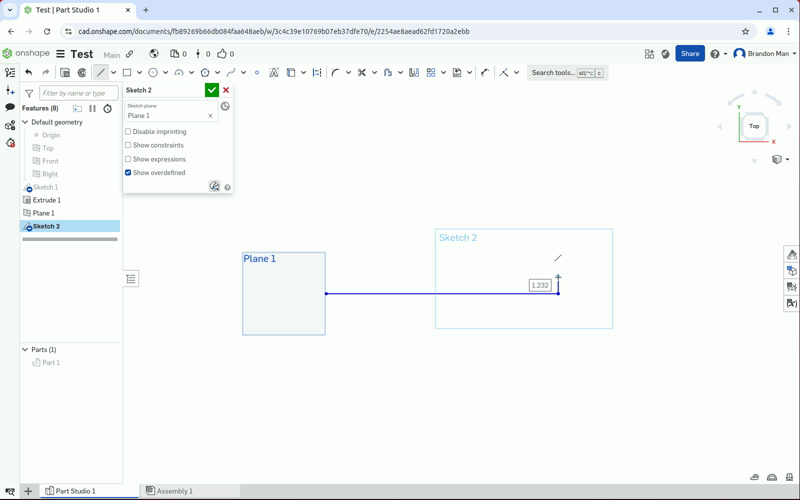
scroll(-6)
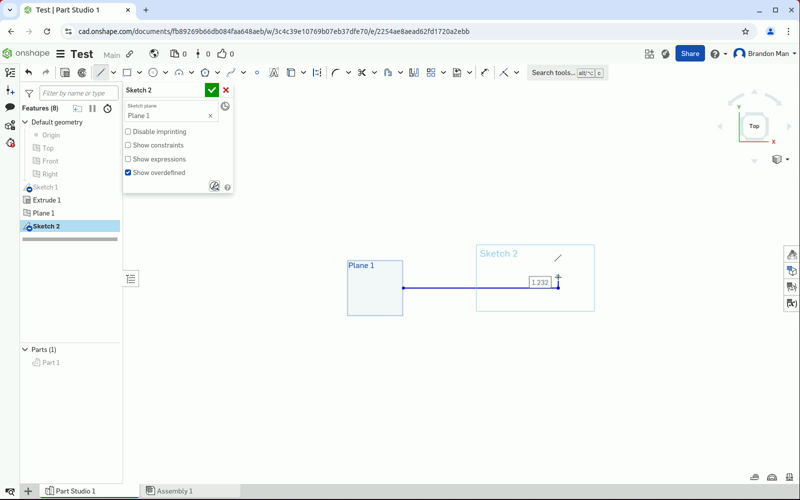
scroll(-6)
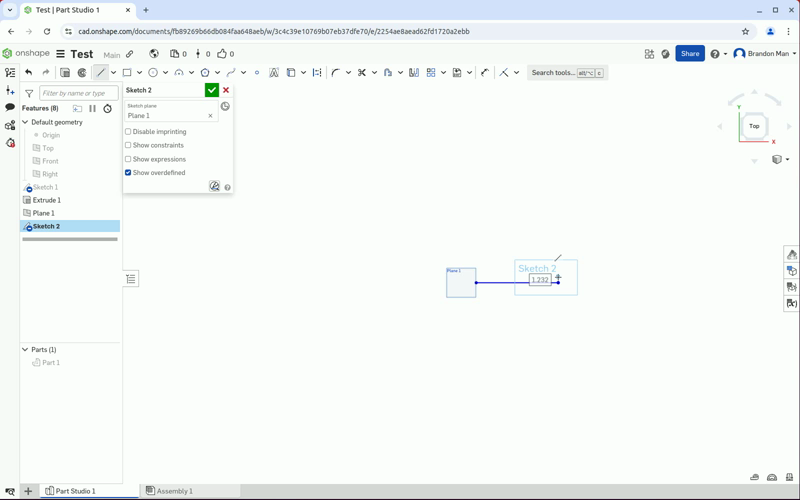
key_up(shift)
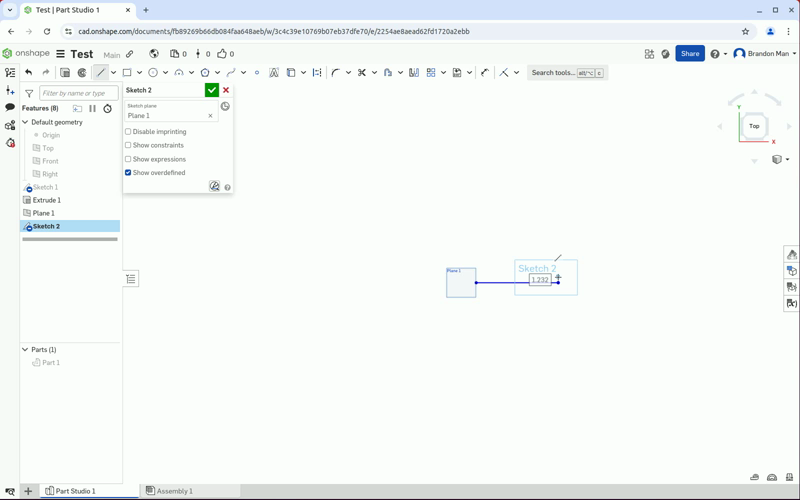
key_down(shift)
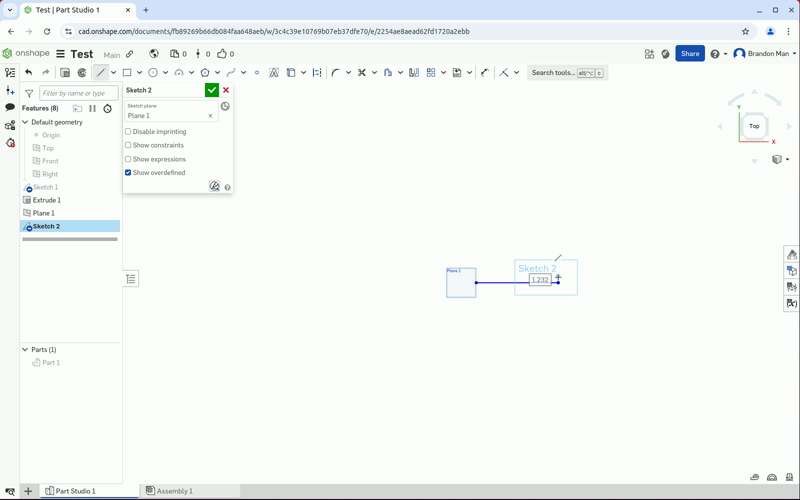
mouse_move(476, 276)
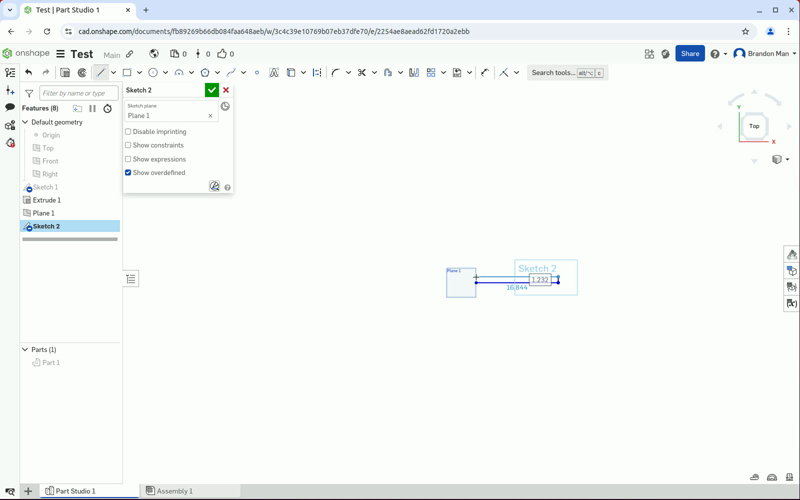
click(476, 276)
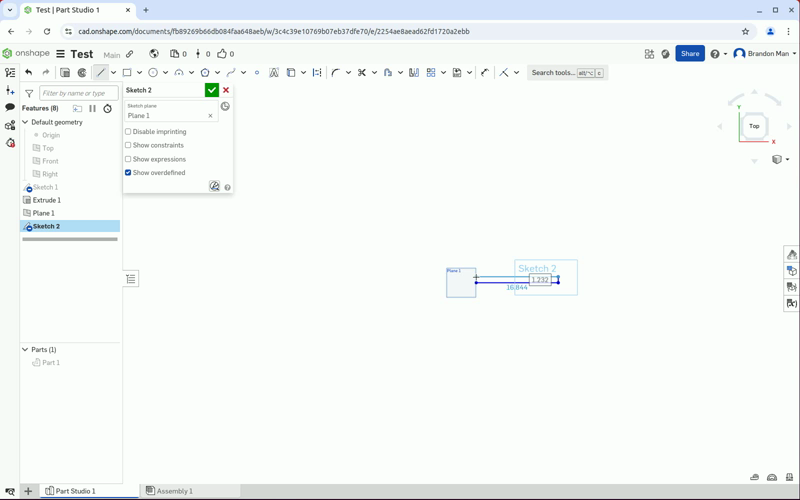
key_up(shift)
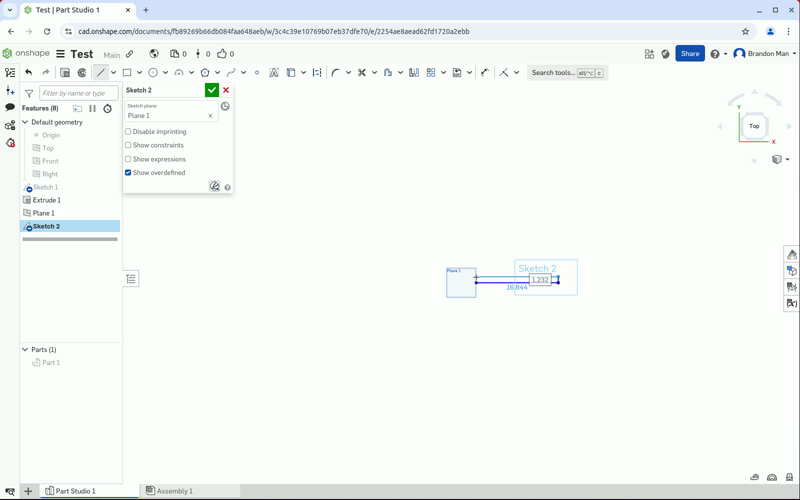
mouse_move(506, 276)
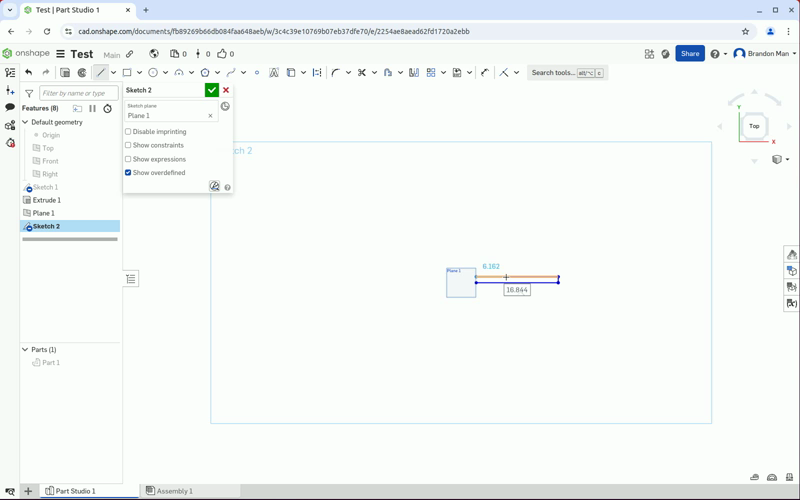
key_down(shift)
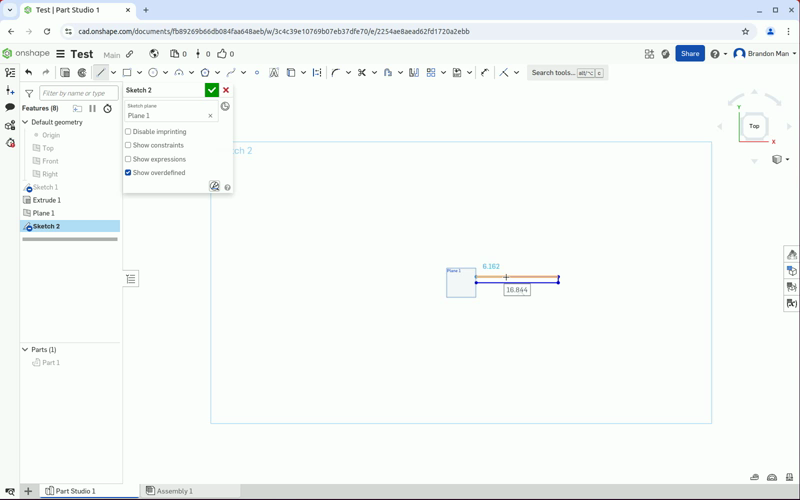
mouse_move(476, 282)
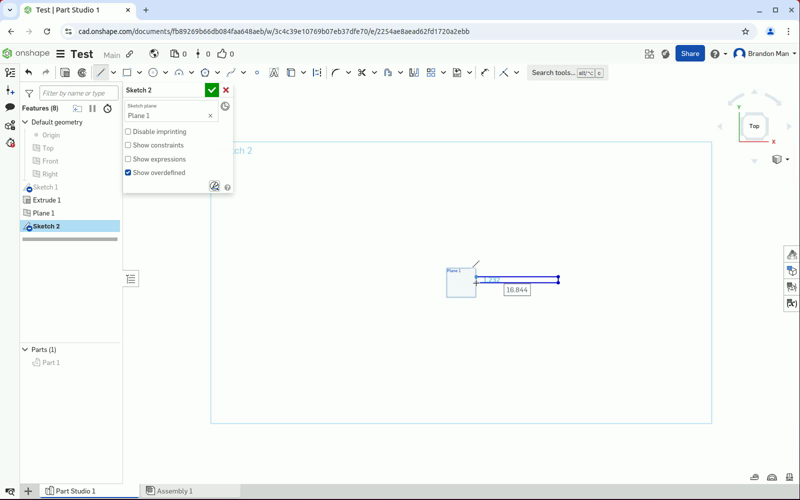
scroll(6)
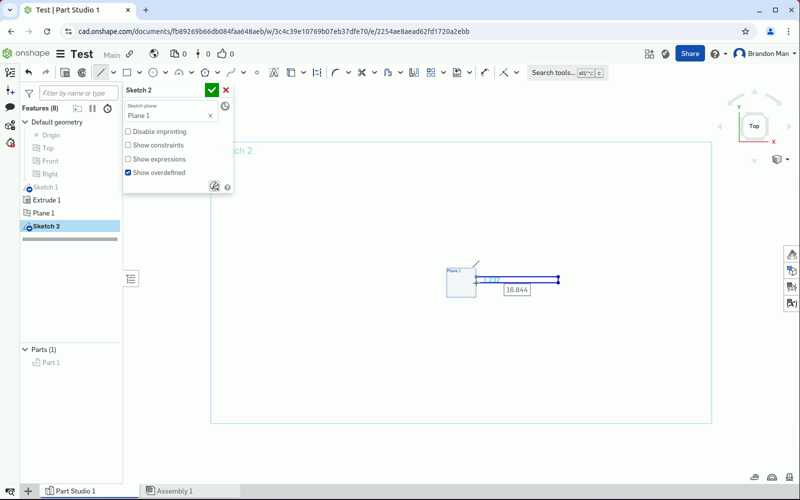
scroll(6)
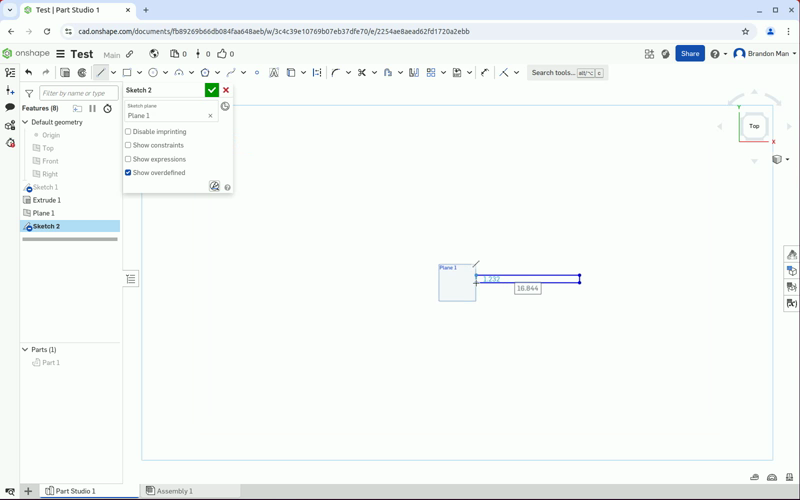
scroll(6)
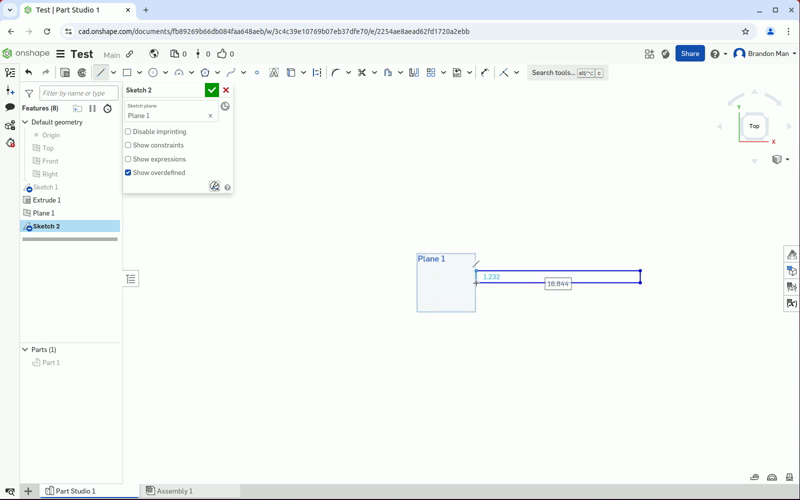
scroll(6)
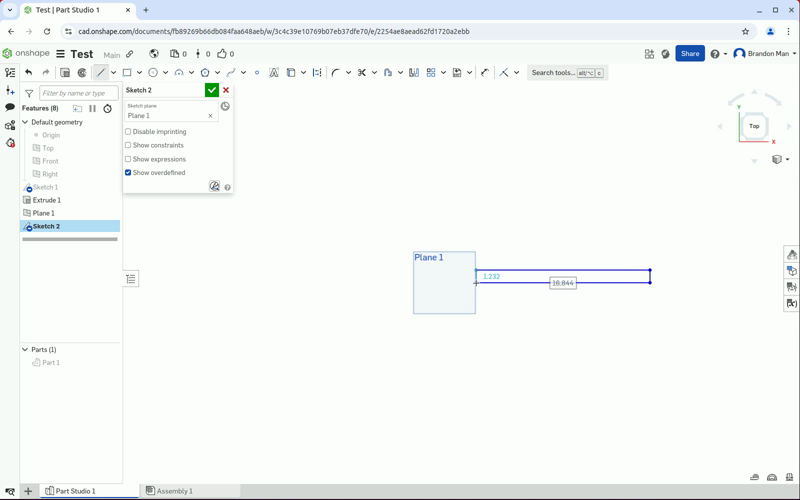
scroll(6)
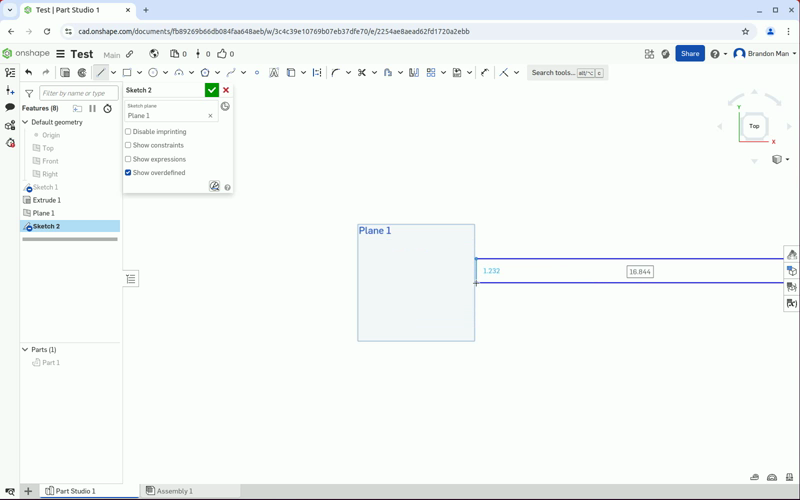
scroll(6)
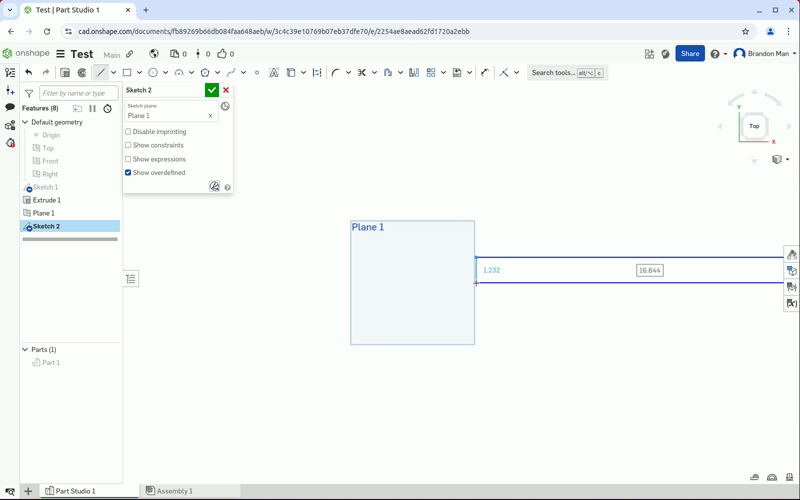
scroll(6)
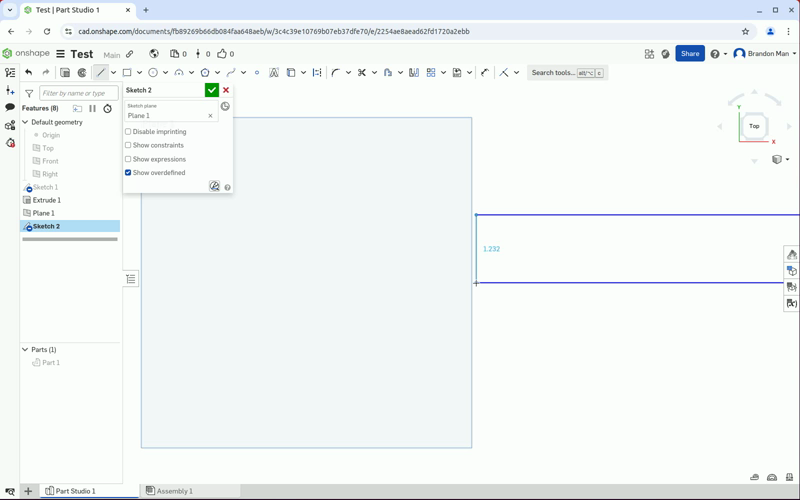
key_up(shift)
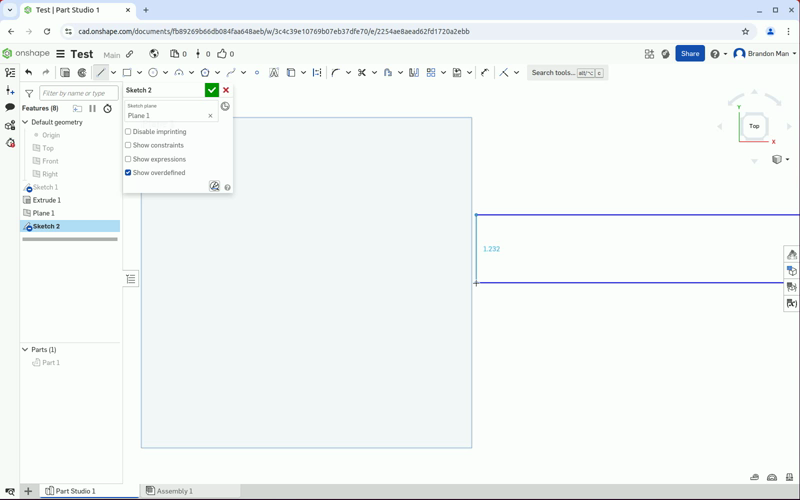
click(476, 282)
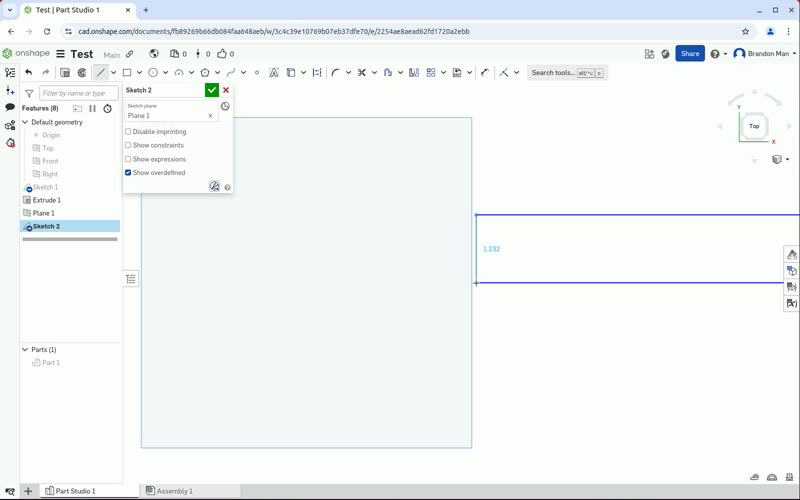
scroll(-6)
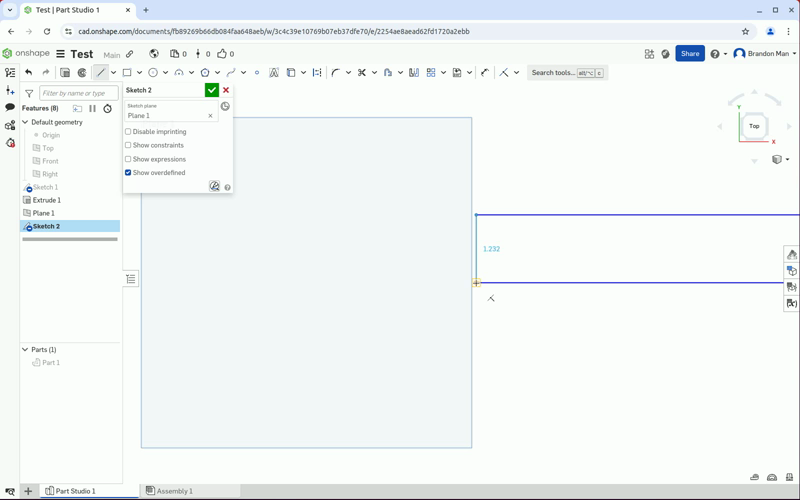
scroll(-6)
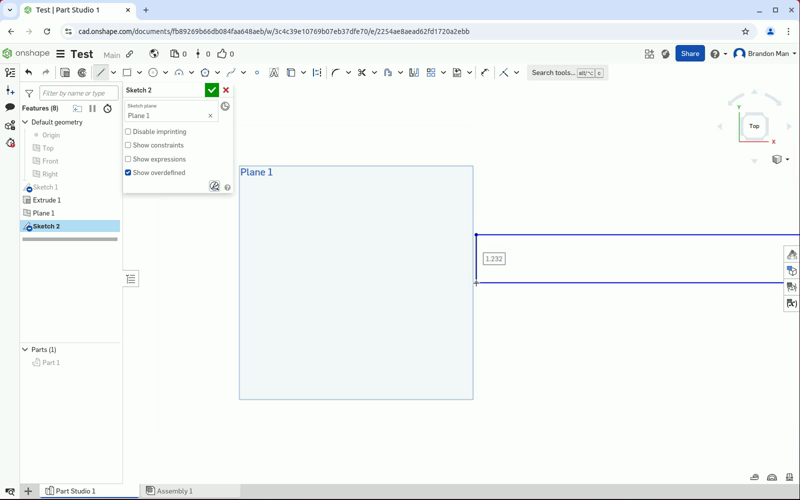
scroll(-6)
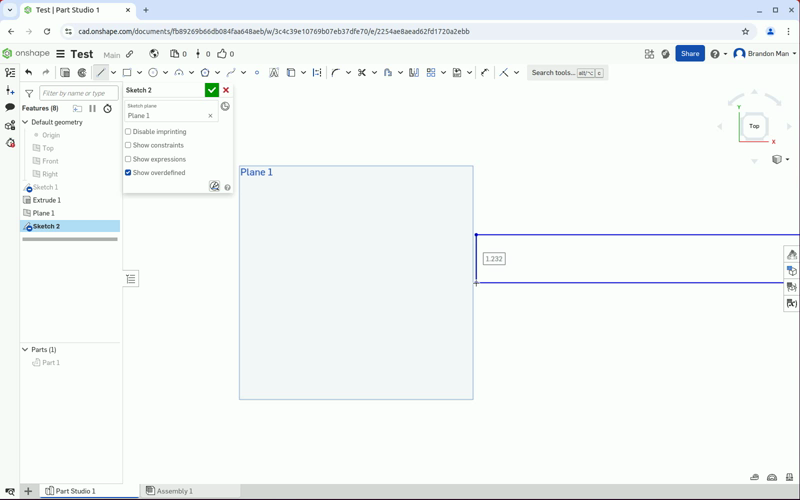
scroll(-6)
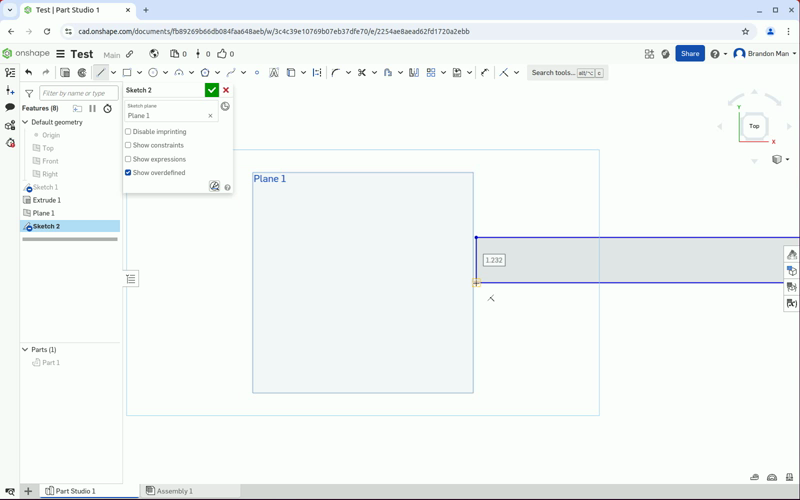
scroll(-6)
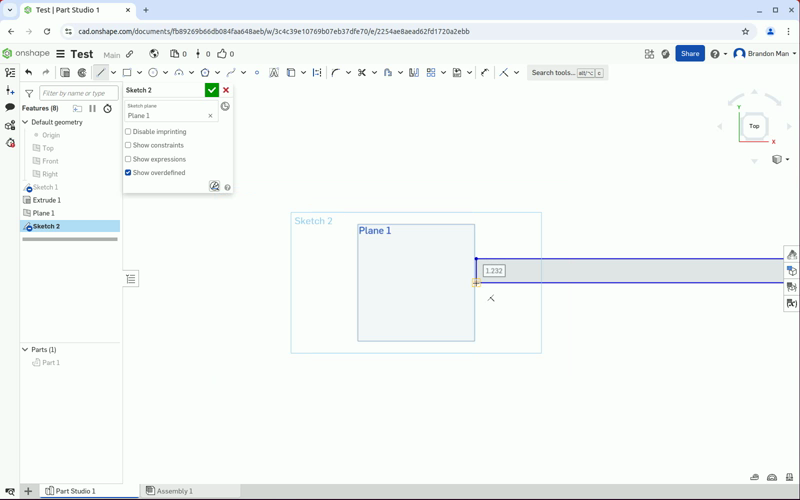
scroll(-6)
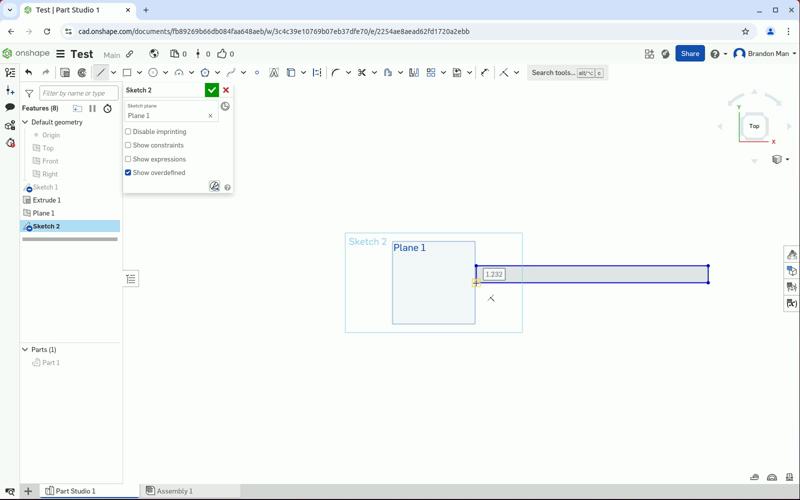
scroll(-6)
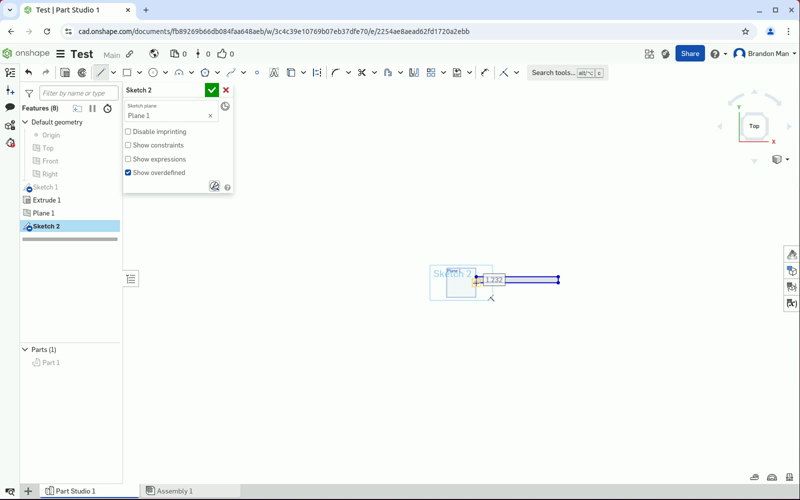
key(esc)
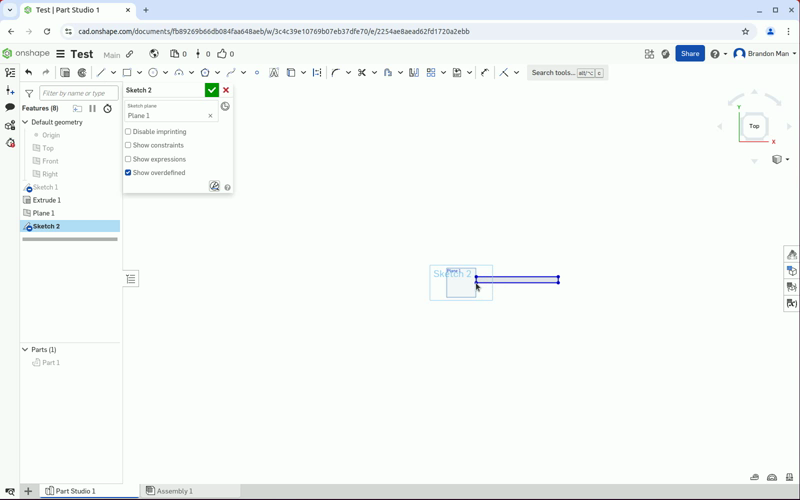
mouse_move(516, 278)
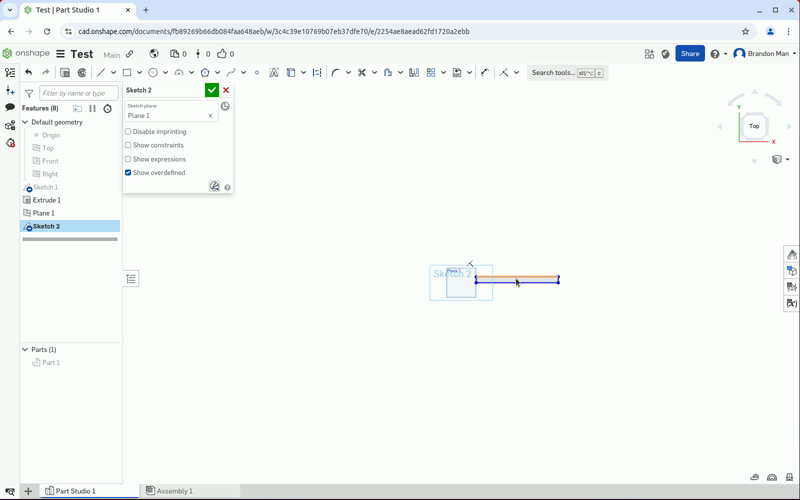
scroll(6)
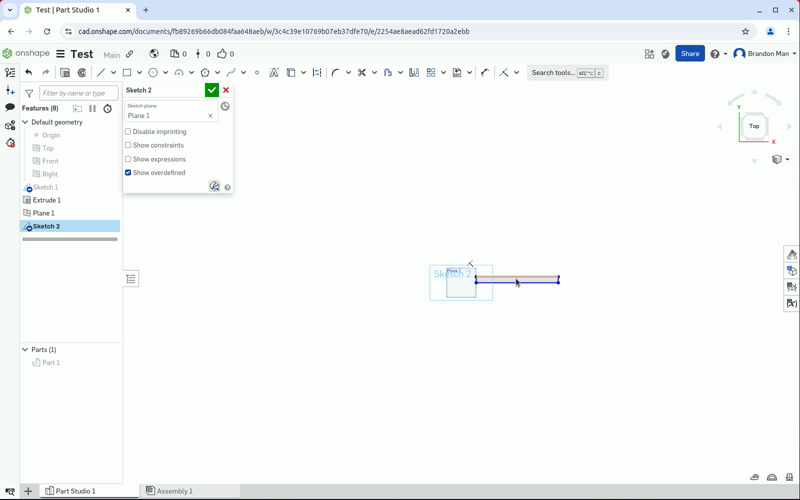
scroll(6)
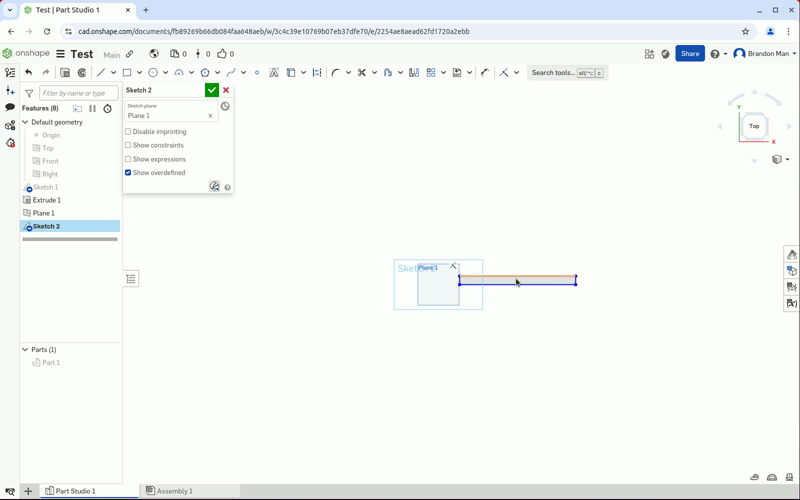
scroll(6)
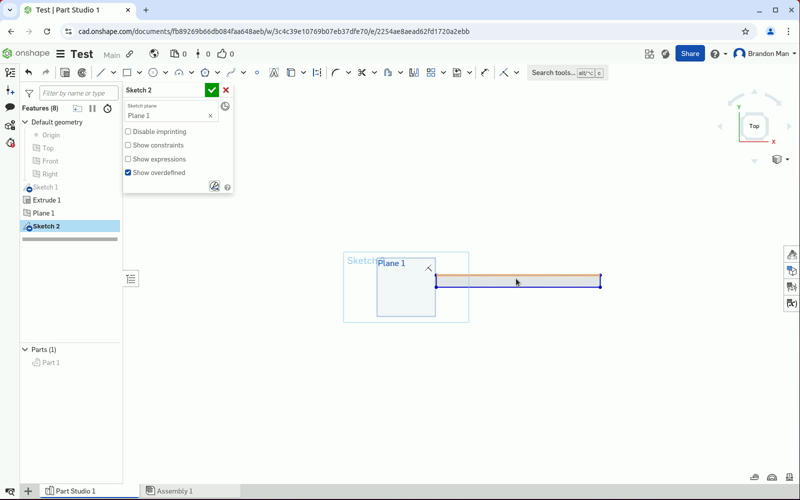
scroll(6)
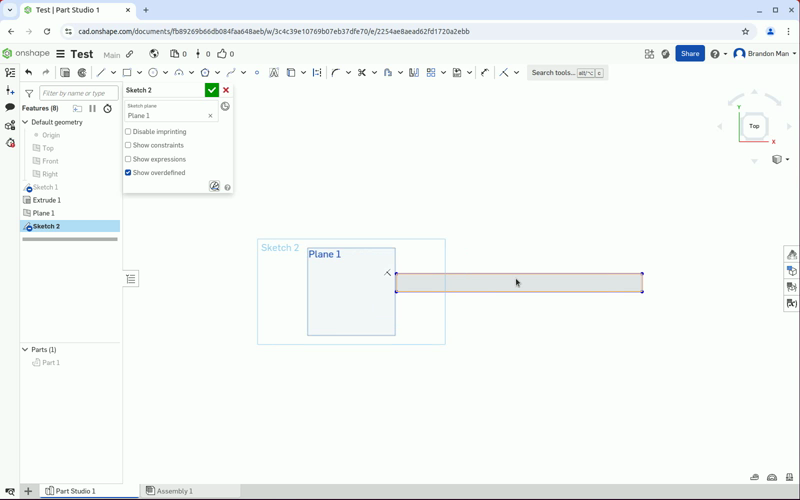
scroll(6)
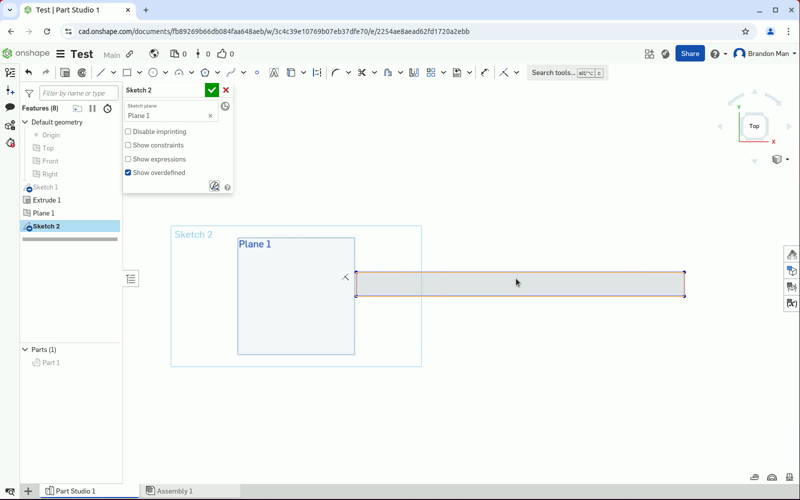
scroll(6)
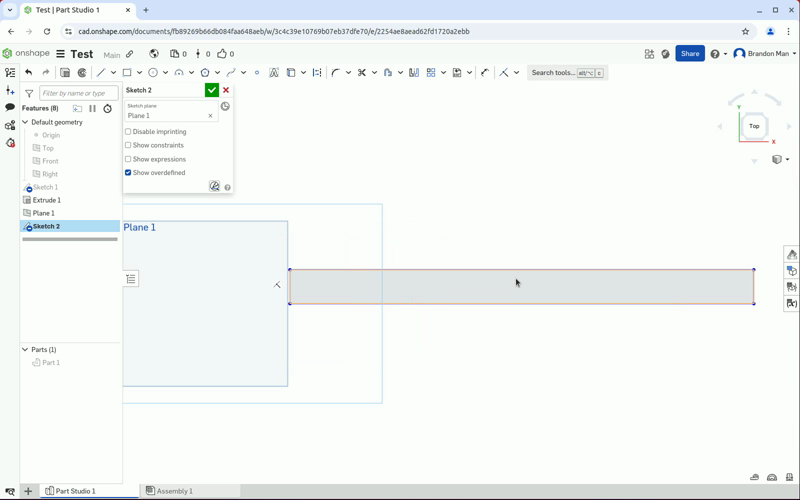
scroll(6)
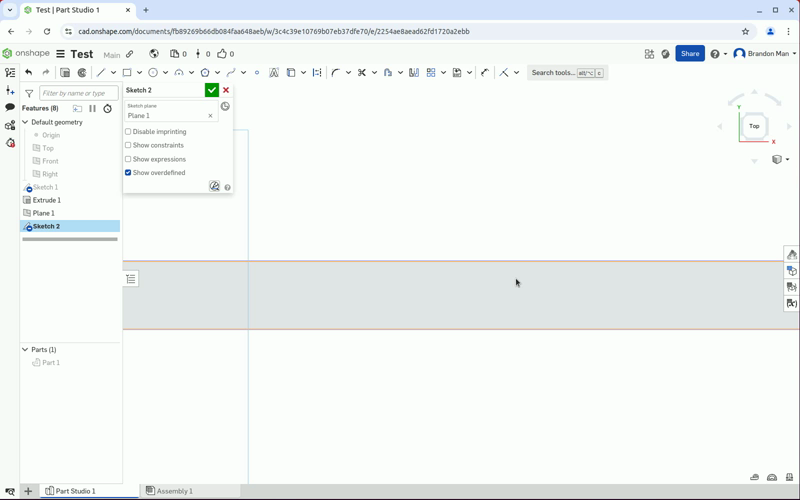
click(516, 278)
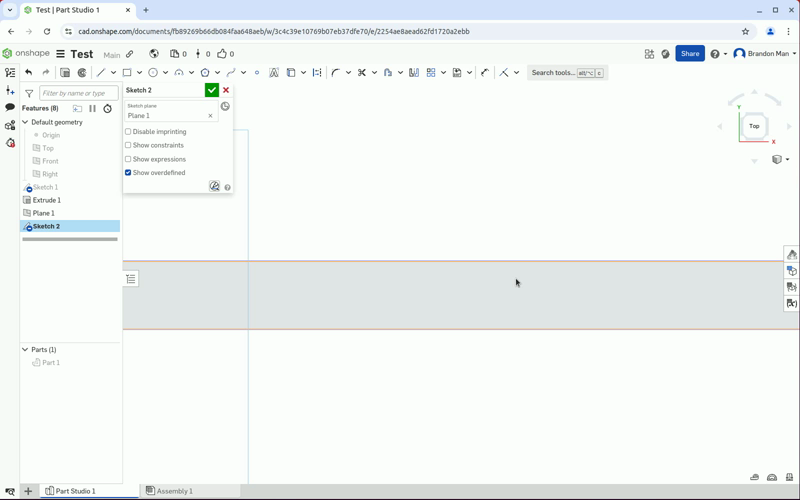
scroll(-6)
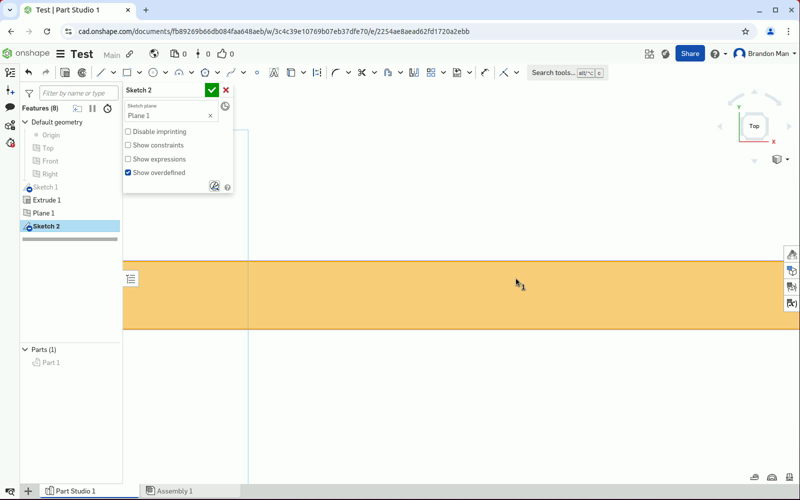
scroll(-6)
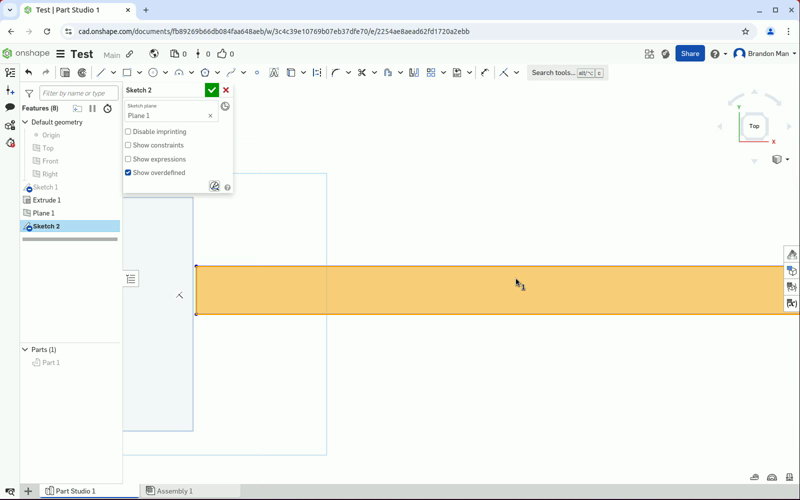
scroll(-6)
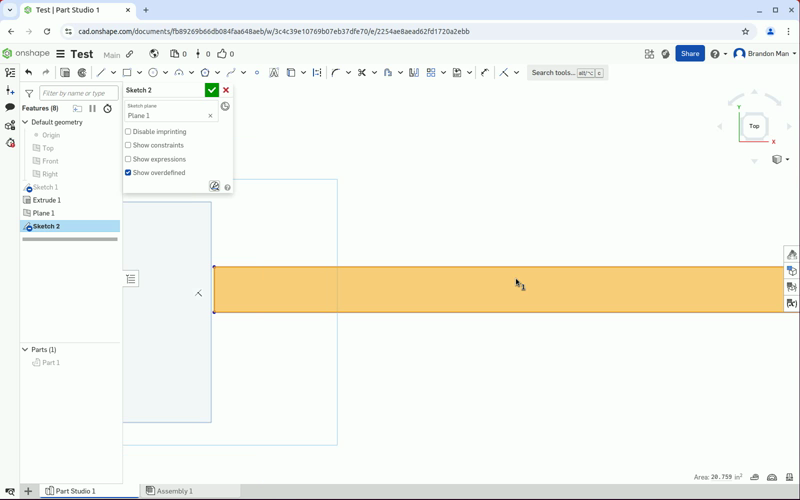
scroll(-6)
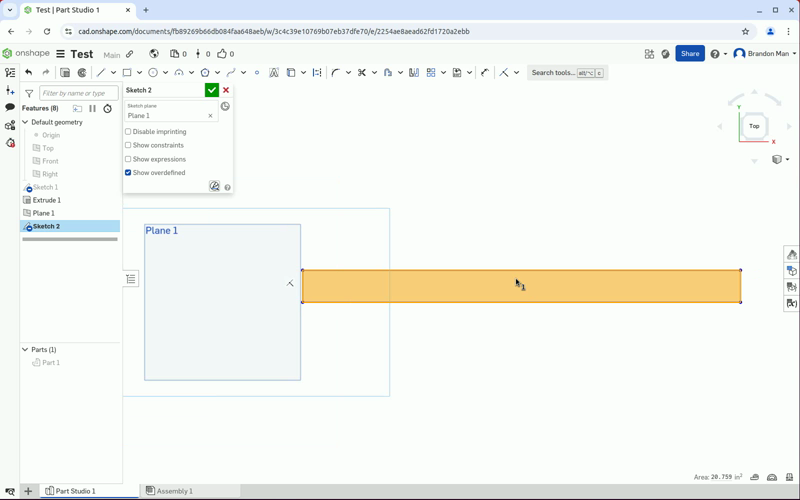
scroll(-6)
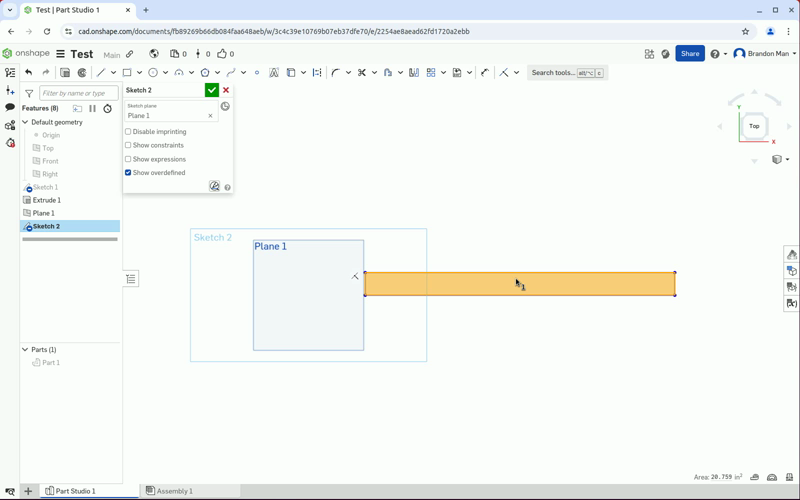
scroll(-6)
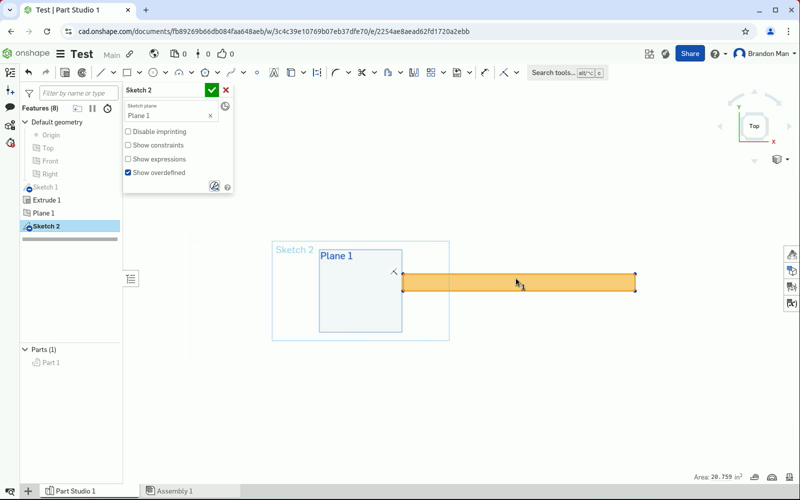
scroll(-6)
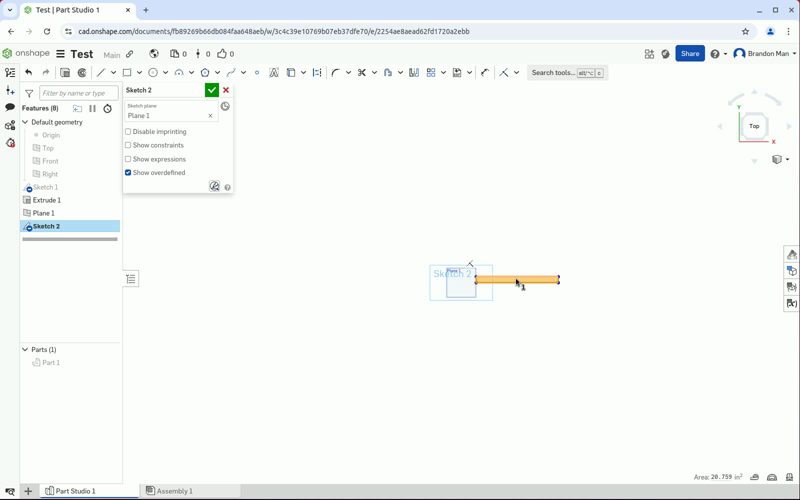
mouse_move(73, 352)
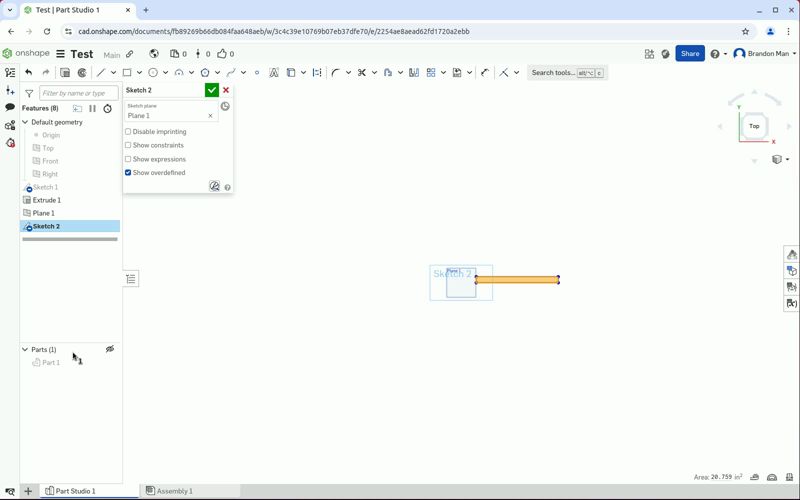
key(shift+y)
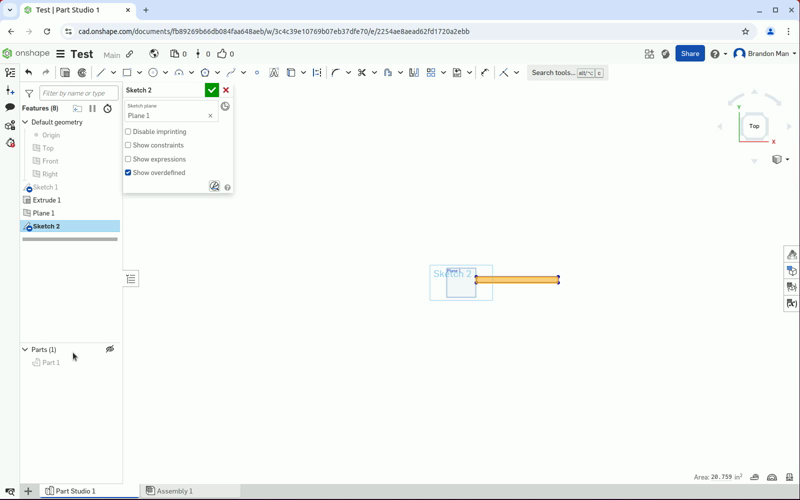
key(shift+e)
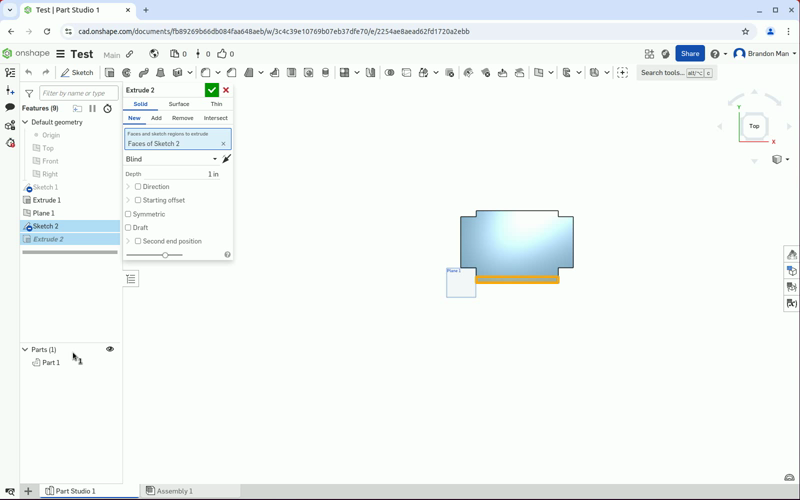
mouse_move(143, 106)
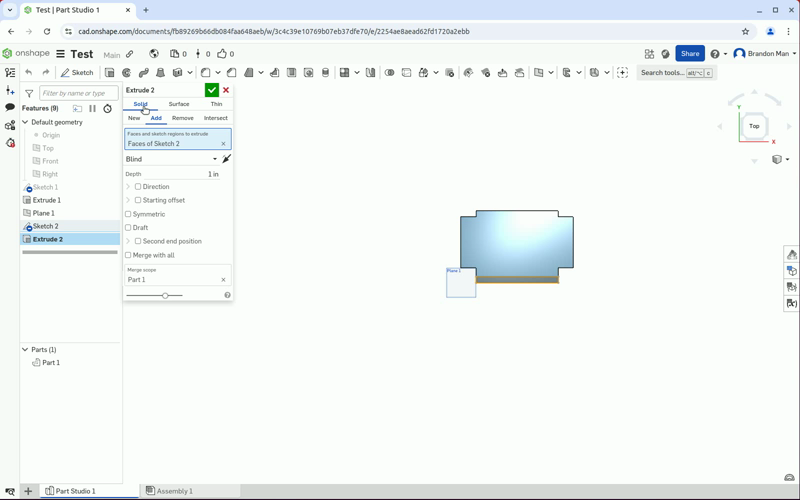
click(143, 106)
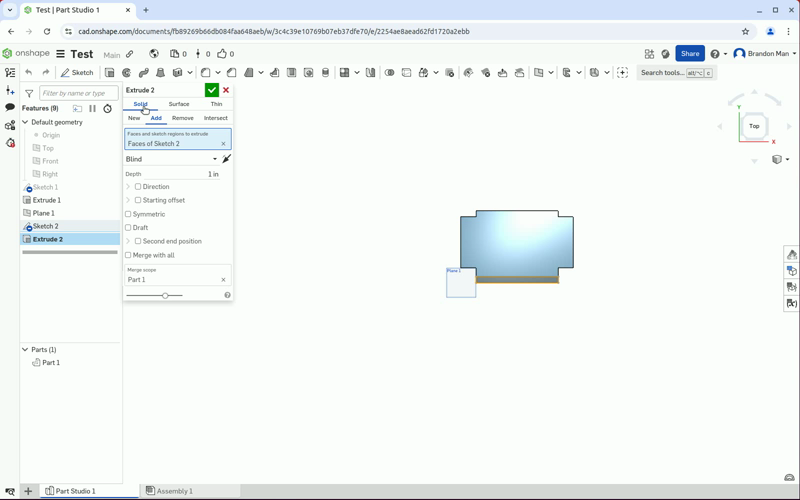
mouse_move(137, 120)
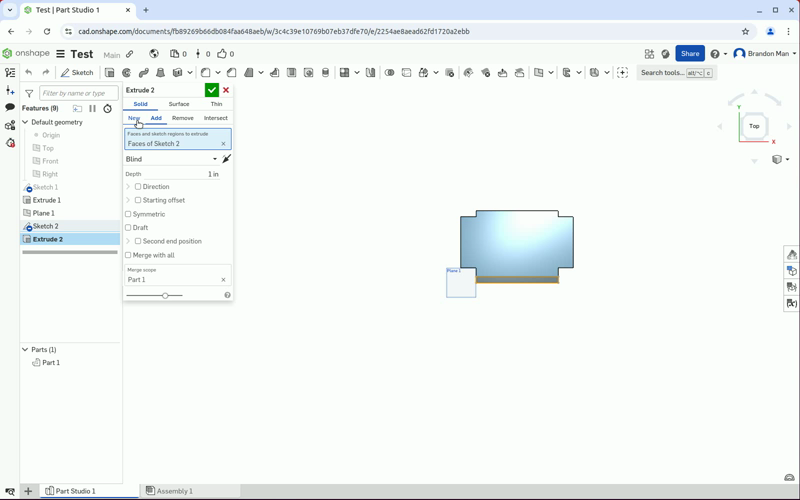
click(137, 120)
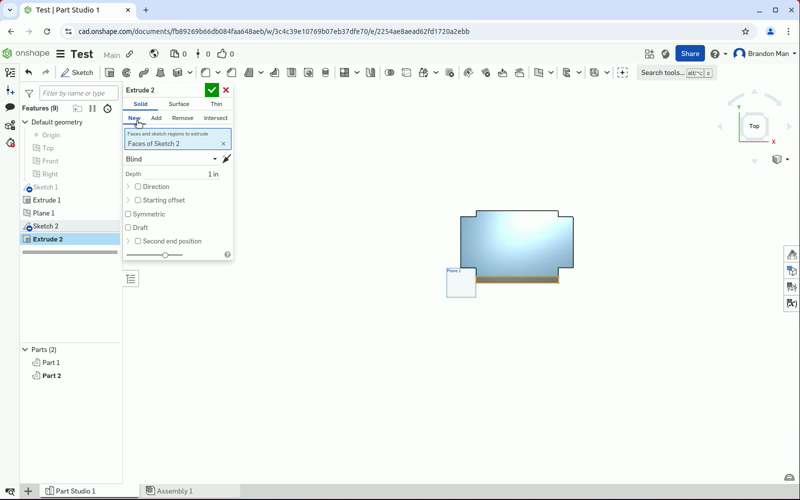
key(tab, 4)
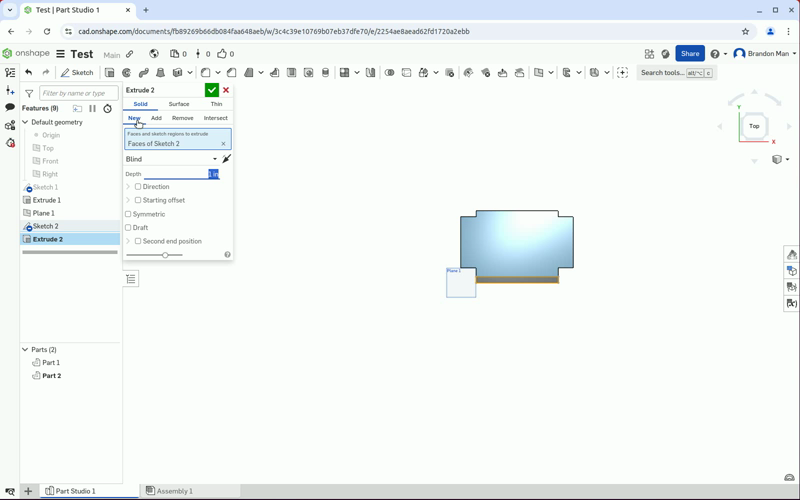
text(9.869)
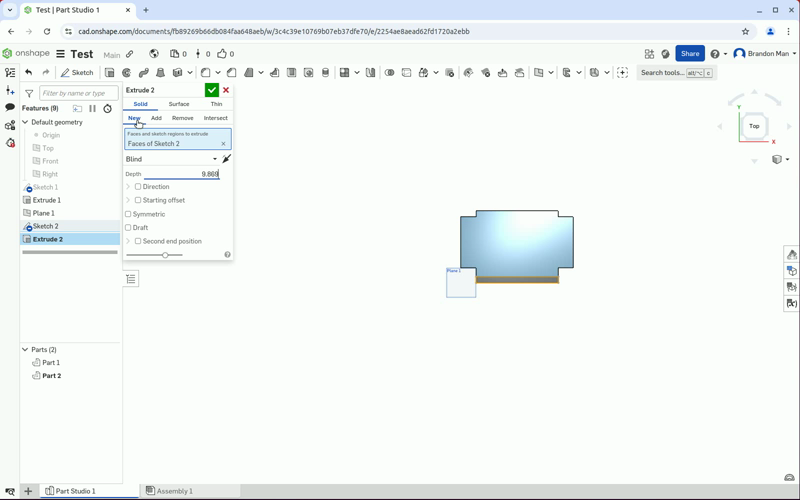
key(enter)
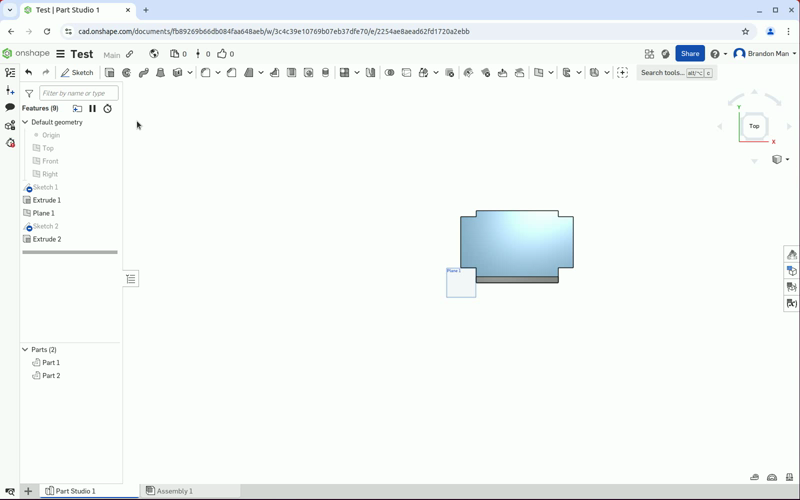
key(shift+h)
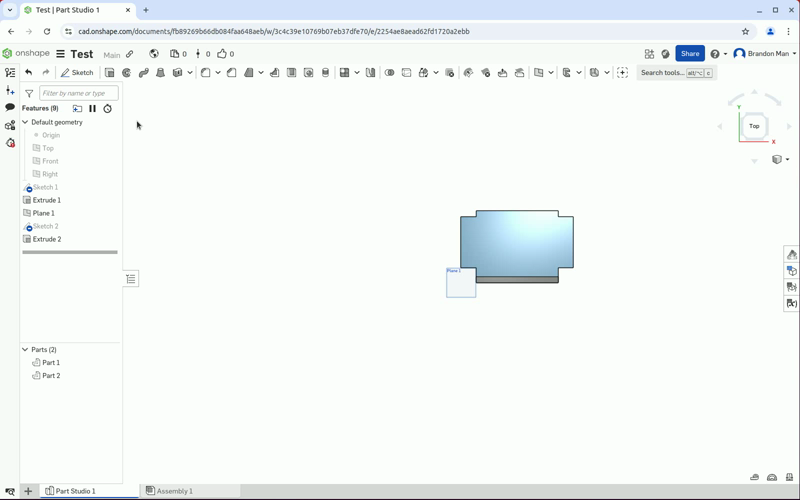
key(shift+h)
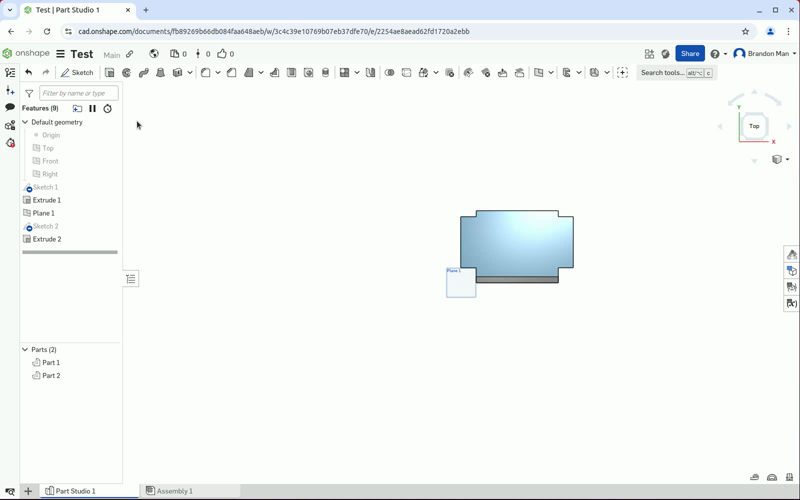
mouse_move(73, 189)
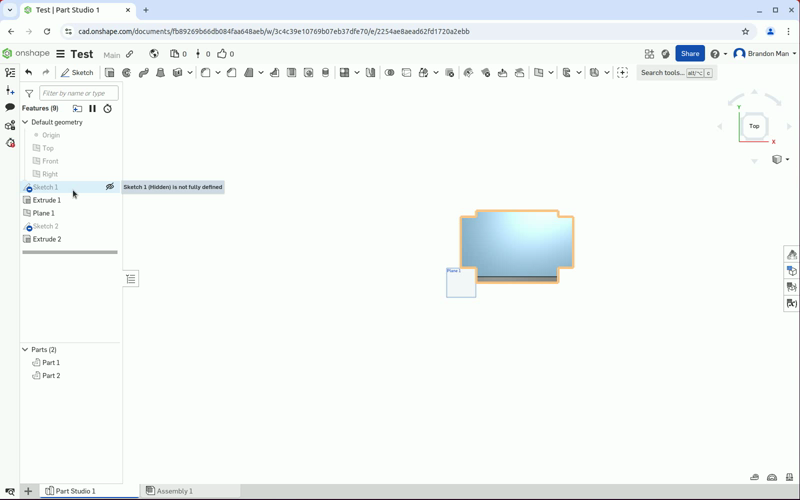
click(73, 189)
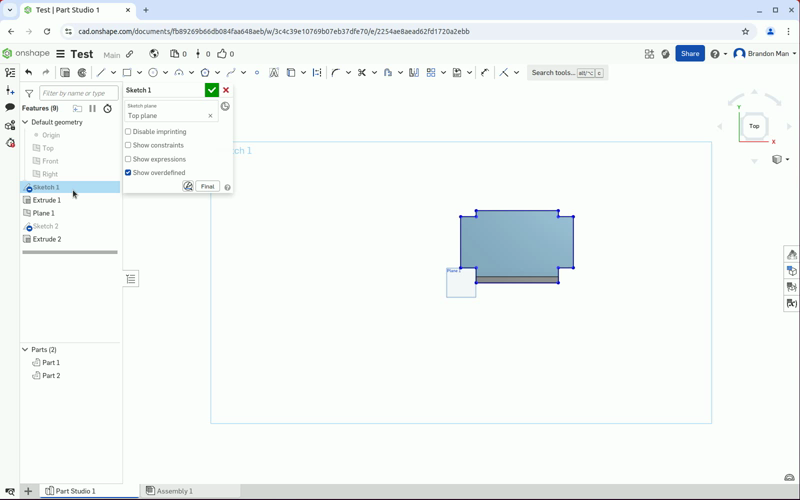
mouse_move(229, 92)
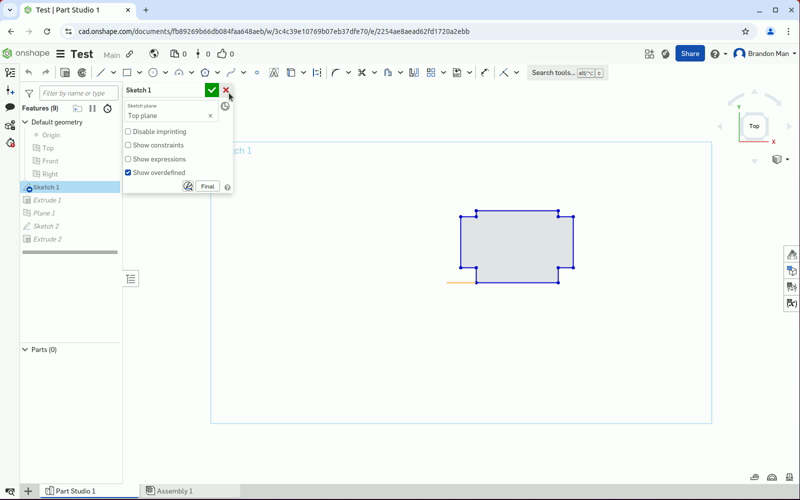
click(229, 92)
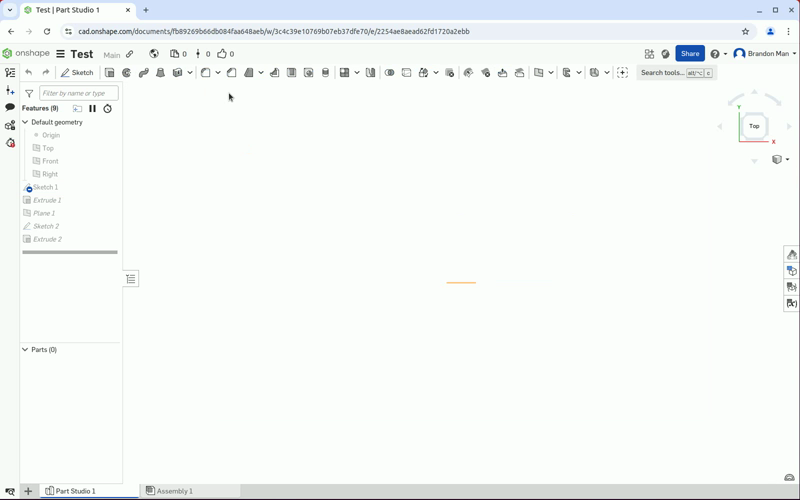
key(shift+s)
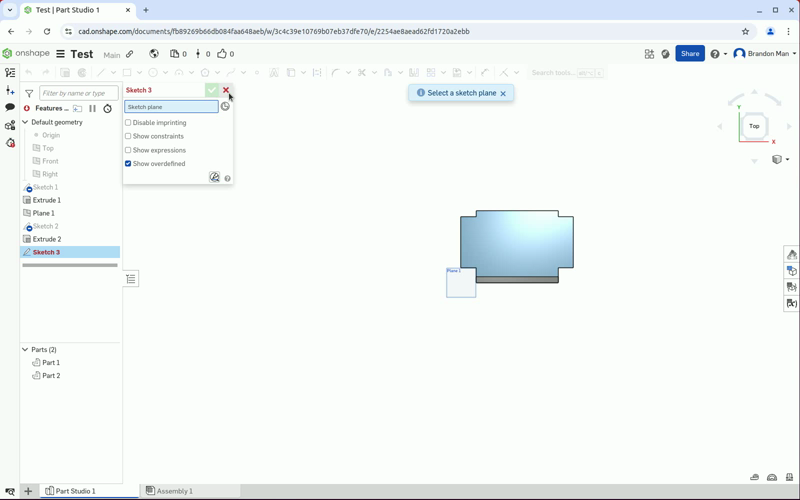
mouse_move(73, 215)
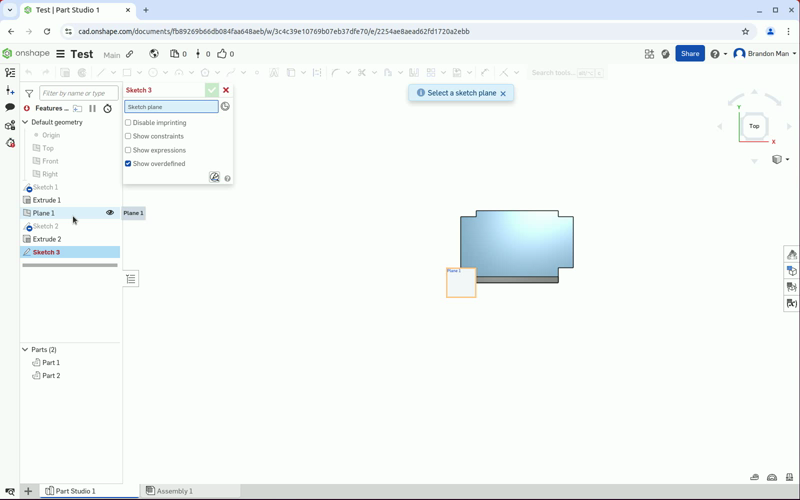
click(73, 215)
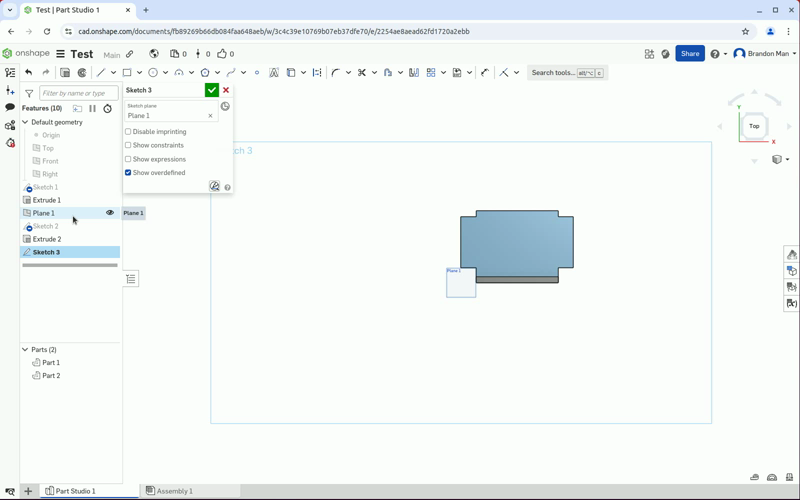
mouse_move(73, 352)
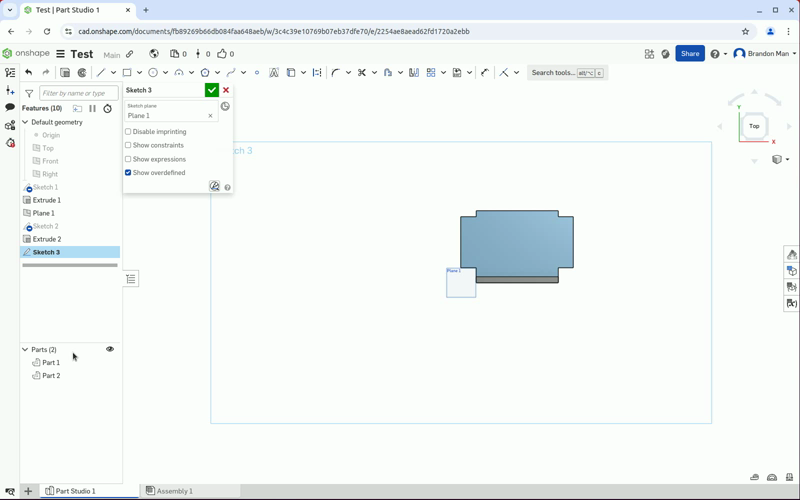
key(y)
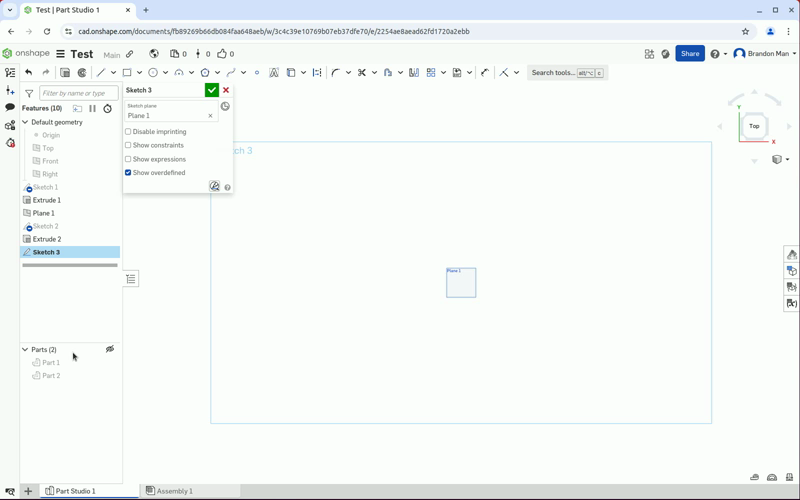
key(l)
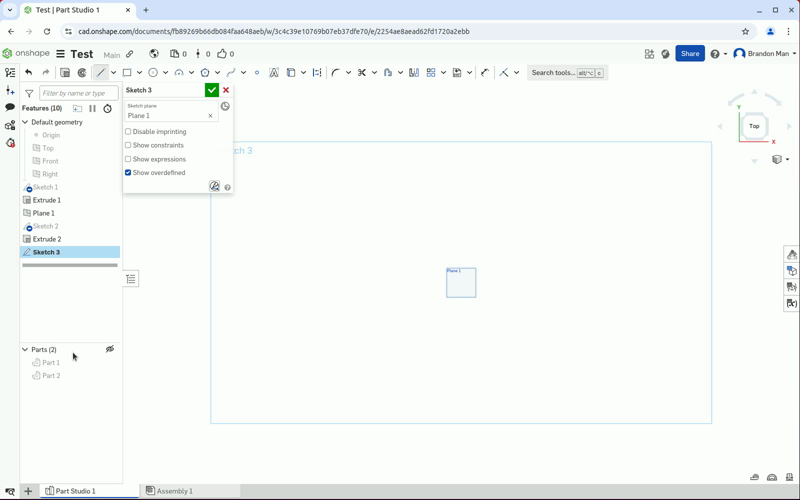
key_down(shift)
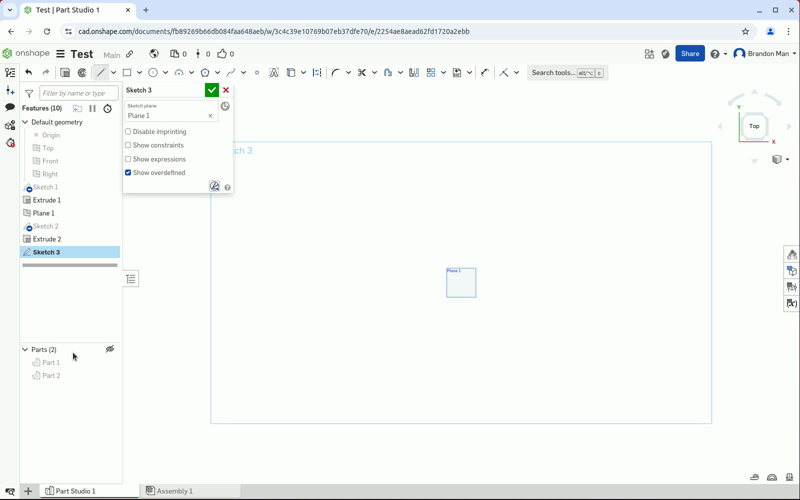
mouse_move(460, 223)
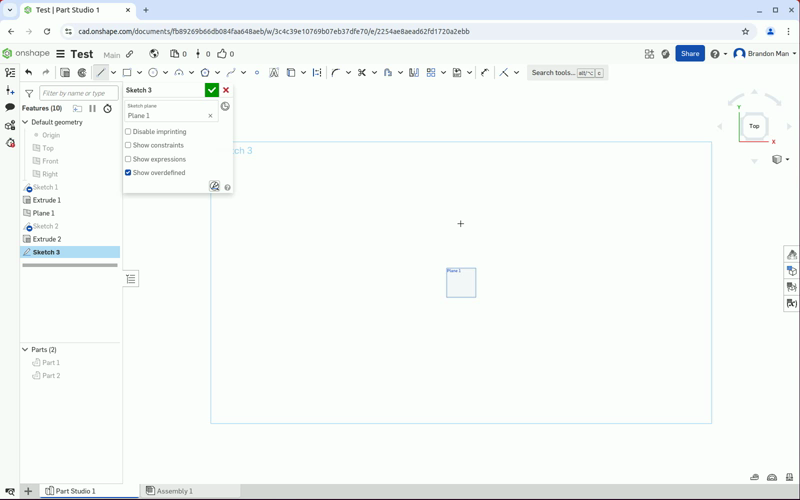
click(460, 223)
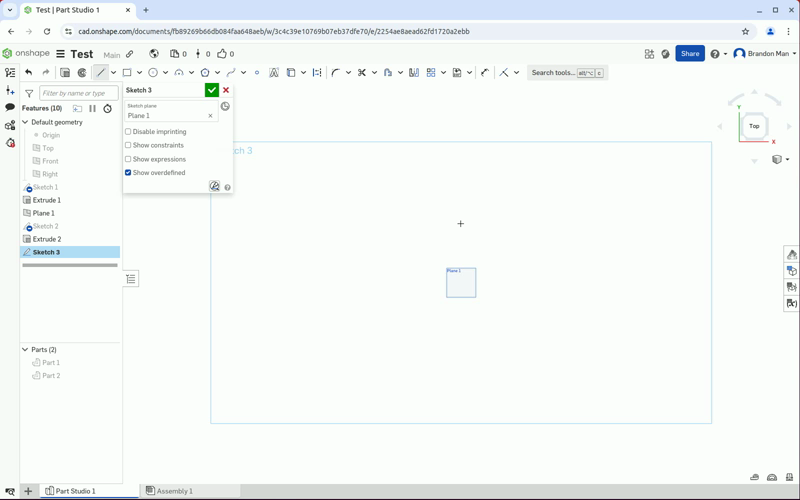
key_up(shift)
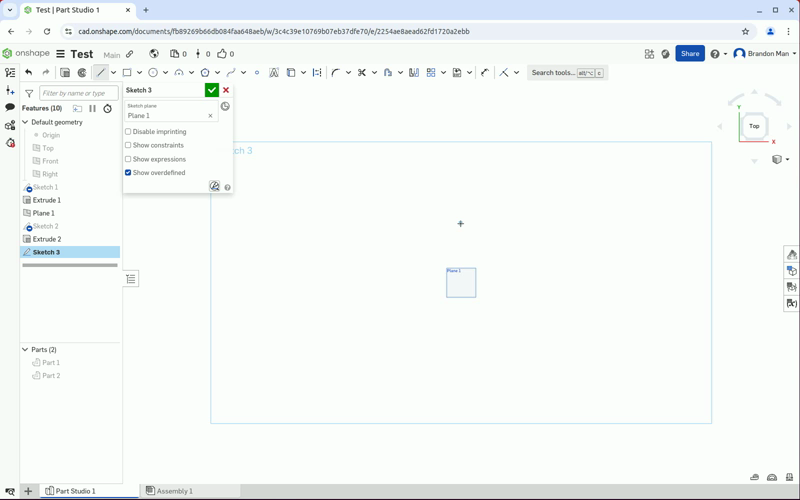
key_down(shift)
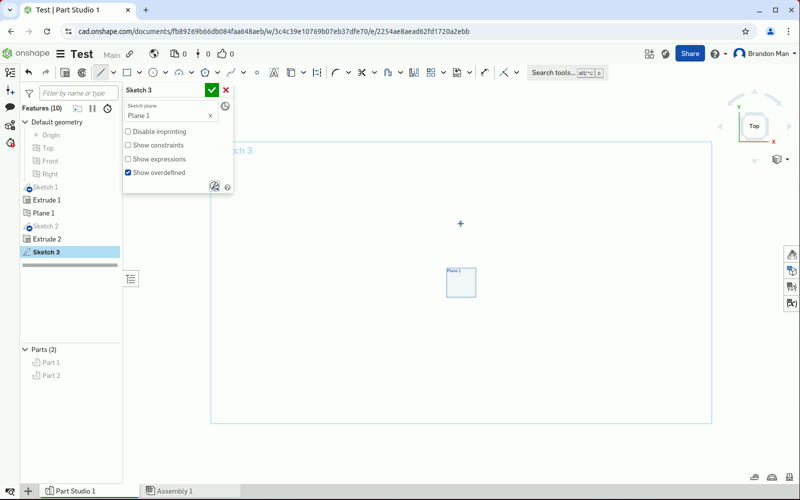
mouse_move(490, 223)
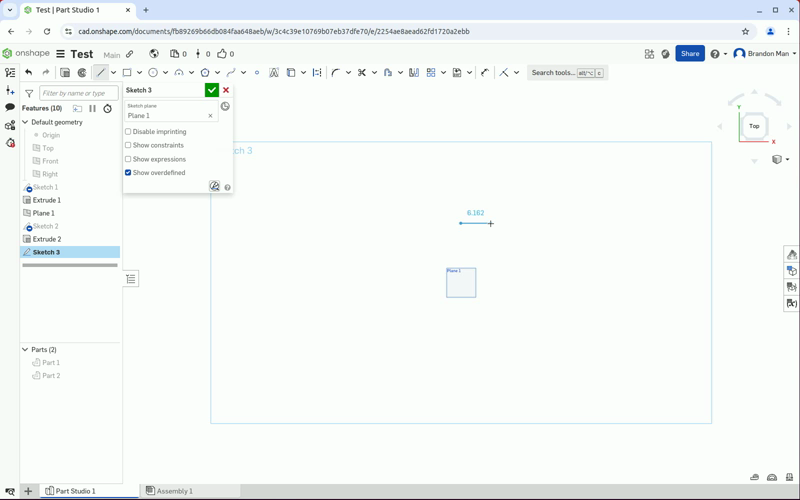
mouse_move(477, 223)
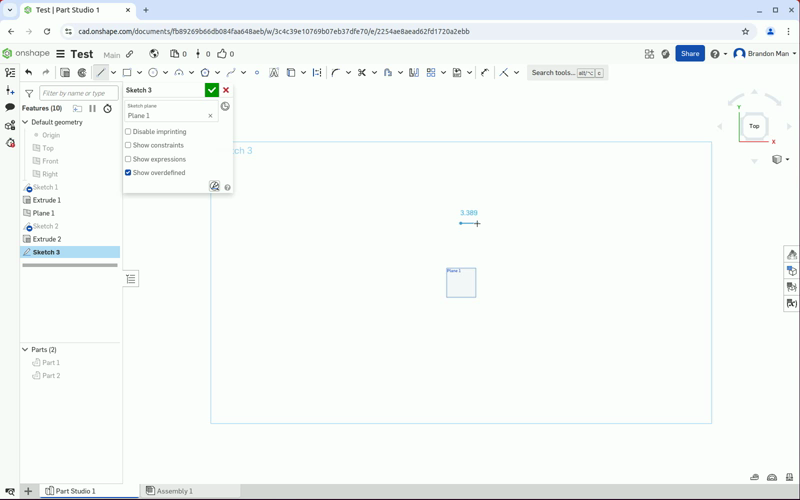
click(477, 223)
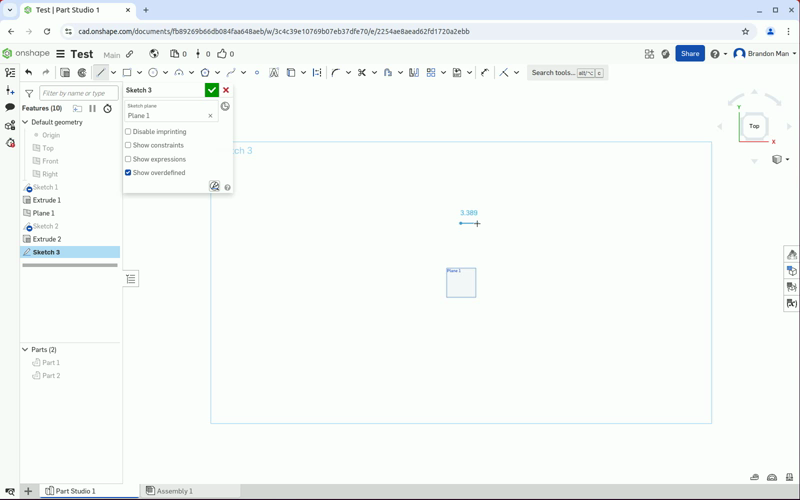
key_up(shift)
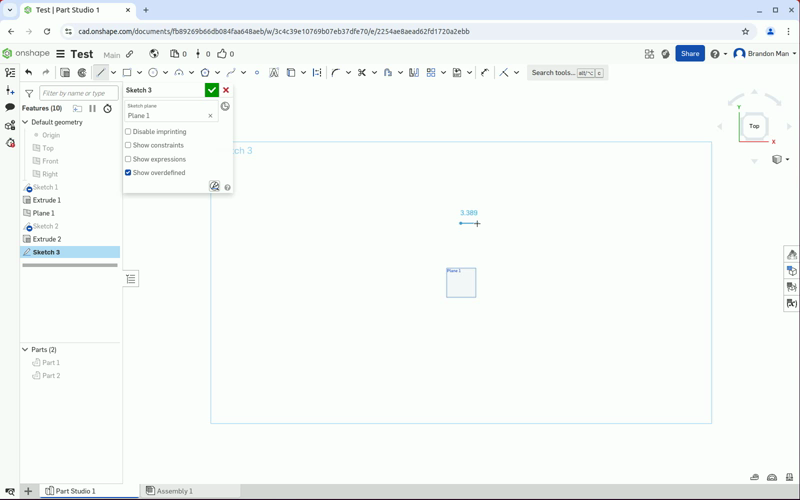
key_down(shift)
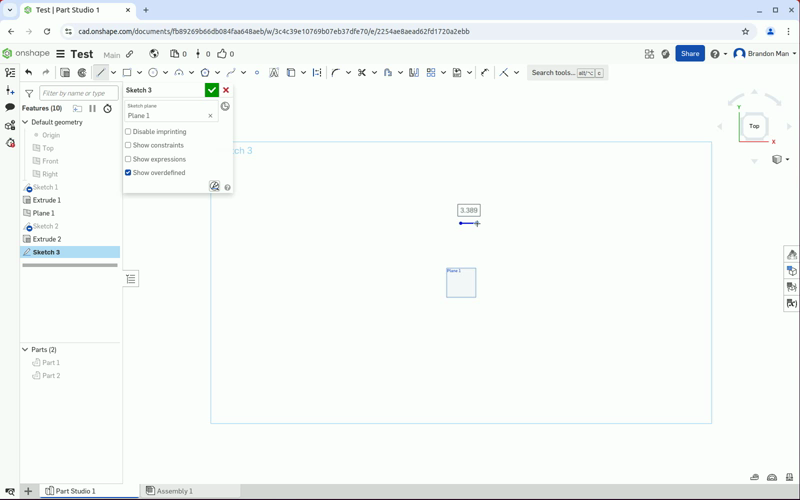
mouse_move(507, 223)
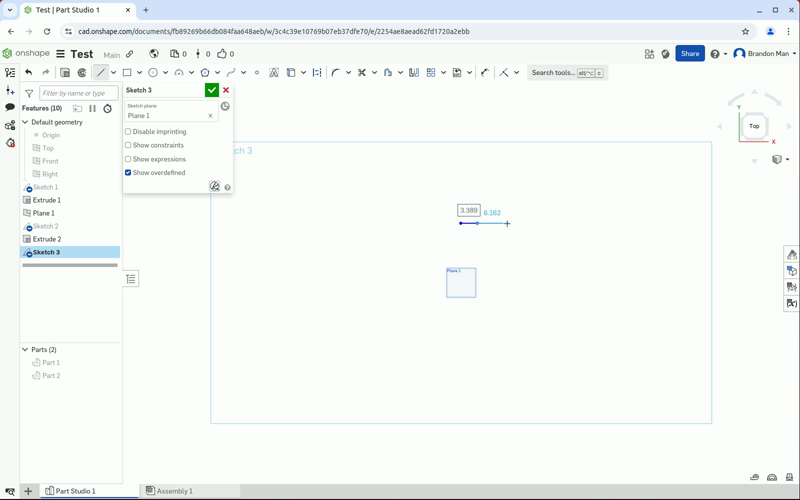
mouse_move(477, 216)
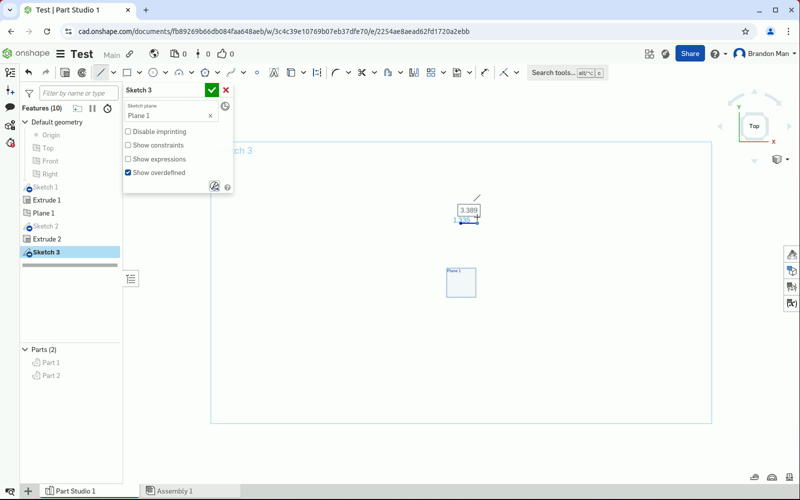
scroll(6)
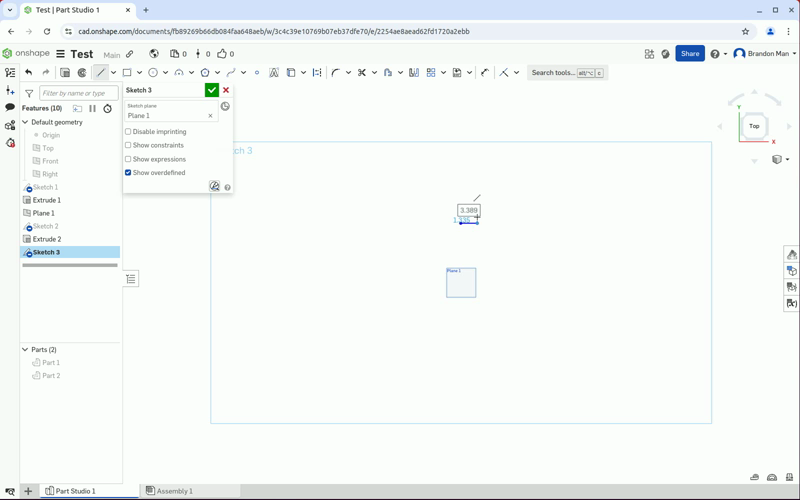
scroll(6)
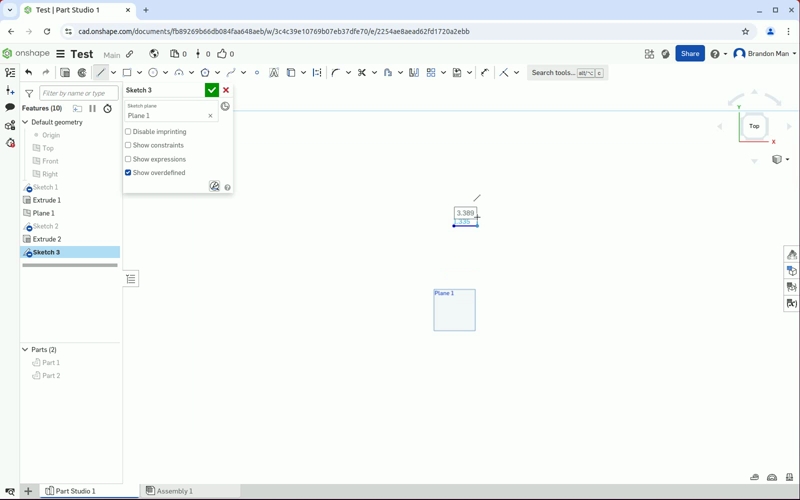
scroll(6)
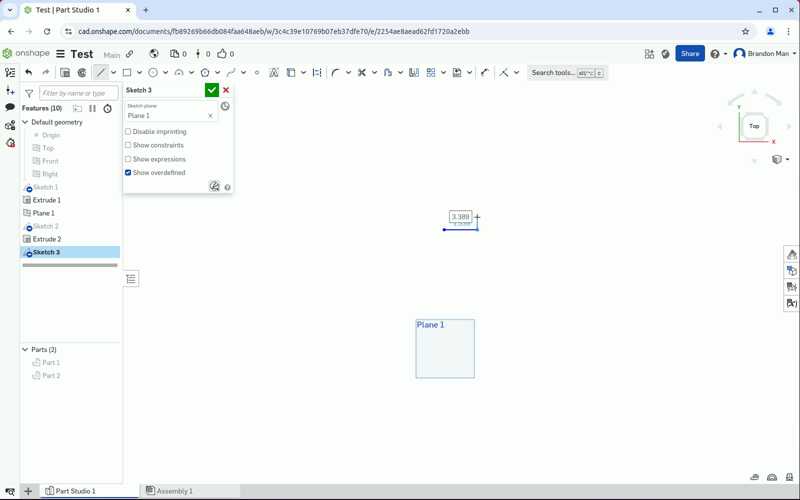
scroll(6)
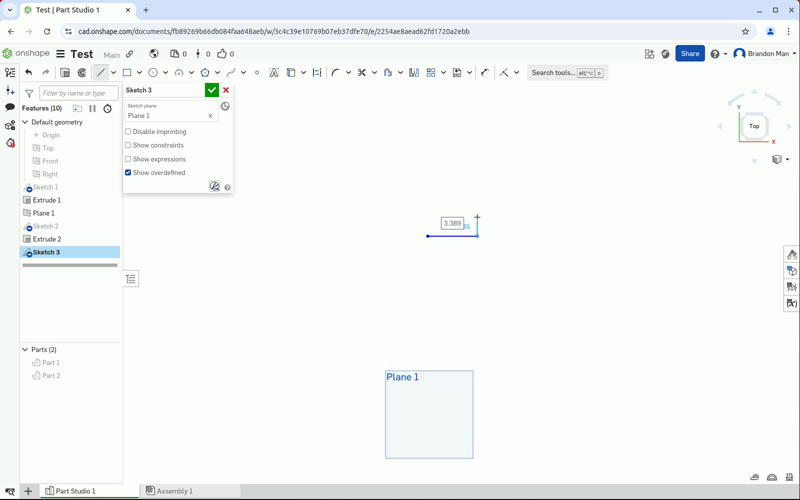
scroll(6)
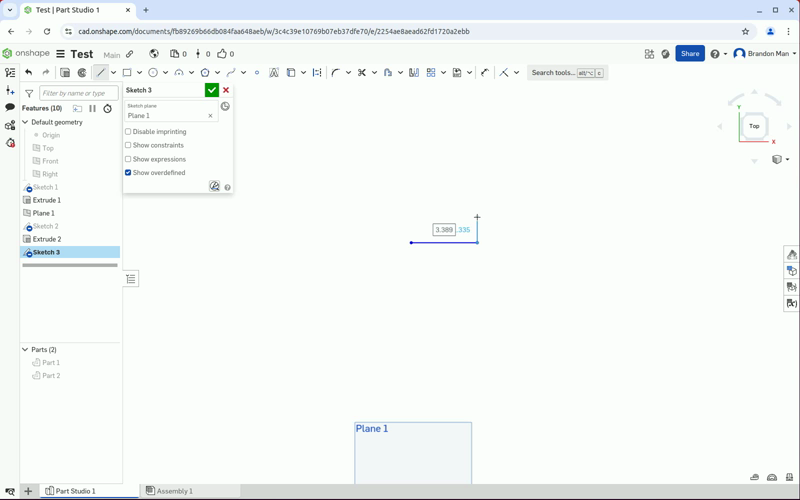
scroll(6)
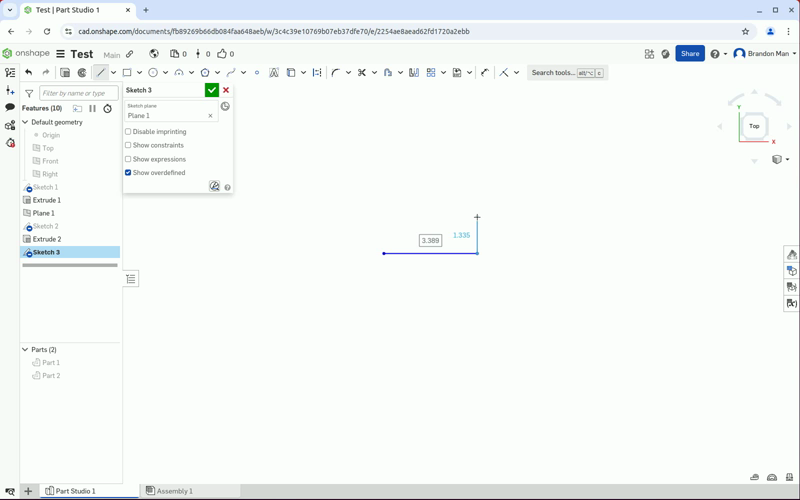
scroll(6)
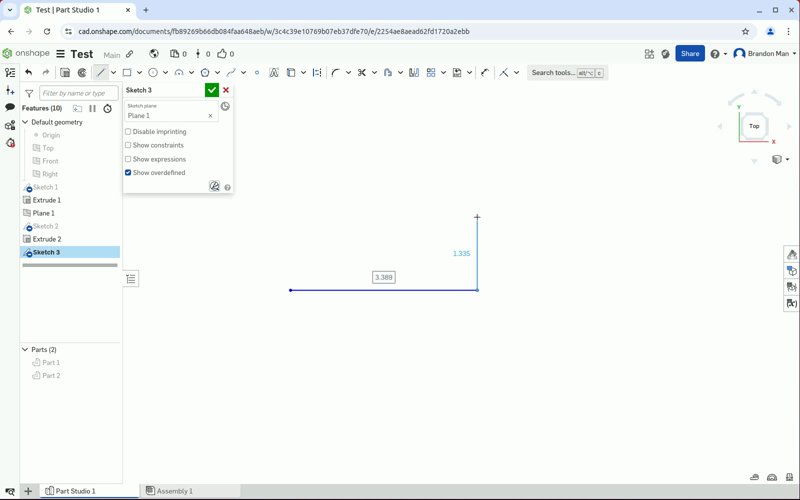
click(477, 216)
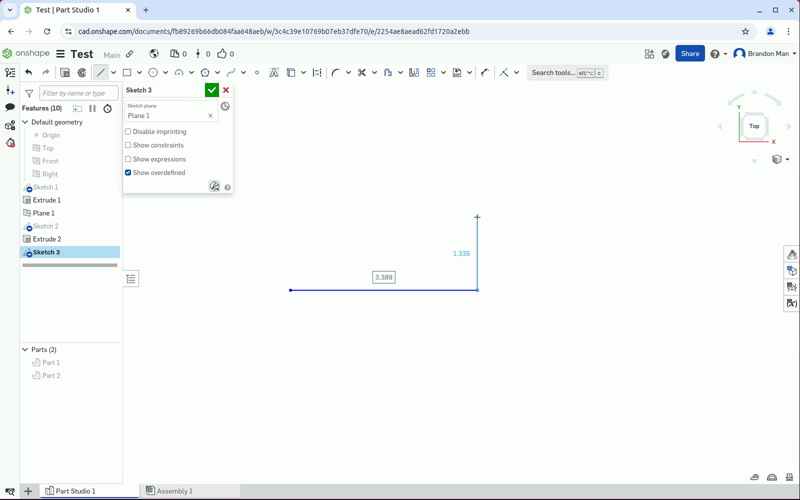
scroll(-6)
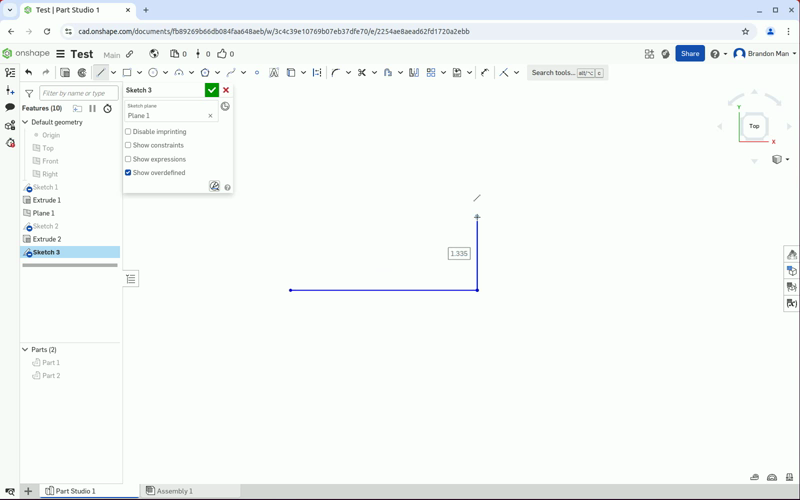
scroll(-6)
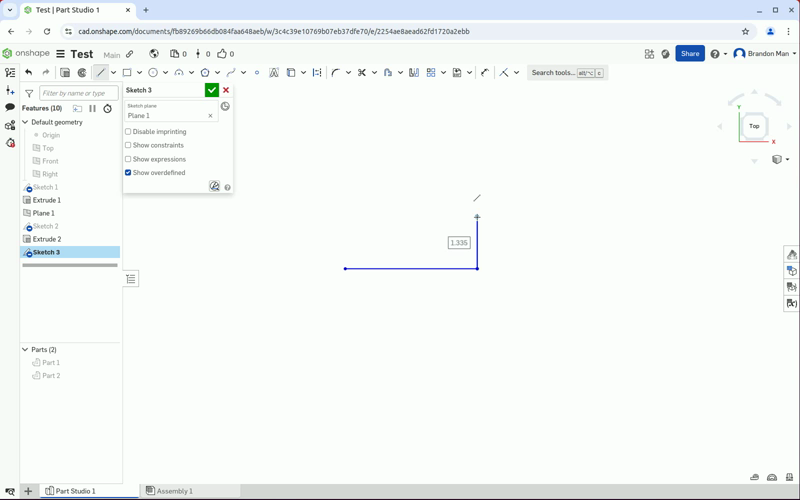
scroll(-6)
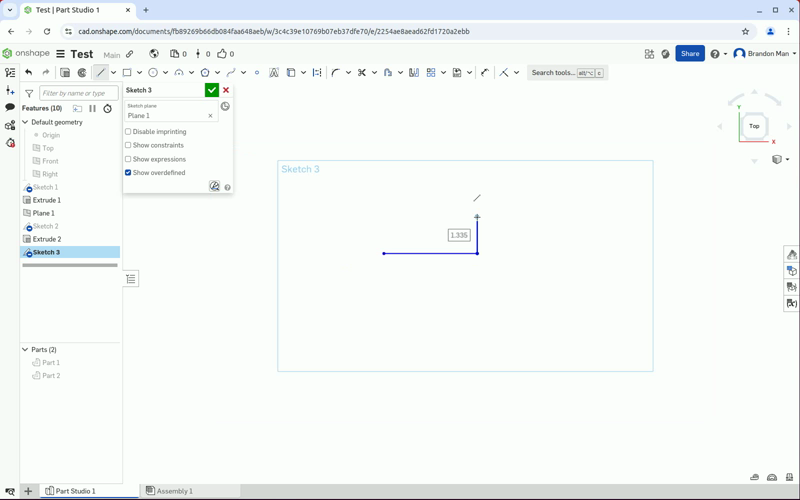
scroll(-6)
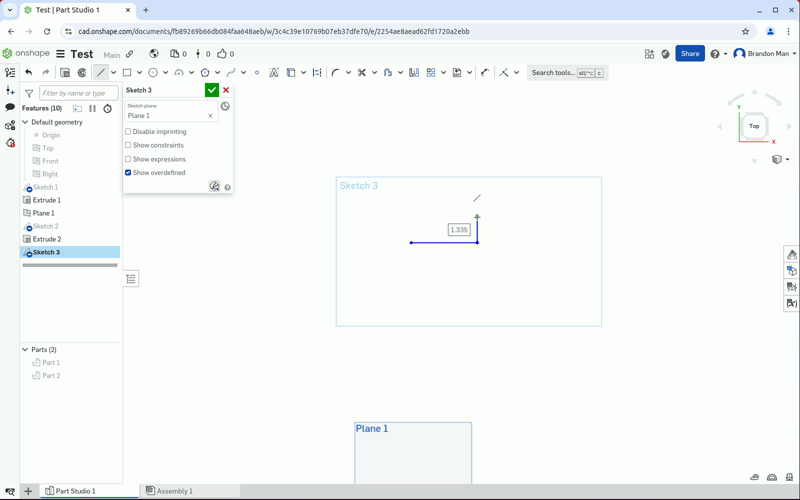
scroll(-6)
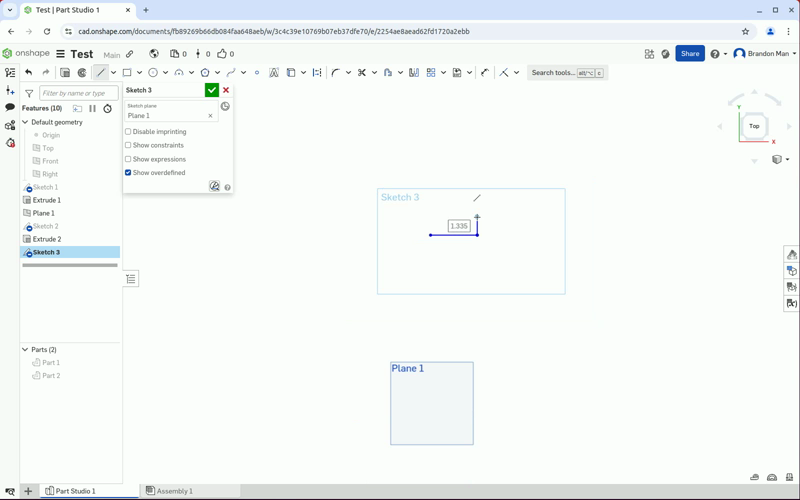
scroll(-6)
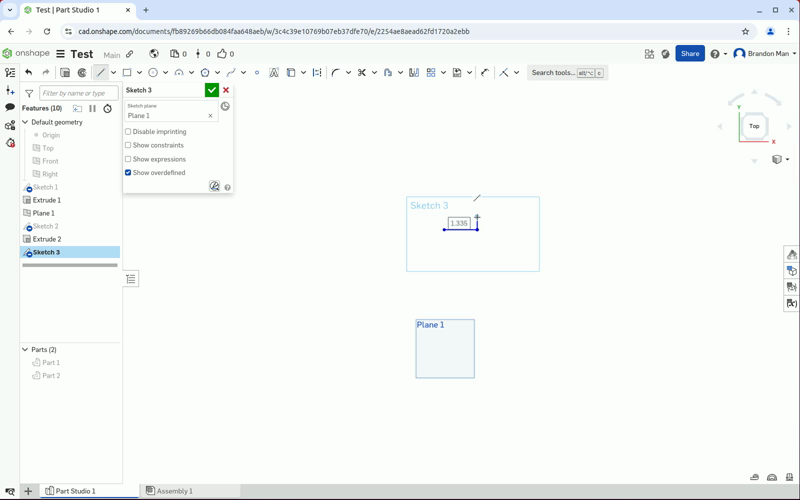
scroll(-6)
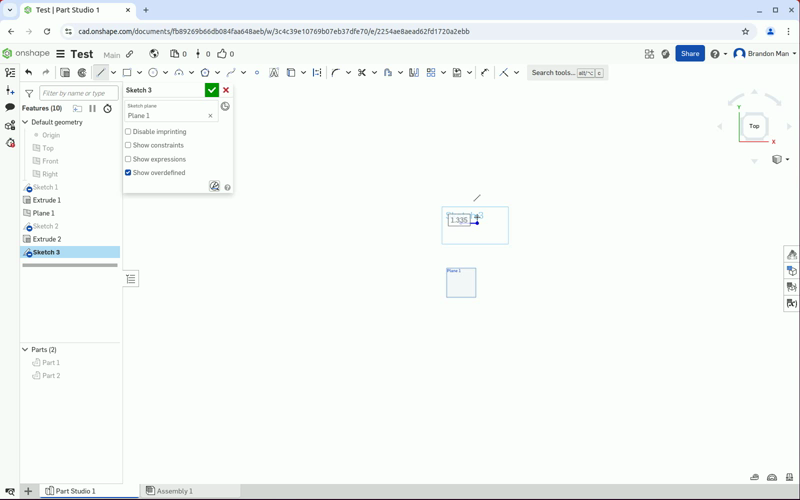
key_up(shift)
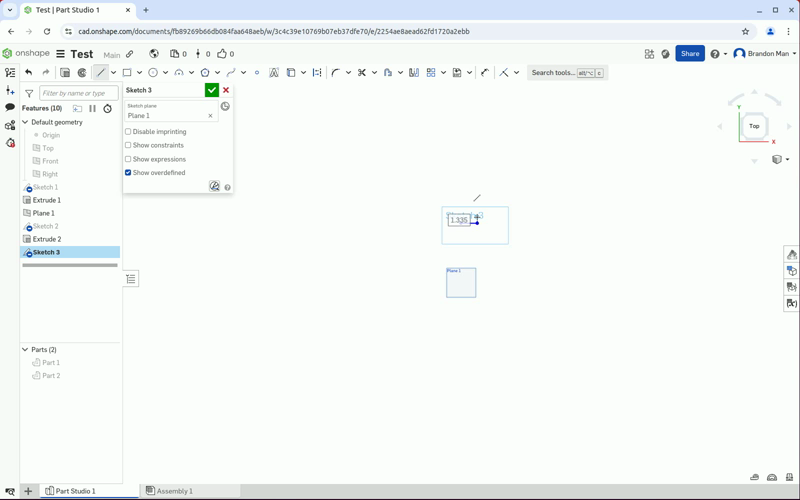
key_down(shift)
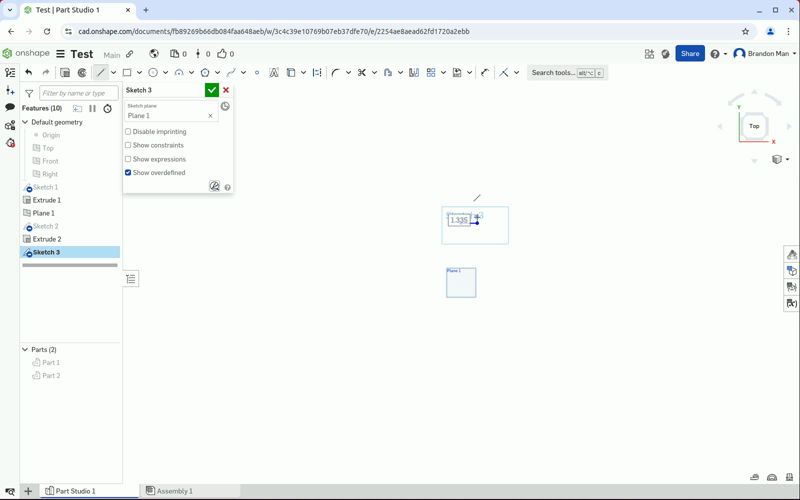
mouse_move(507, 216)
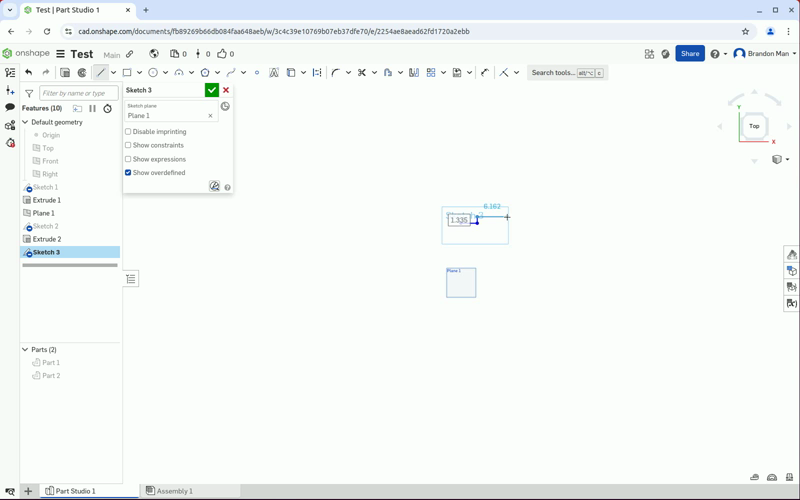
mouse_move(460, 216)
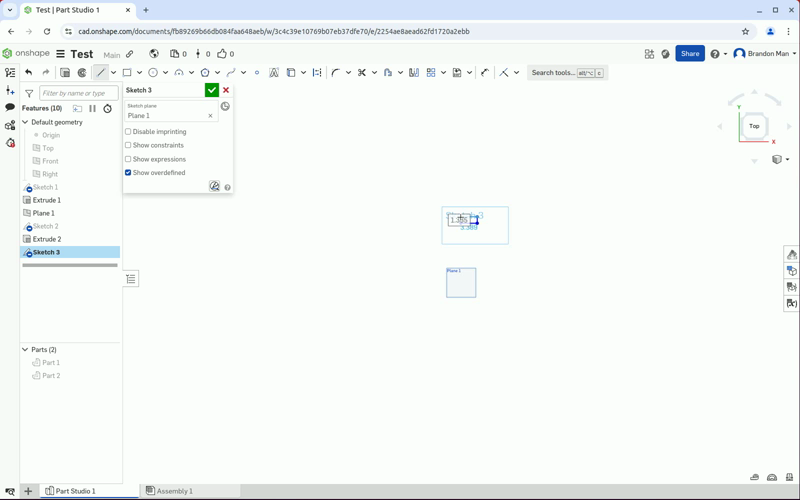
click(460, 216)
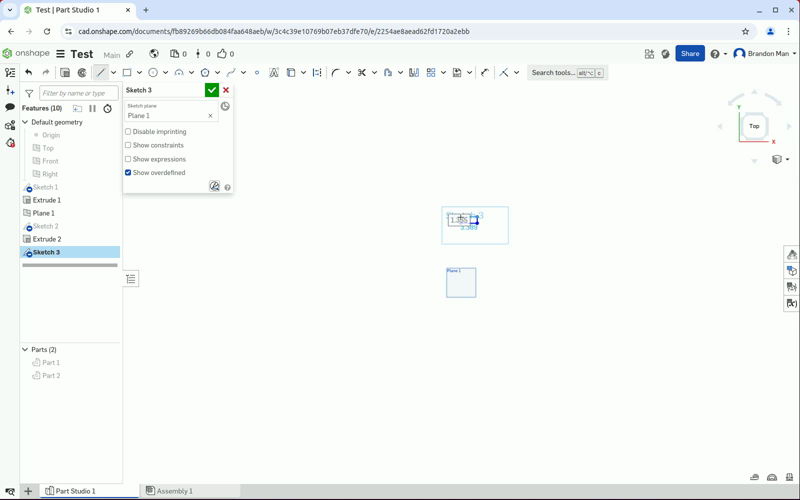
key_up(shift)
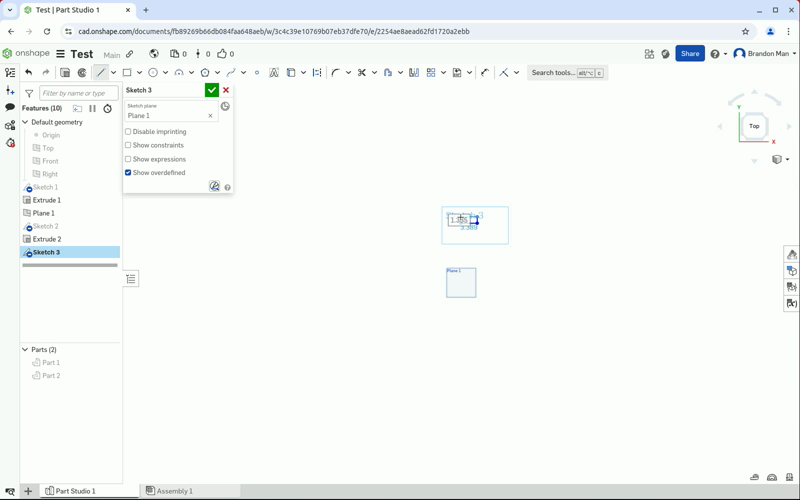
mouse_move(490, 216)
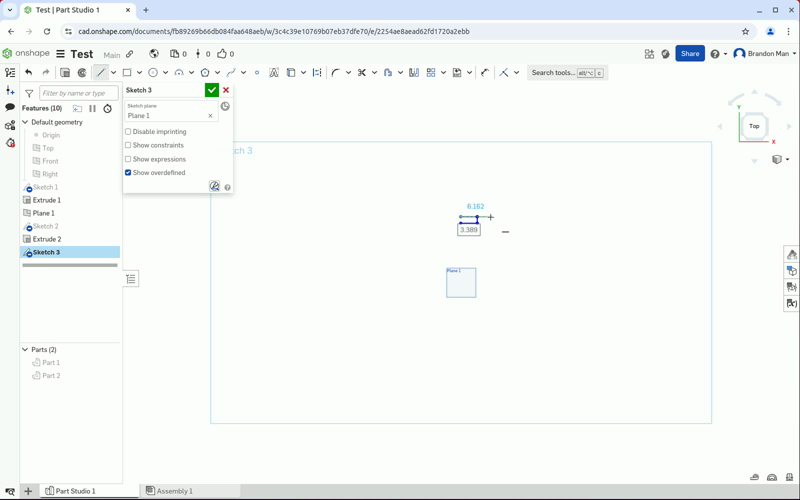
key_down(shift)
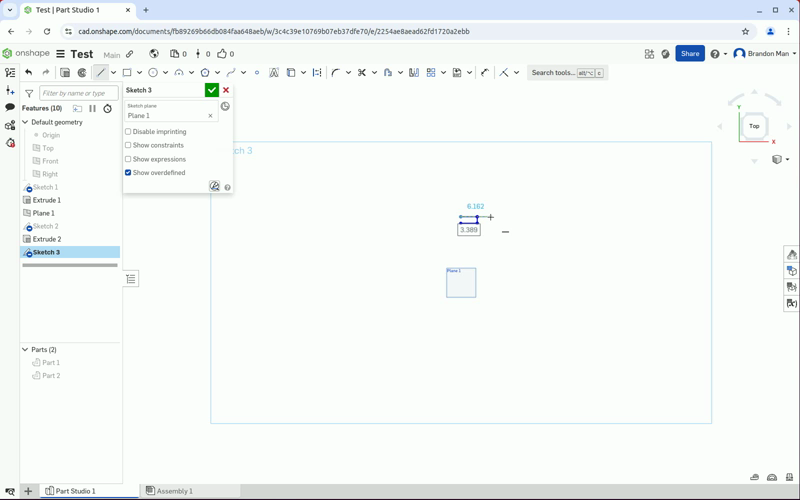
mouse_move(460, 223)
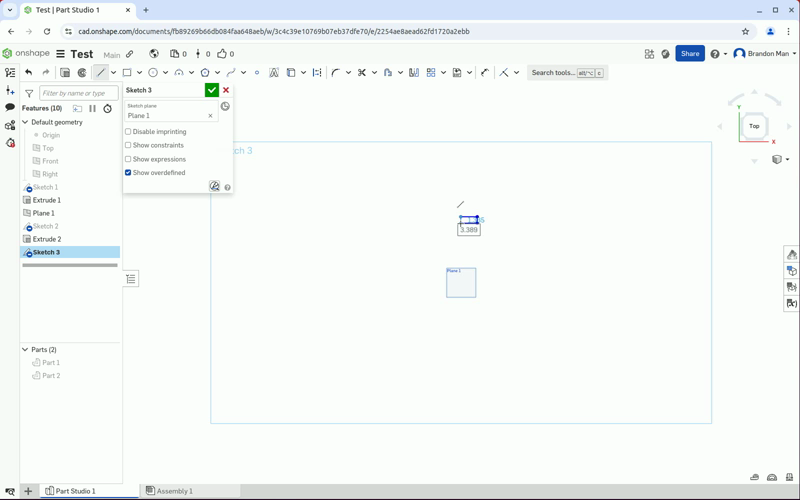
scroll(6)
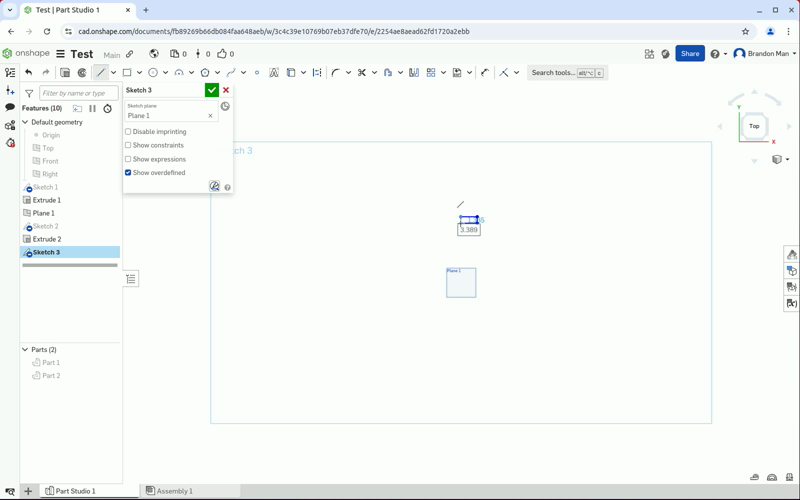
scroll(6)
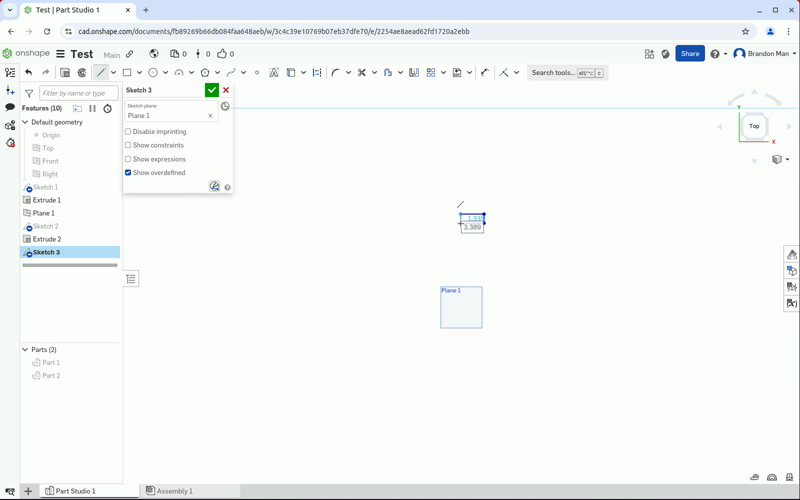
scroll(6)
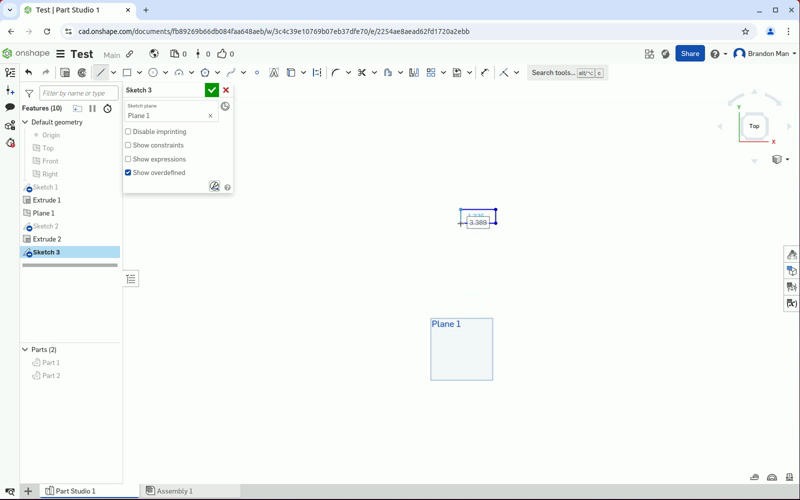
scroll(6)
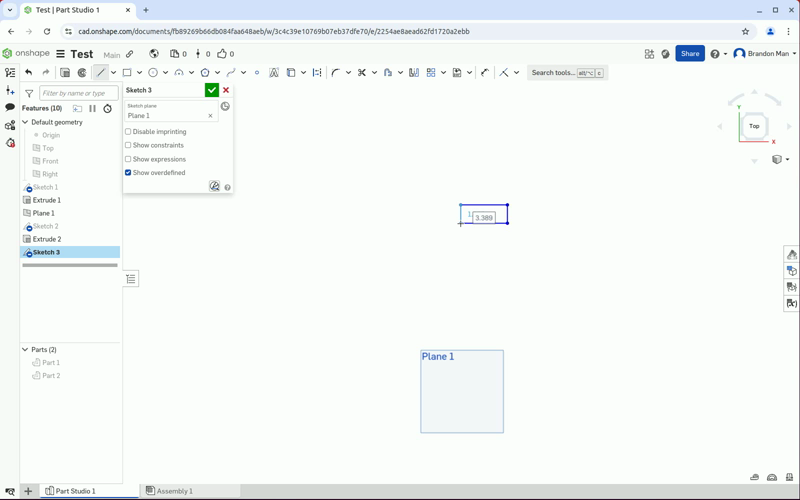
scroll(6)
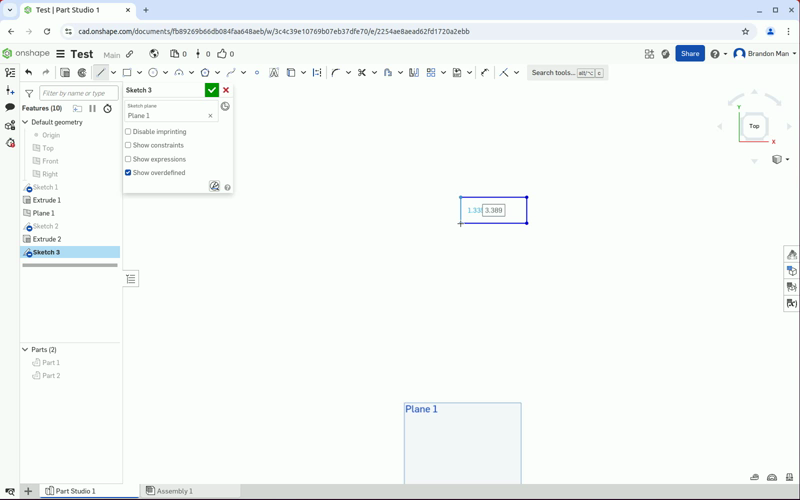
scroll(6)
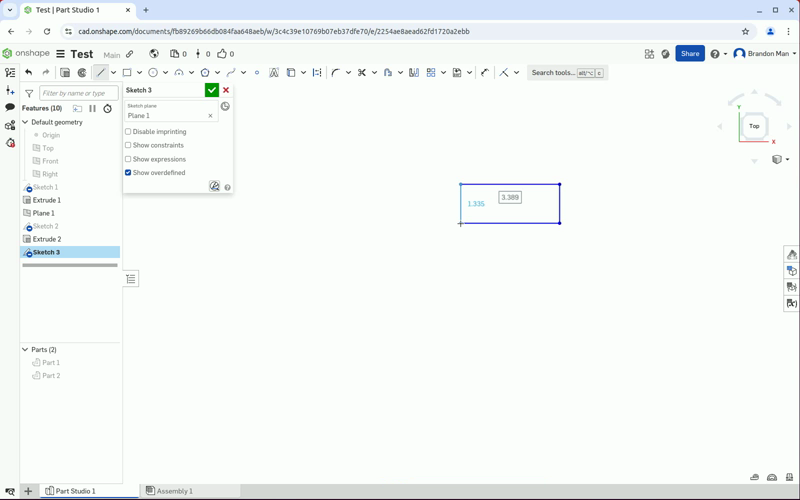
scroll(6)
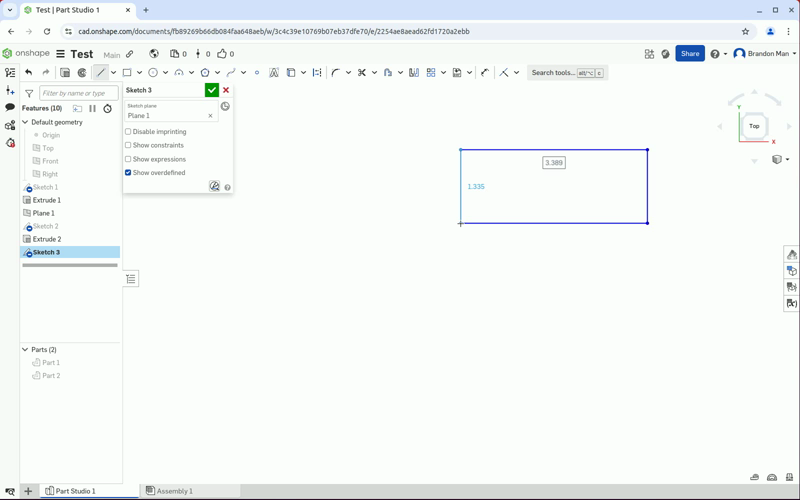
key_up(shift)
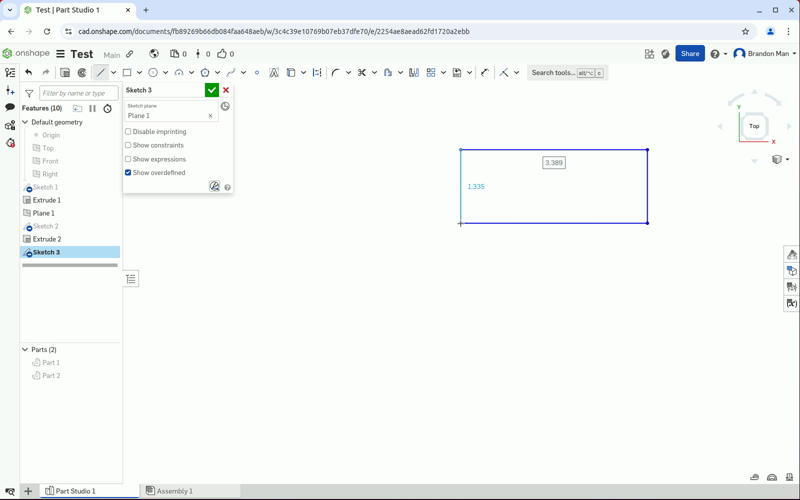
click(460, 223)
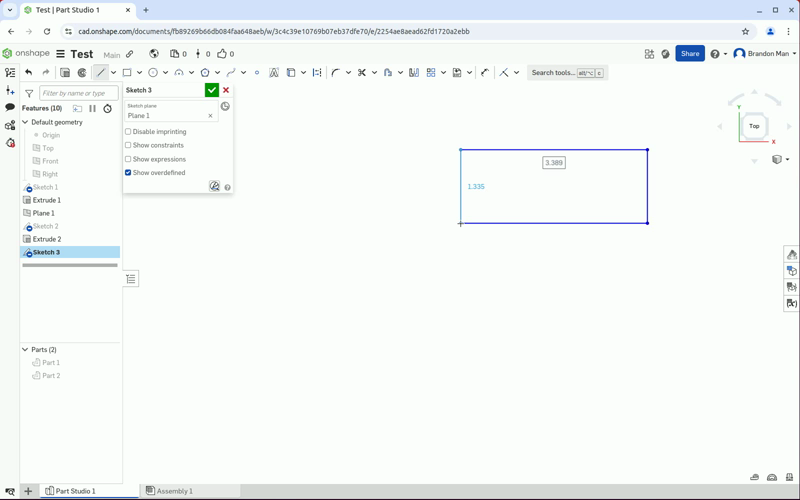
scroll(-6)
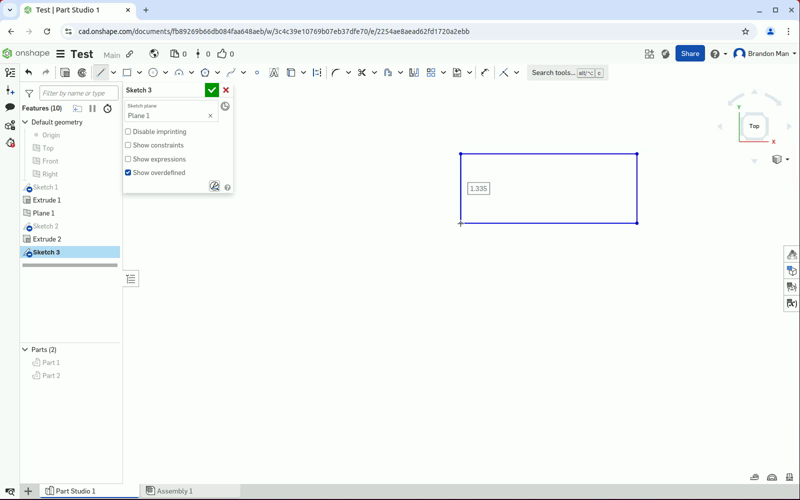
scroll(-6)
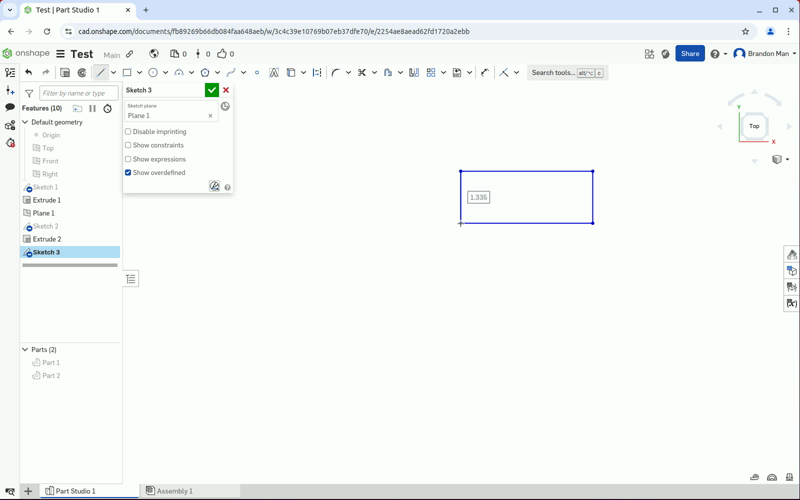
scroll(-6)
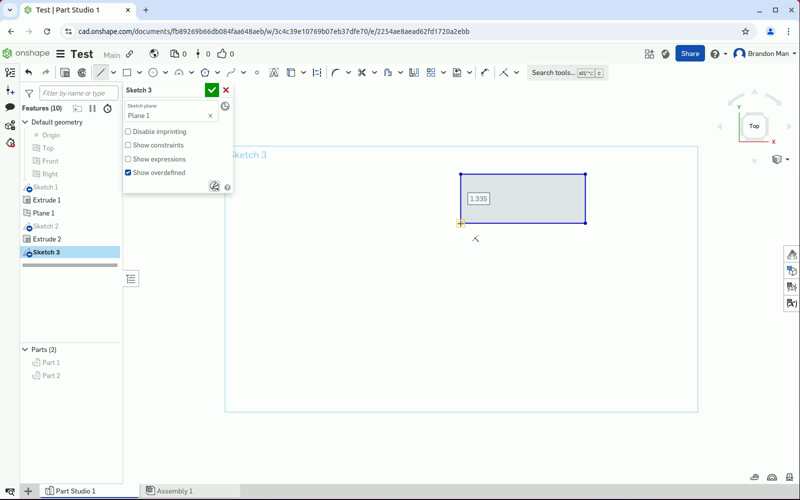
scroll(-6)
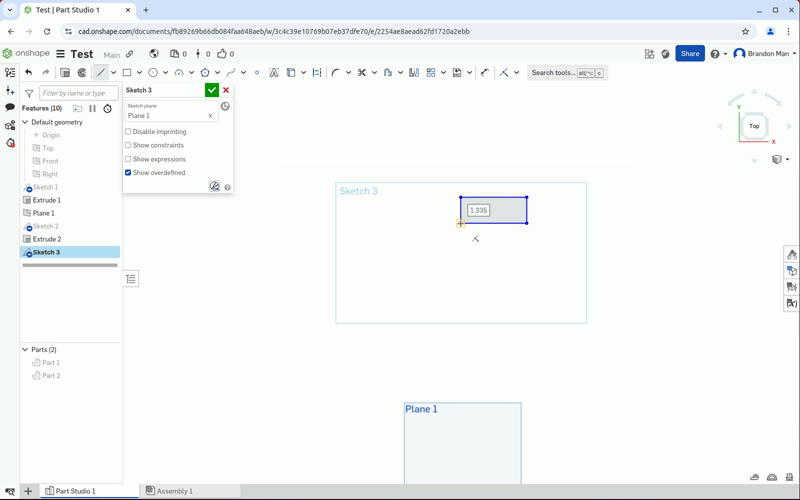
scroll(-6)
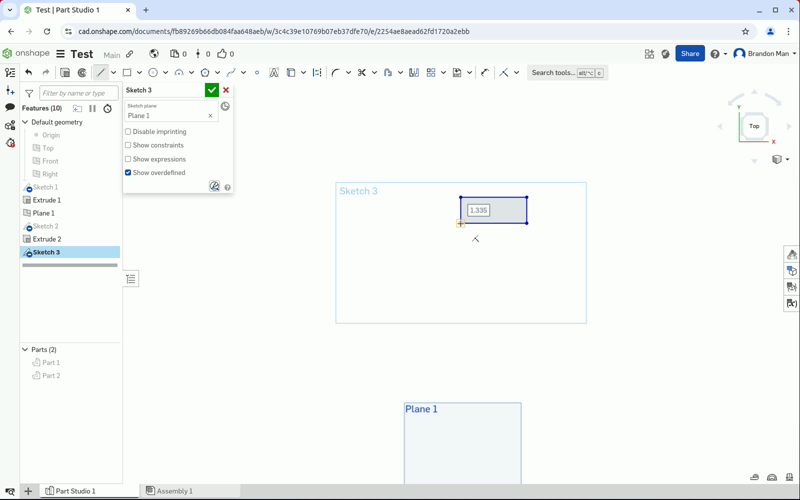
scroll(-6)
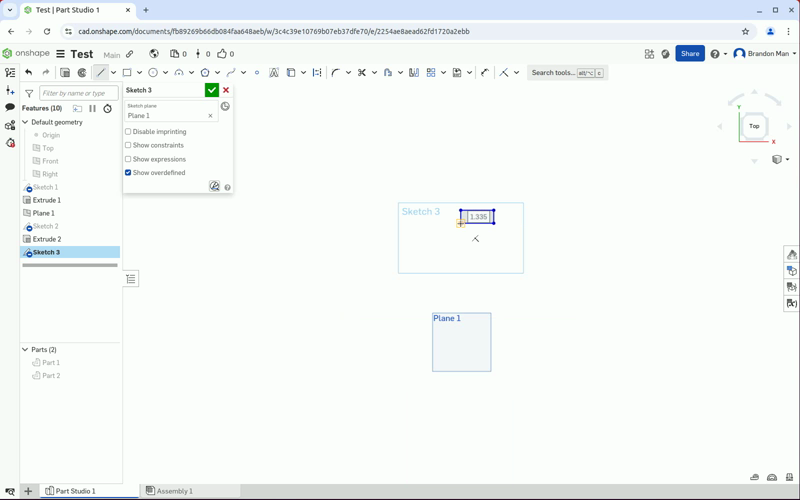
scroll(-6)
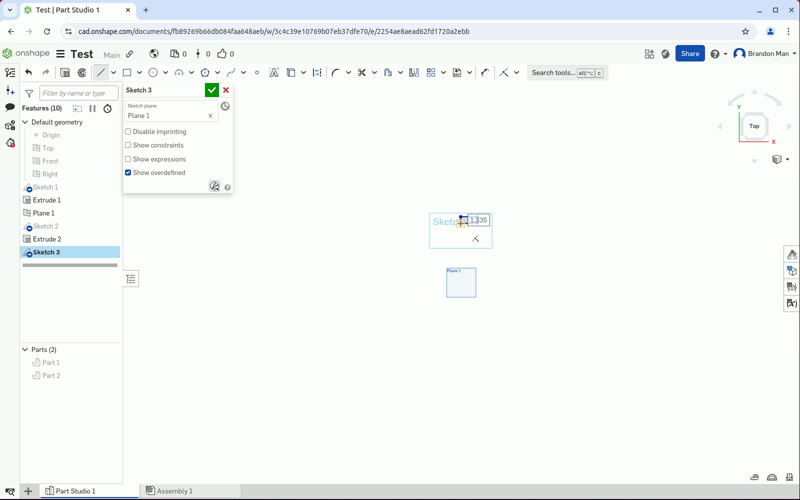
key(esc)
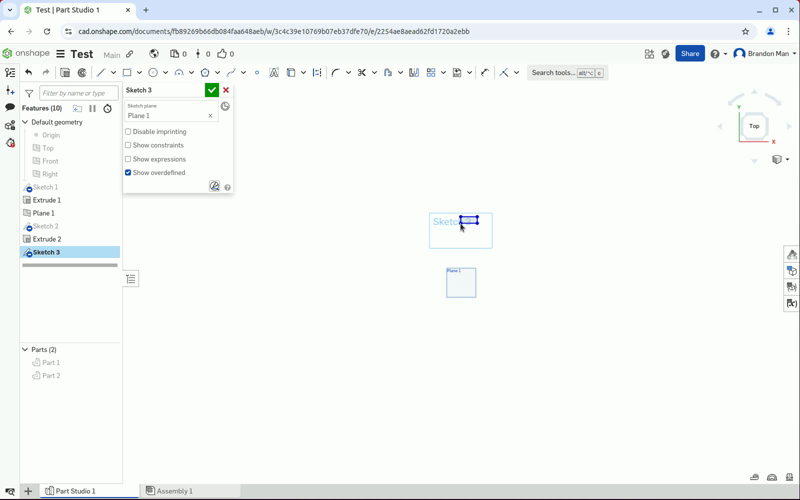
mouse_move(475, 222)
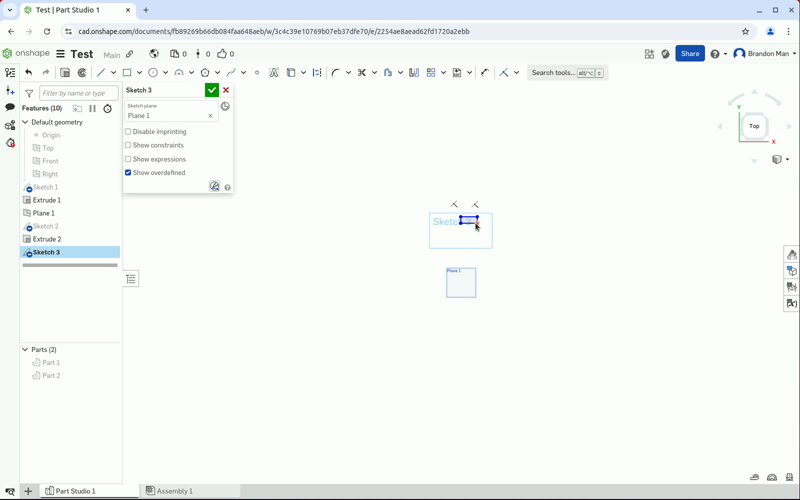
scroll(6)
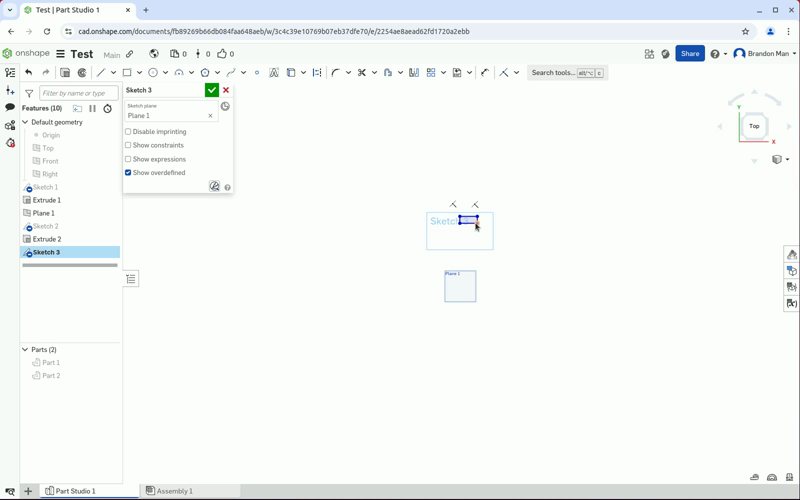
scroll(6)
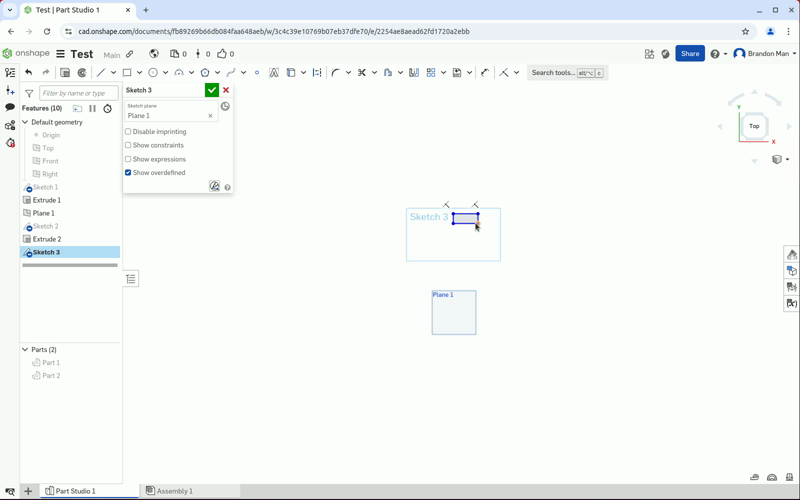
scroll(6)
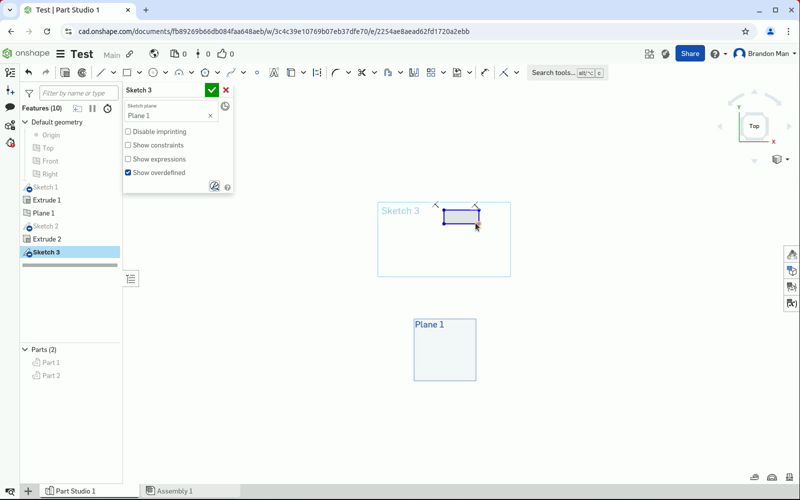
scroll(6)
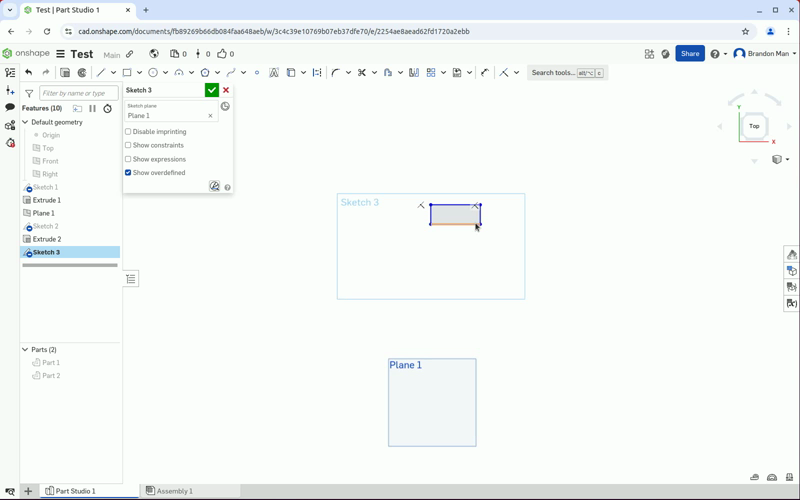
scroll(6)
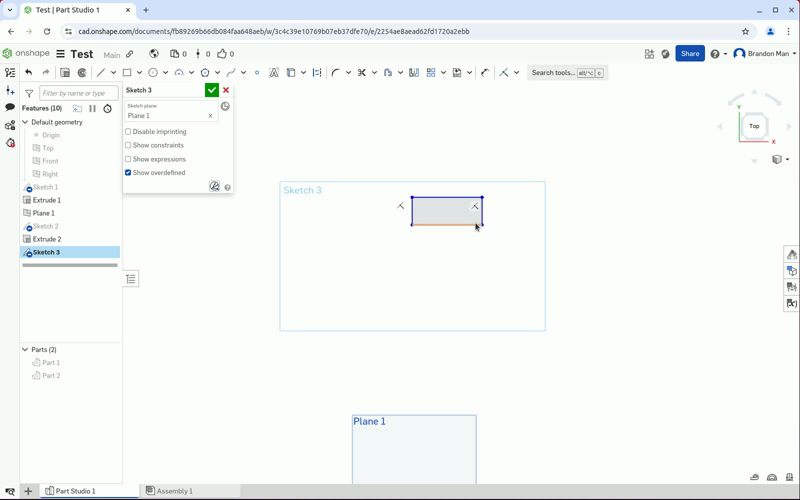
scroll(6)
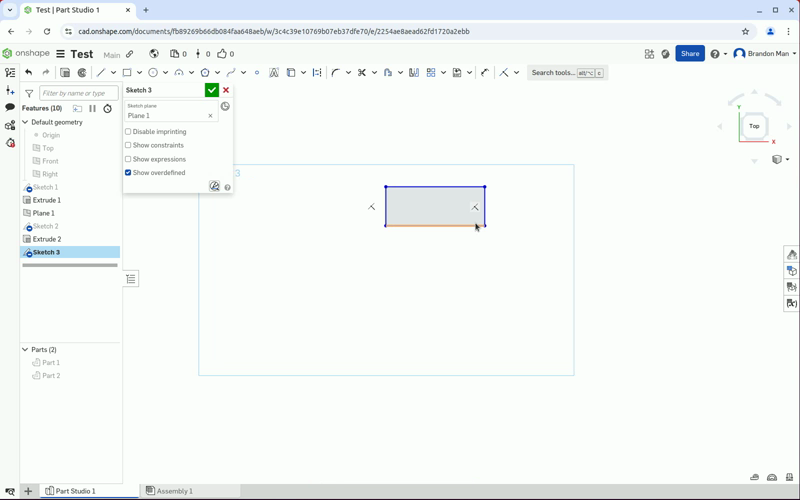
scroll(6)
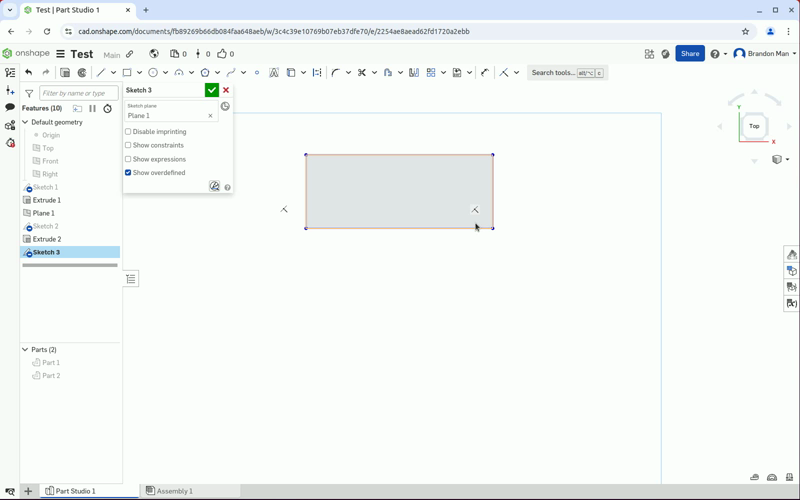
click(475, 222)
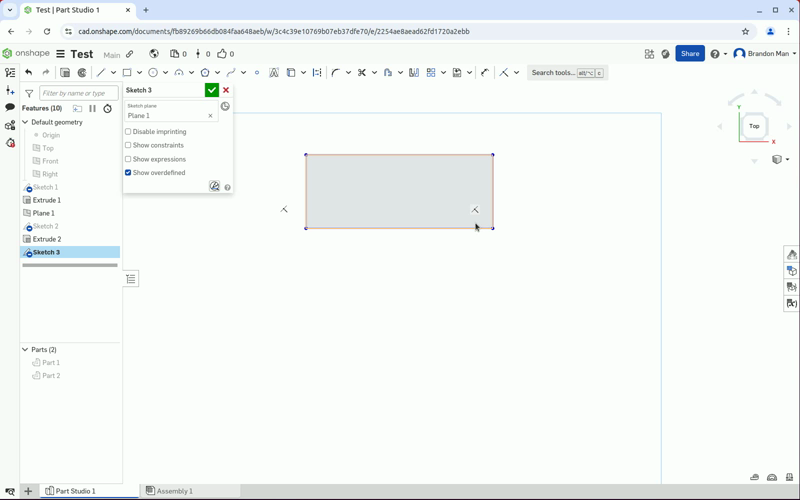
scroll(-6)
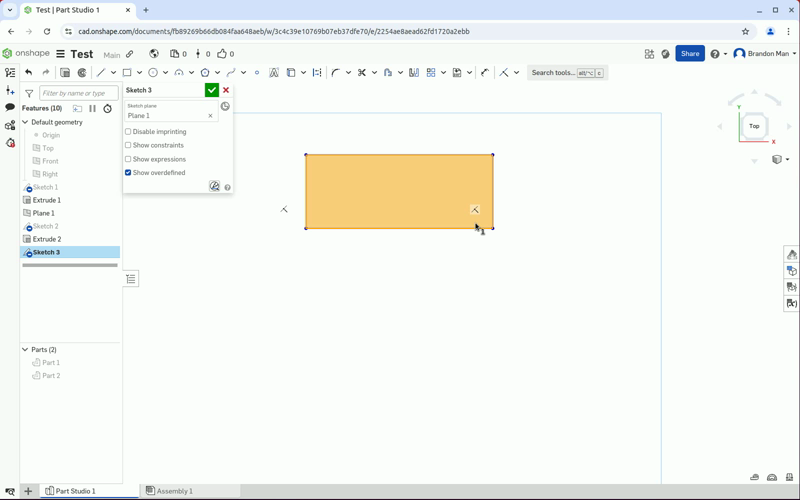
scroll(-6)
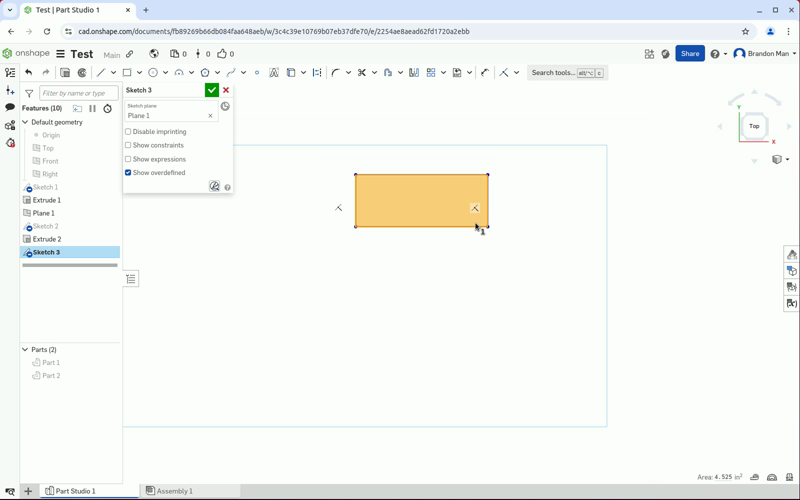
scroll(-6)
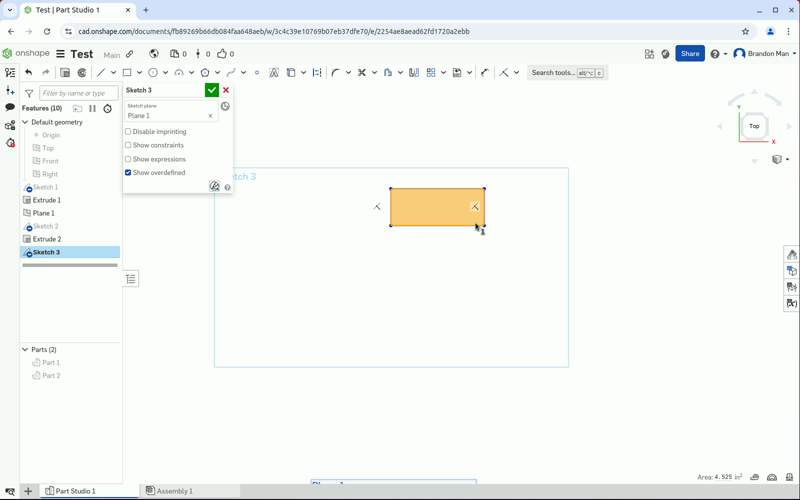
scroll(-6)
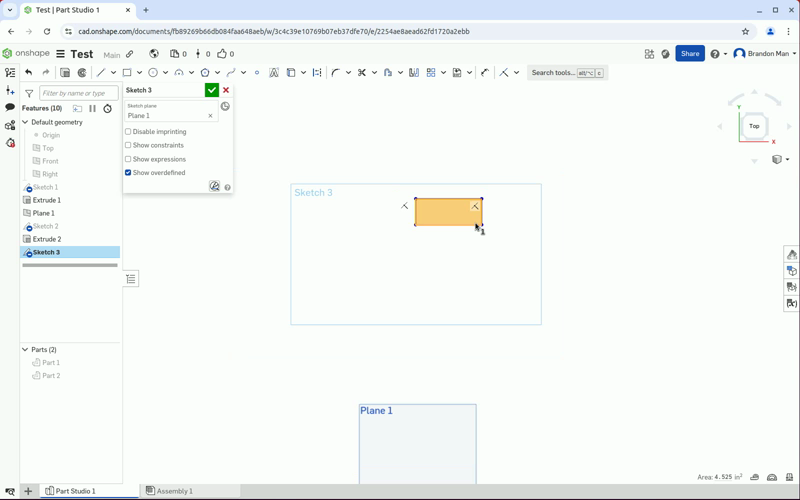
scroll(-6)
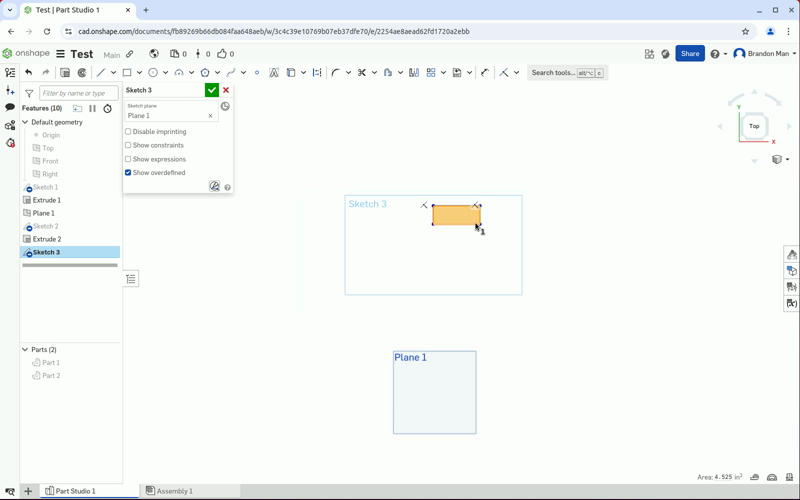
scroll(-6)
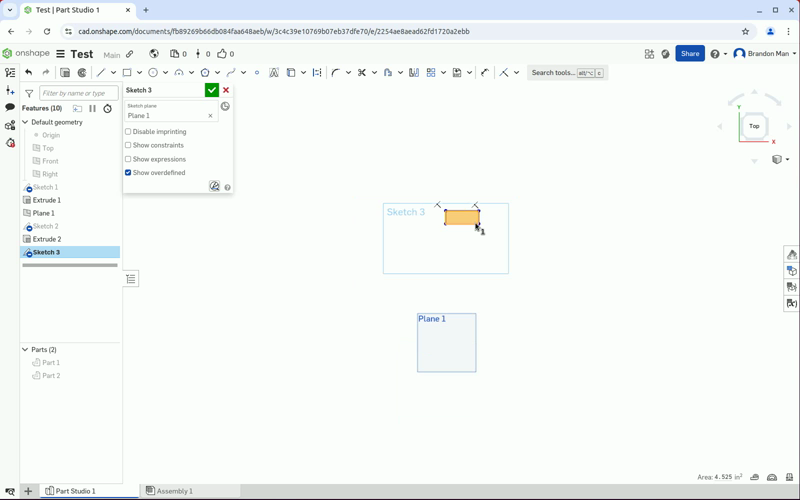
scroll(-6)
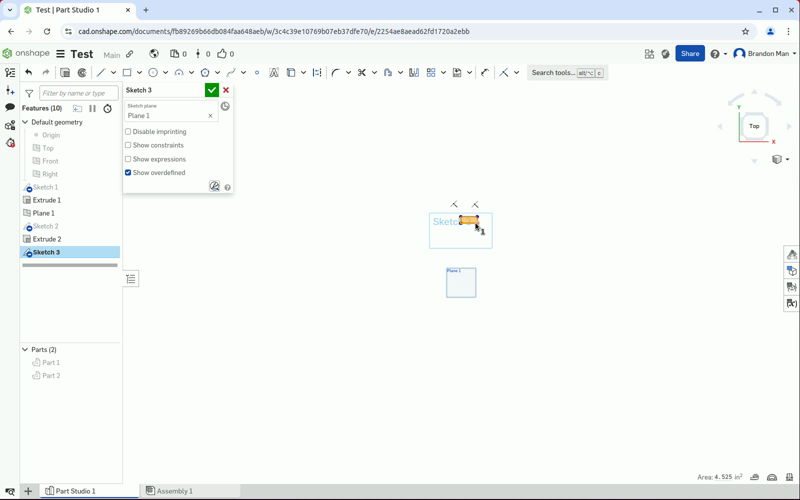
mouse_move(73, 352)
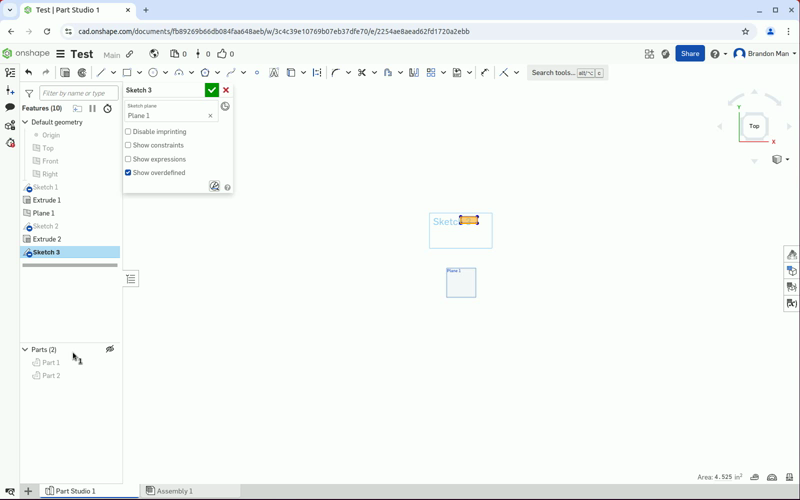
key(shift+y)
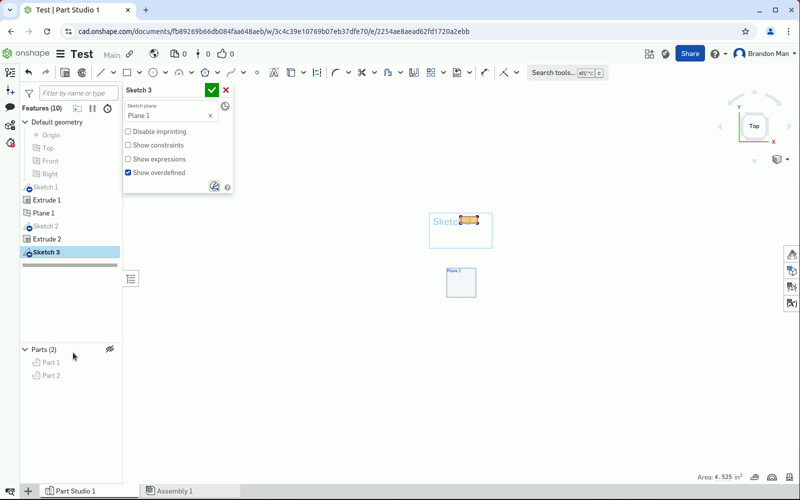
key(shift+e)
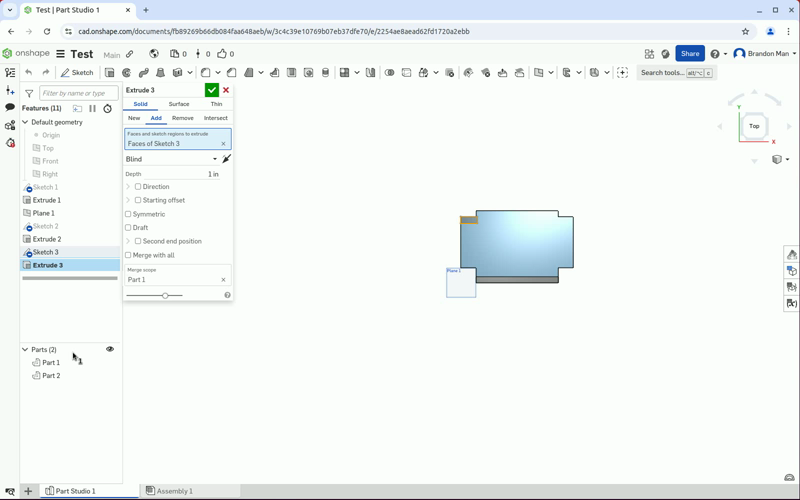
mouse_move(143, 106)
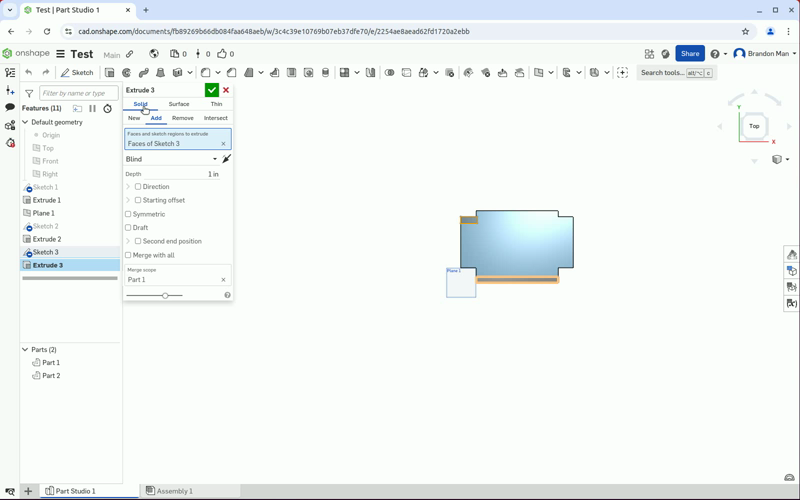
click(143, 106)
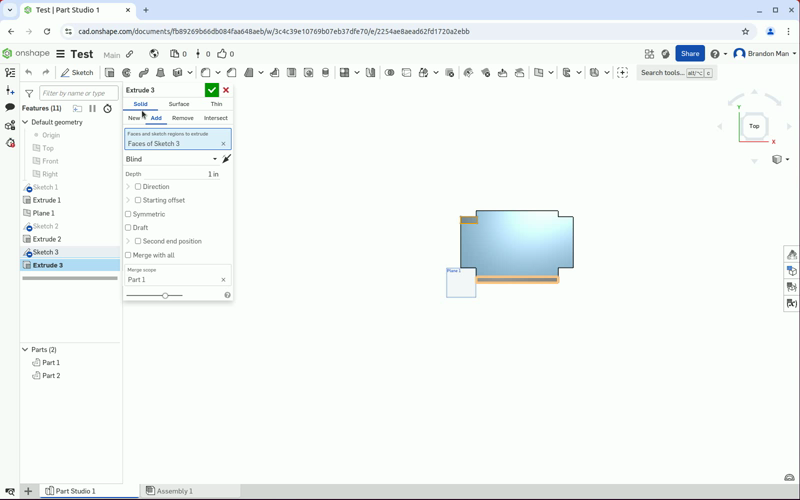
mouse_move(137, 120)
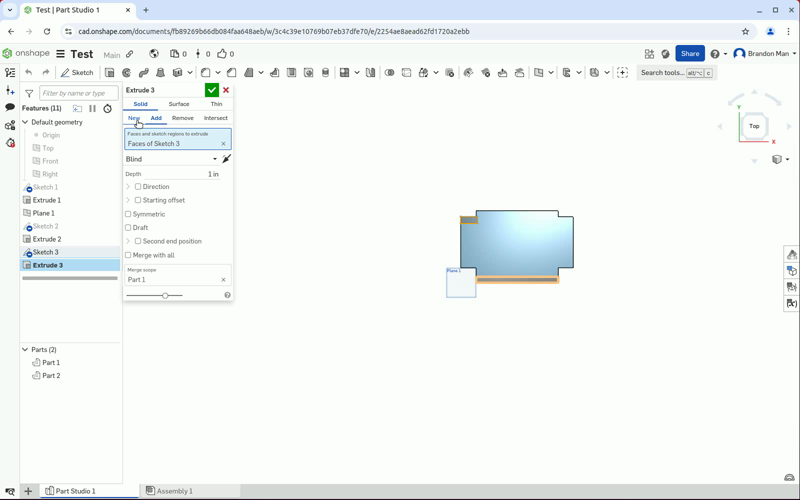
click(137, 120)
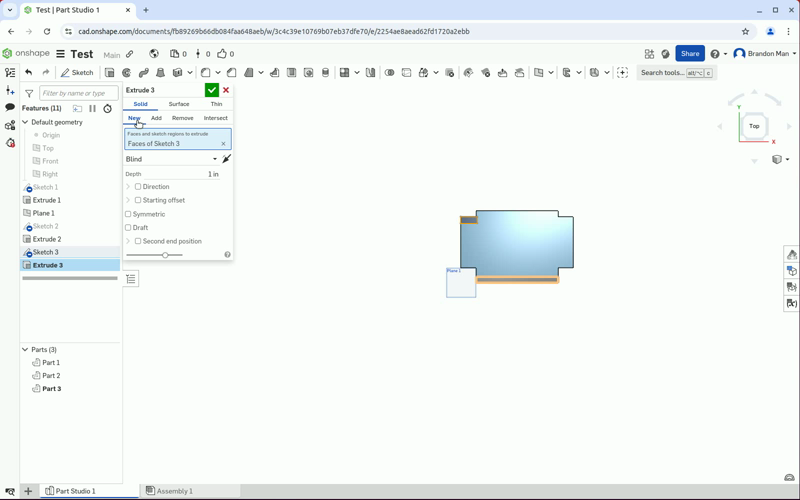
key(tab, 4)
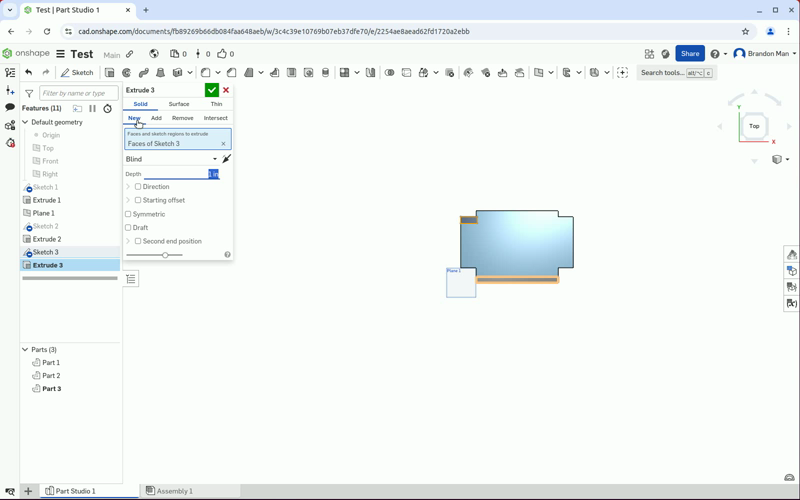
text(9.869)
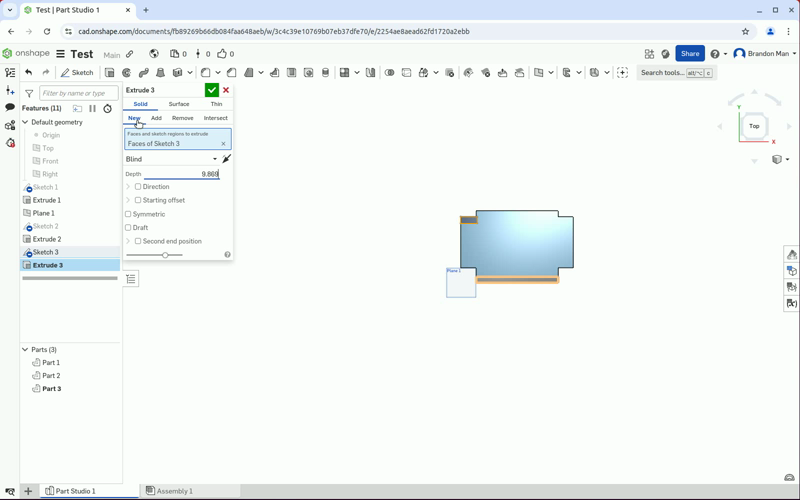
key(enter)
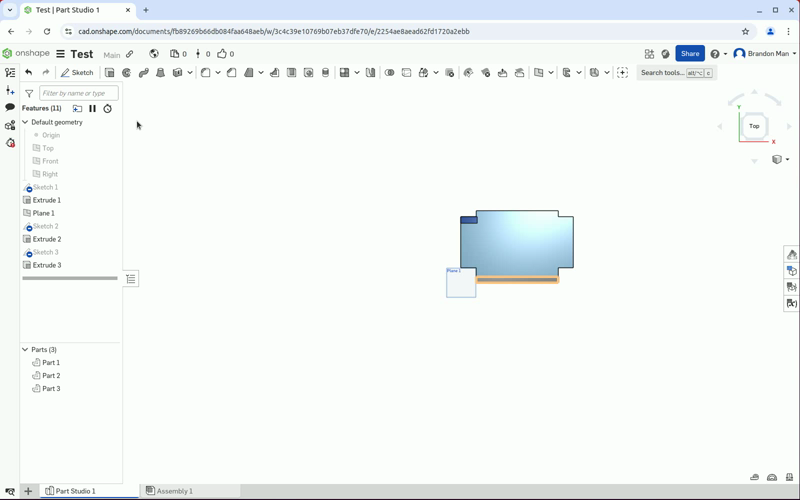
key(shift+h)
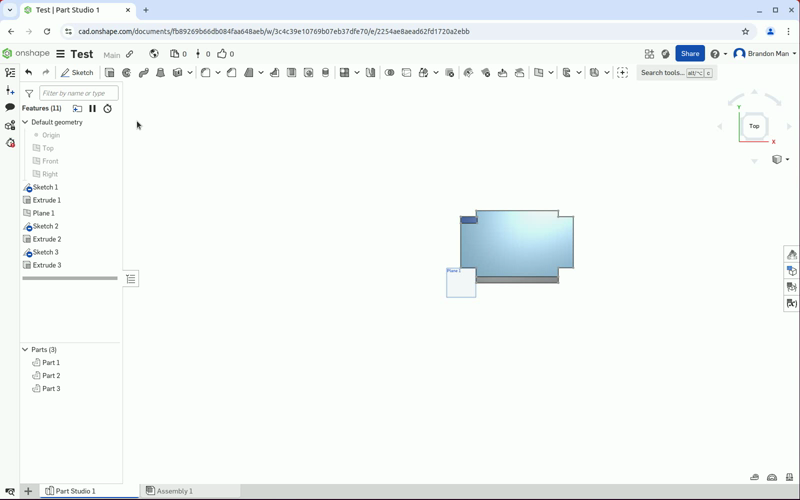
key(shift+h)
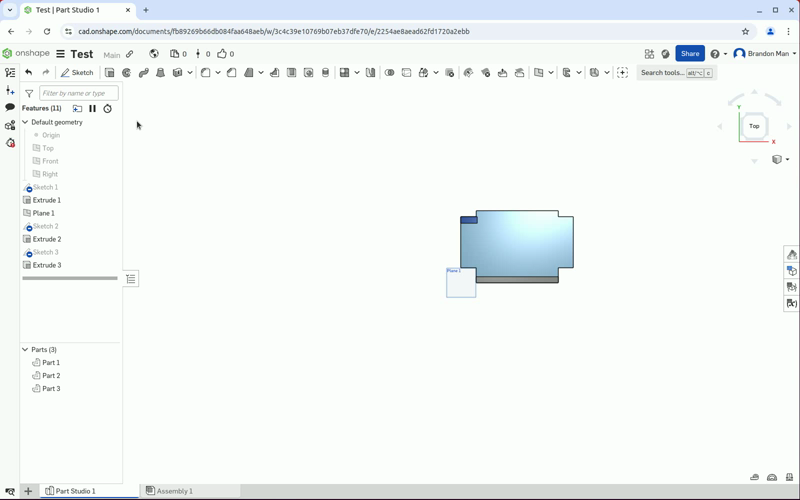
mouse_move(73, 189)
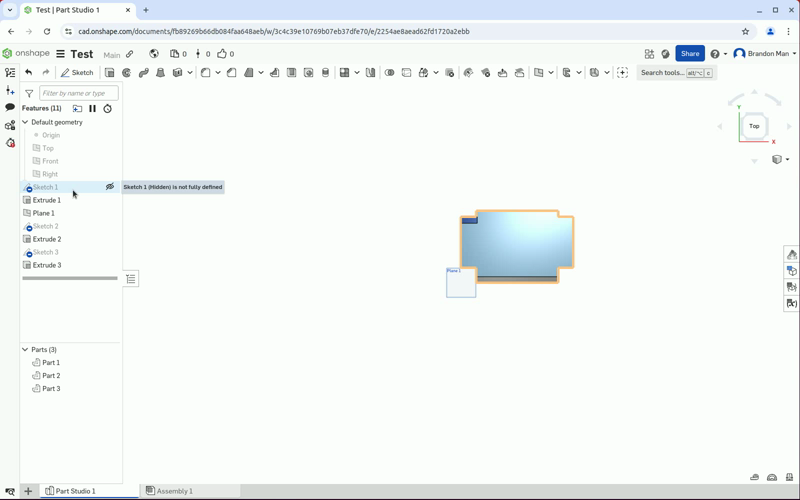
click(73, 189)
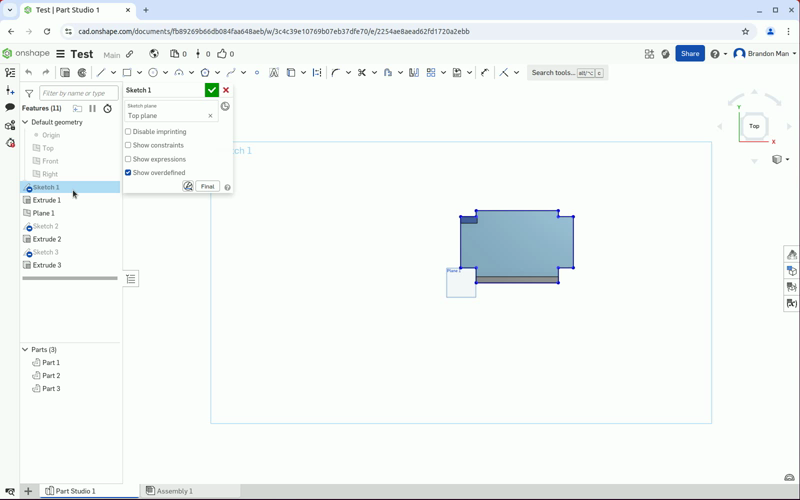
mouse_move(229, 92)
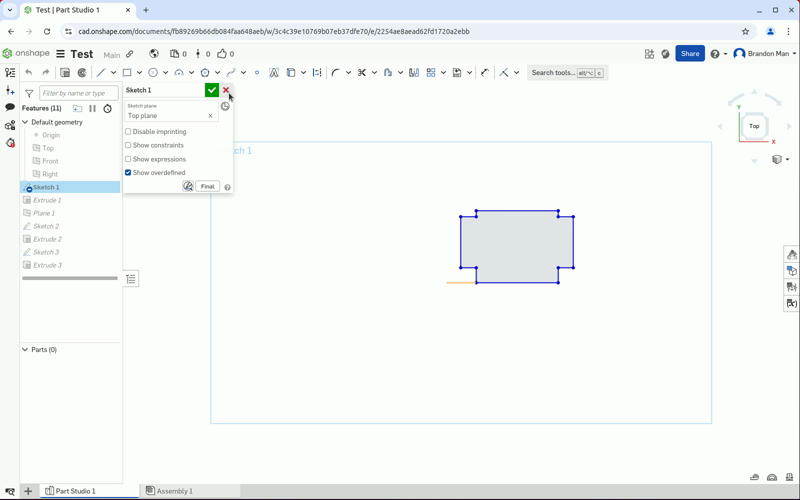
click(229, 92)
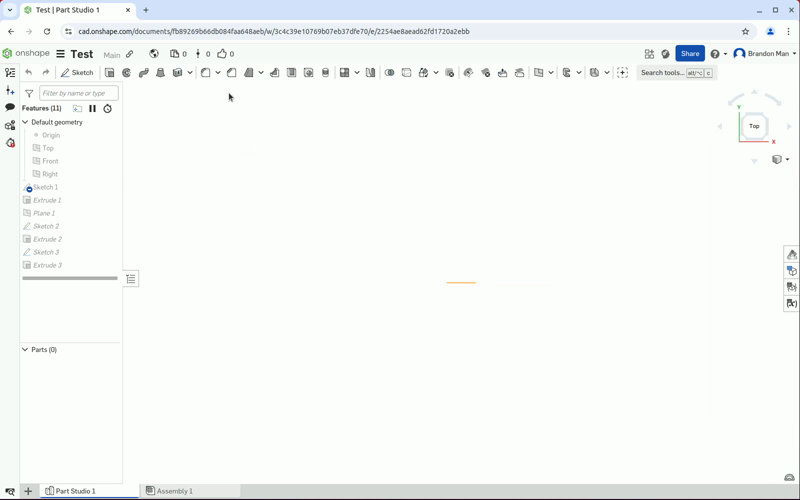
key(shift+s)
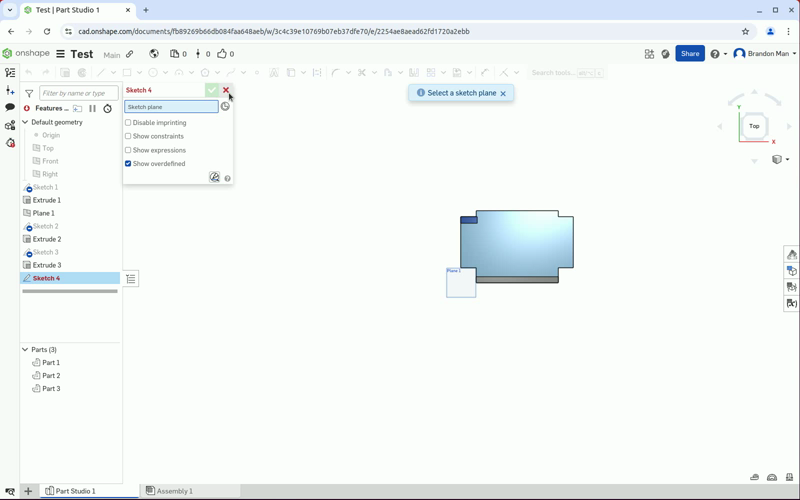
mouse_move(73, 215)
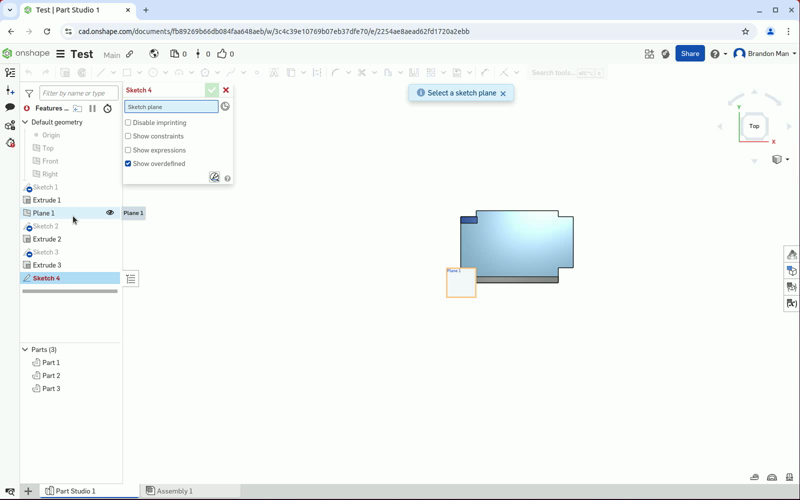
click(73, 215)
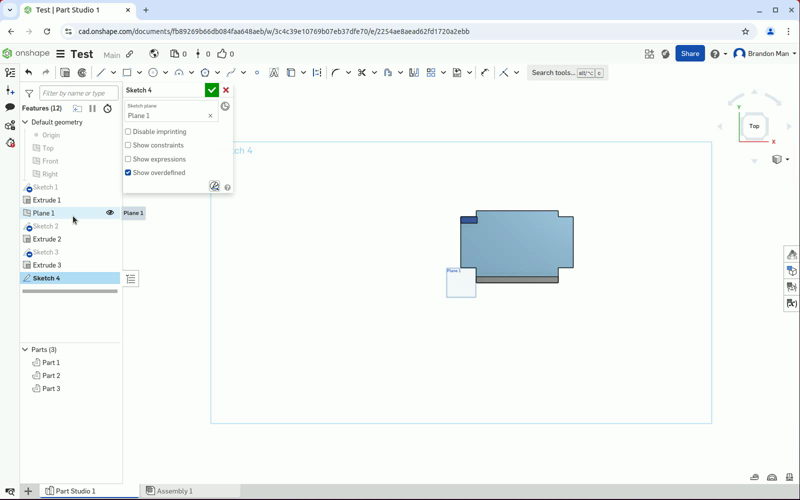
mouse_move(73, 352)
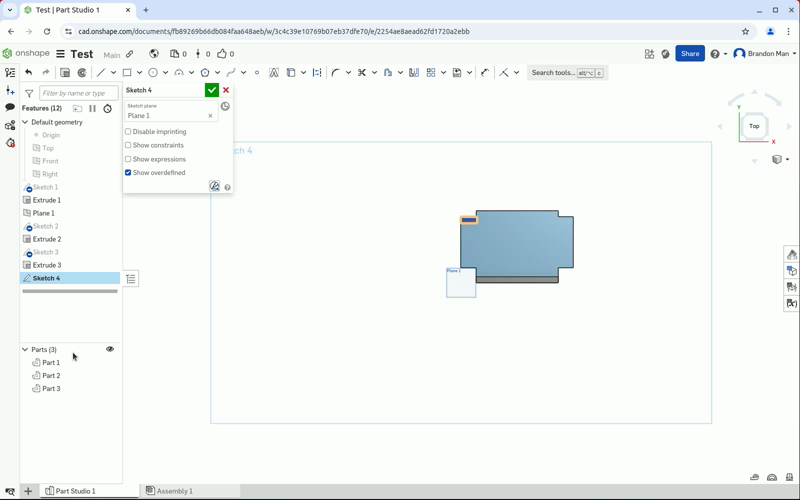
key(y)
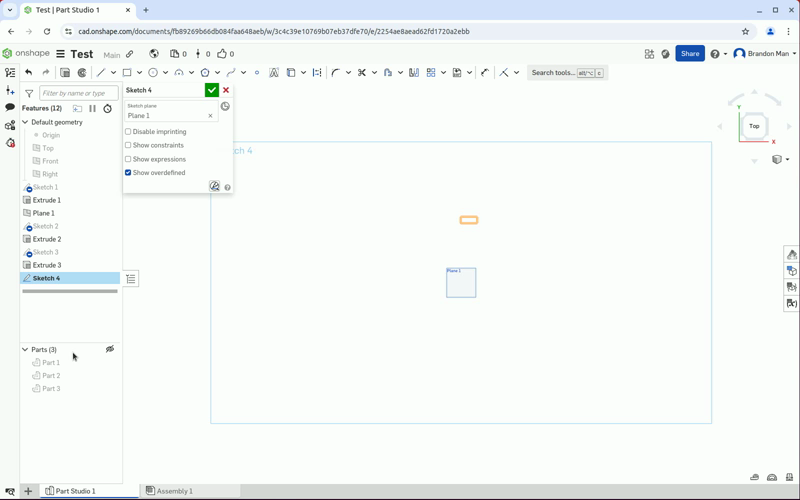
key(l)
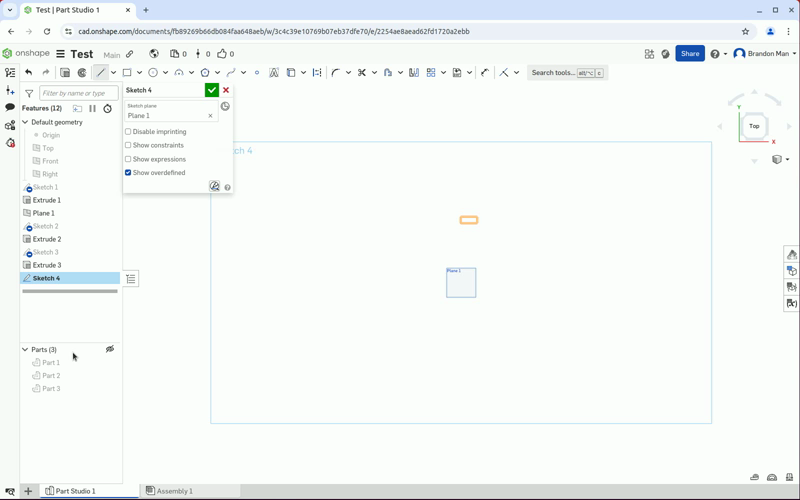
key_down(shift)
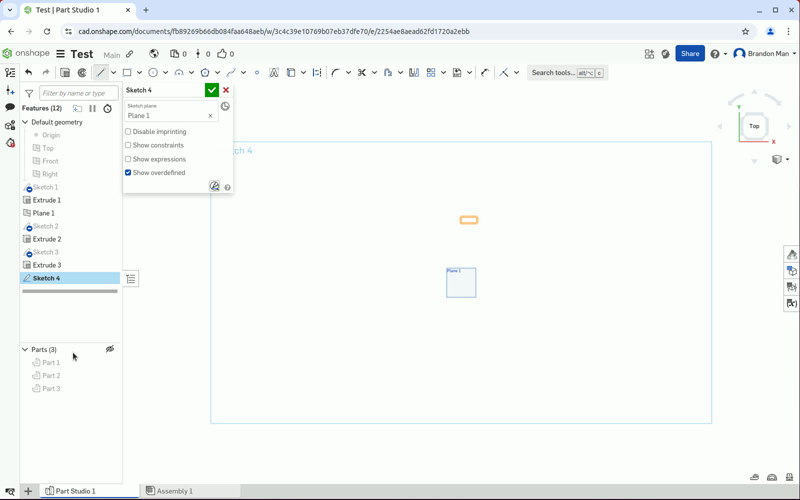
mouse_move(558, 223)
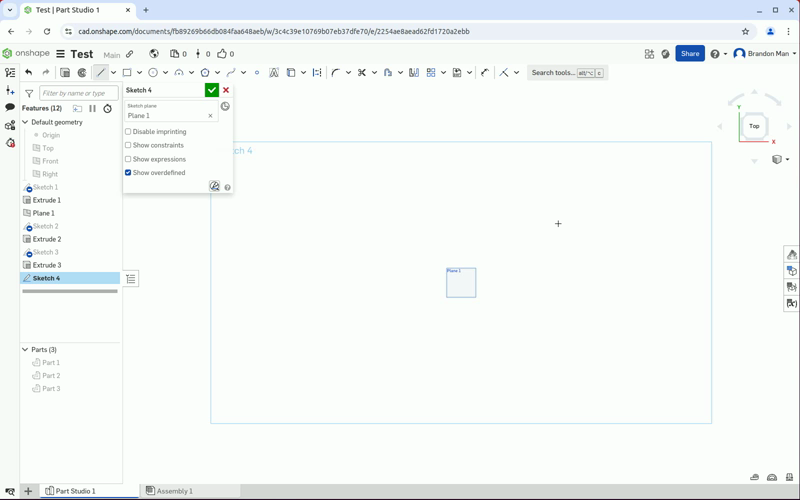
click(558, 223)
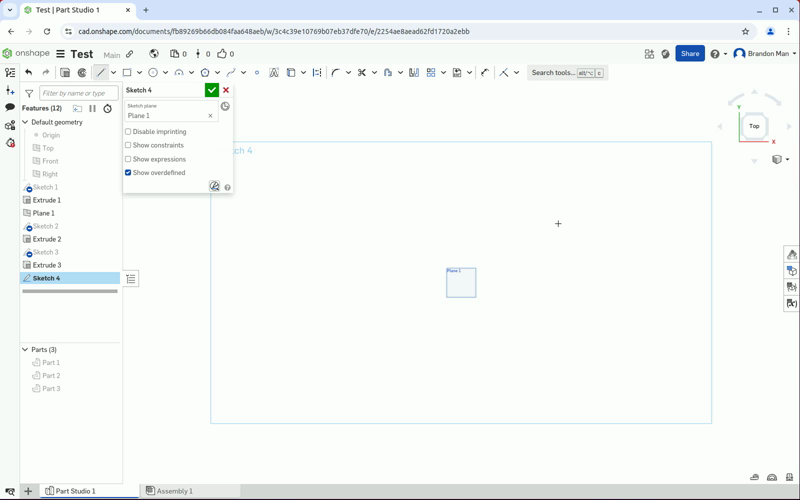
key_up(shift)
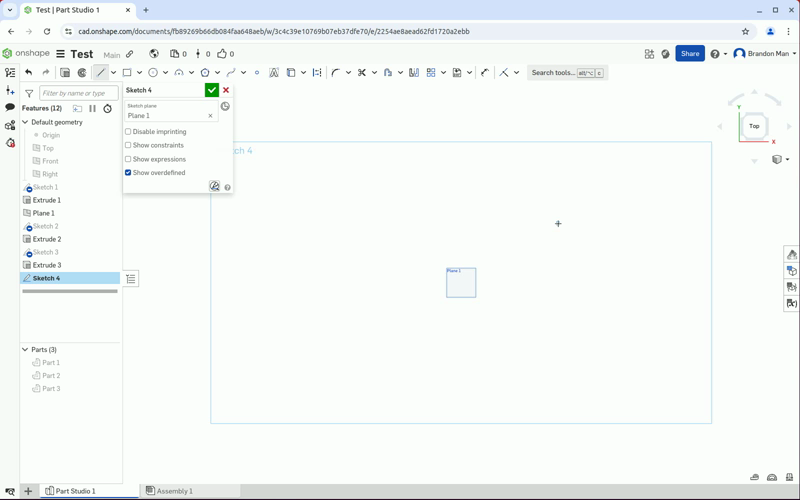
key_down(shift)
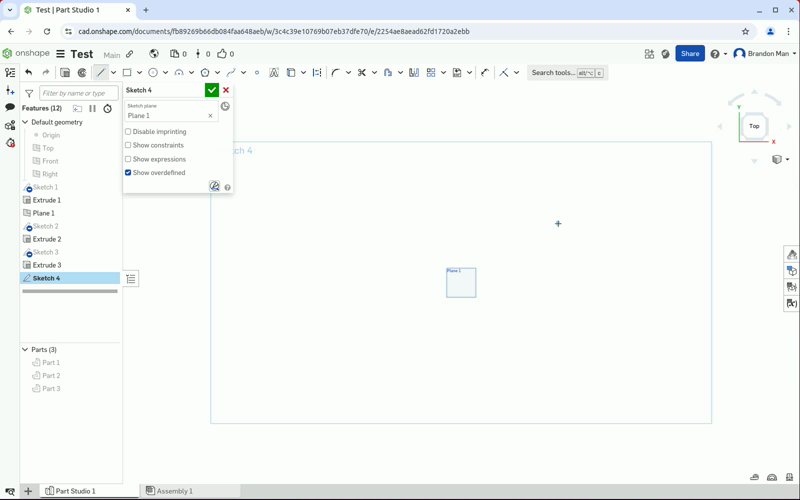
mouse_move(588, 223)
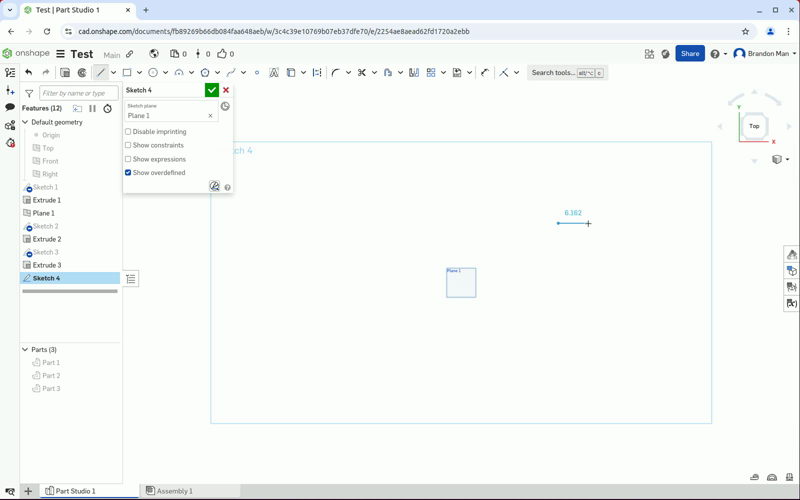
mouse_move(574, 223)
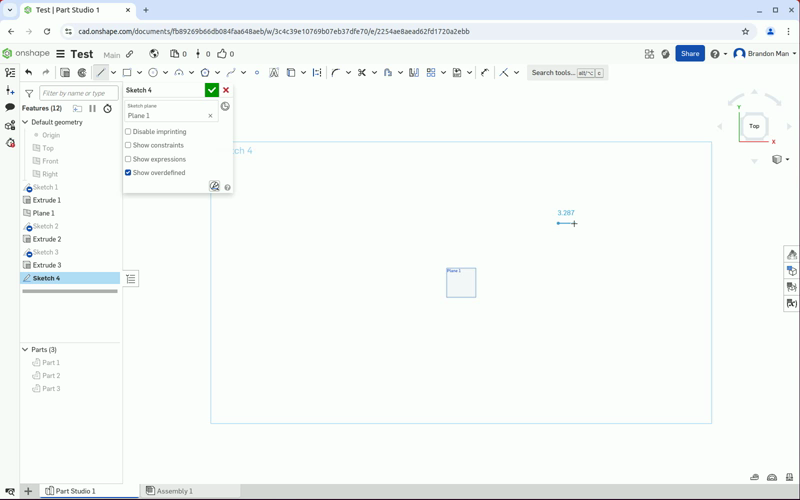
click(574, 223)
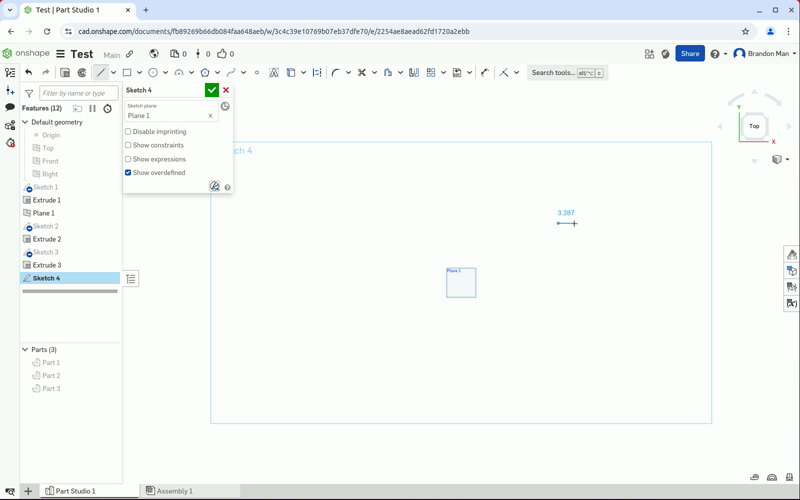
key_up(shift)
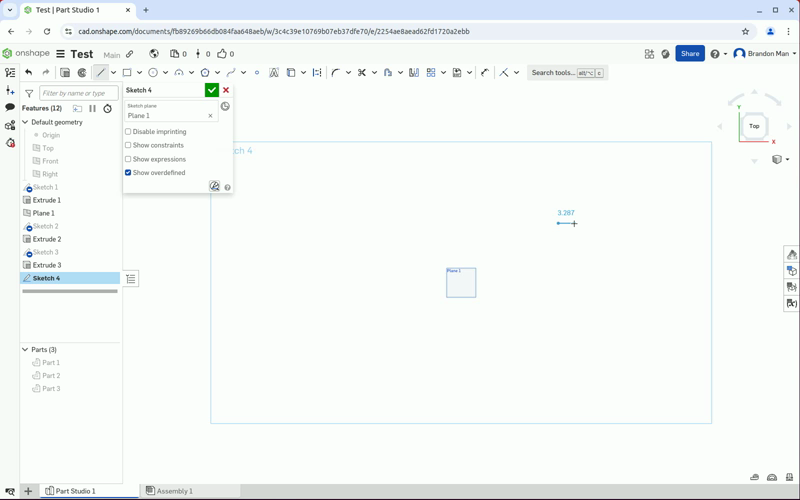
key_down(shift)
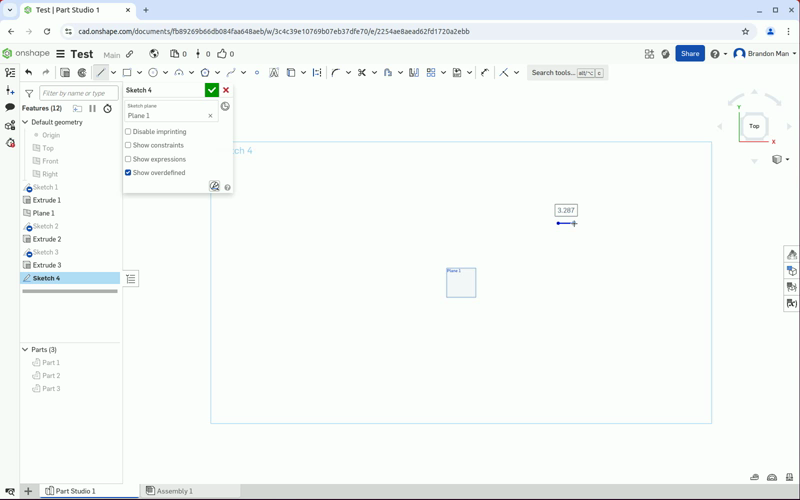
mouse_move(589, 223)
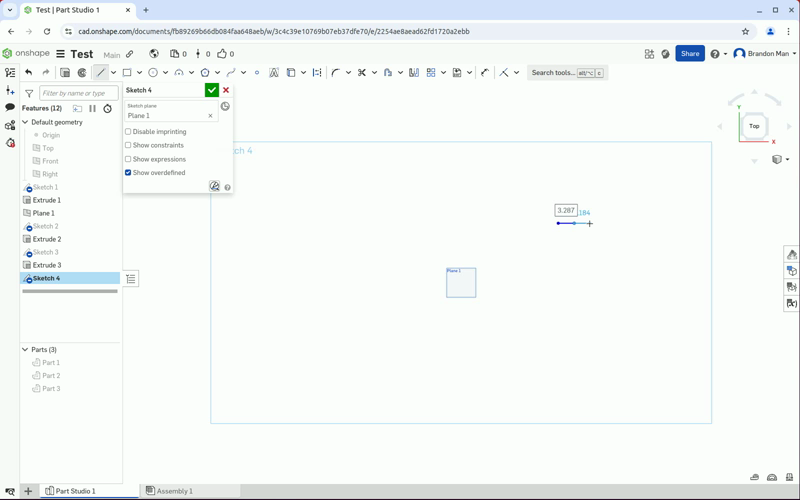
mouse_move(574, 216)
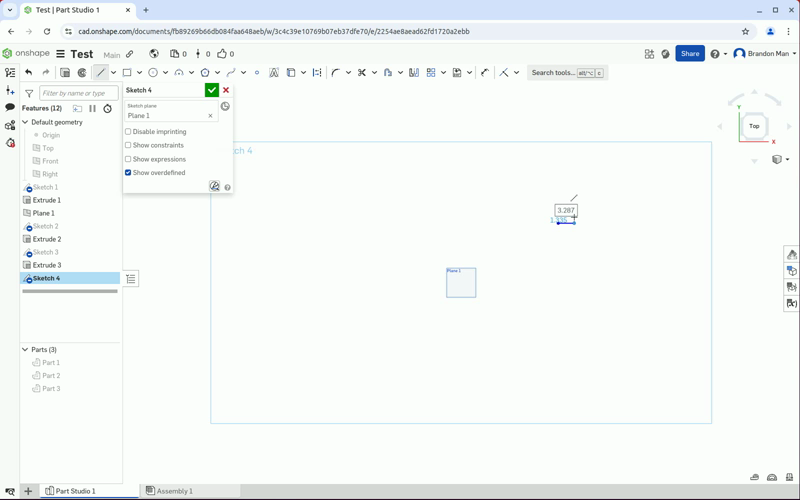
scroll(6)
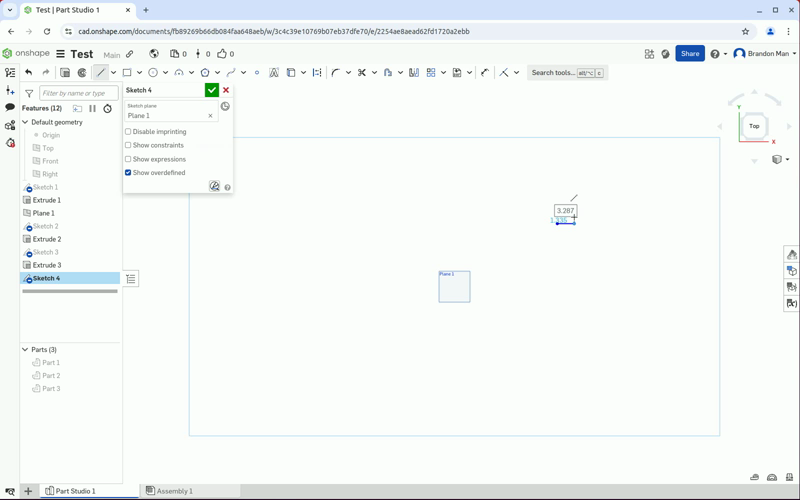
scroll(6)
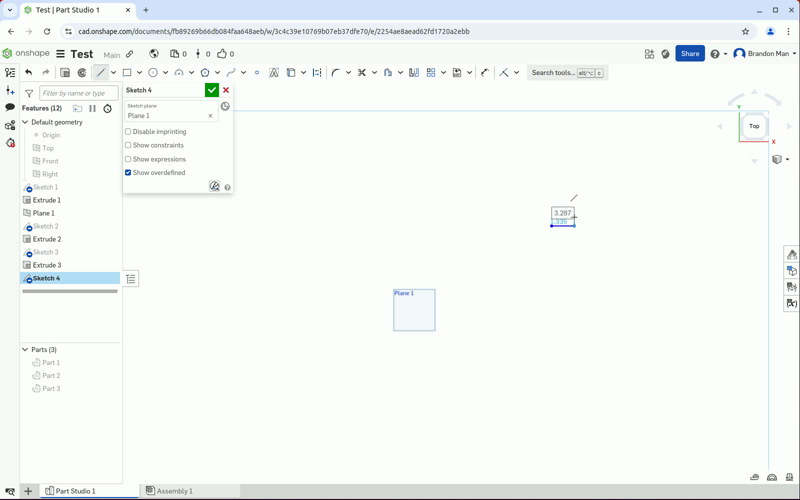
scroll(6)
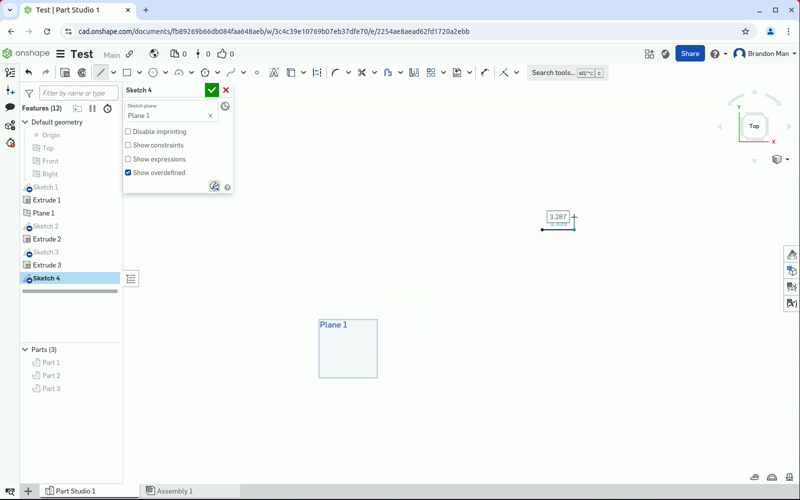
scroll(6)
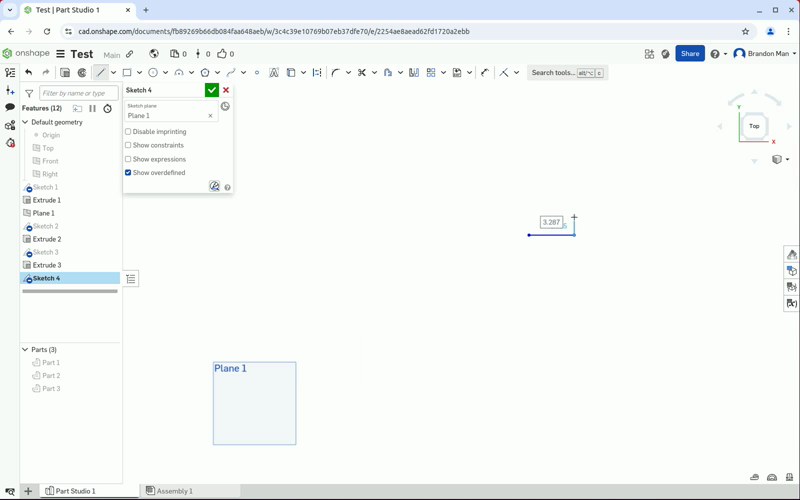
scroll(6)
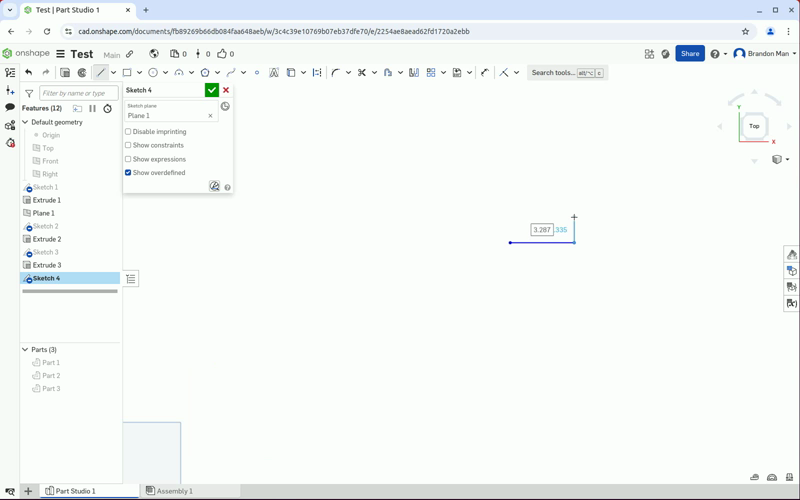
scroll(6)
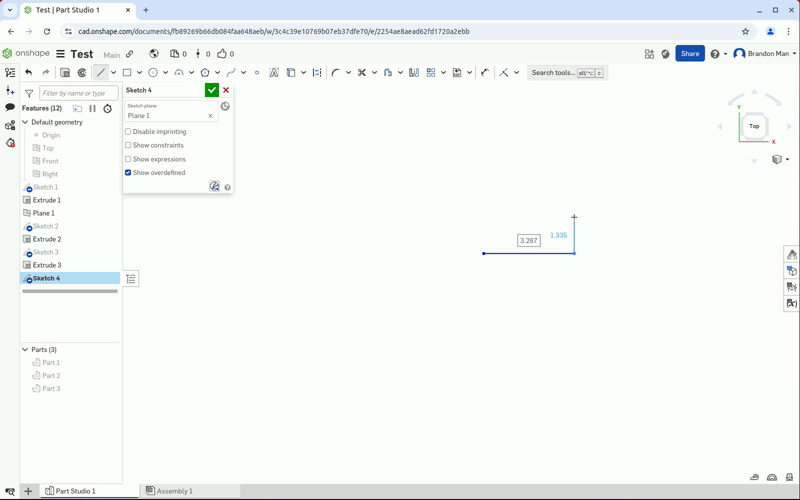
scroll(6)
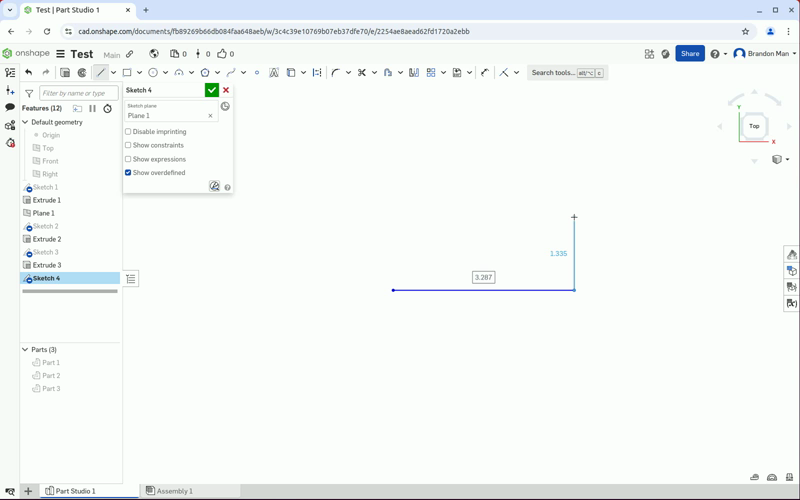
click(574, 216)
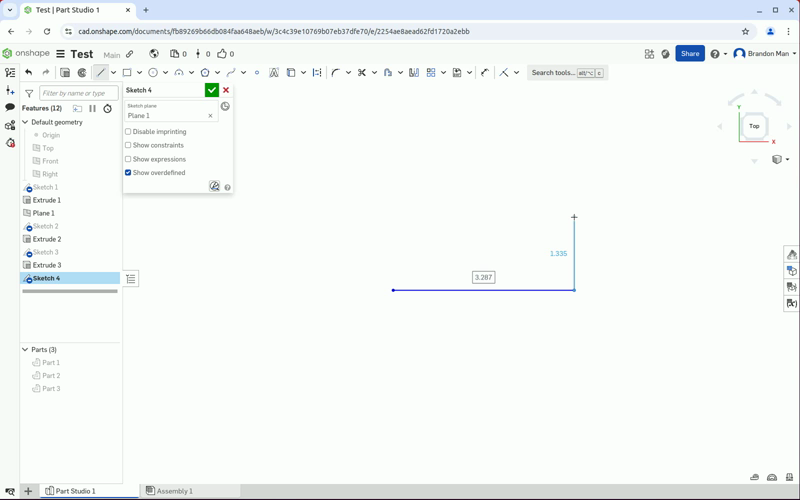
scroll(-6)
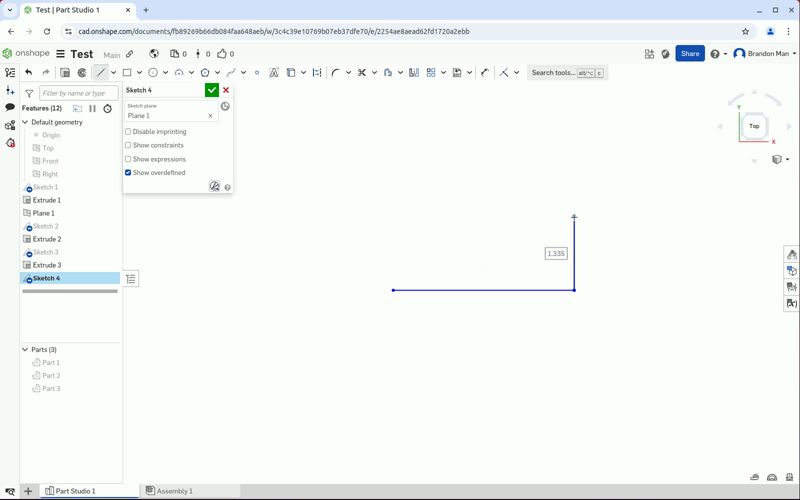
scroll(-6)
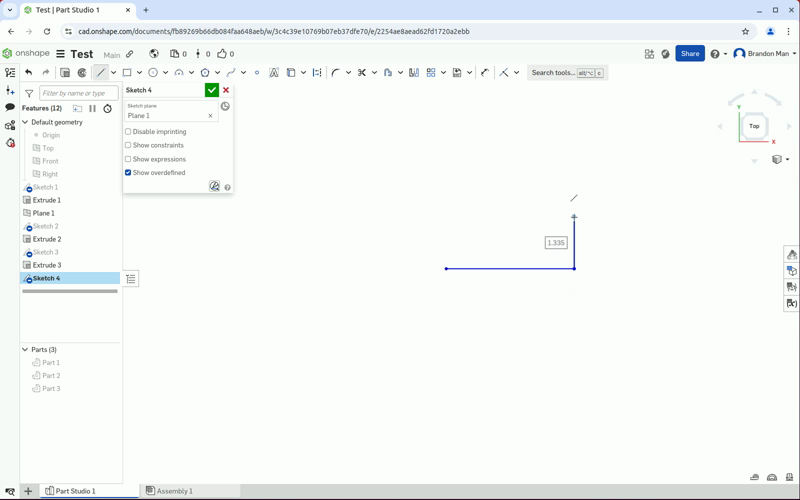
scroll(-6)
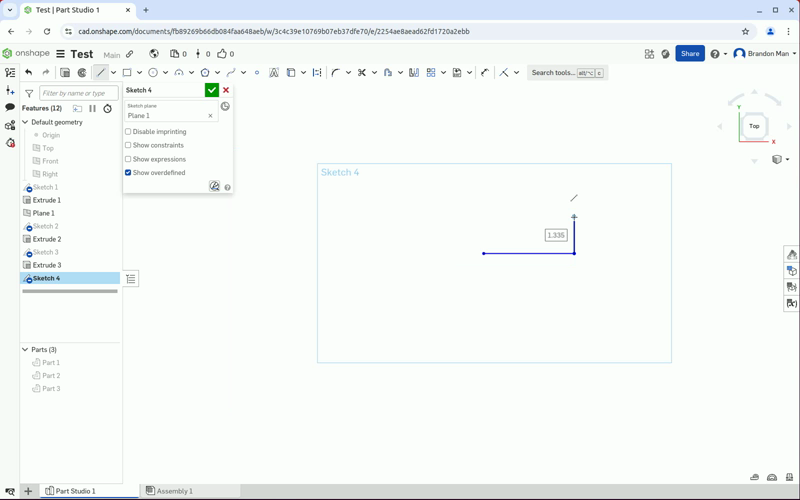
scroll(-6)
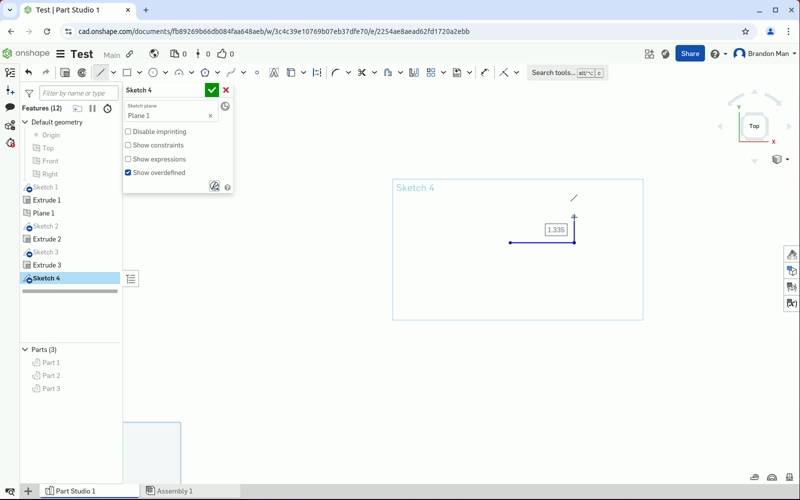
scroll(-6)
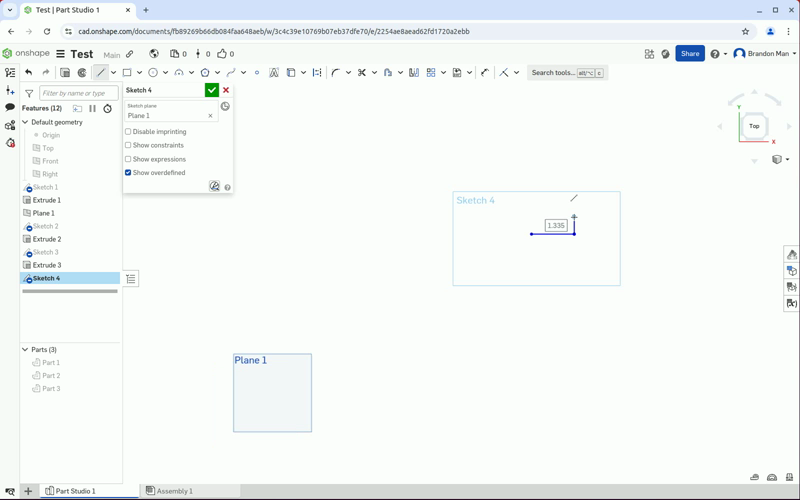
scroll(-6)
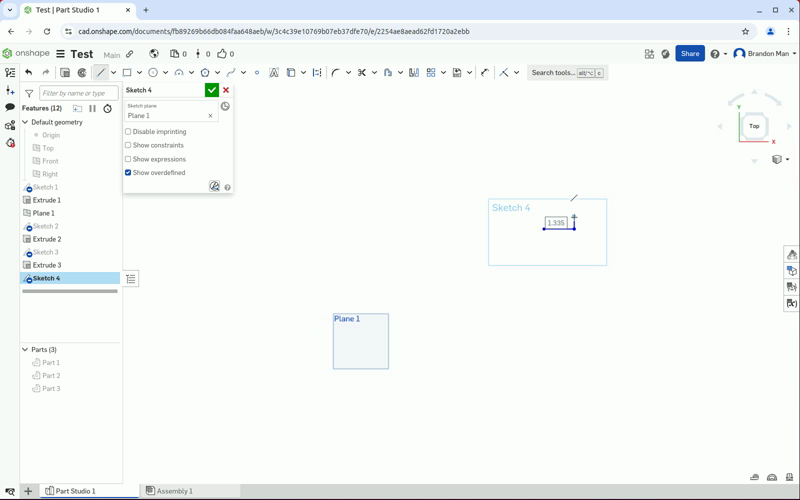
scroll(-6)
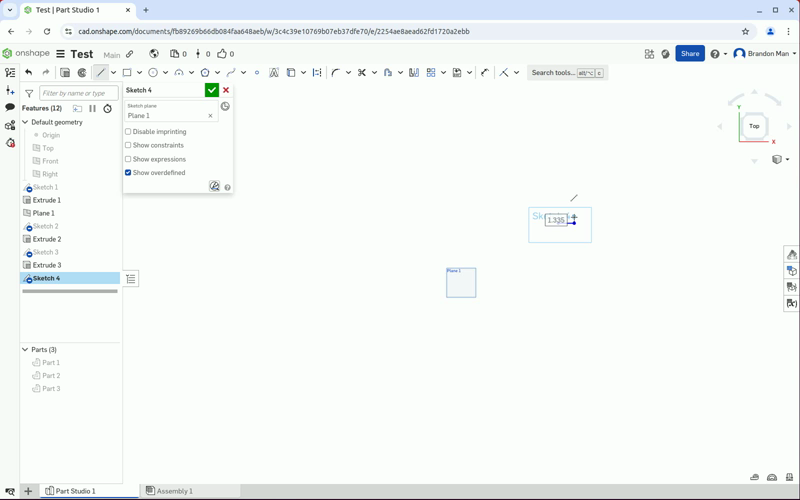
key_up(shift)
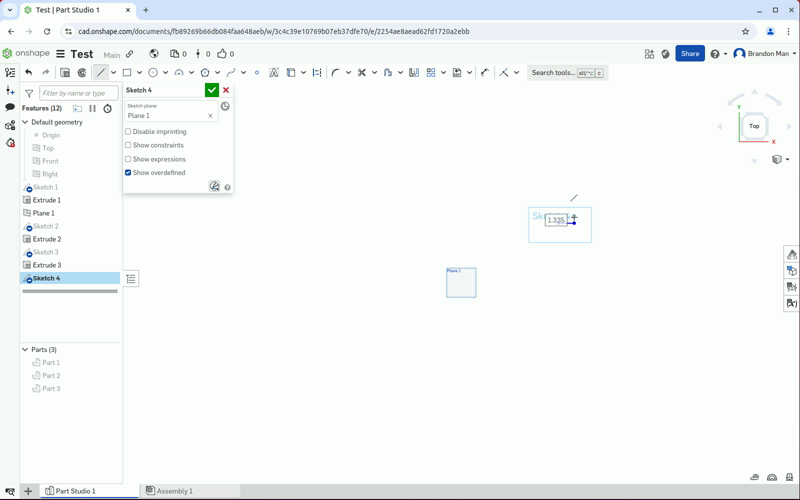
key_down(shift)
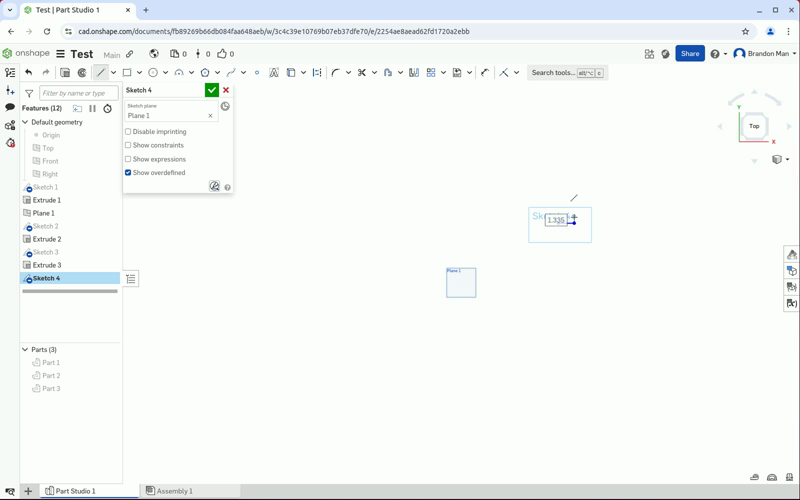
mouse_move(589, 216)
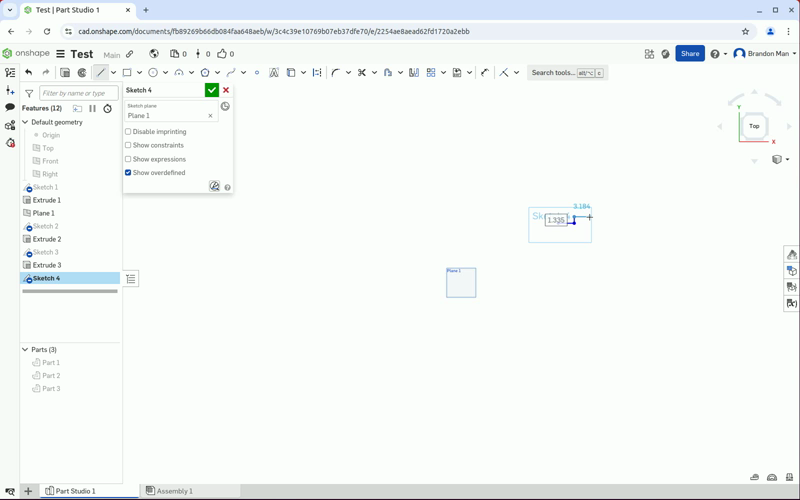
mouse_move(558, 216)
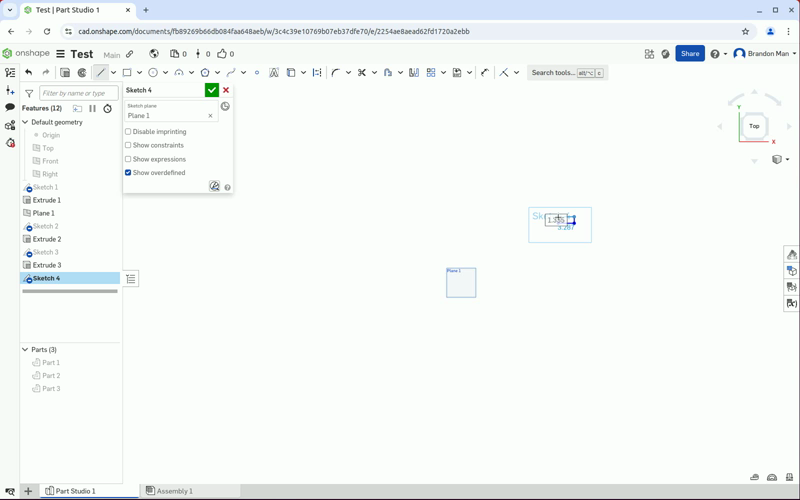
click(558, 216)
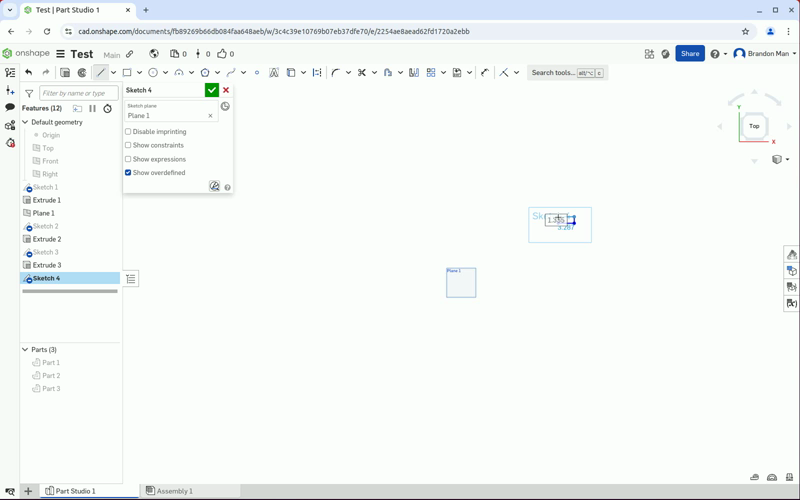
key_up(shift)
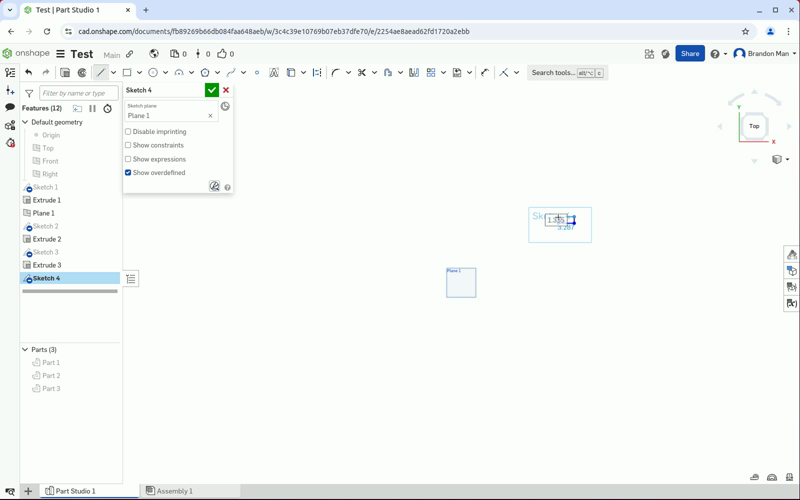
mouse_move(588, 216)
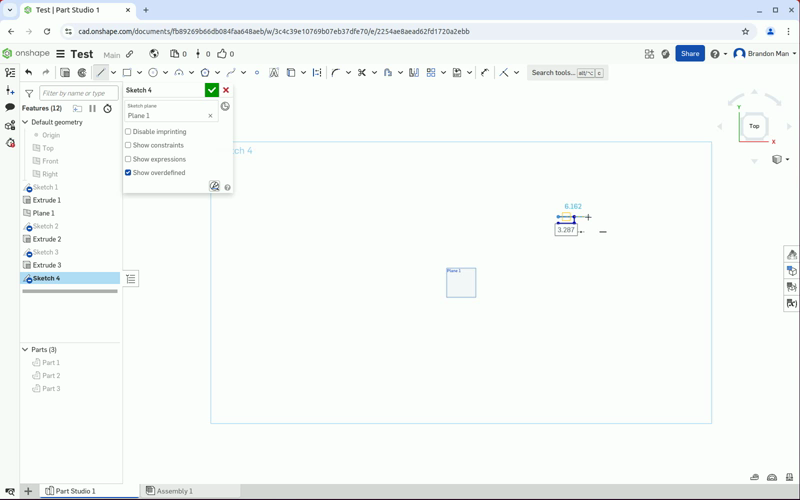
key_down(shift)
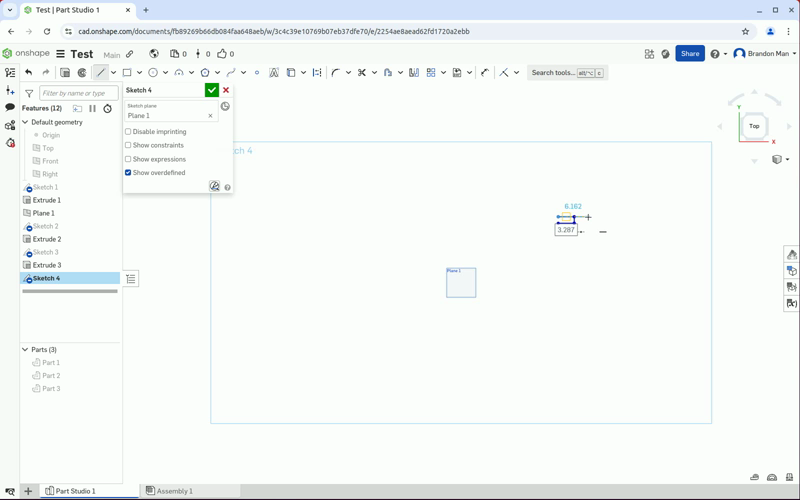
mouse_move(558, 223)
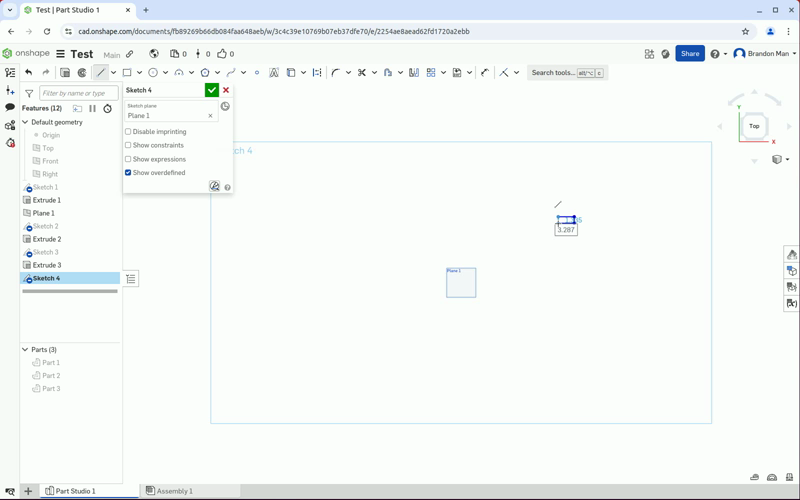
scroll(6)
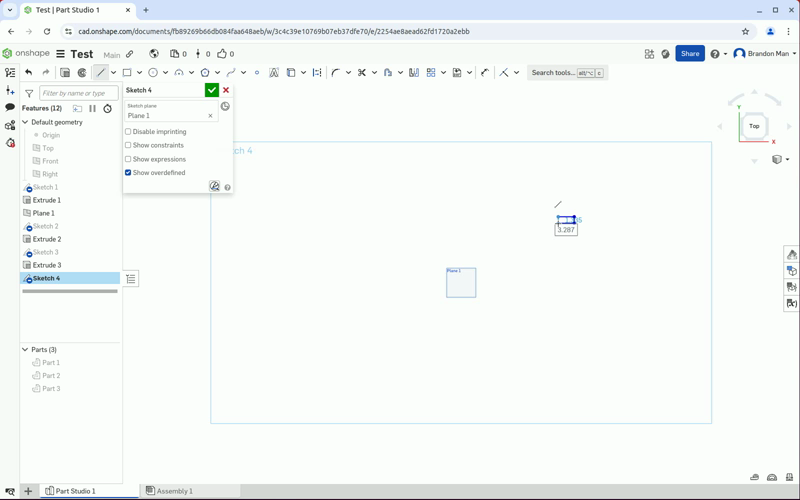
scroll(6)
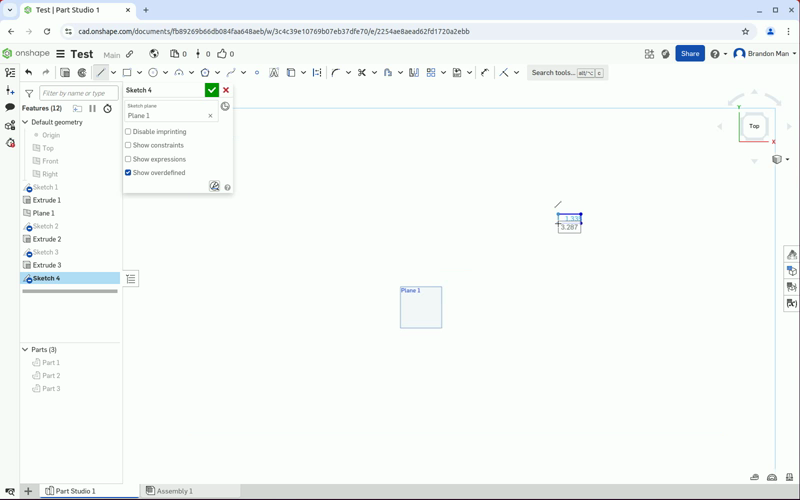
scroll(6)
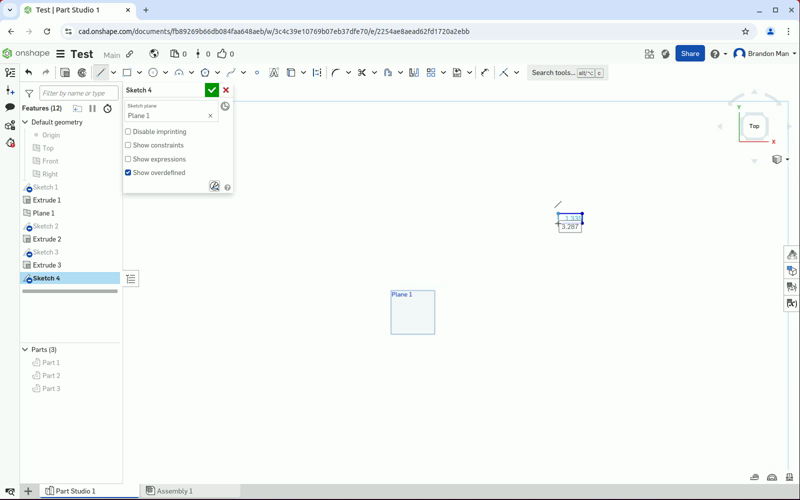
scroll(6)
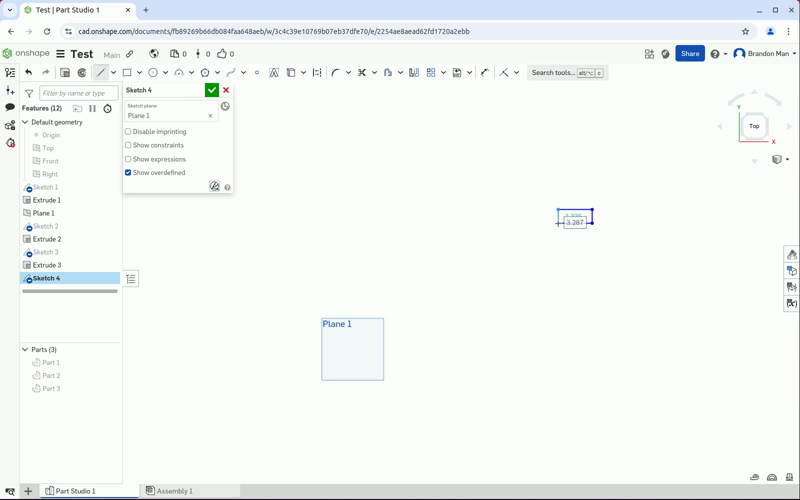
scroll(6)
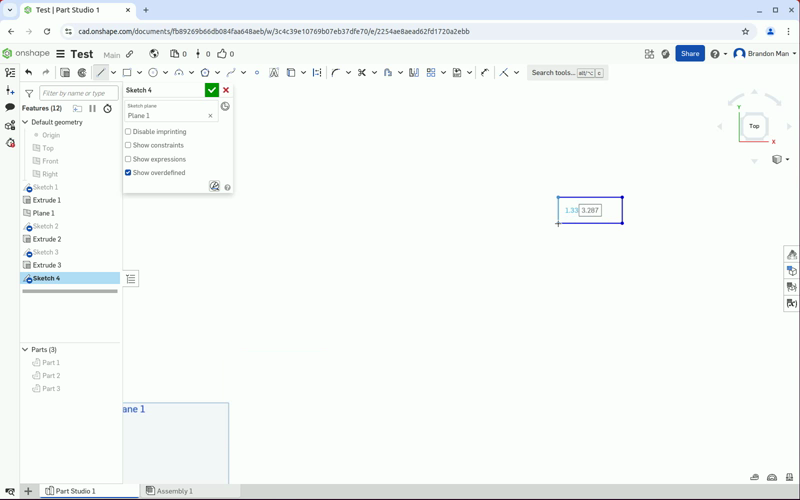
scroll(6)
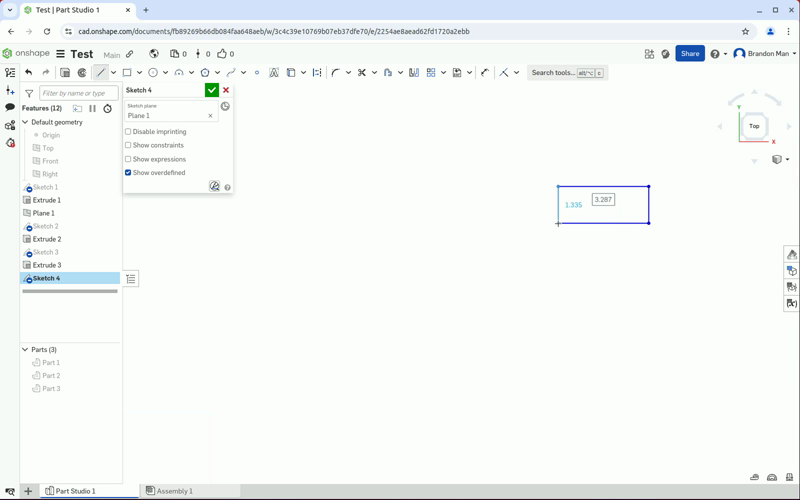
scroll(6)
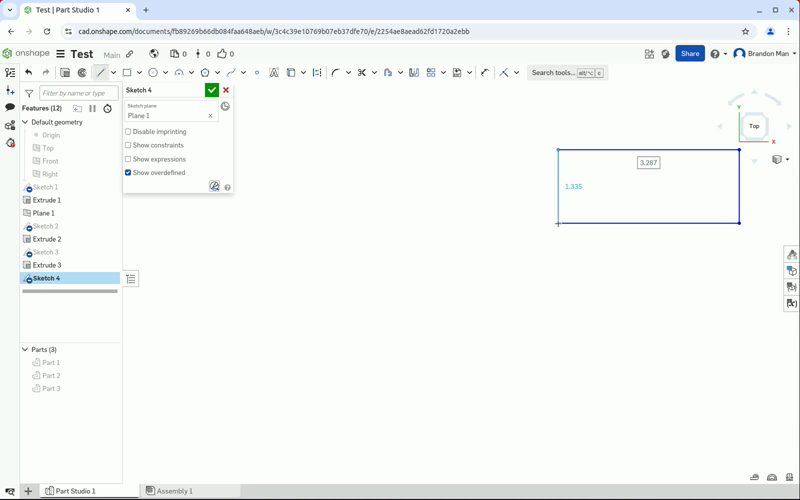
key_up(shift)
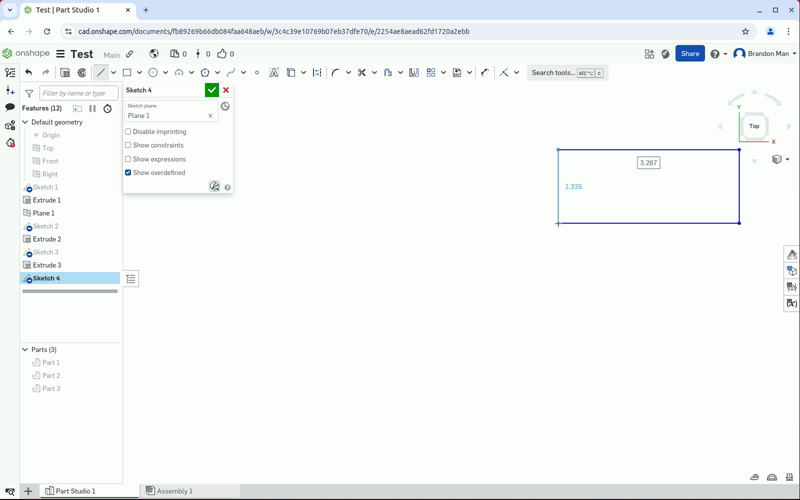
click(558, 223)
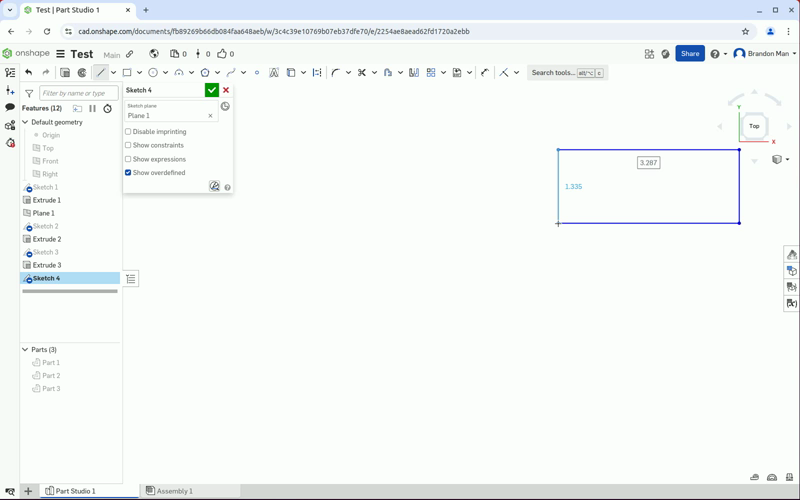
scroll(-6)
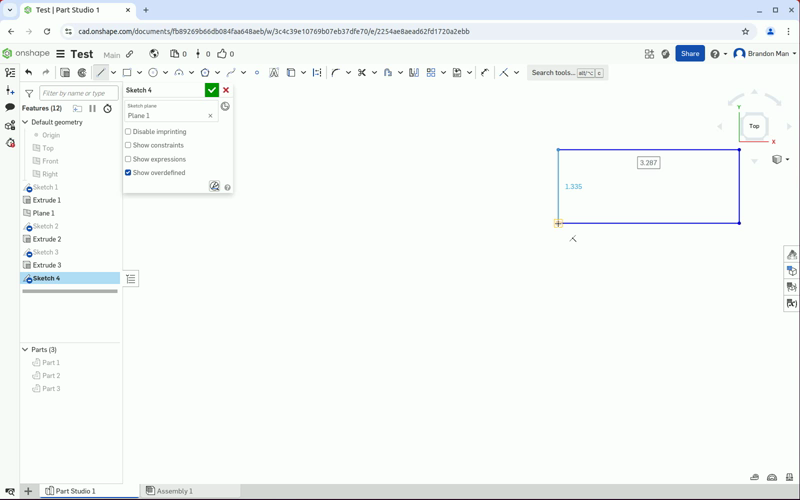
scroll(-6)
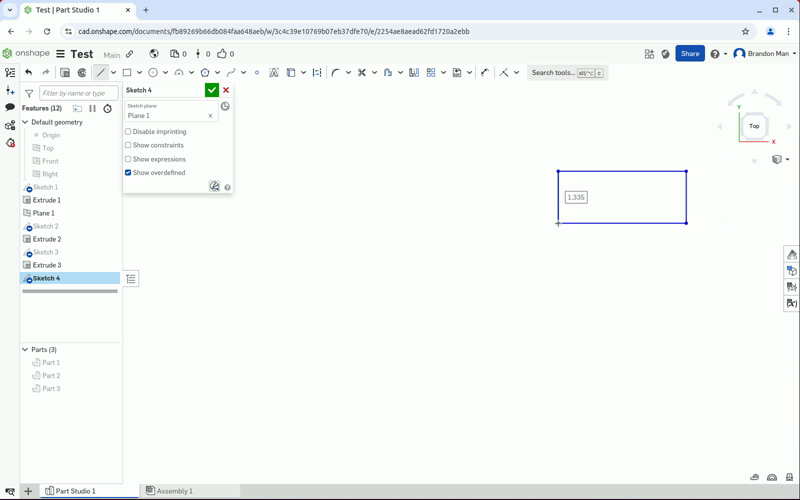
scroll(-6)
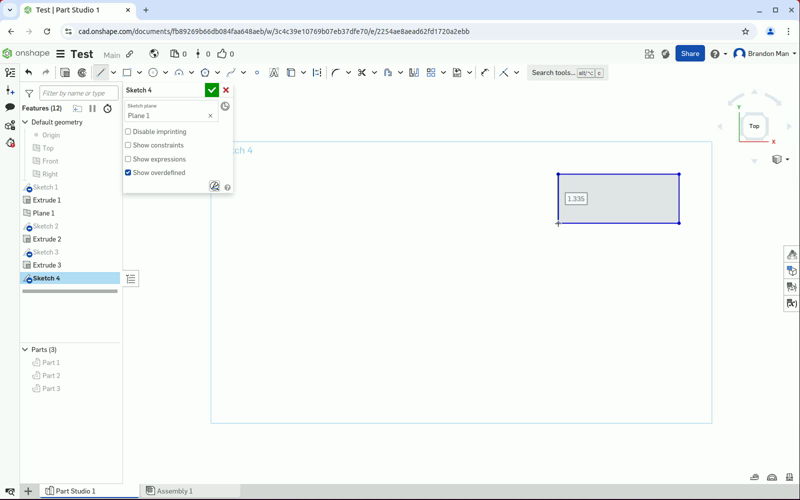
scroll(-6)
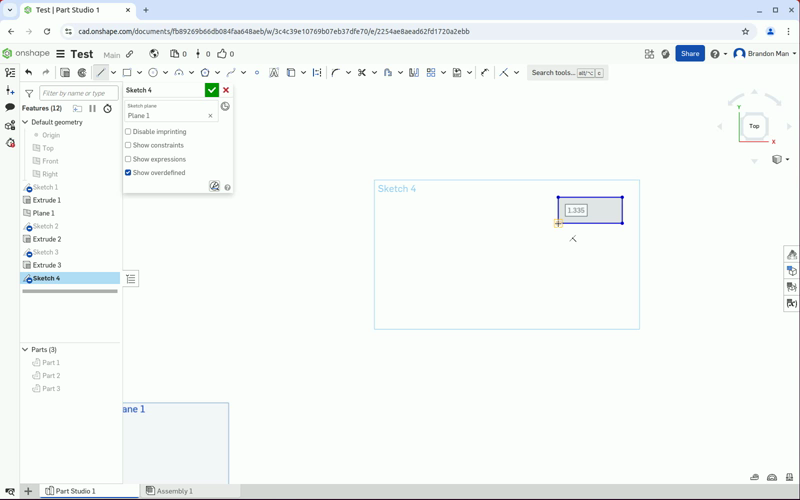
scroll(-6)
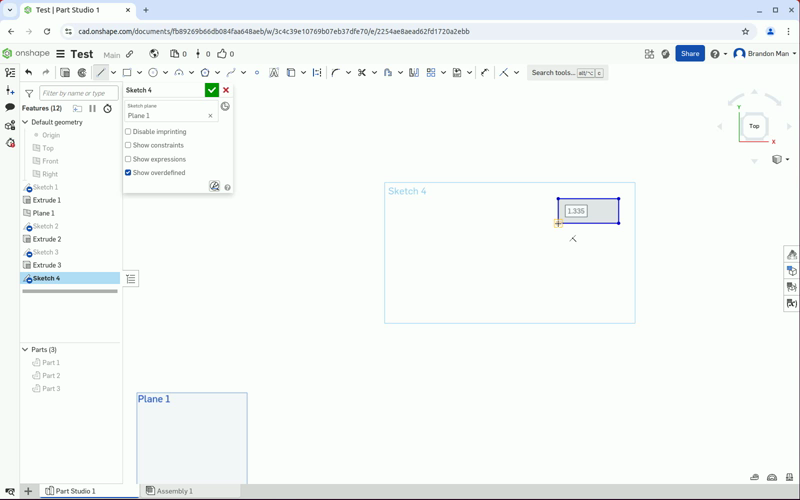
scroll(-6)
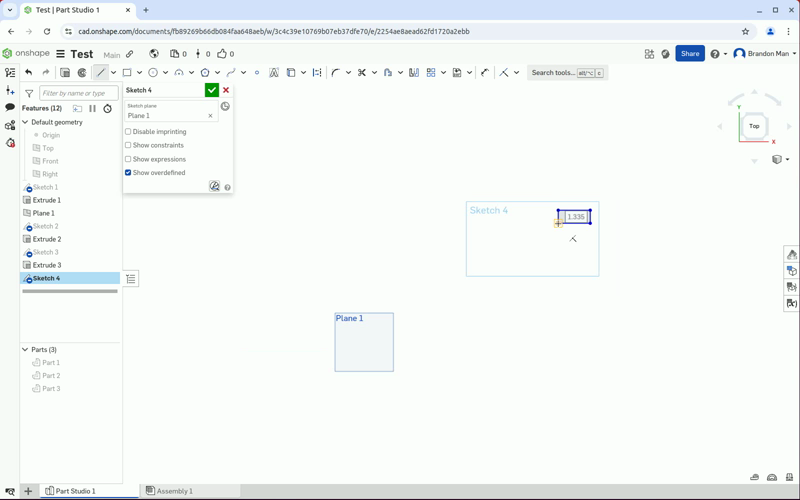
scroll(-6)
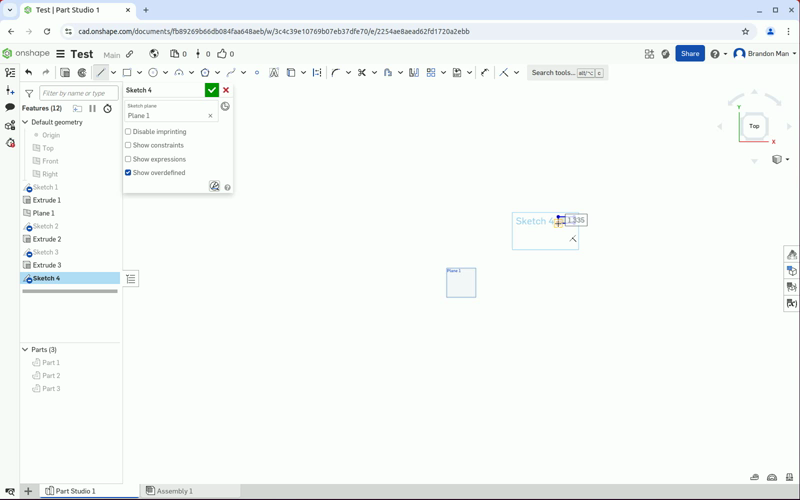
key(esc)
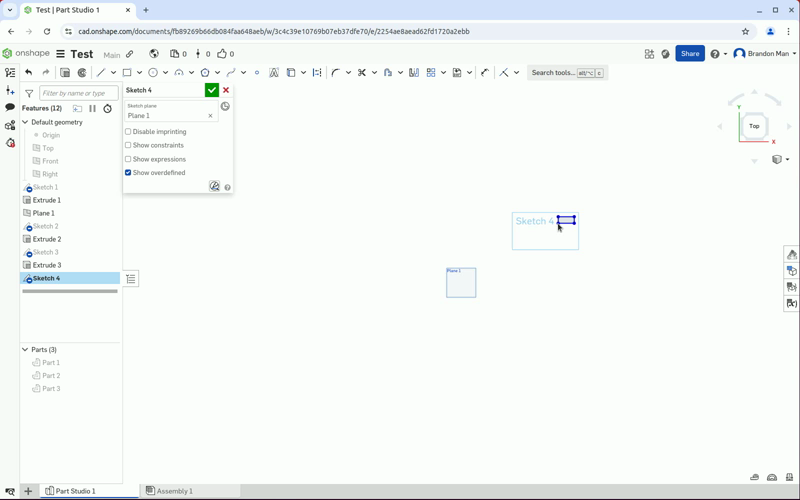
mouse_move(567, 218)
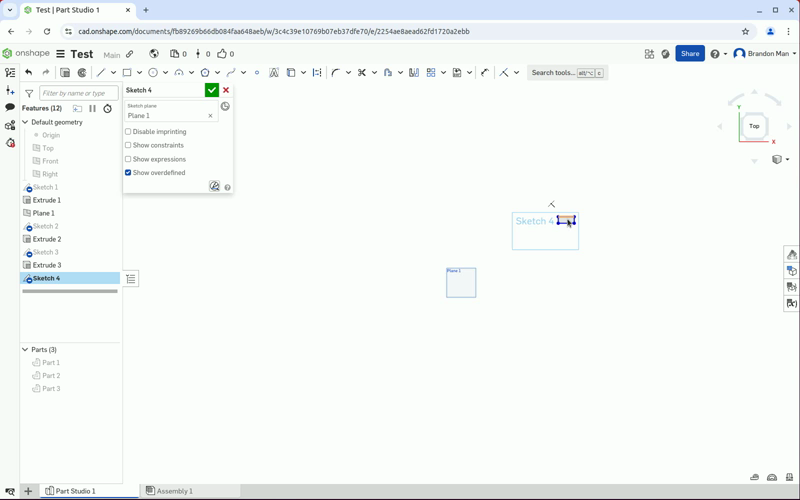
scroll(6)
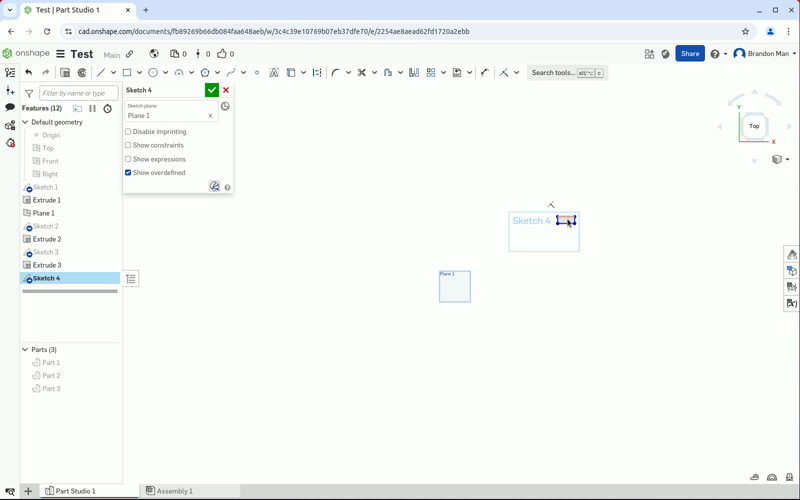
scroll(6)
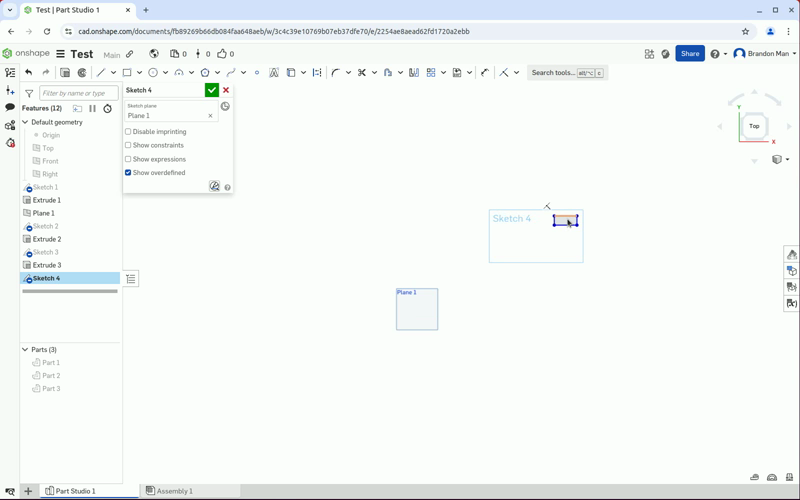
scroll(6)
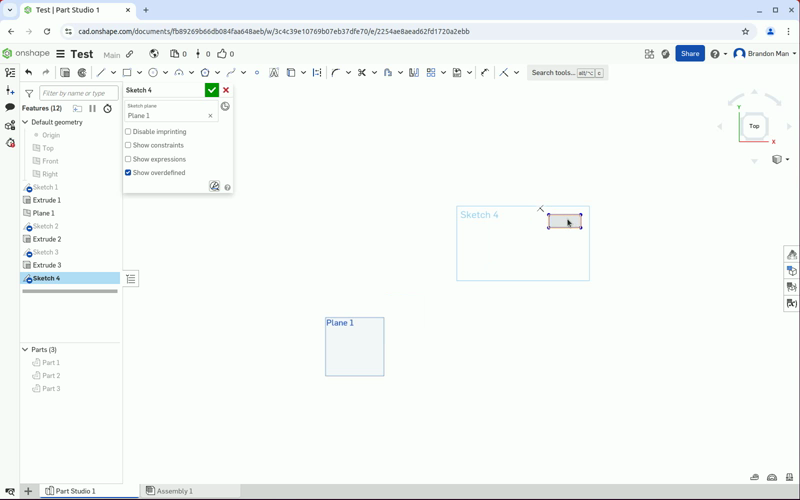
scroll(6)
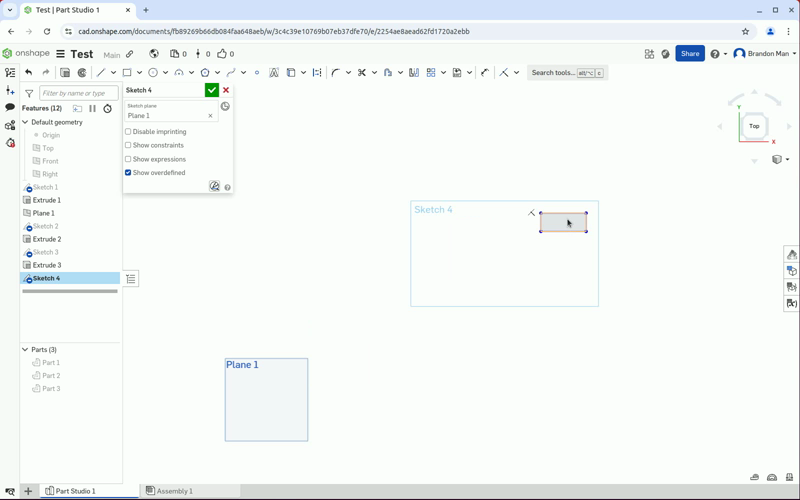
scroll(6)
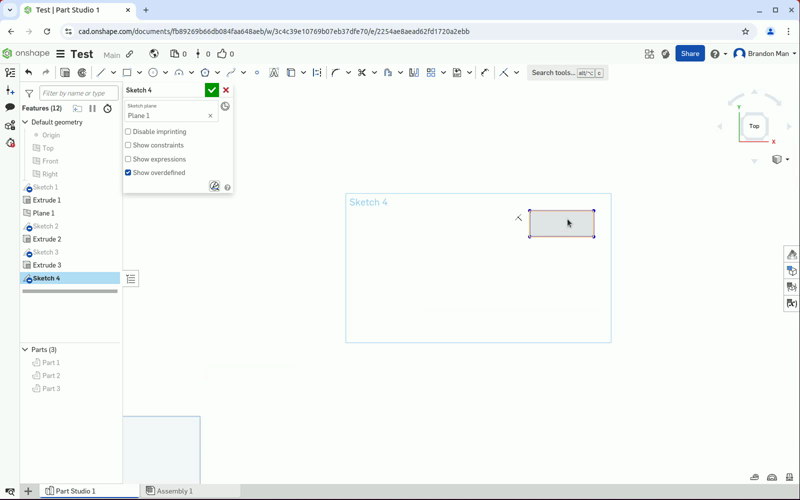
scroll(6)
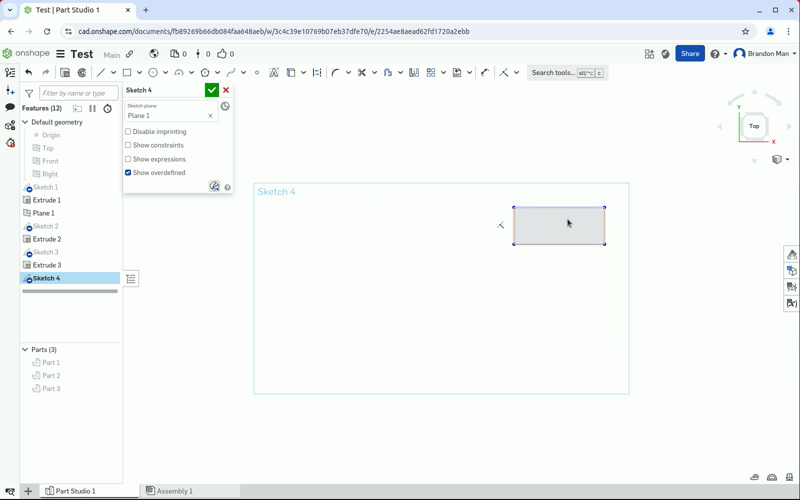
scroll(6)
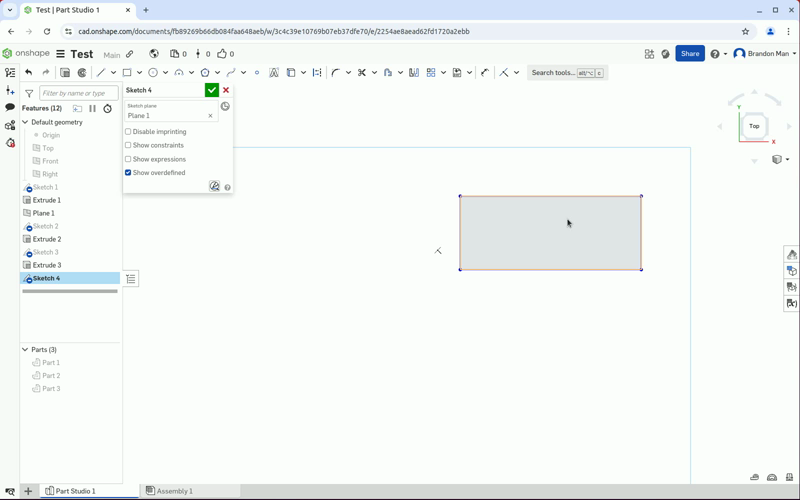
click(567, 218)
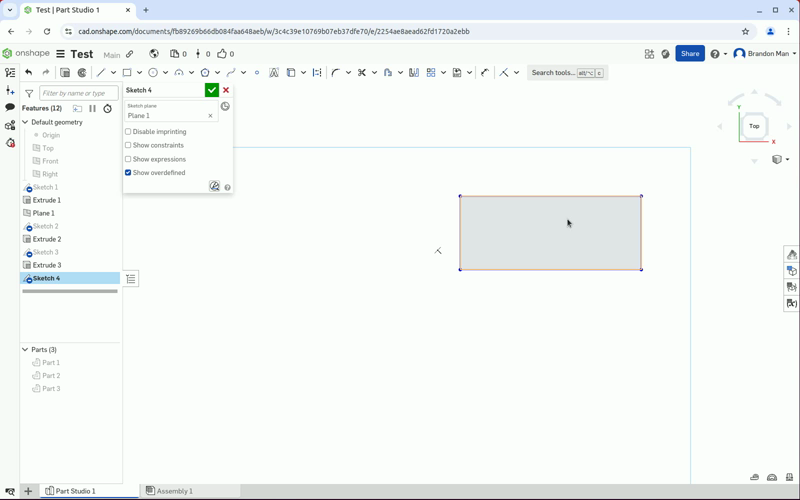
scroll(-6)
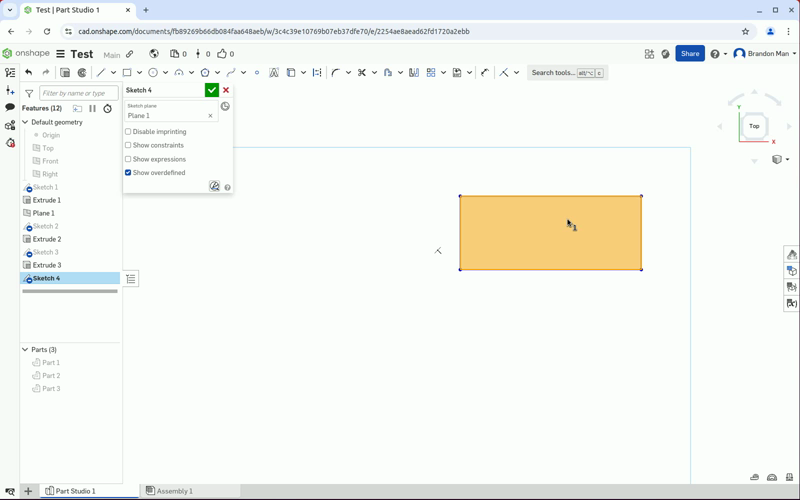
scroll(-6)
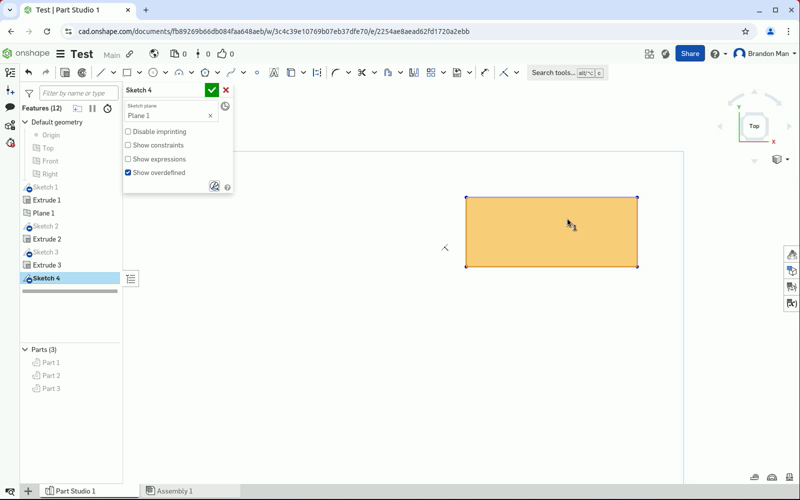
scroll(-6)
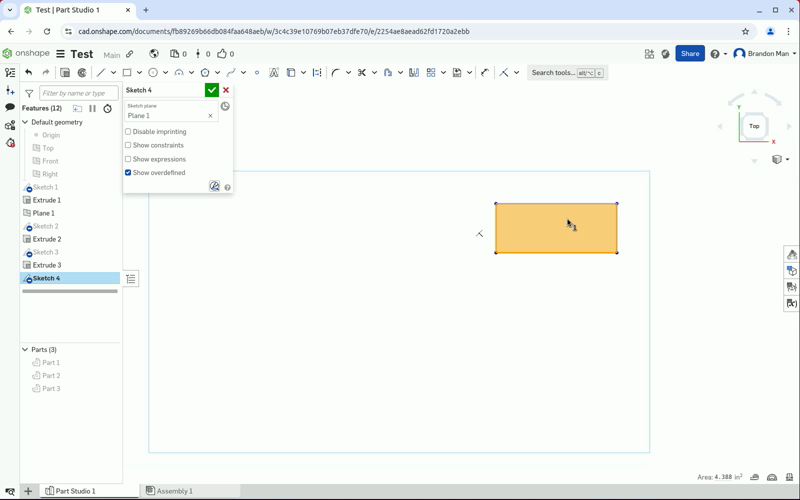
scroll(-6)
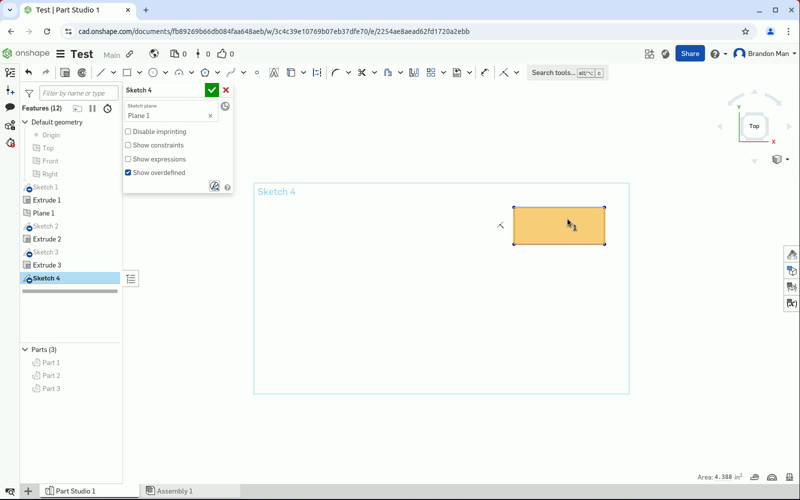
scroll(-6)
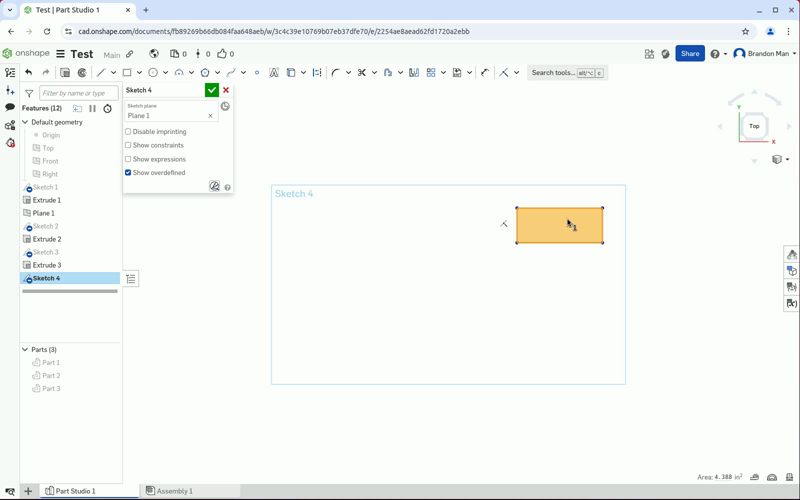
scroll(-6)
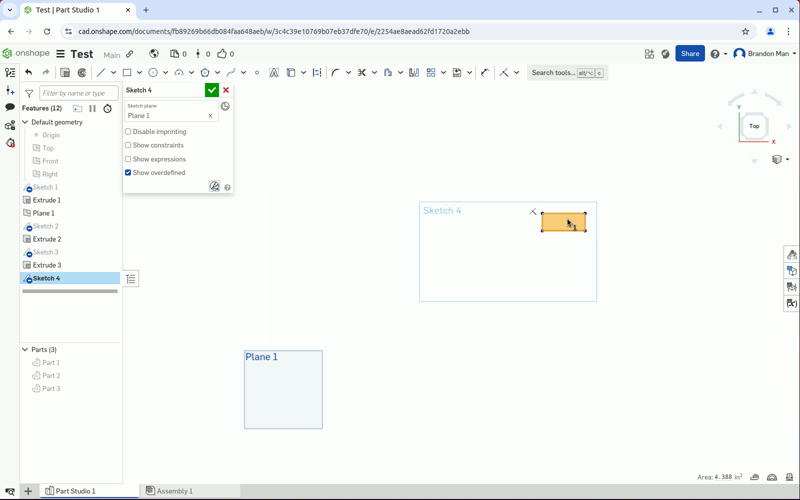
scroll(-6)
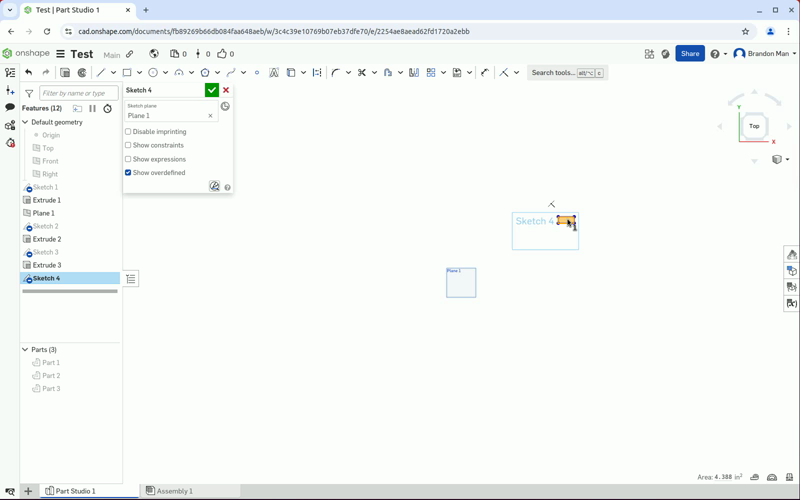
mouse_move(73, 352)
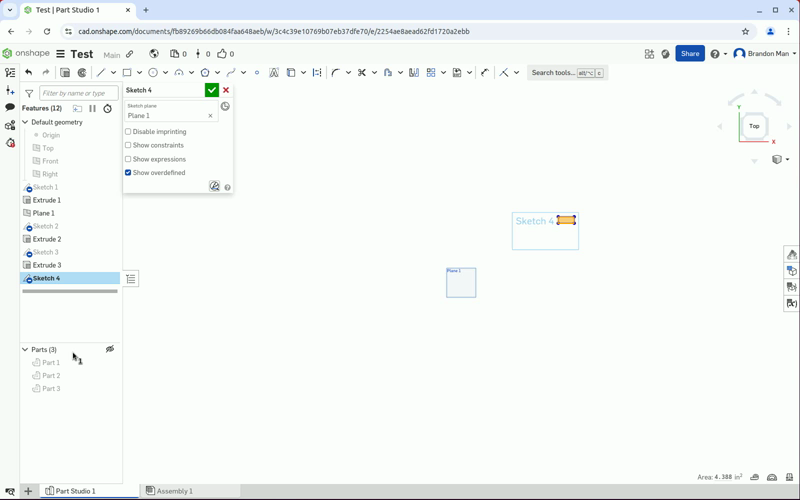
key(shift+y)
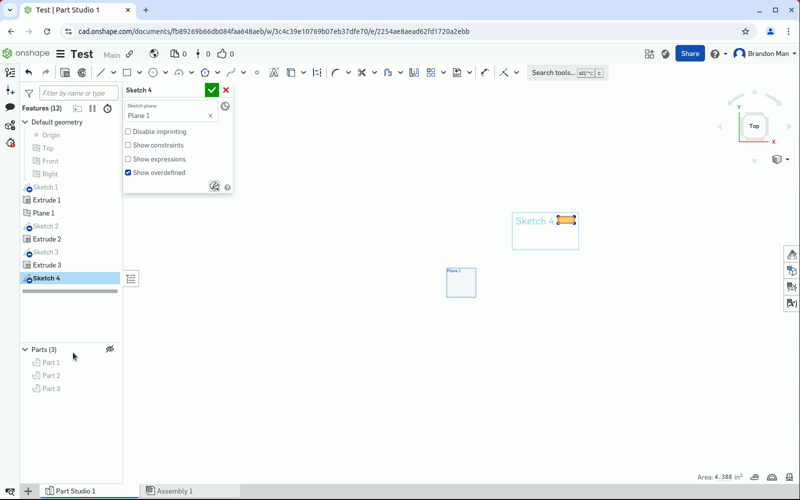
key(shift+e)
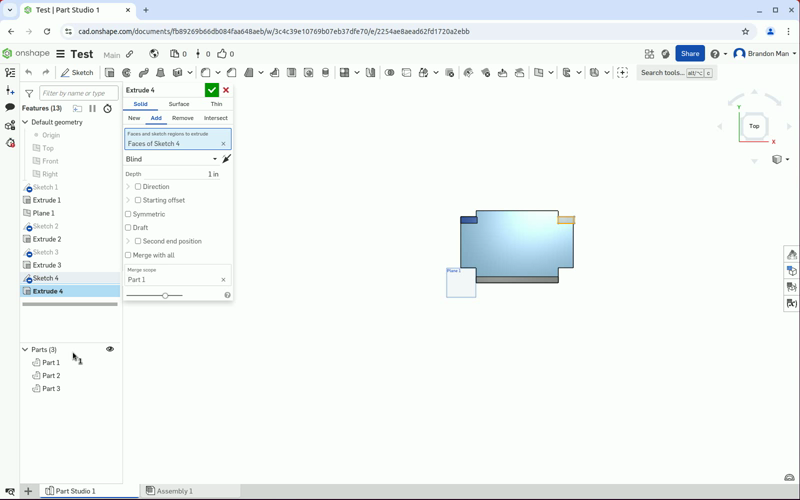
mouse_move(143, 106)
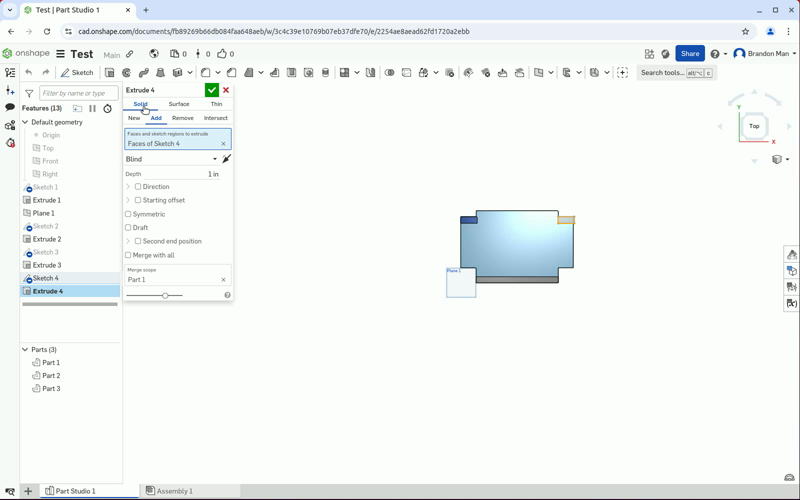
click(143, 106)
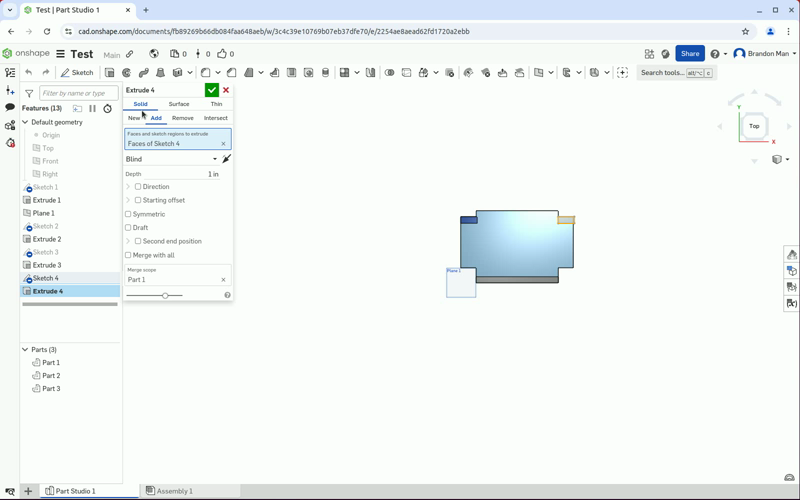
mouse_move(137, 120)
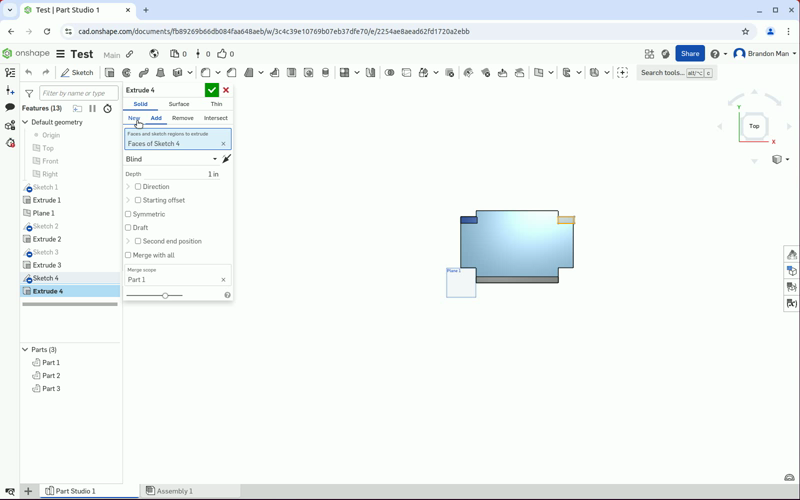
click(137, 120)
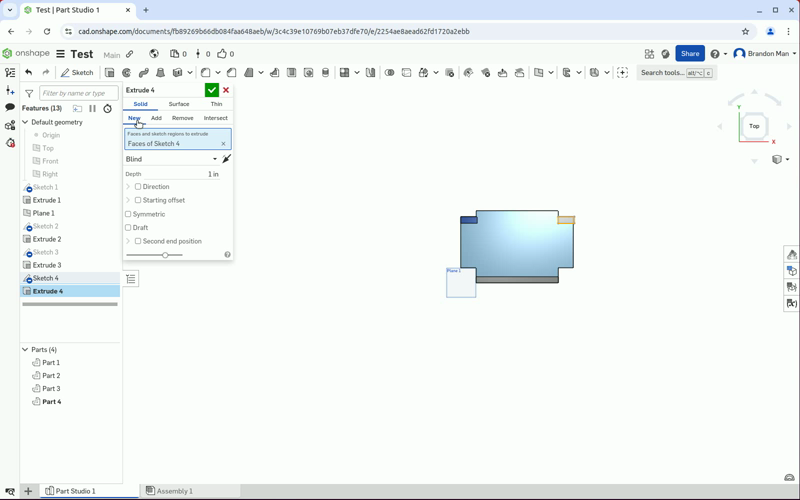
key(tab, 4)
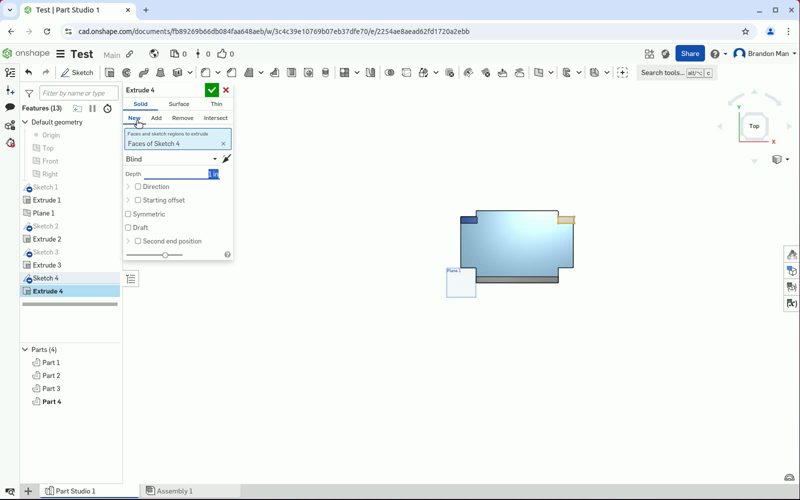
text(9.869)
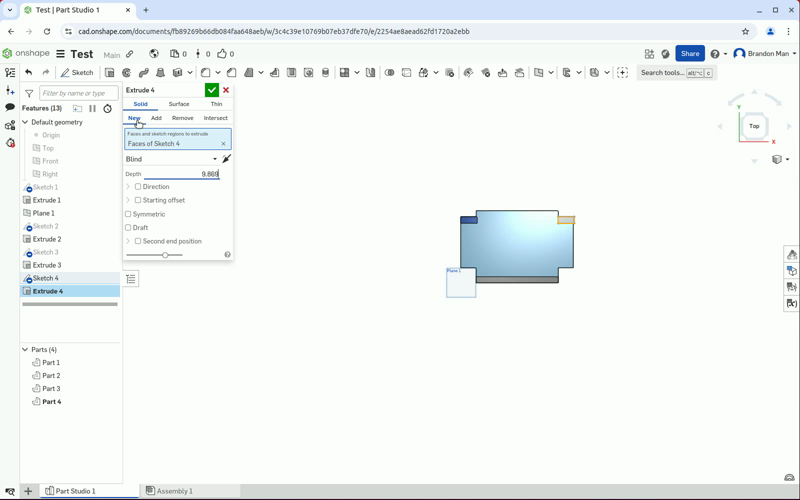
key(enter)
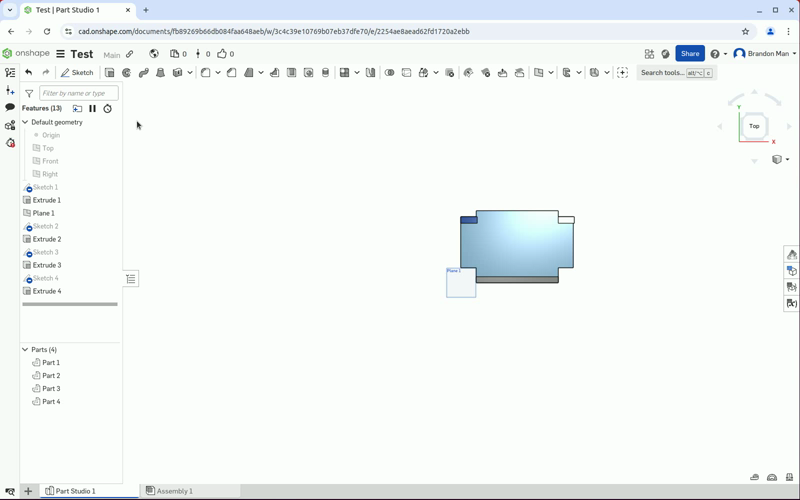
key(shift+h)
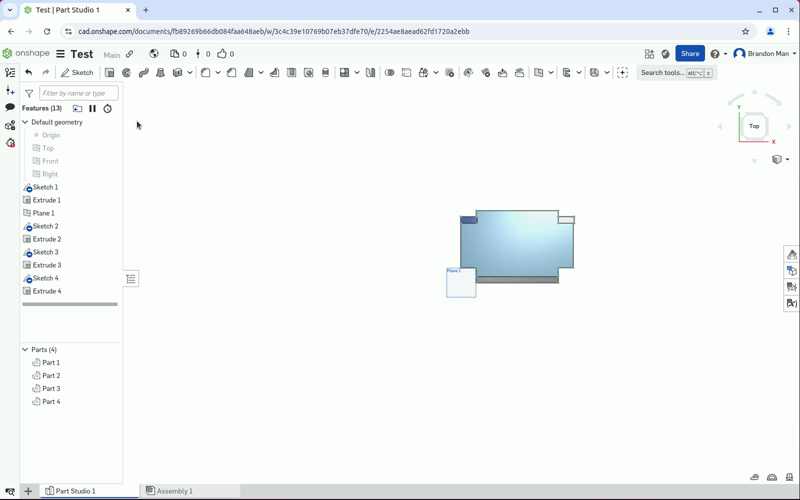
key(shift+h)
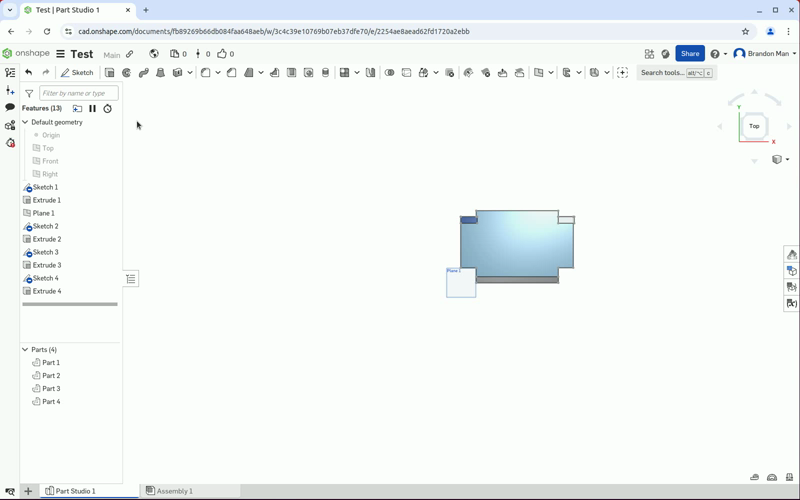
key(shift+7)
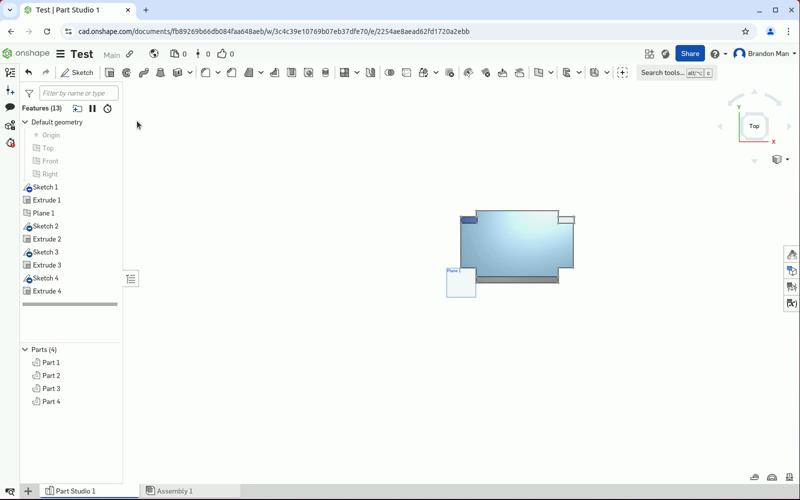
key(up, 3)
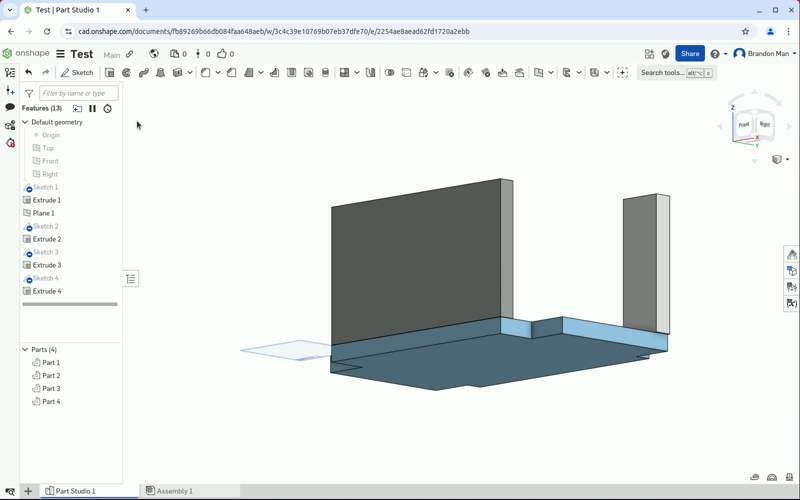
key(left, 3)
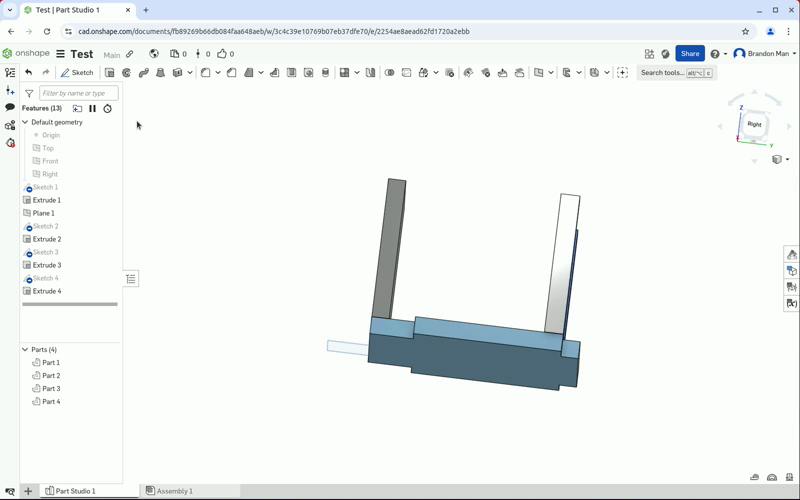
key(right, 3)
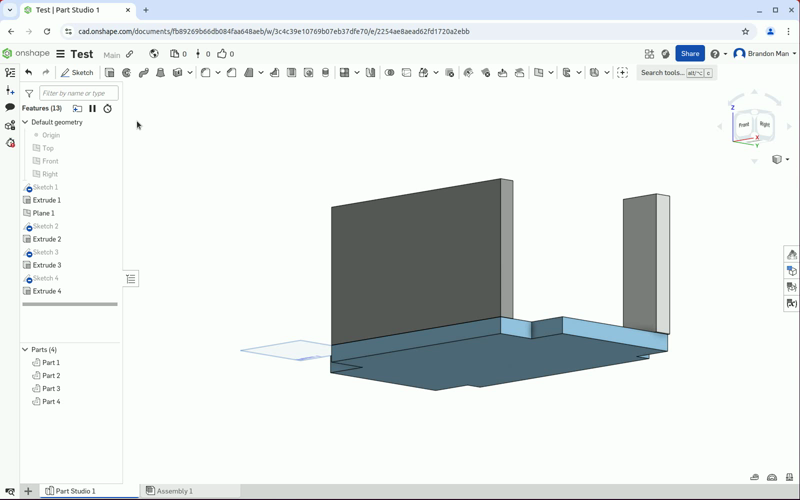
key(down, 3)
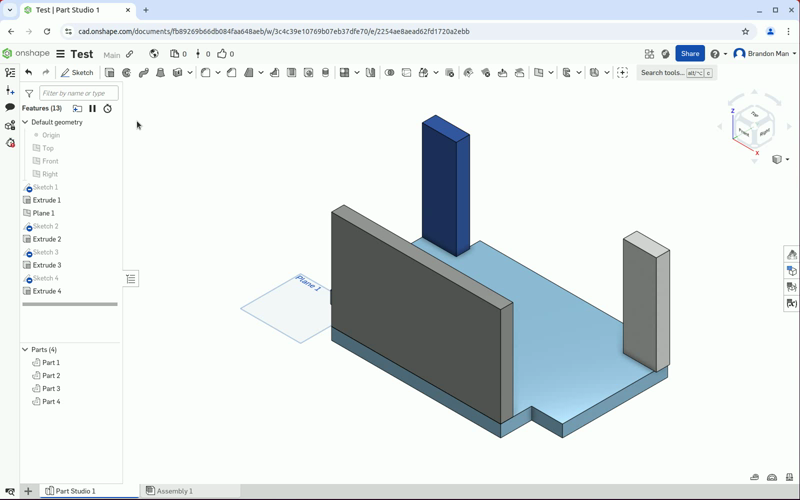
mouse_move(73, 189)
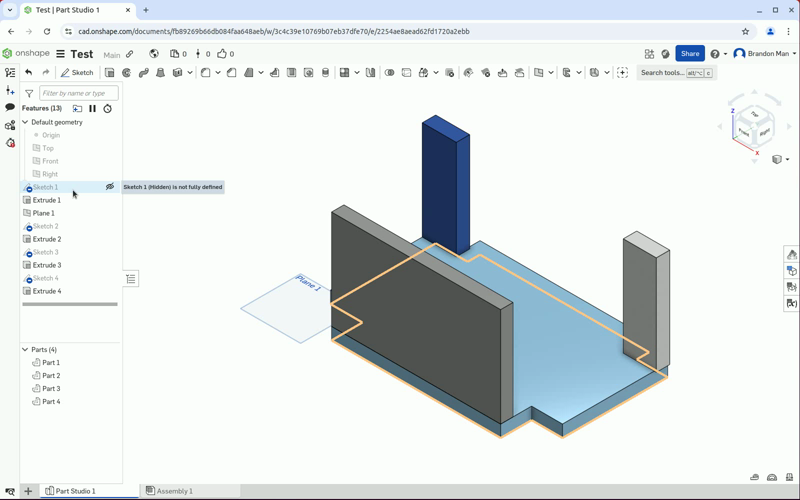
click(73, 189)